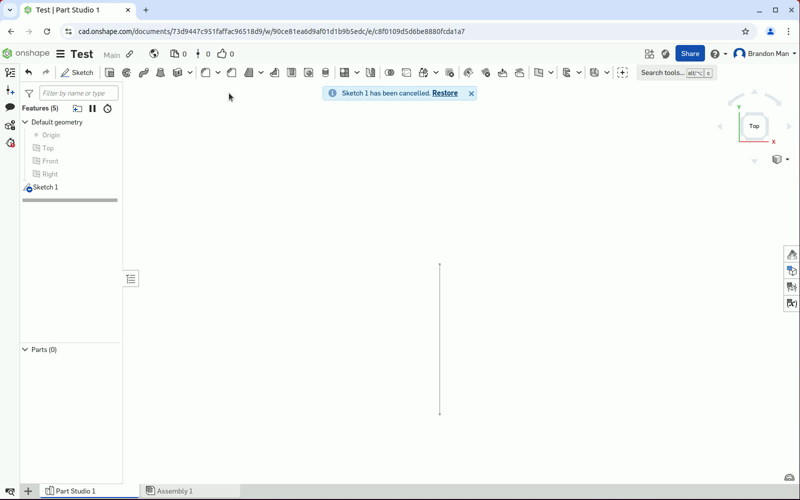
key(shift+h)
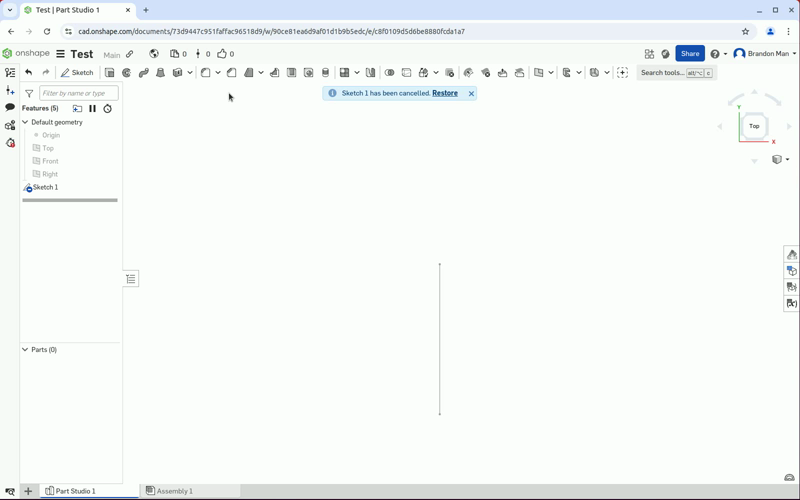
key(shift+s)
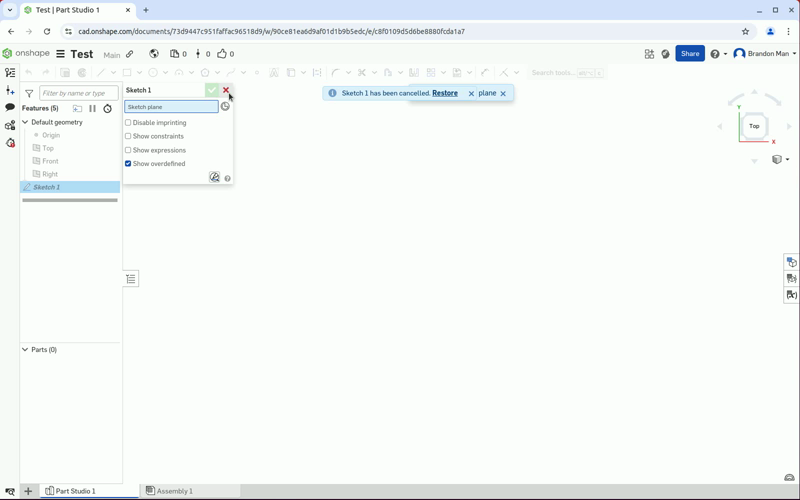
mouse_move(73, 150)
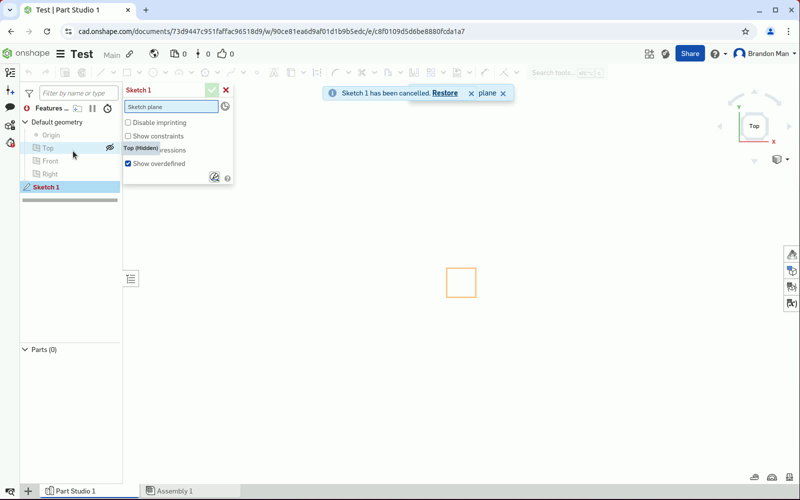
click(73, 150)
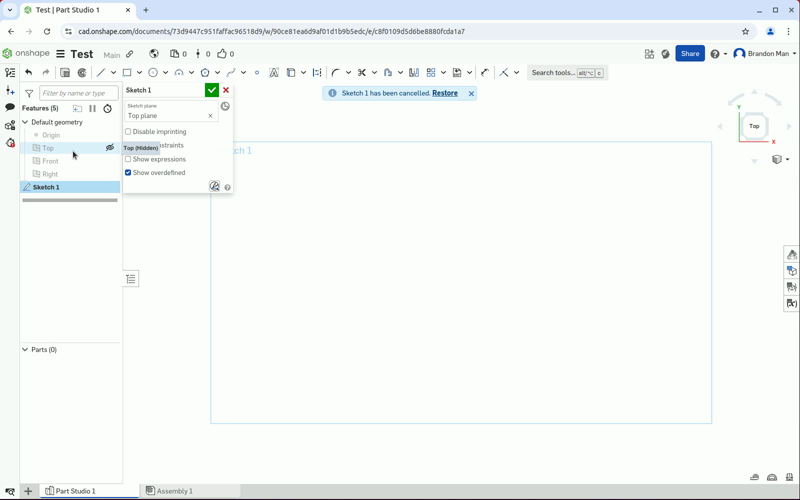
mouse_move(73, 352)
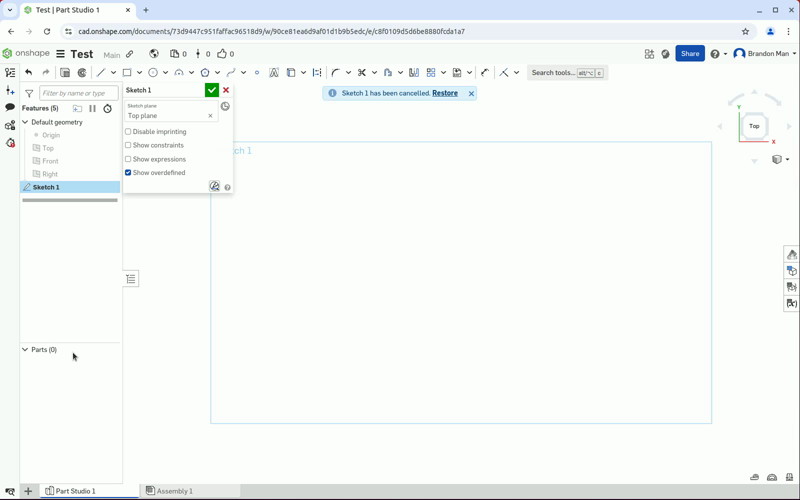
key(y)
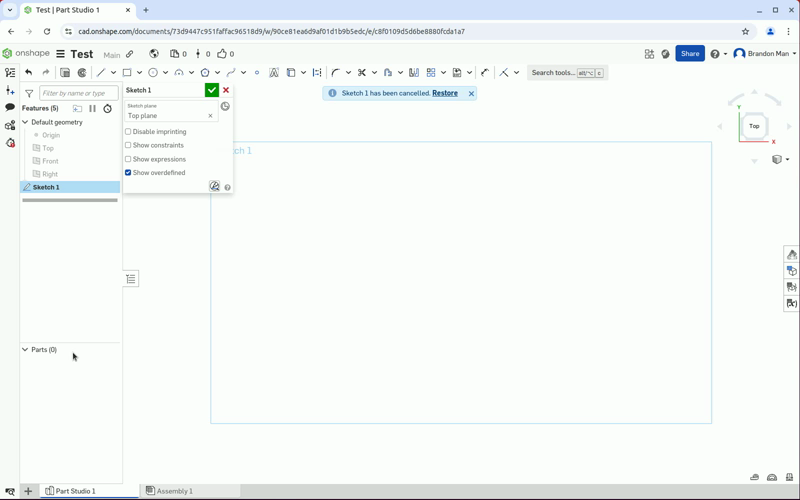
key(l)
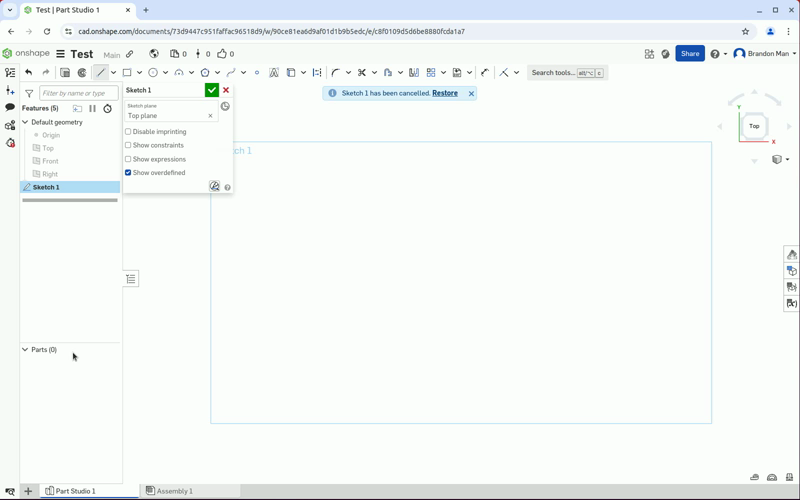
key_down(shift)
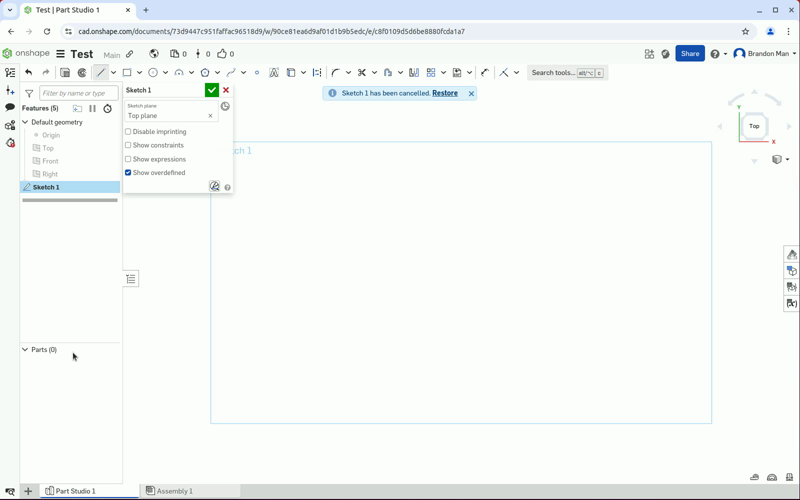
mouse_move(348, 357)
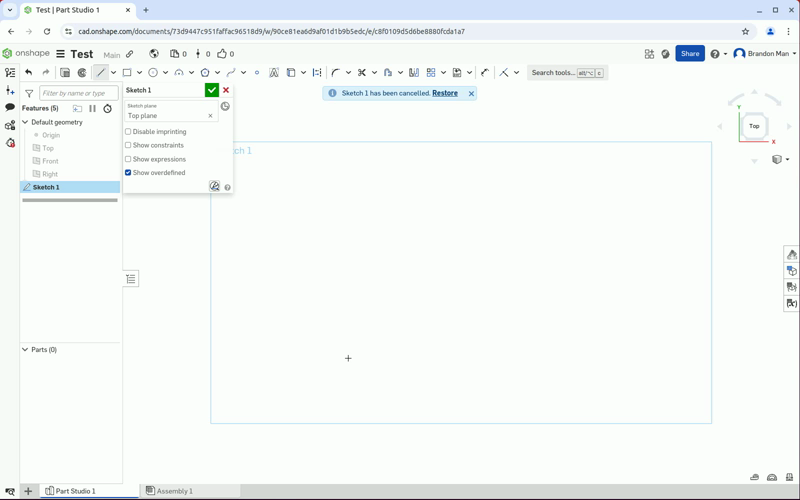
click(348, 357)
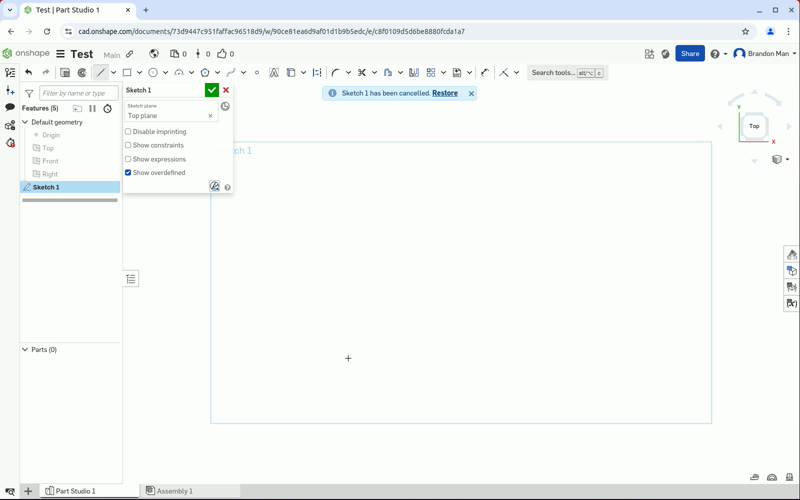
key_up(shift)
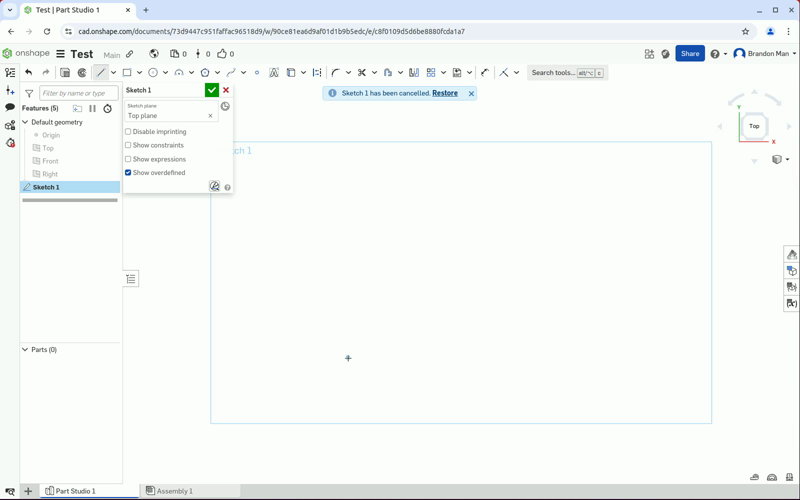
key_down(shift)
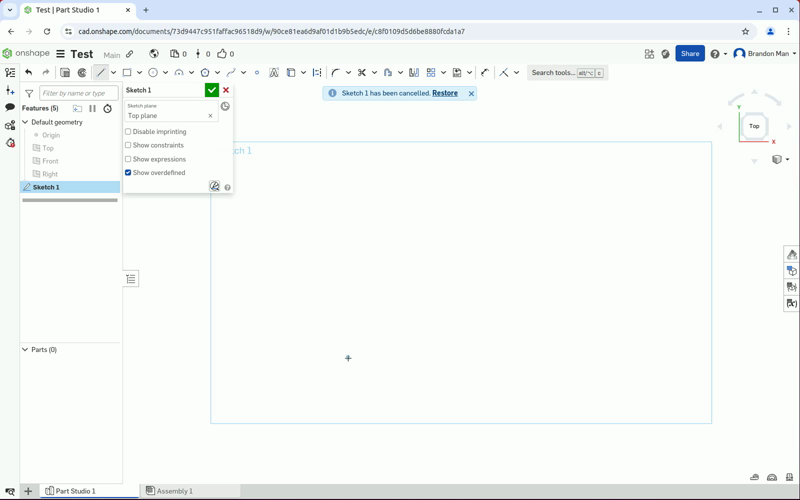
mouse_move(572, 357)
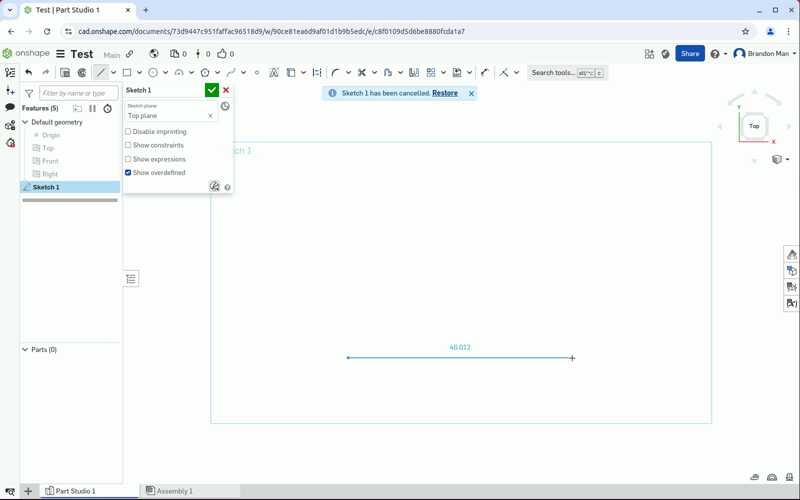
click(572, 357)
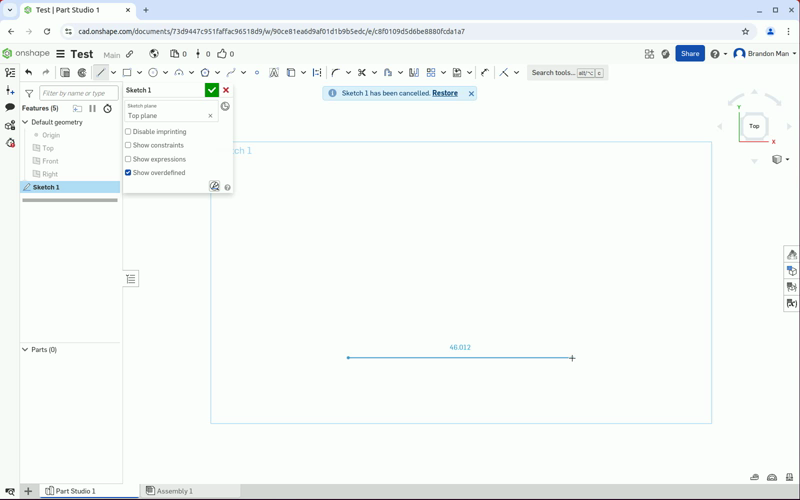
key_up(shift)
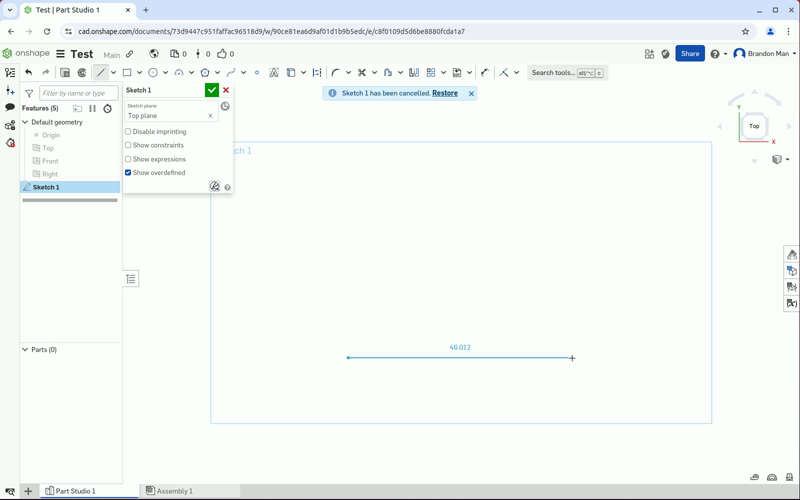
key_down(shift)
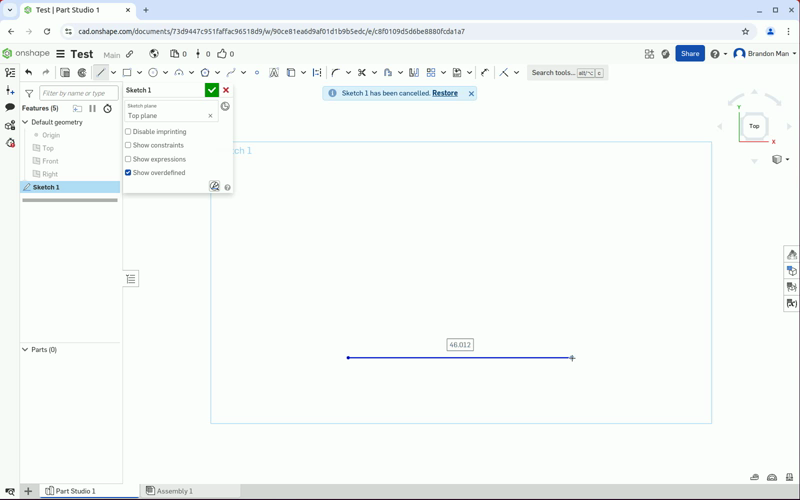
mouse_move(572, 209)
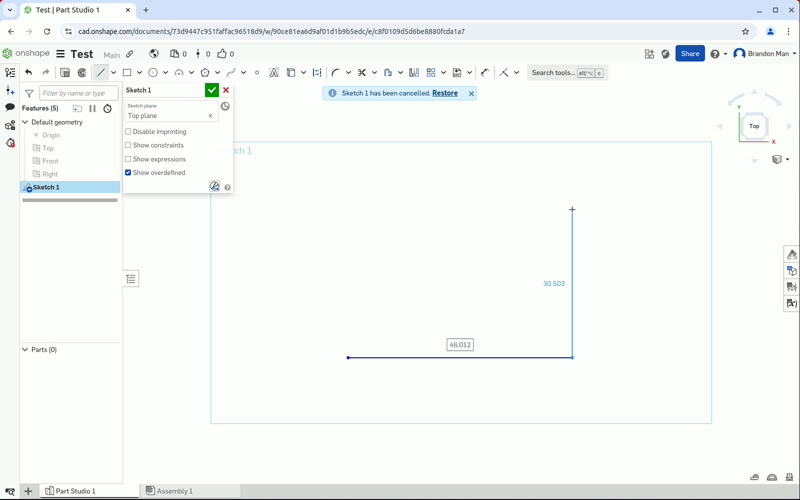
click(572, 209)
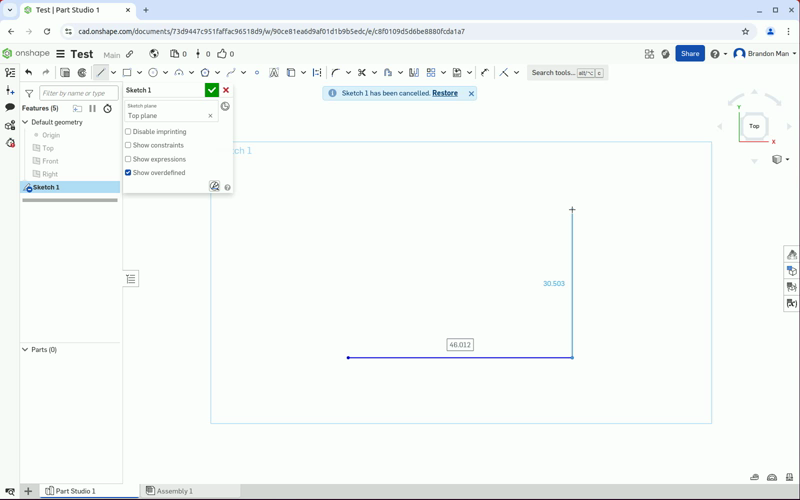
key_up(shift)
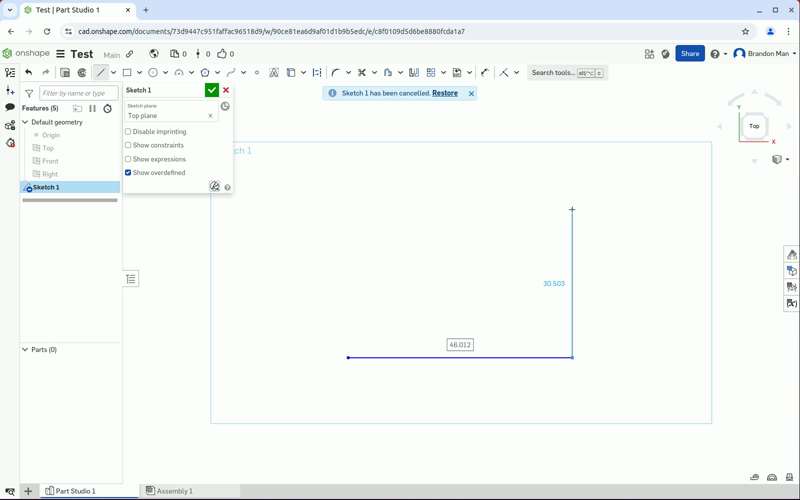
key_down(shift)
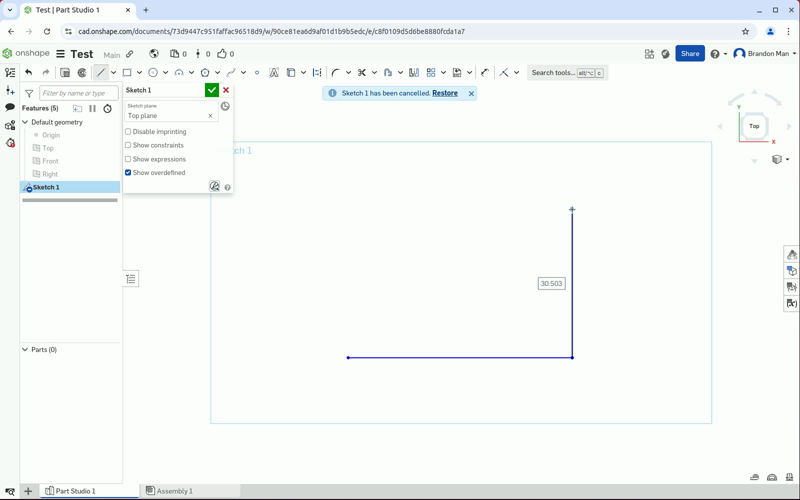
mouse_move(348, 209)
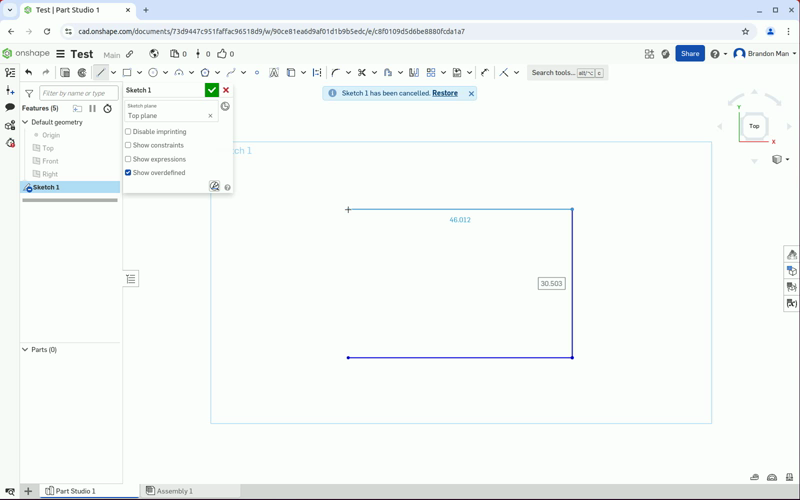
click(348, 209)
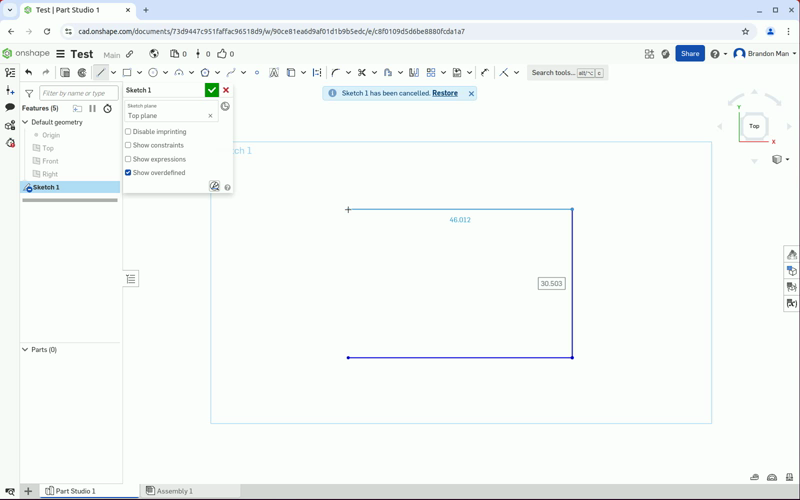
key_up(shift)
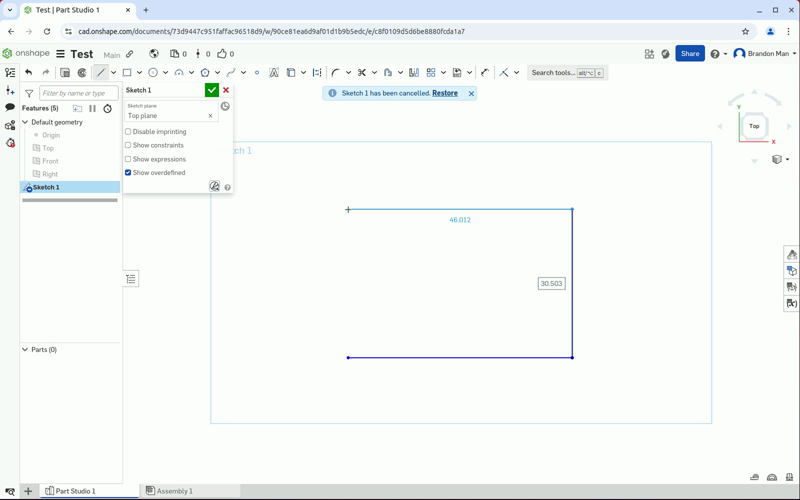
key_down(shift)
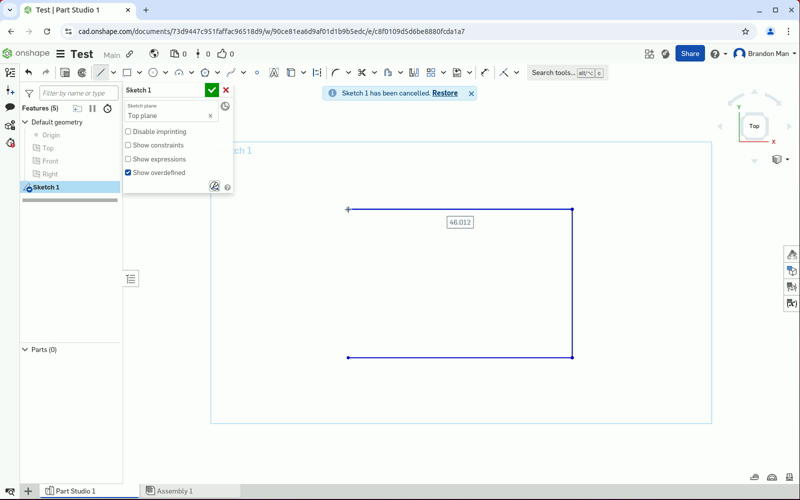
mouse_move(348, 357)
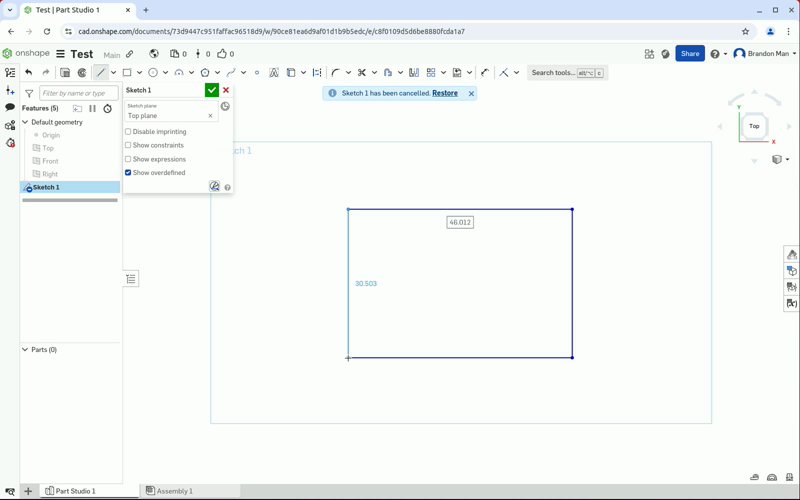
key_up(shift)
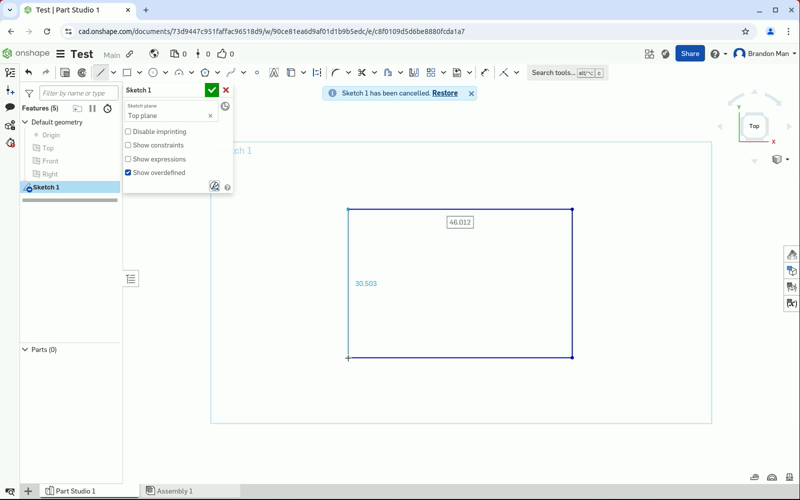
click(348, 357)
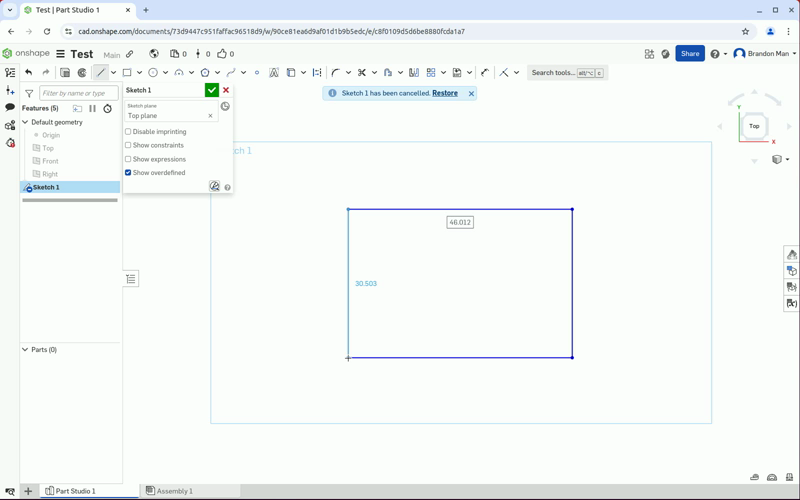
key(esc)
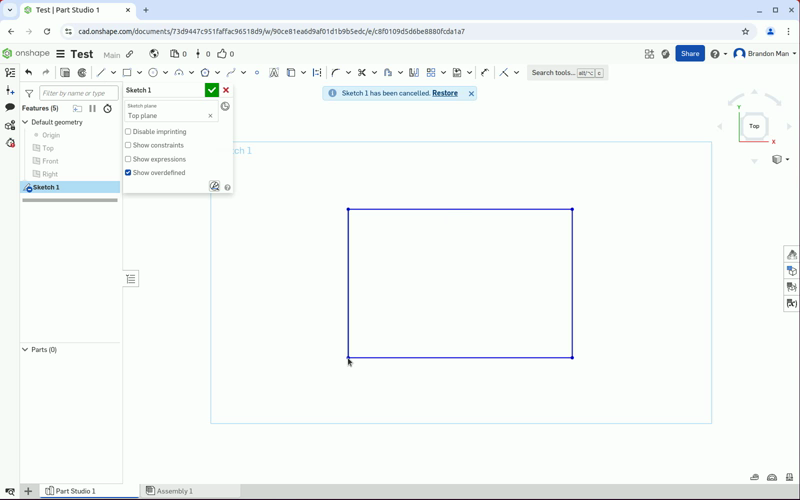
mouse_move(385, 276)
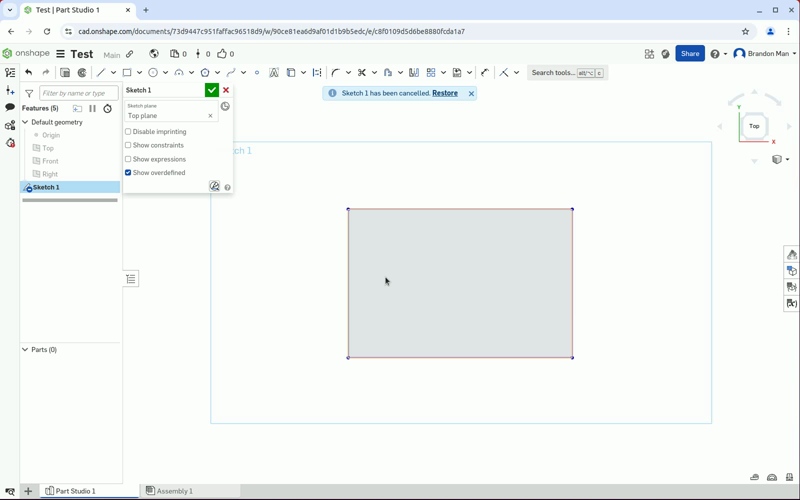
click(385, 276)
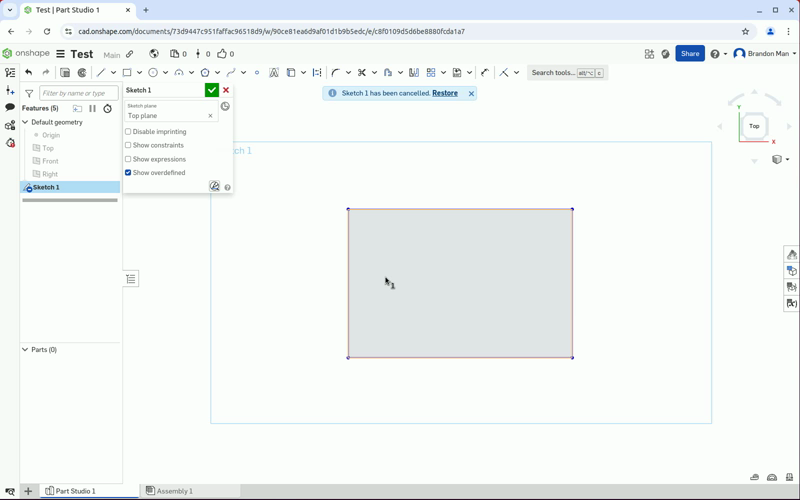
mouse_move(73, 352)
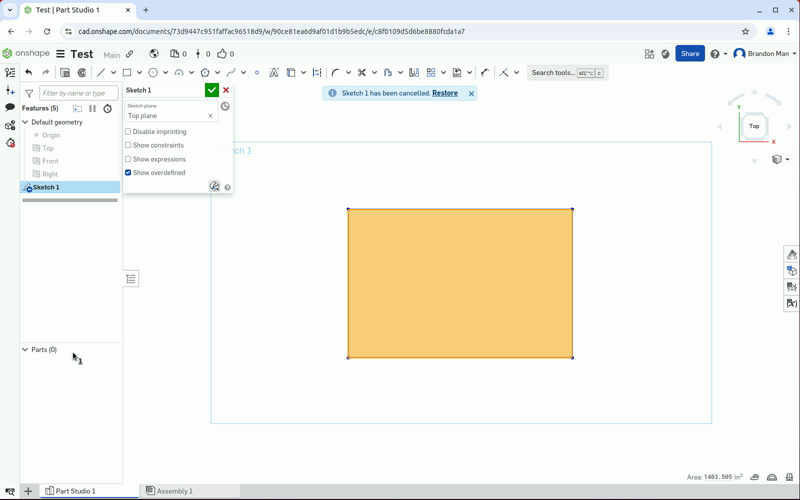
key(shift+y)
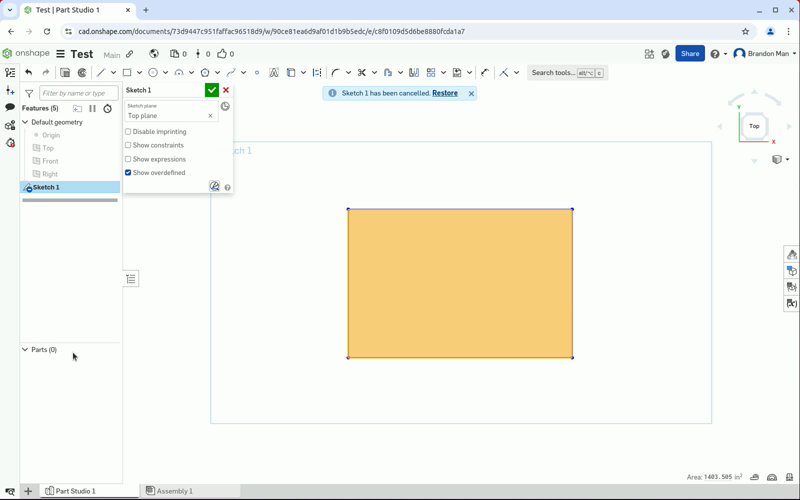
key(shift+e)
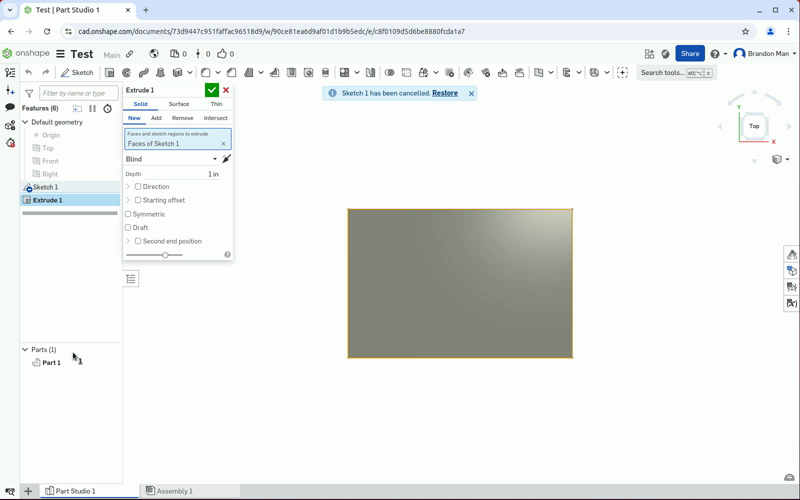
mouse_move(143, 106)
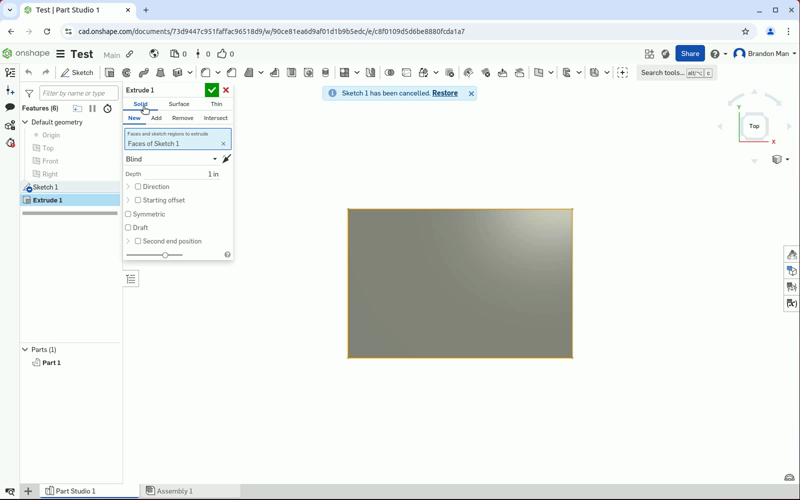
click(143, 106)
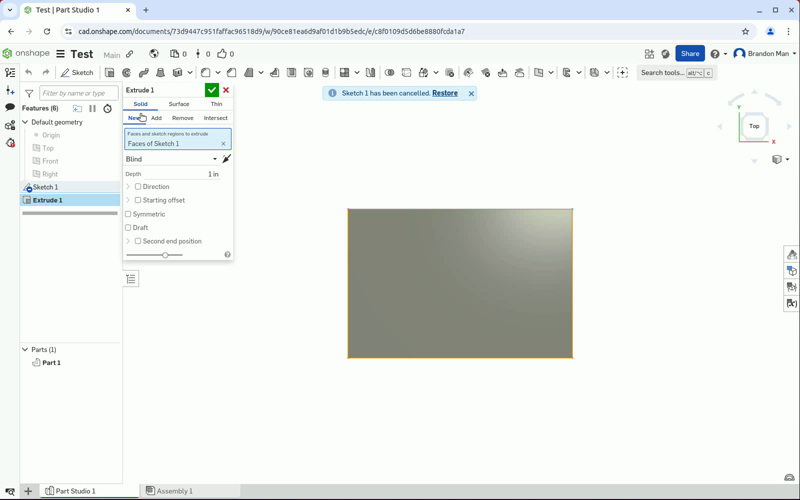
mouse_move(137, 120)
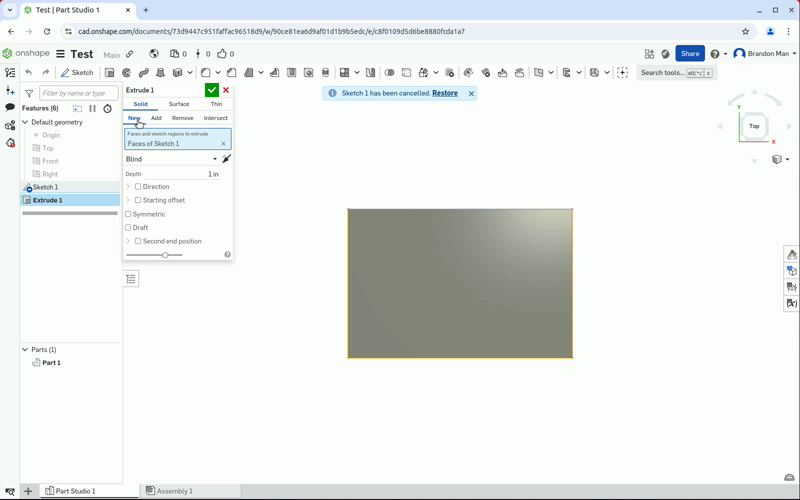
click(137, 120)
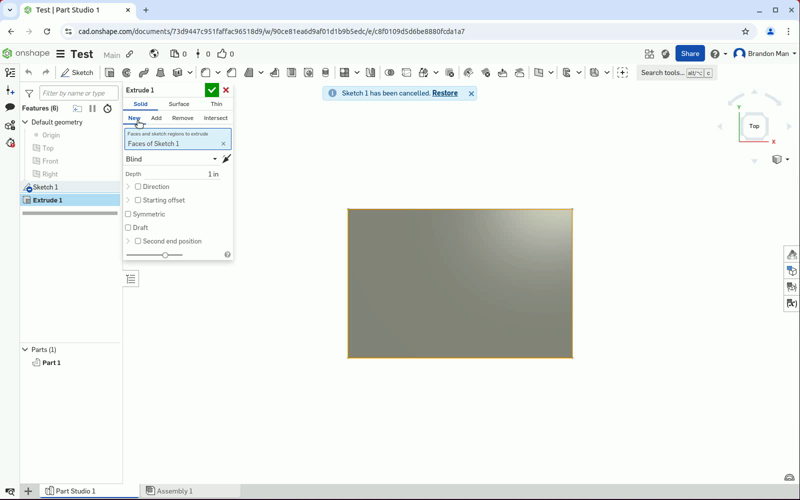
key(tab, 4)
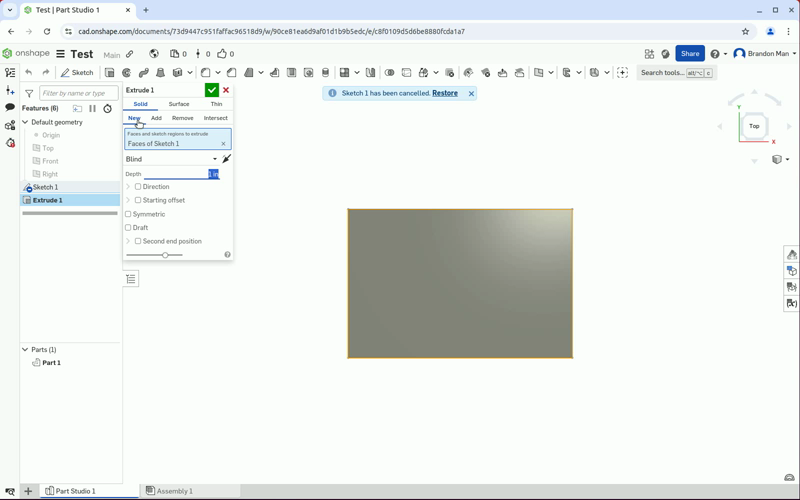
text(3.129)
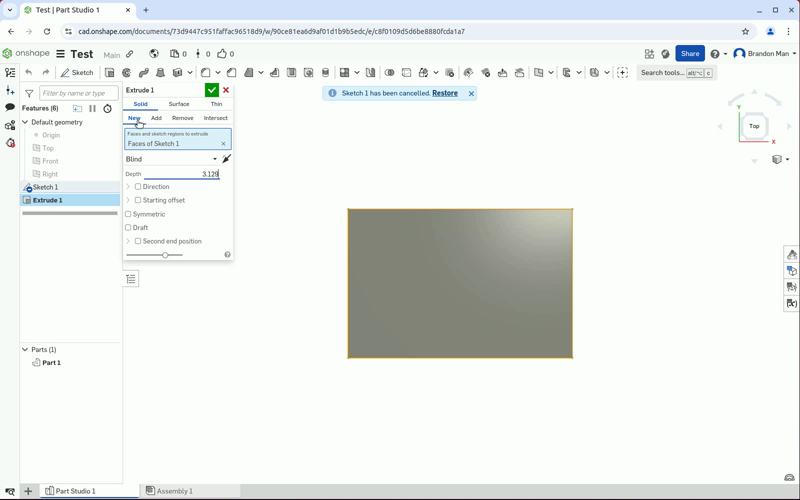
key(enter)
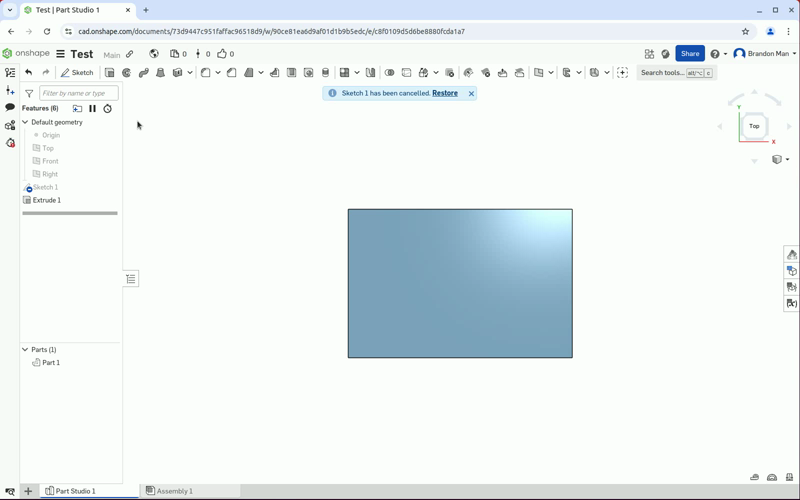
key(shift+h)
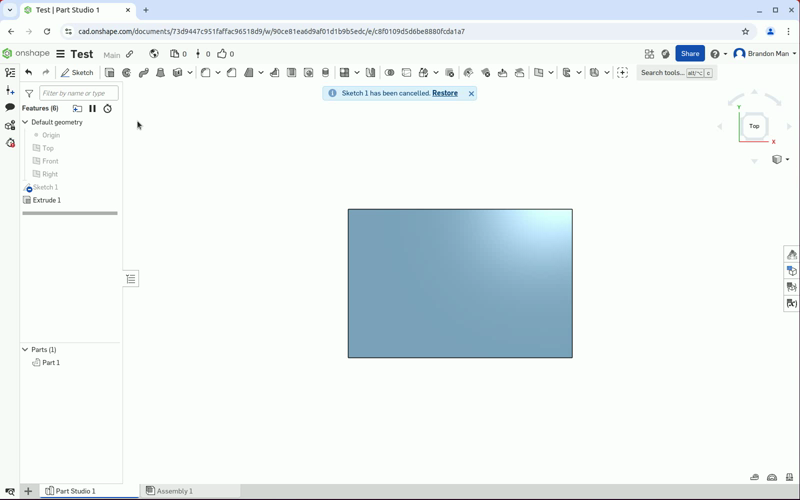
key(shift+h)
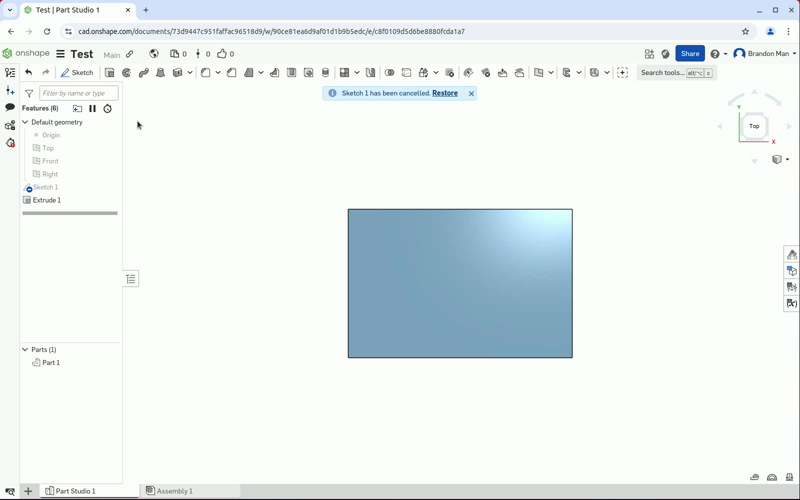
mouse_move(73, 189)
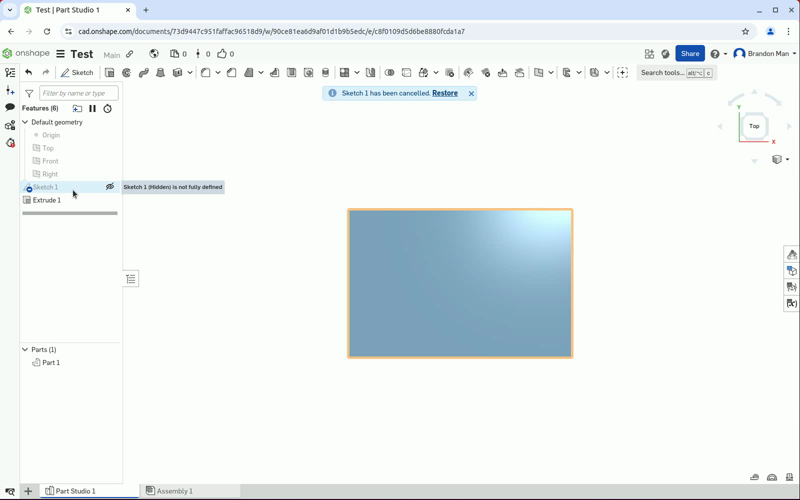
click(73, 189)
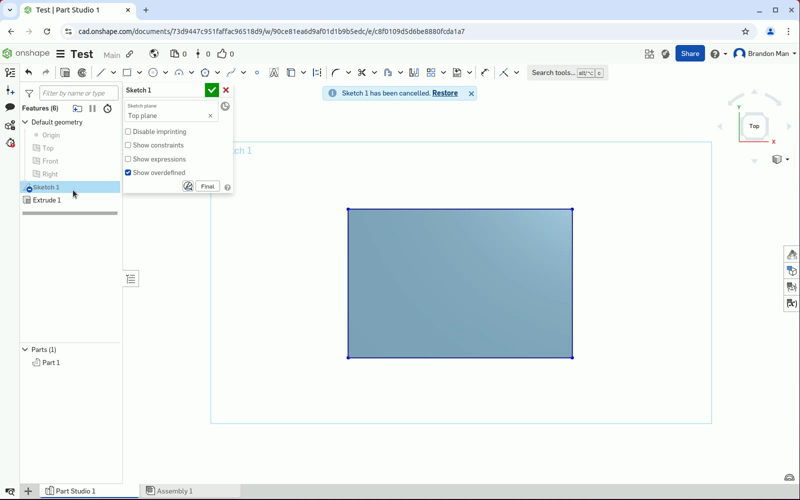
mouse_move(229, 92)
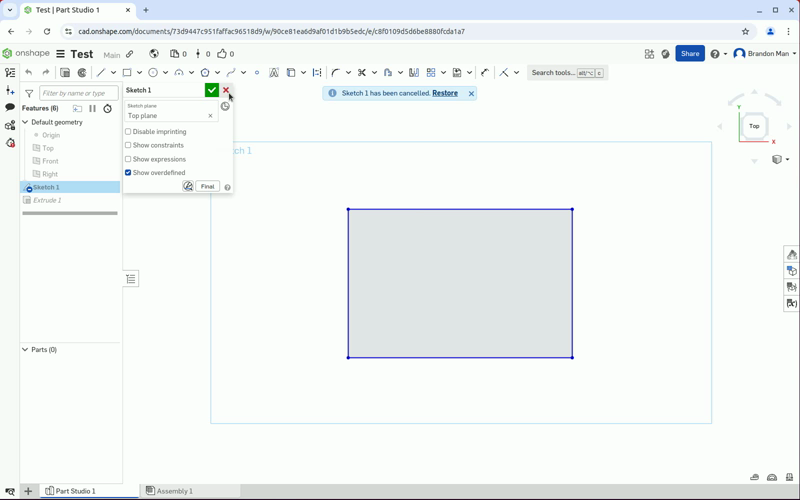
click(229, 92)
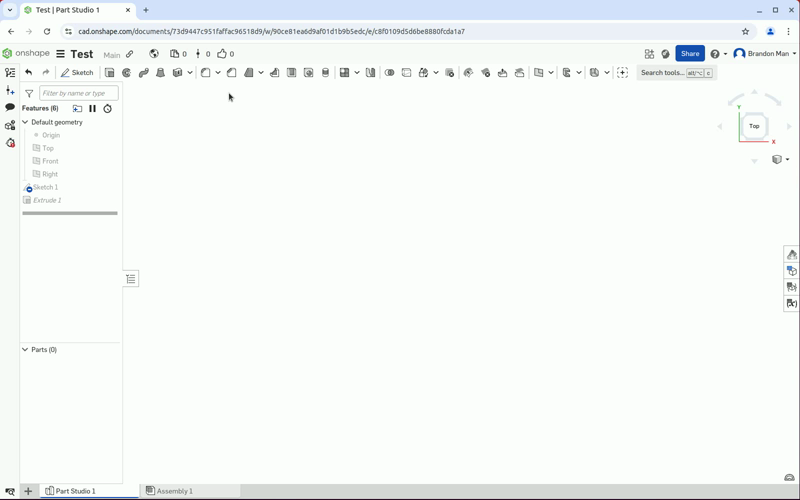
mouse_move(541, 75)
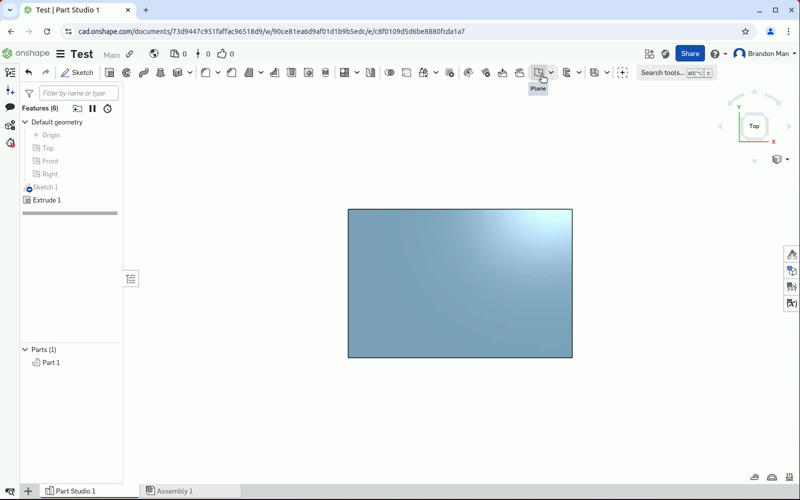
click(541, 75)
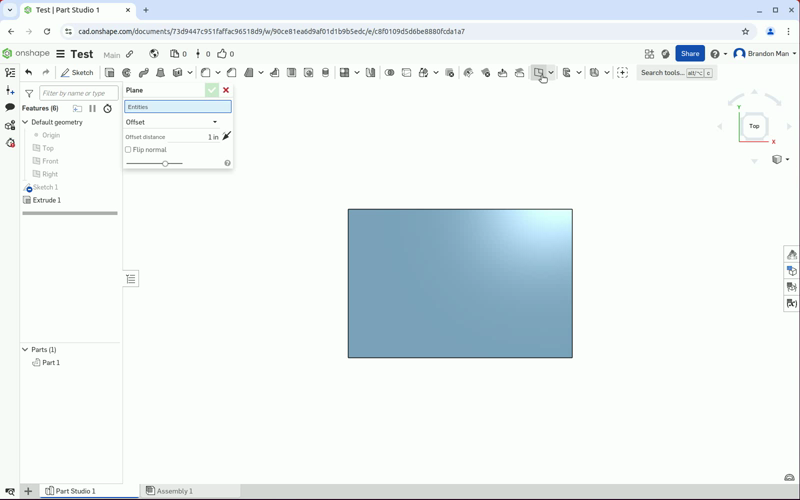
mouse_move(73, 150)
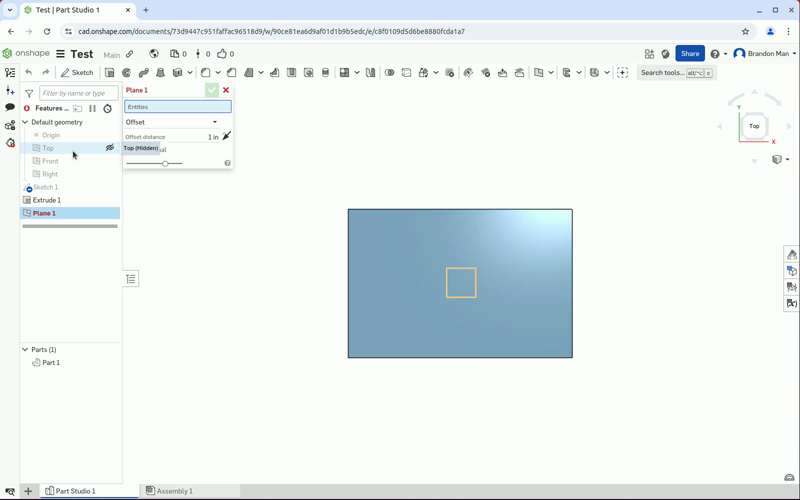
click(73, 150)
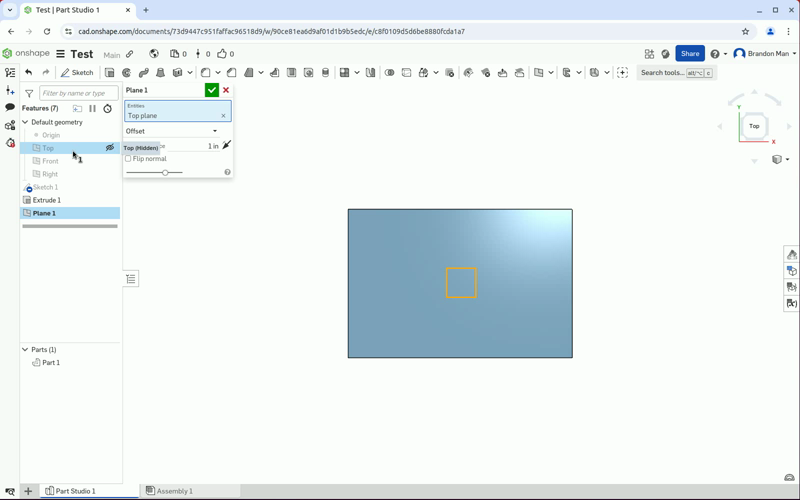
key(tab, 2)
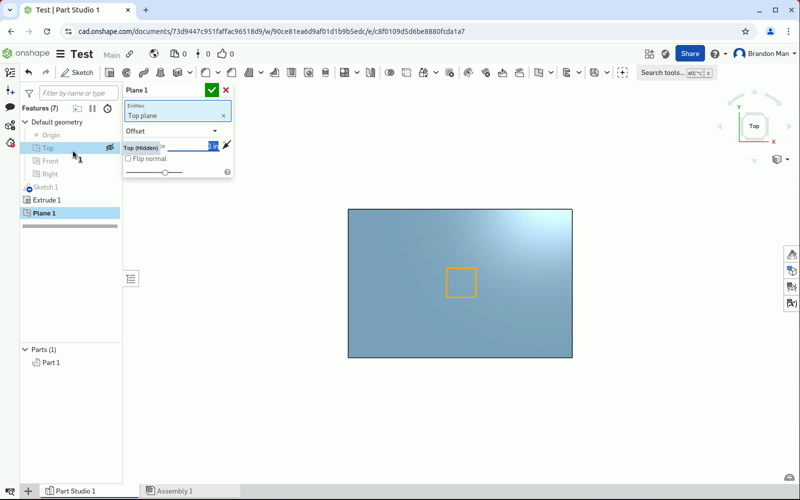
text(3.143)
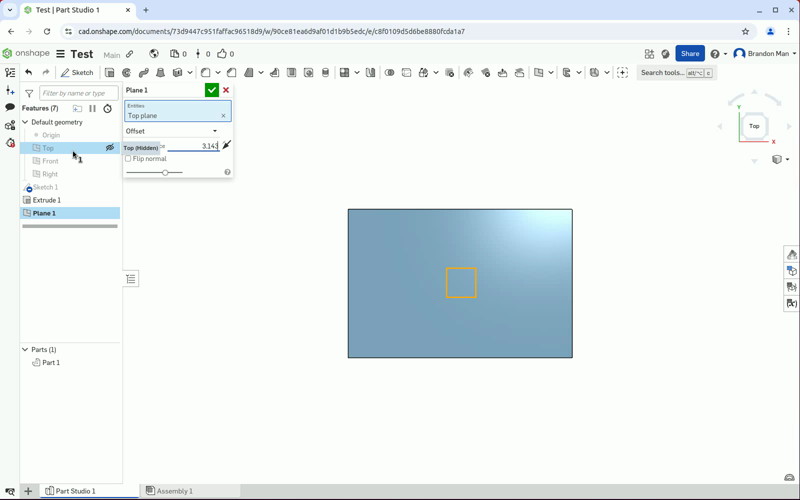
key(enter, 2)
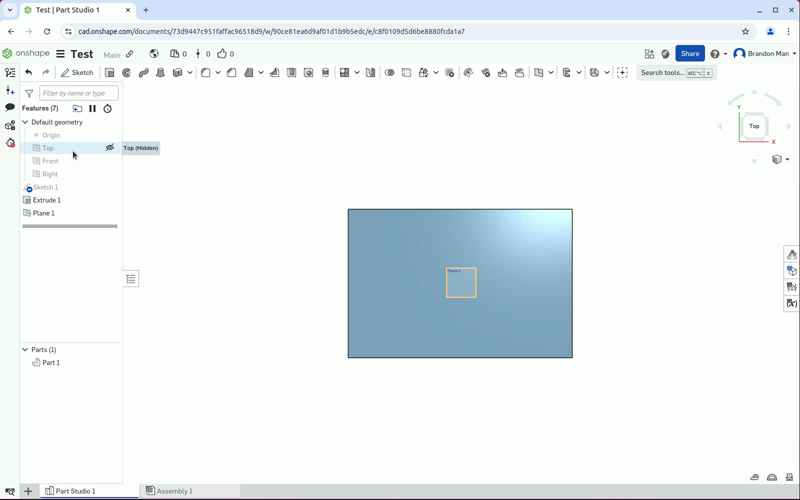
key(shift+s)
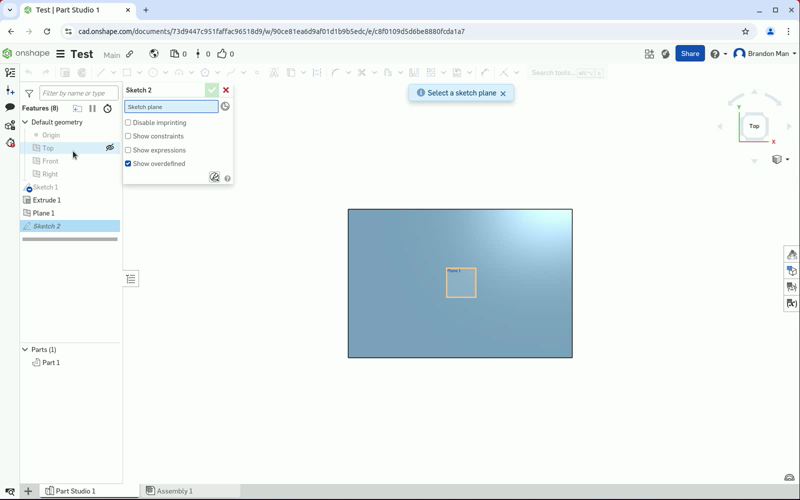
mouse_move(73, 215)
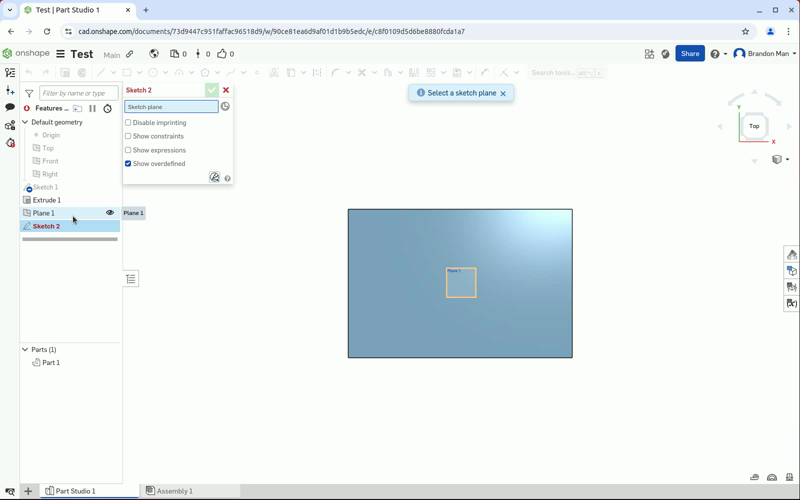
click(73, 215)
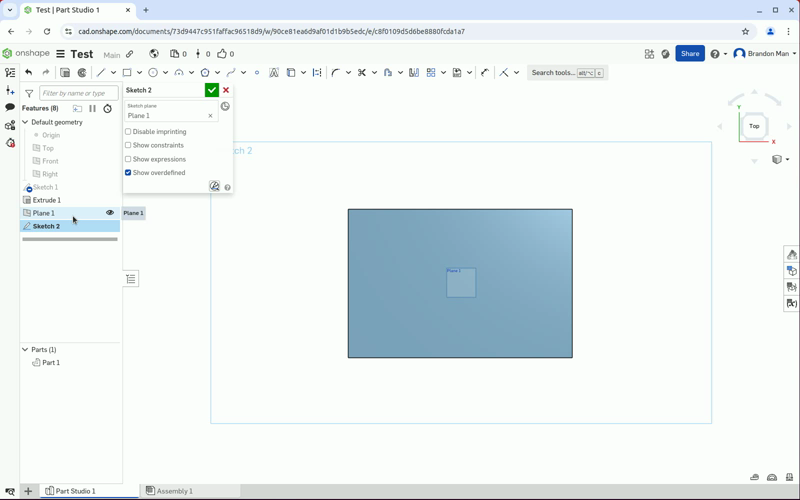
mouse_move(73, 352)
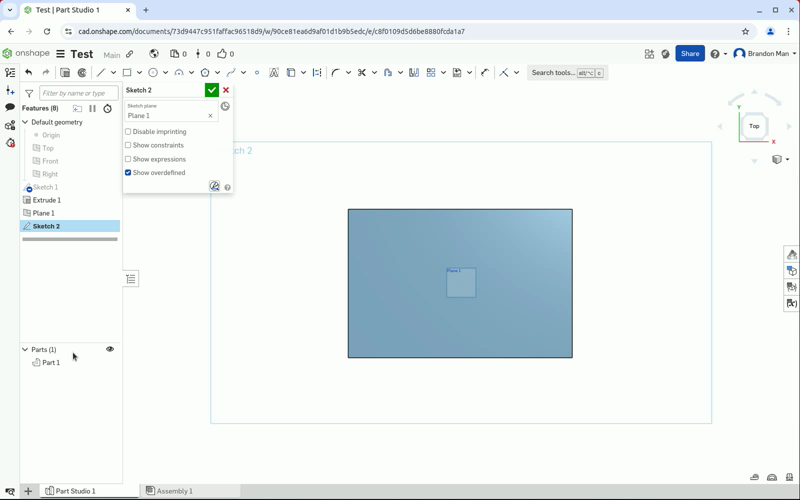
key(y)
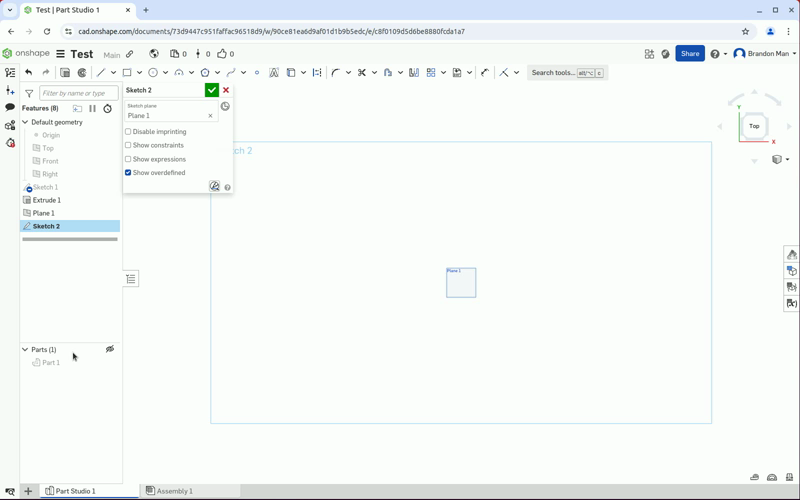
key(c)
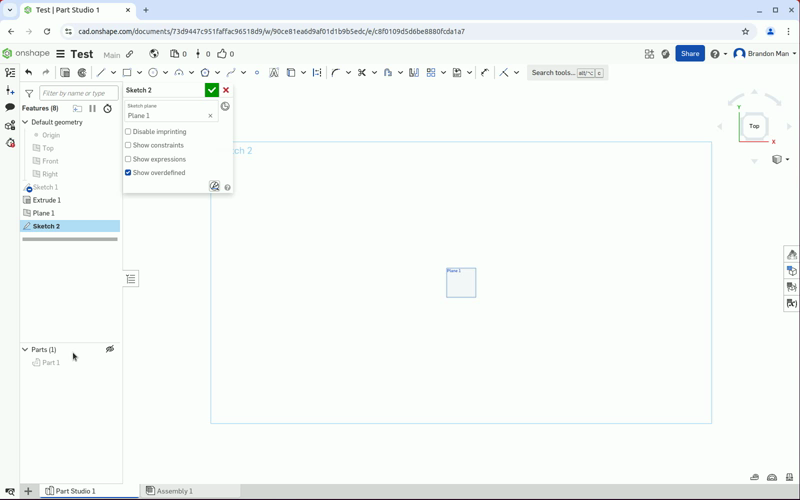
key_down(shift)
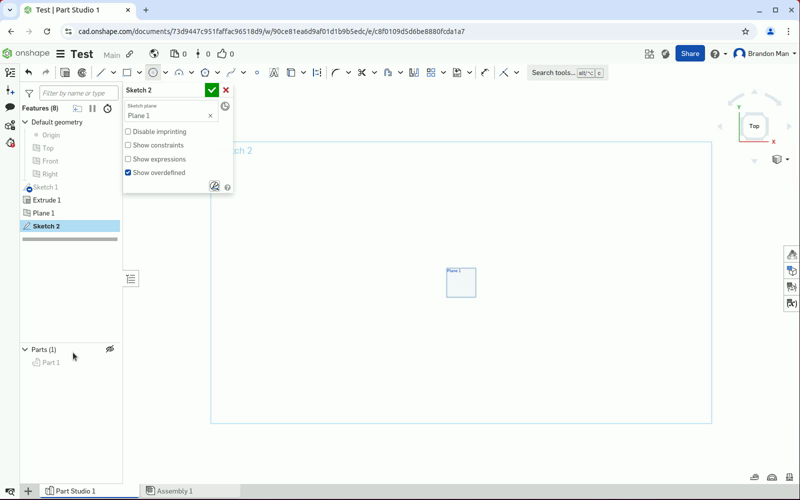
mouse_move(401, 238)
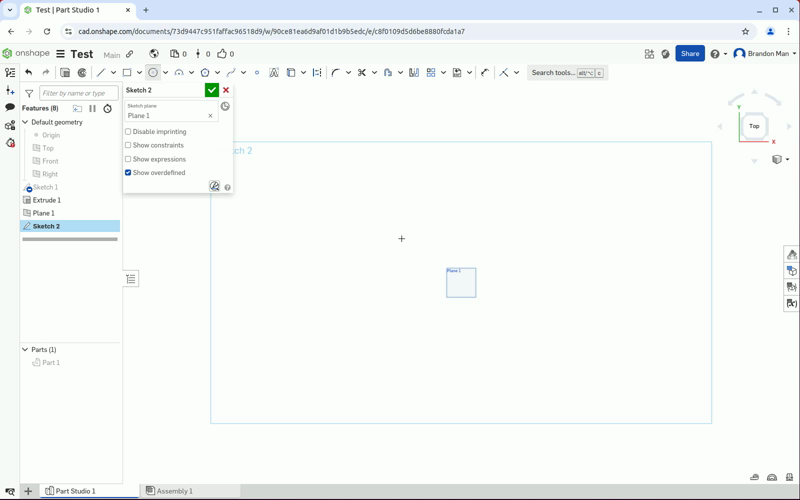
click(401, 238)
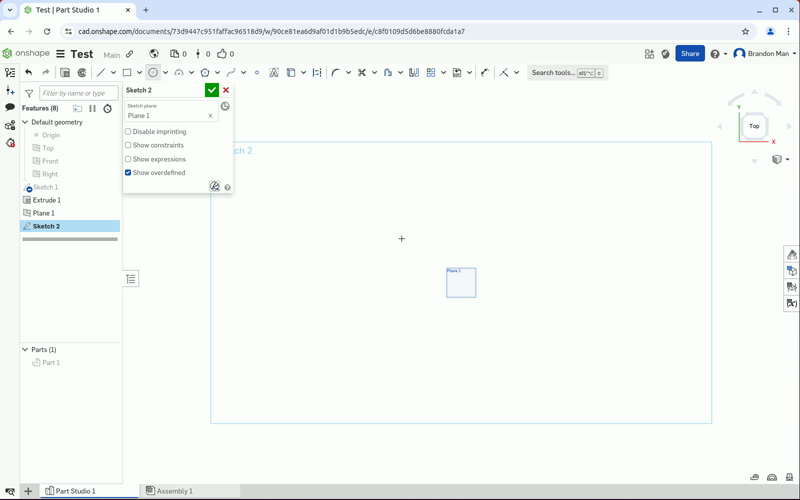
key_up(shift)
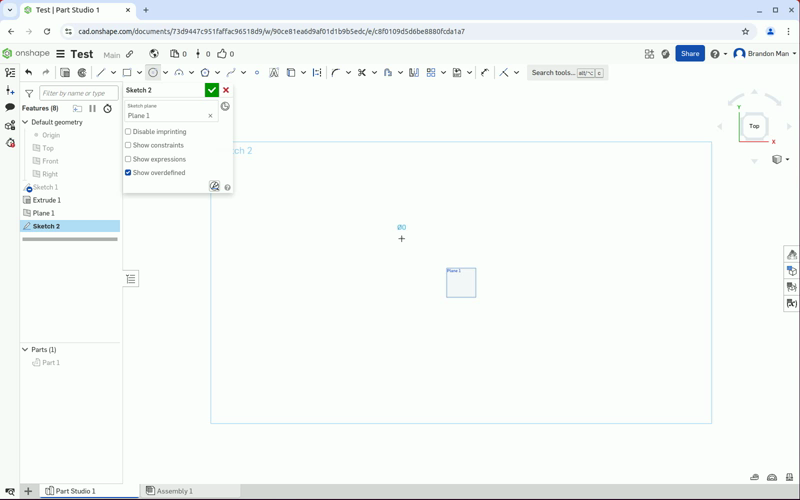
mouse_move(413, 238)
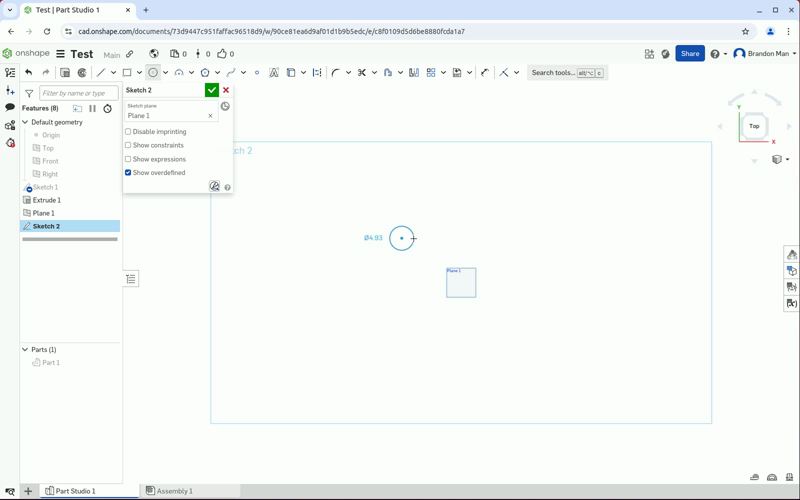
click(413, 238)
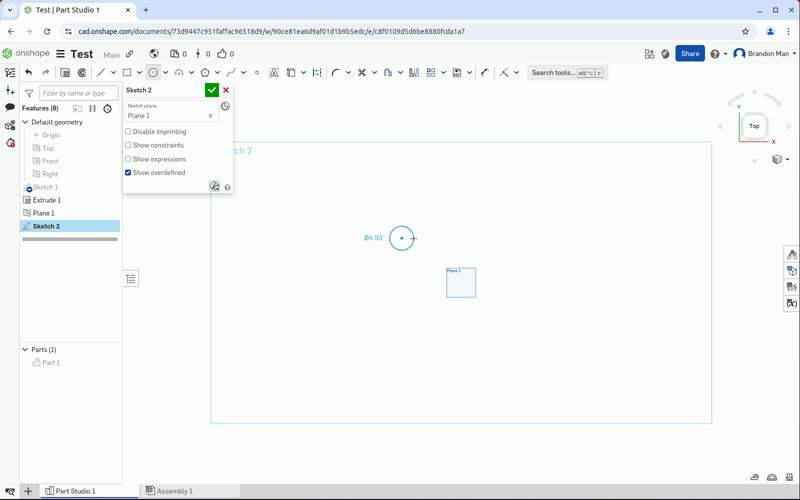
key(esc)
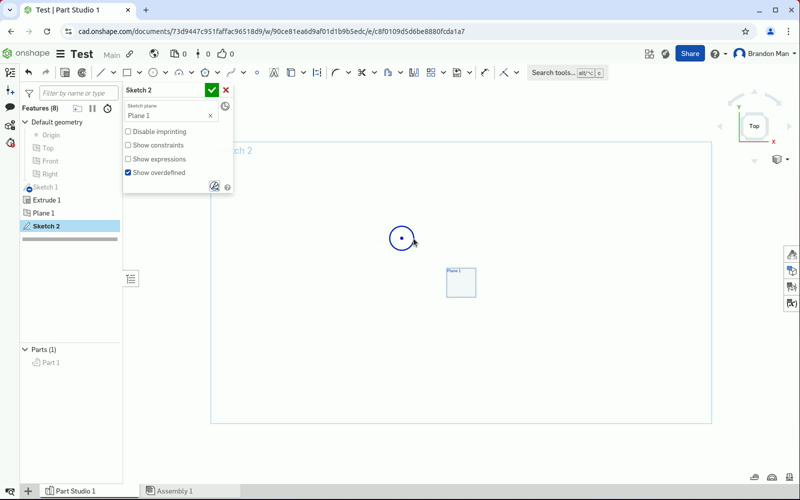
mouse_move(409, 231)
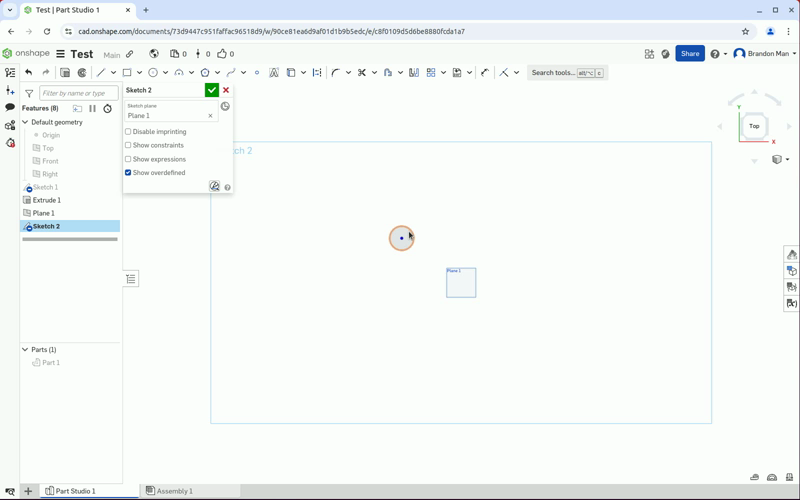
scroll(6)
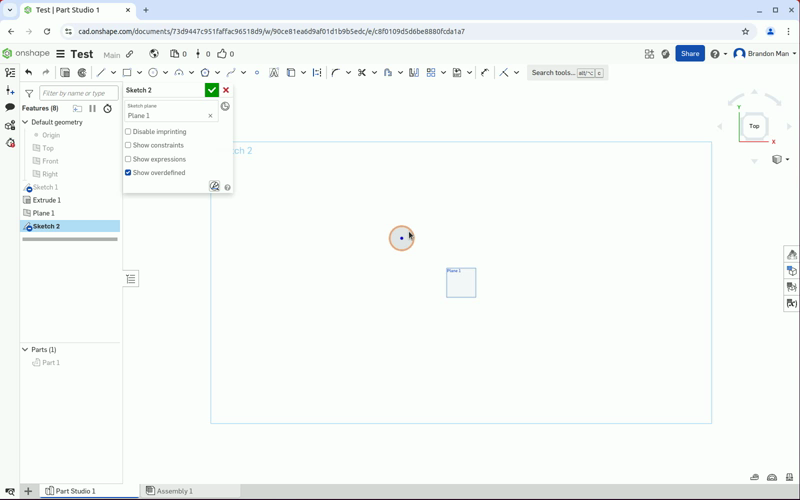
scroll(6)
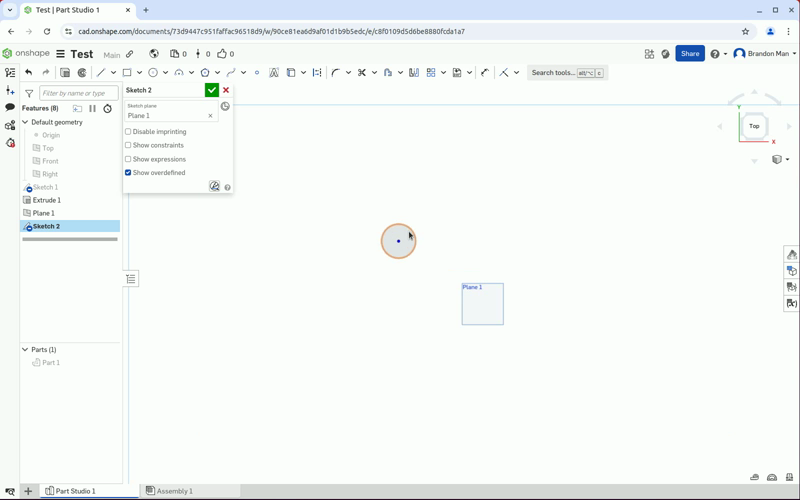
scroll(6)
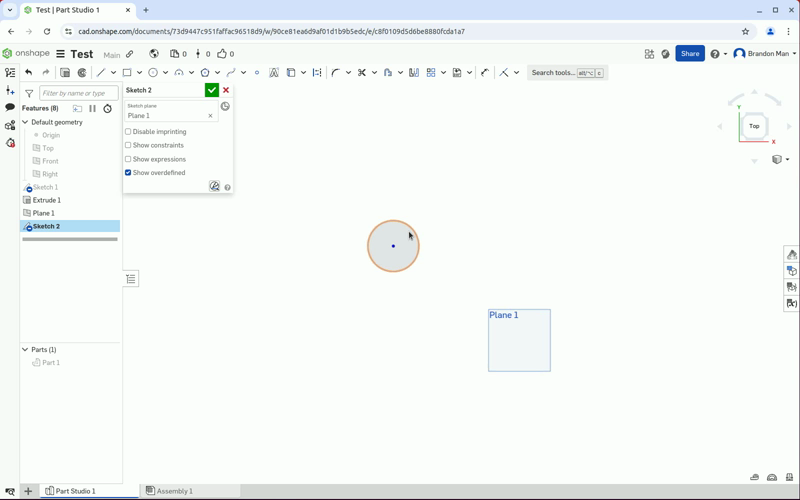
scroll(6)
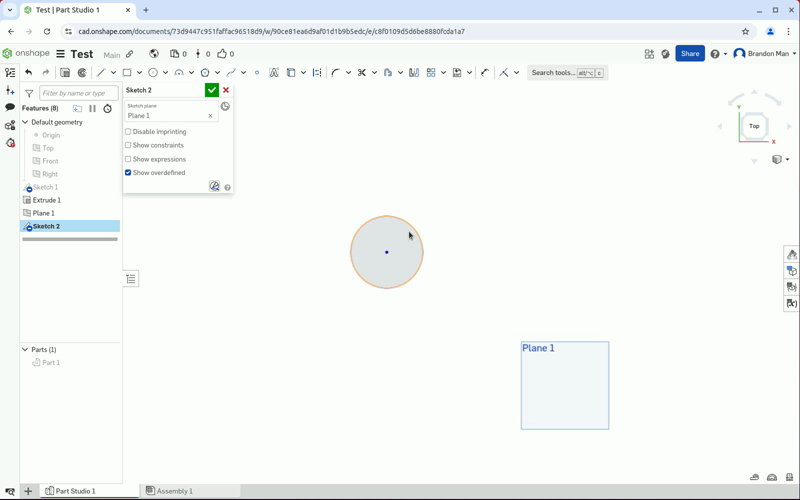
scroll(6)
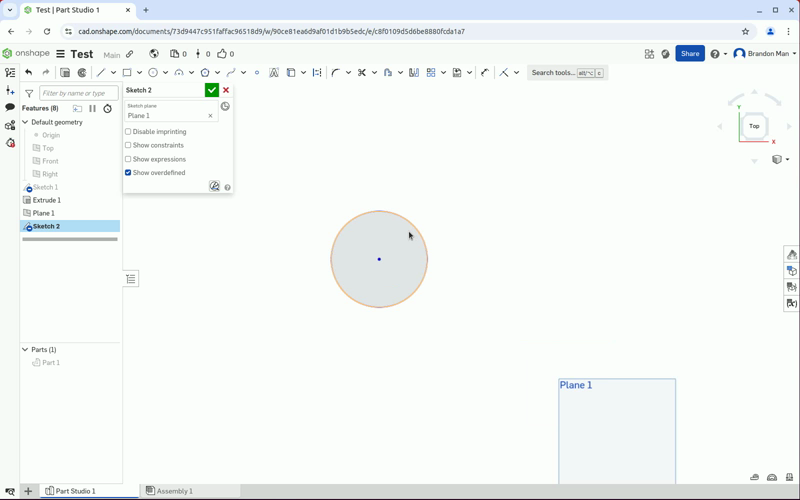
scroll(6)
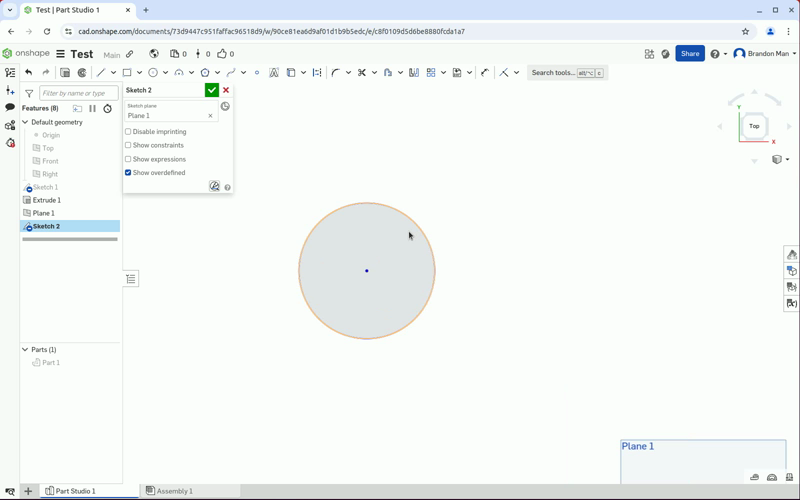
scroll(6)
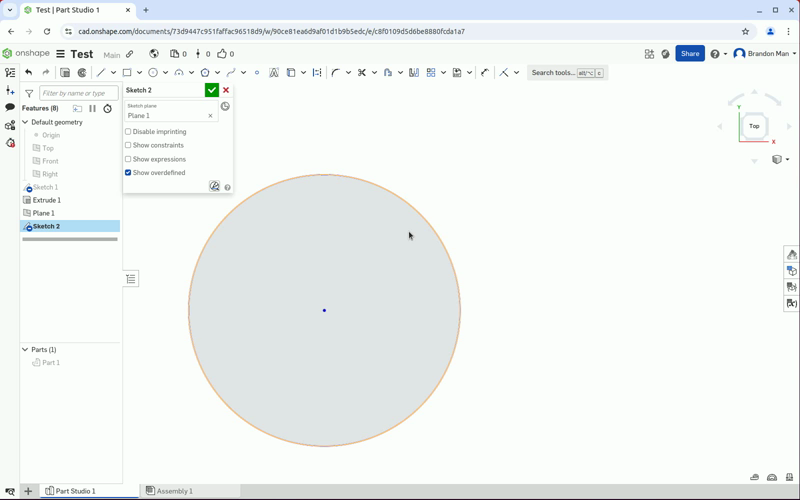
click(409, 231)
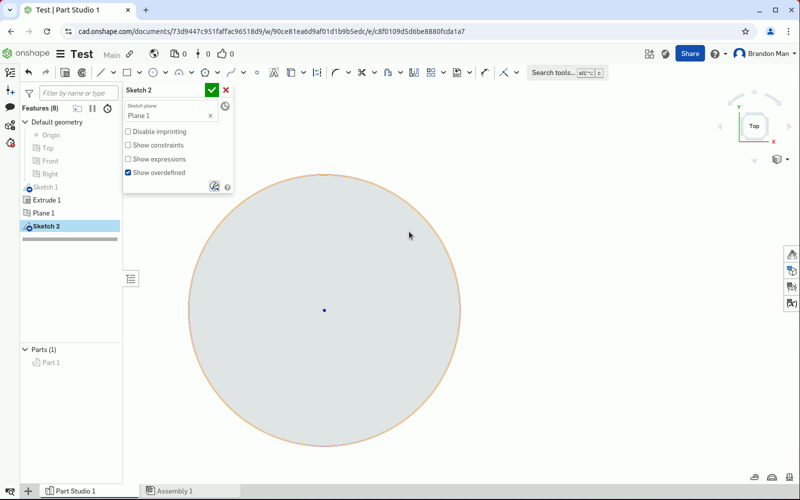
scroll(-6)
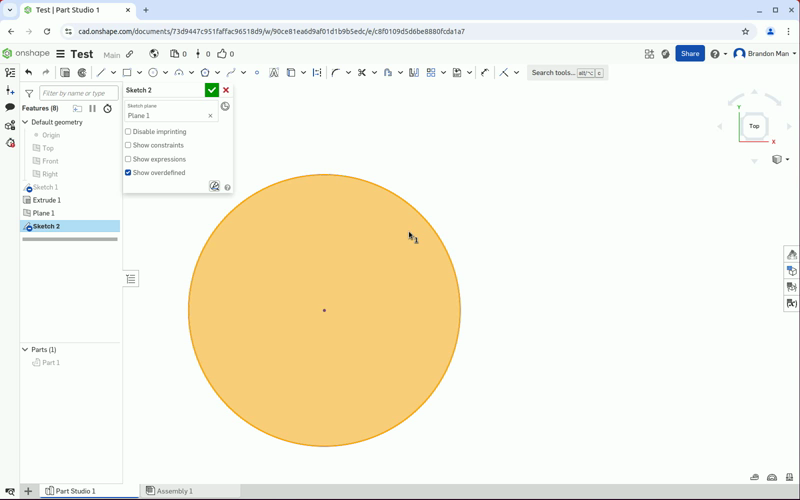
scroll(-6)
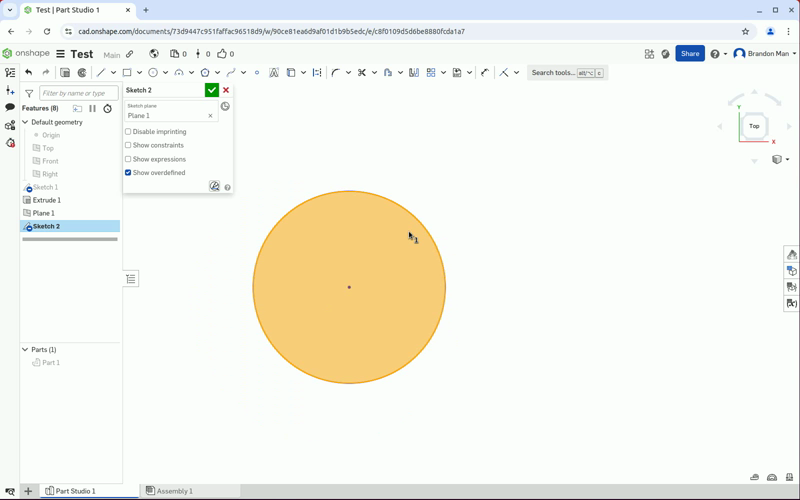
scroll(-6)
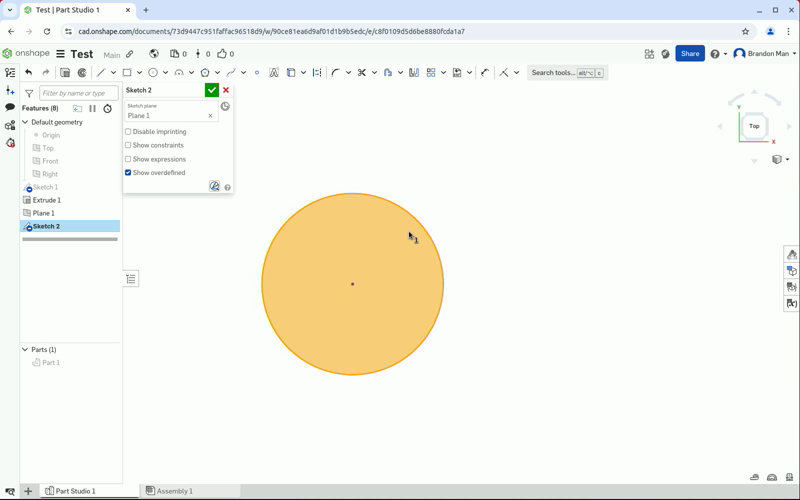
scroll(-6)
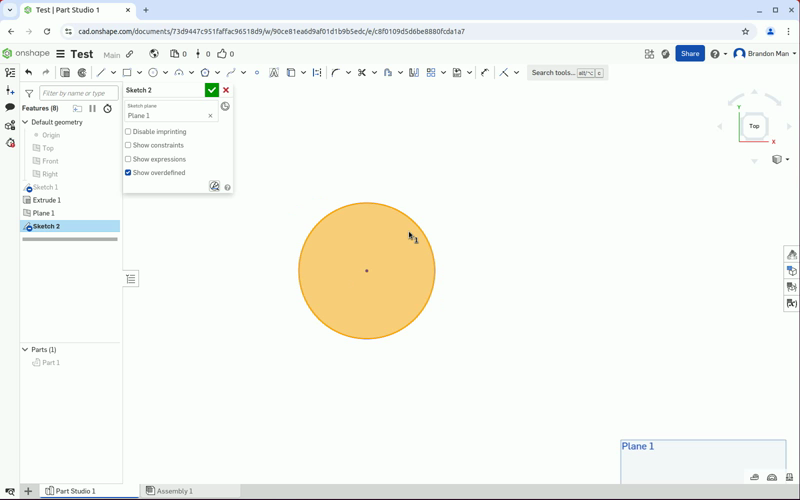
scroll(-6)
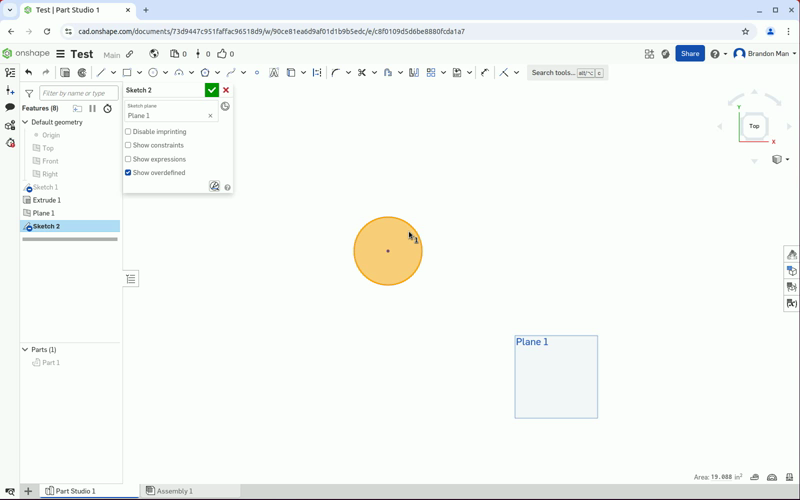
scroll(-6)
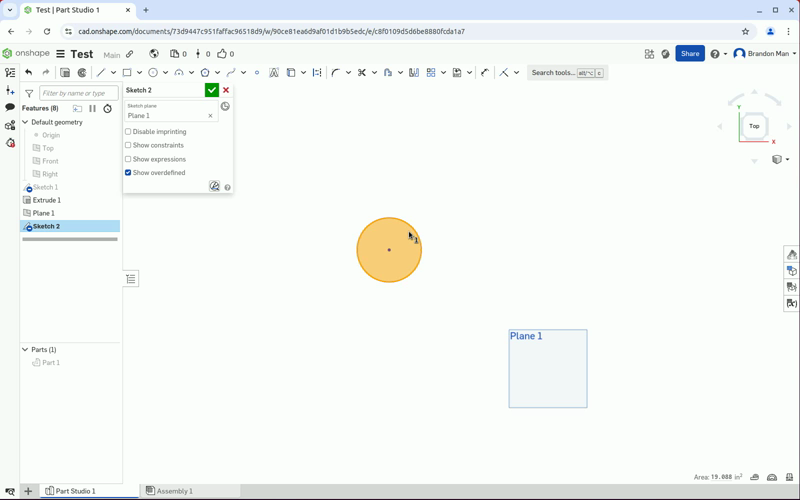
scroll(-6)
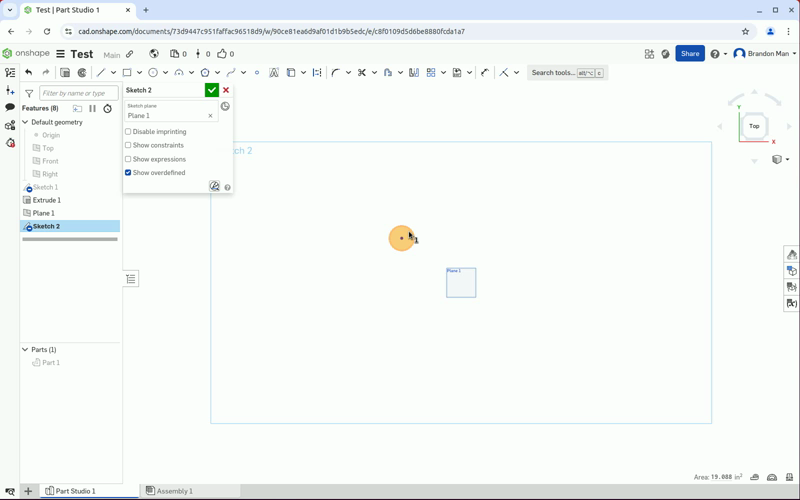
mouse_move(73, 352)
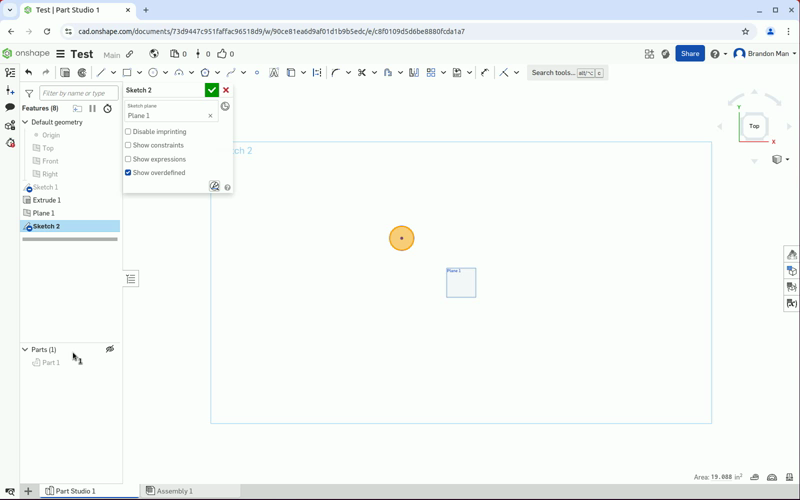
key(shift+y)
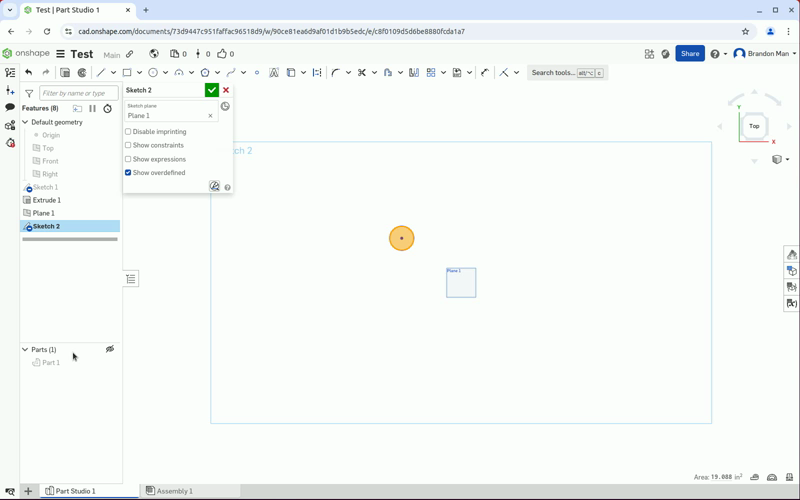
key(shift+e)
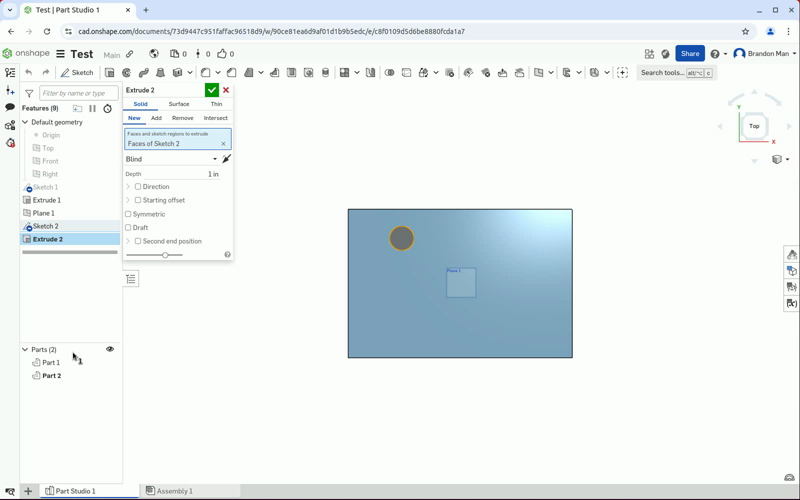
mouse_move(143, 106)
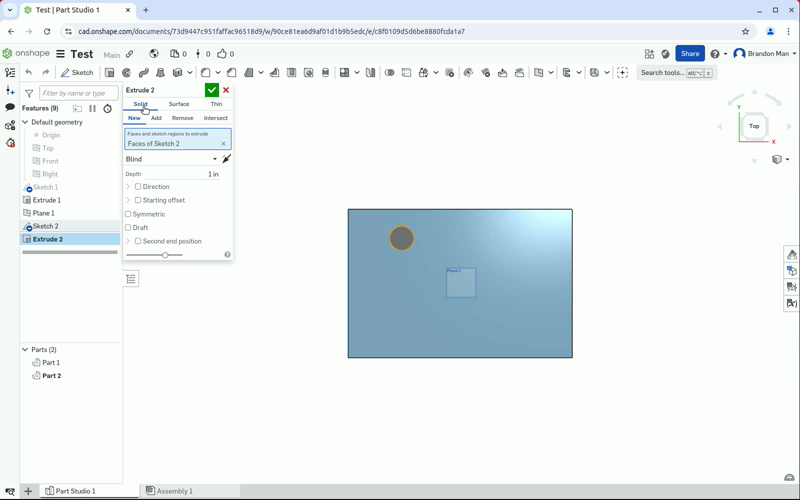
click(143, 106)
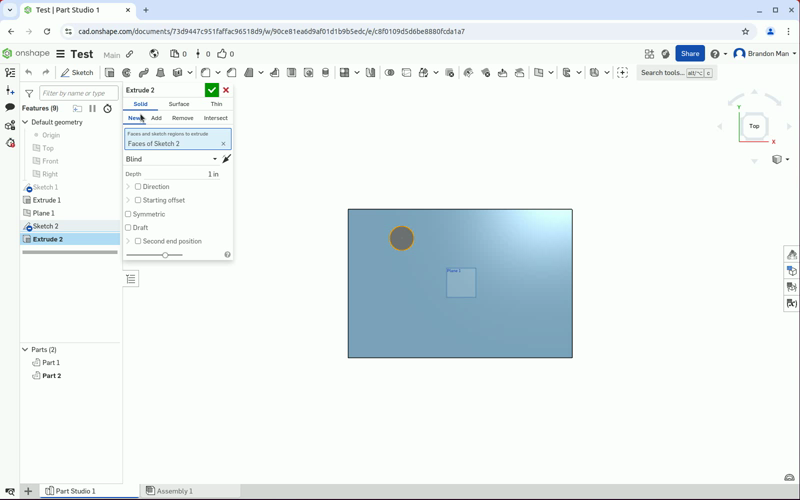
mouse_move(137, 120)
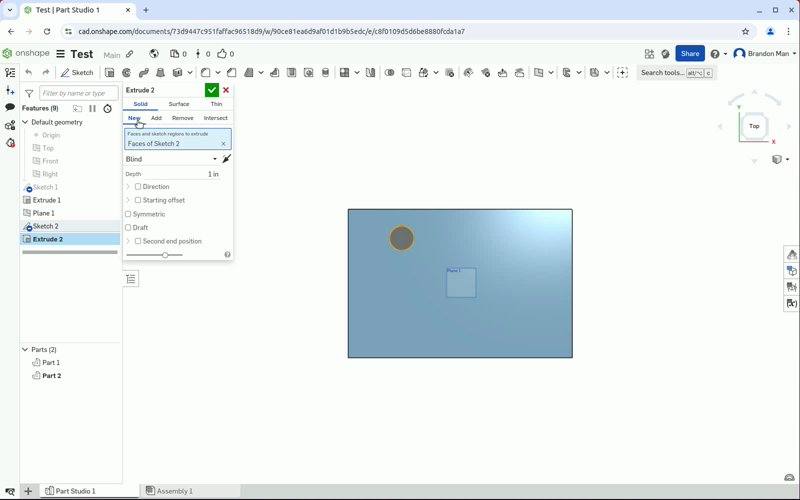
click(137, 120)
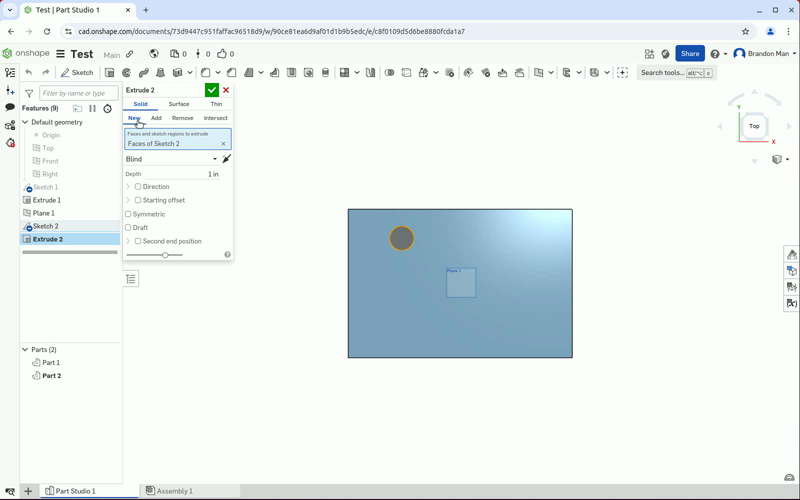
key(tab, 4)
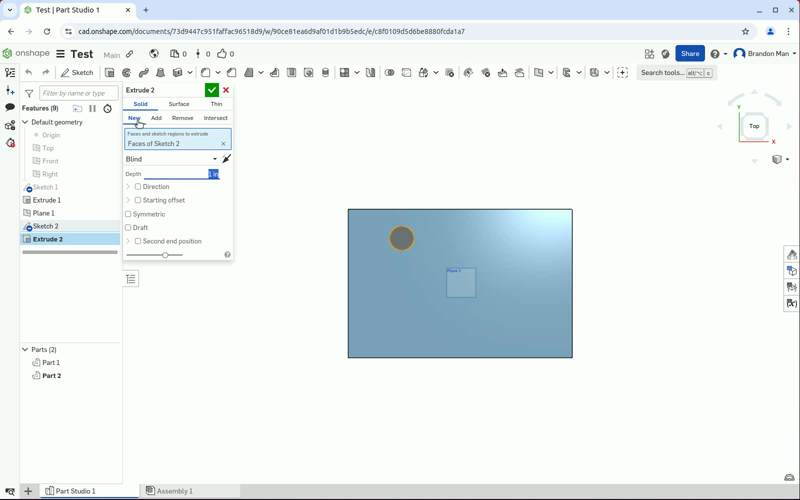
text(15.405)
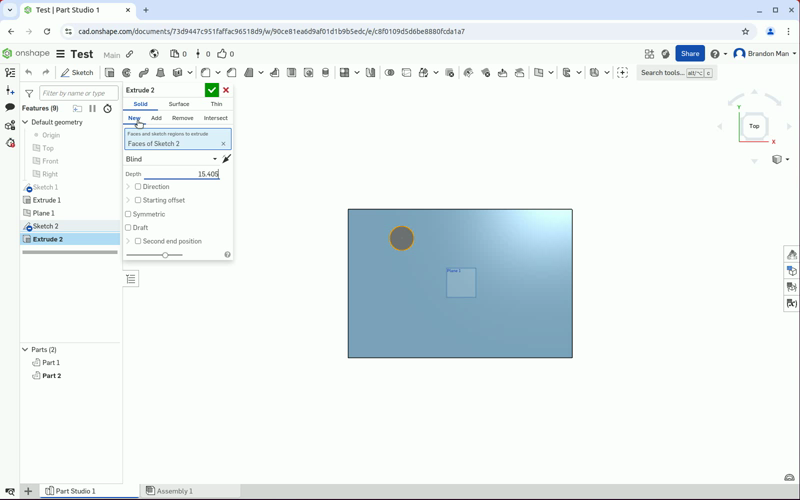
key(enter)
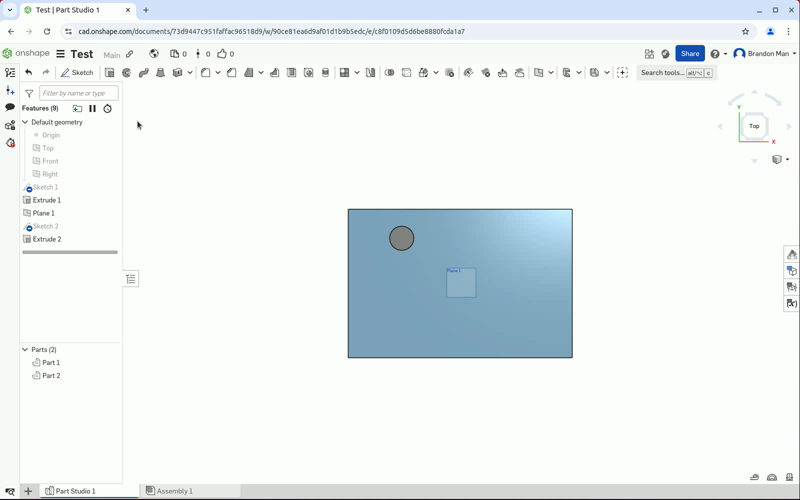
key(shift+h)
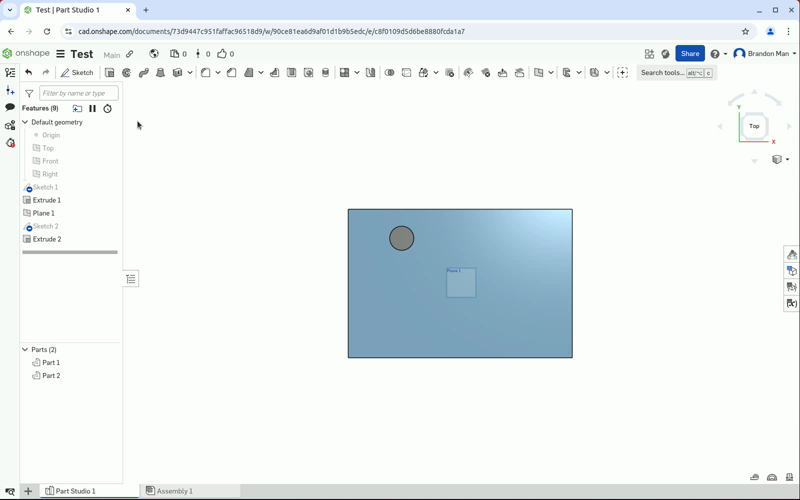
key(shift+h)
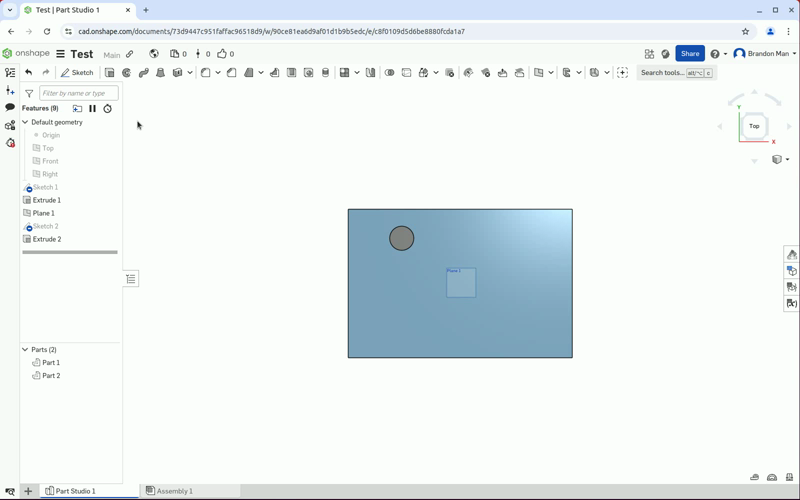
mouse_move(73, 189)
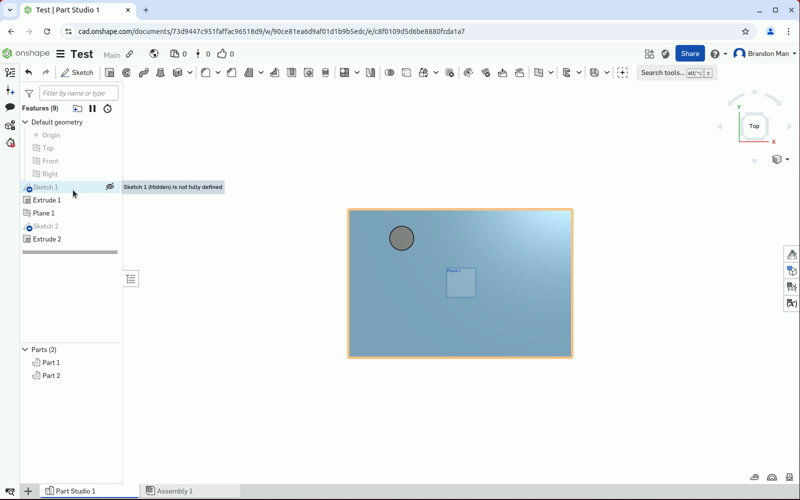
click(73, 189)
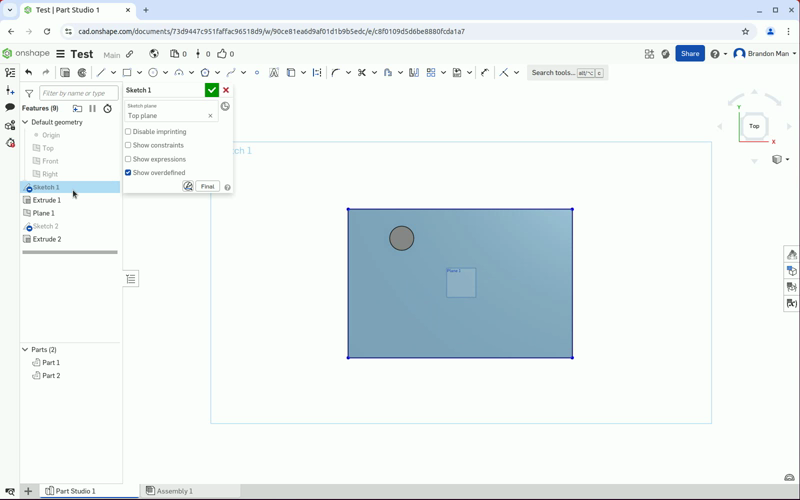
mouse_move(229, 92)
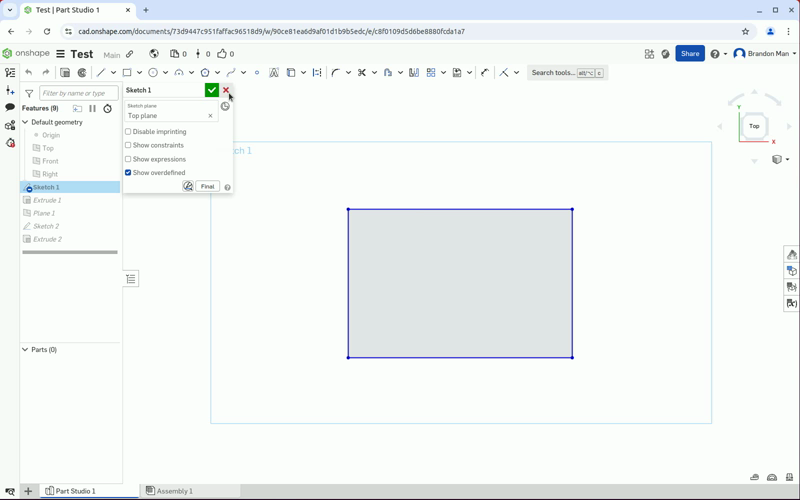
click(229, 92)
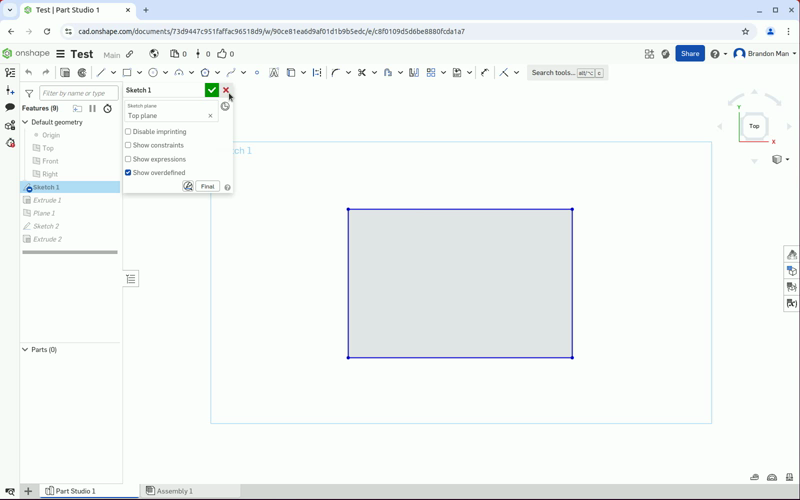
key(shift+s)
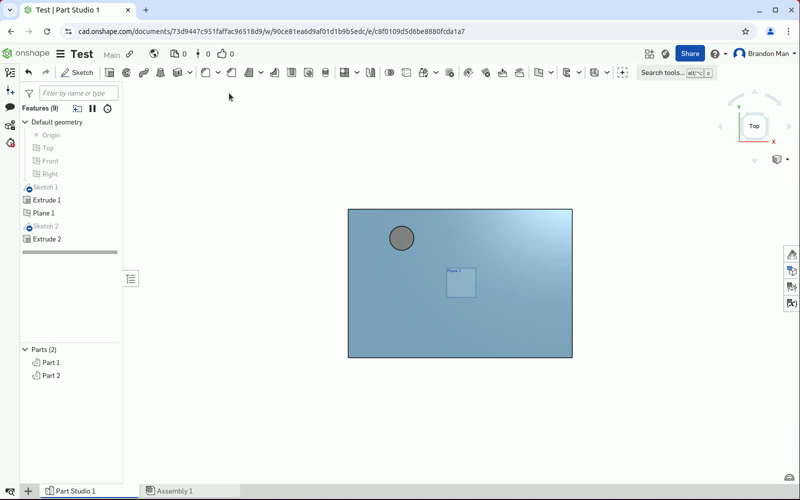
mouse_move(73, 215)
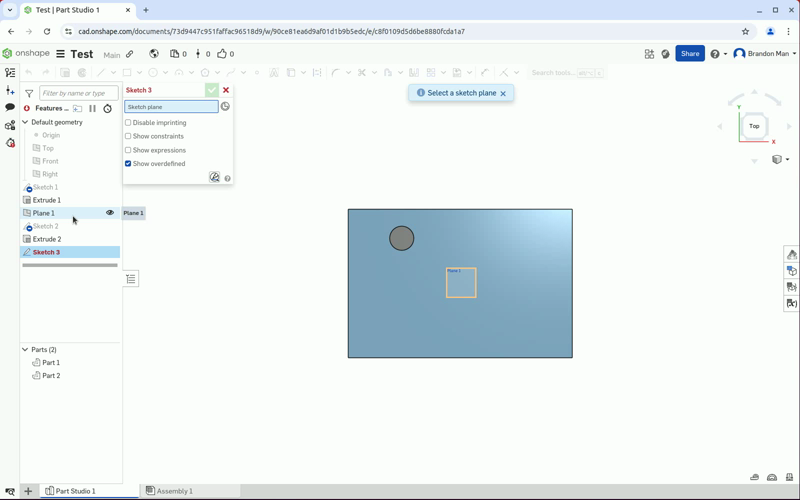
click(73, 215)
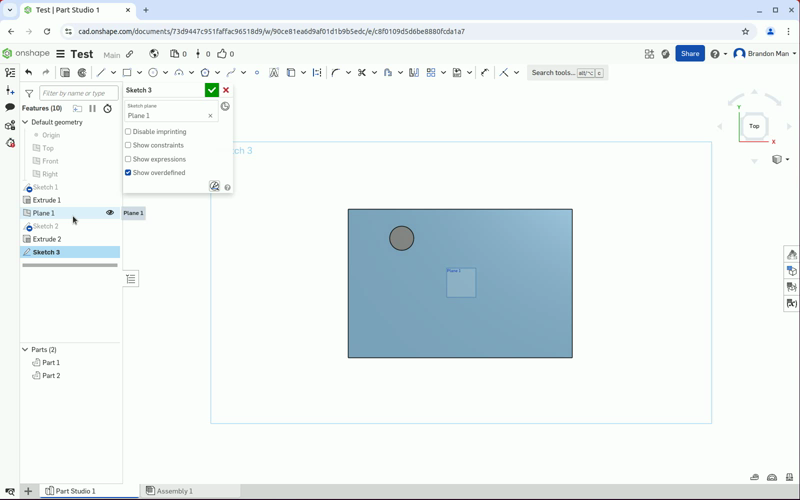
mouse_move(73, 352)
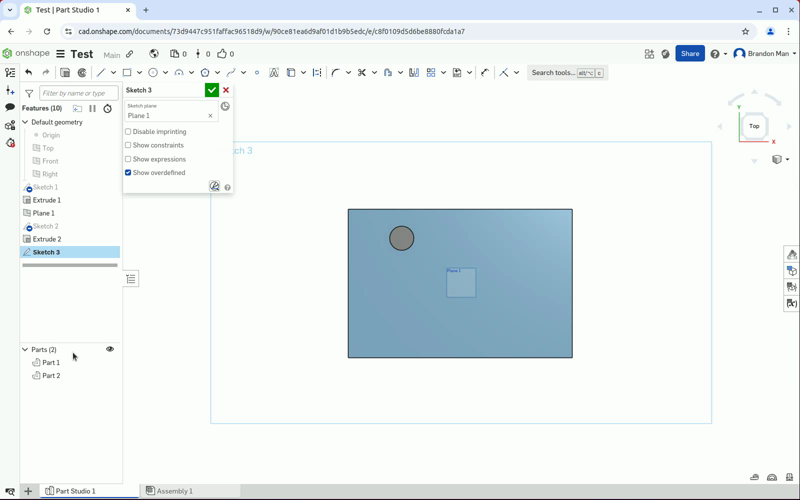
key(y)
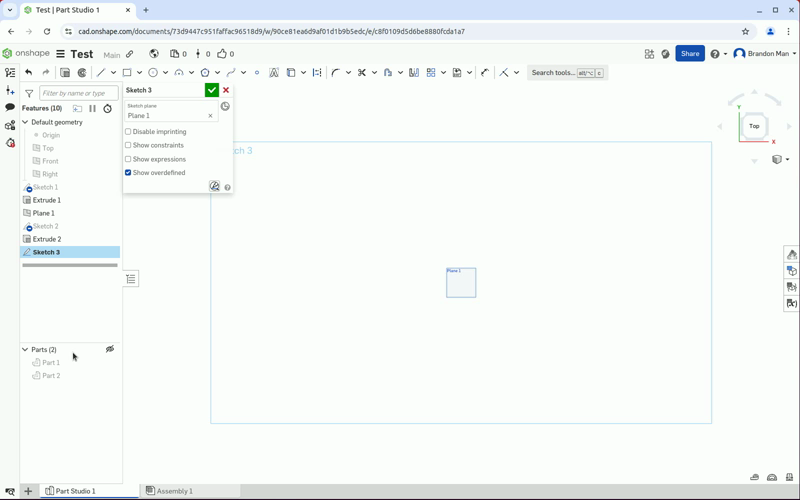
key(c)
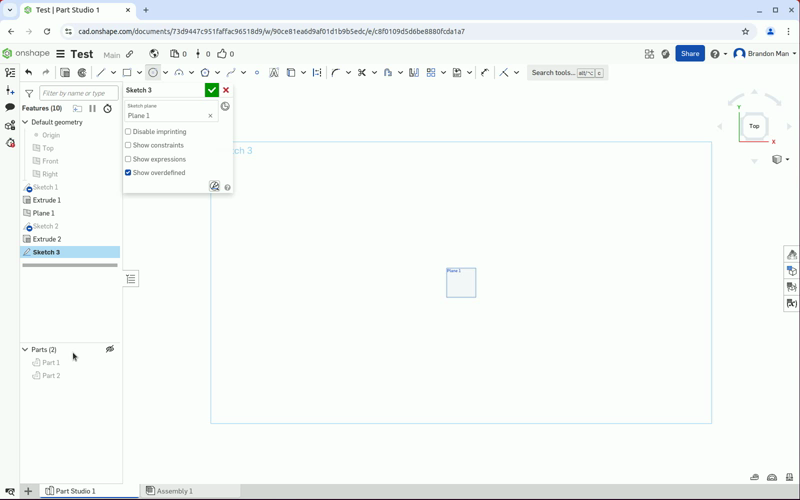
key_down(shift)
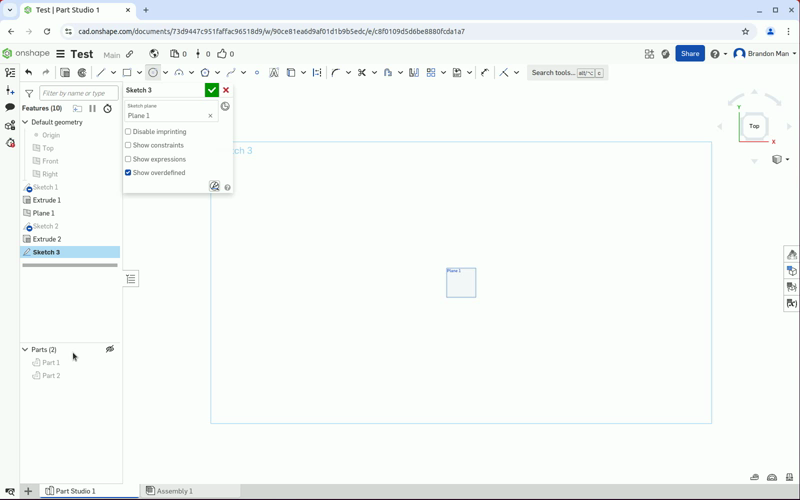
mouse_move(401, 327)
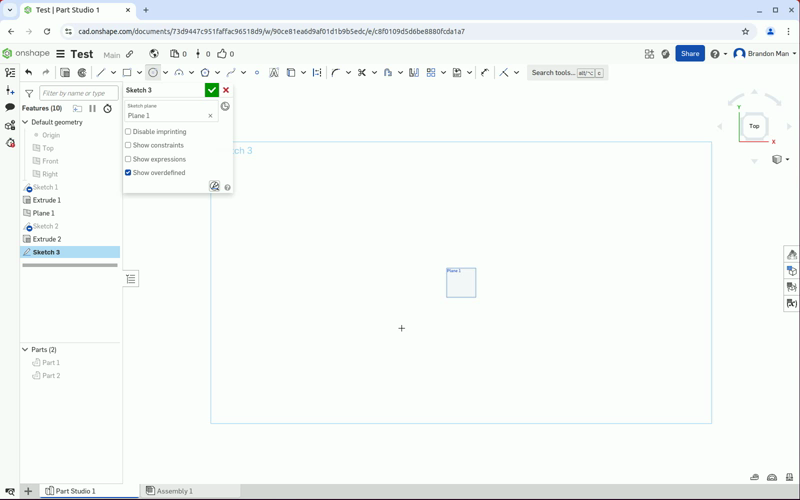
click(401, 327)
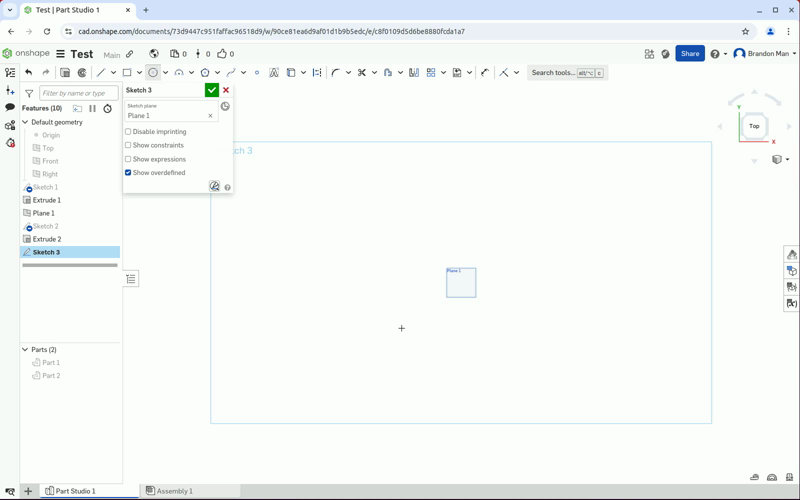
key_up(shift)
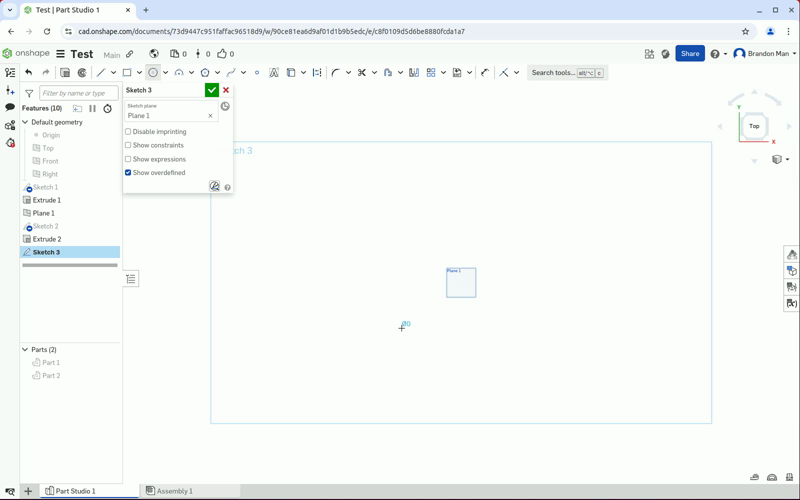
mouse_move(413, 327)
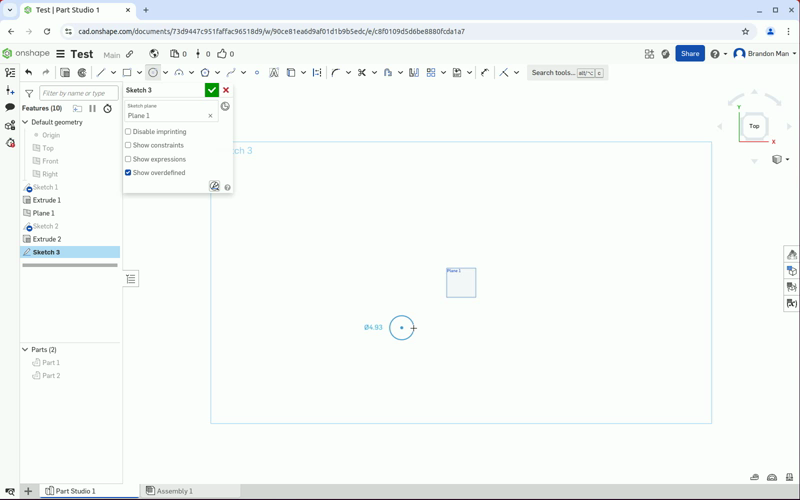
click(413, 327)
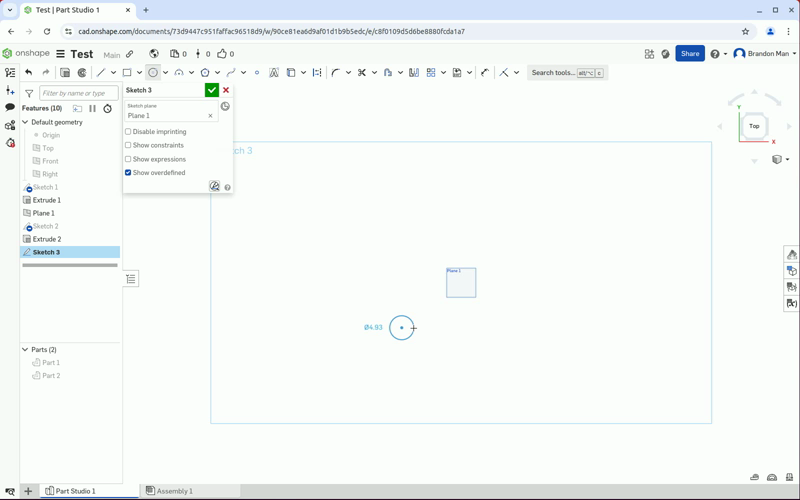
key(esc)
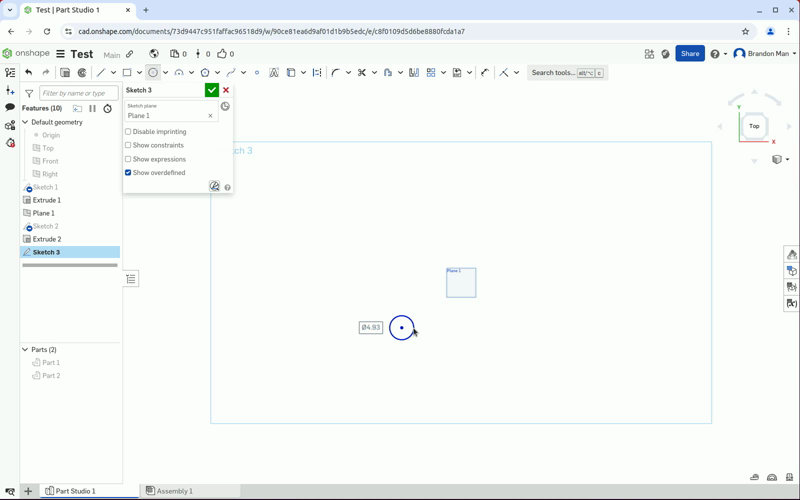
mouse_move(406, 323)
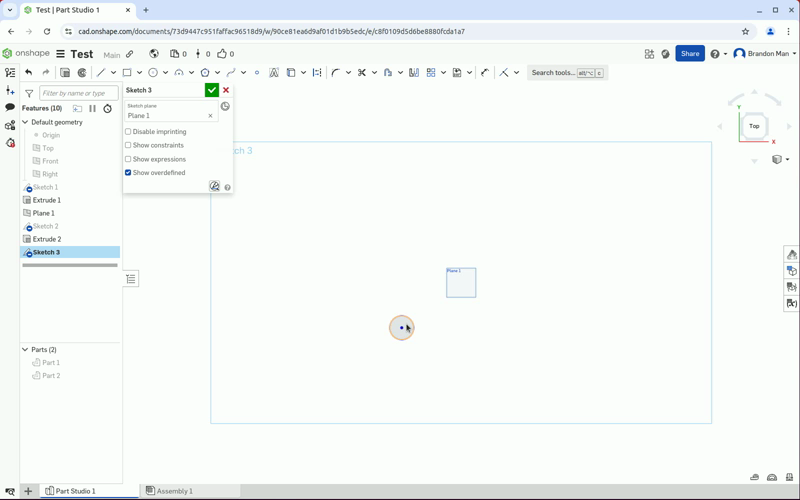
scroll(6)
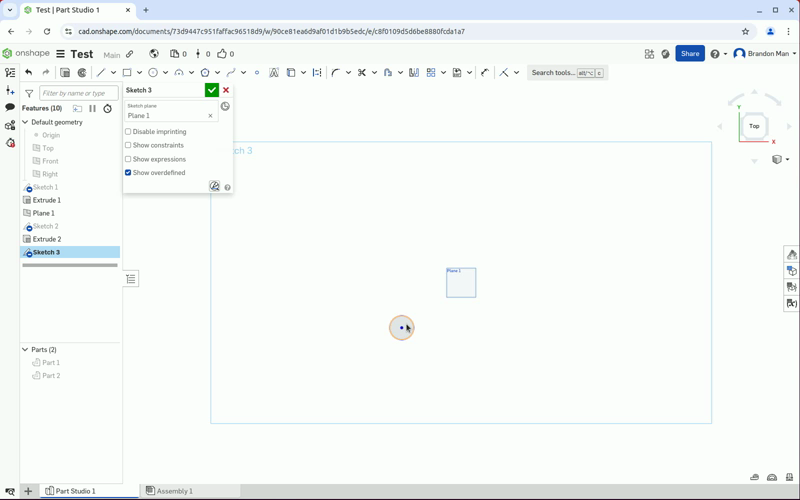
scroll(6)
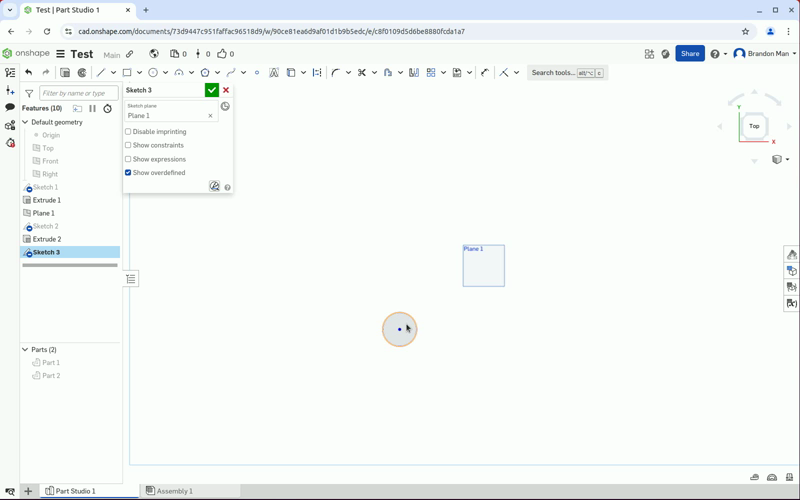
scroll(6)
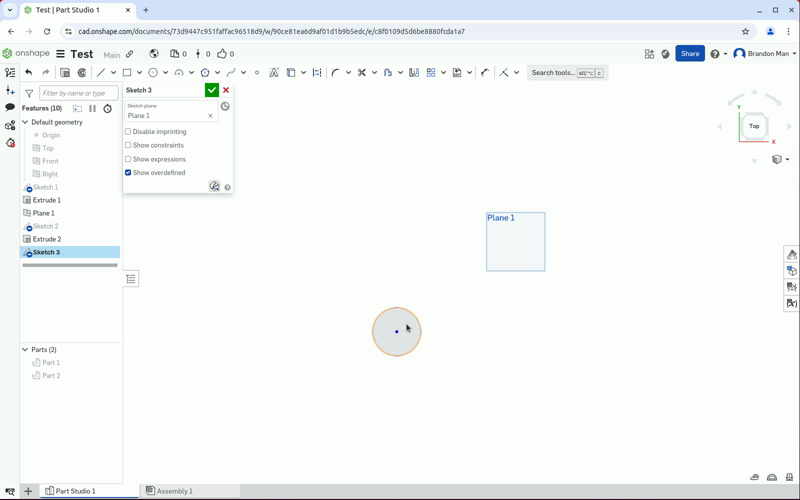
scroll(6)
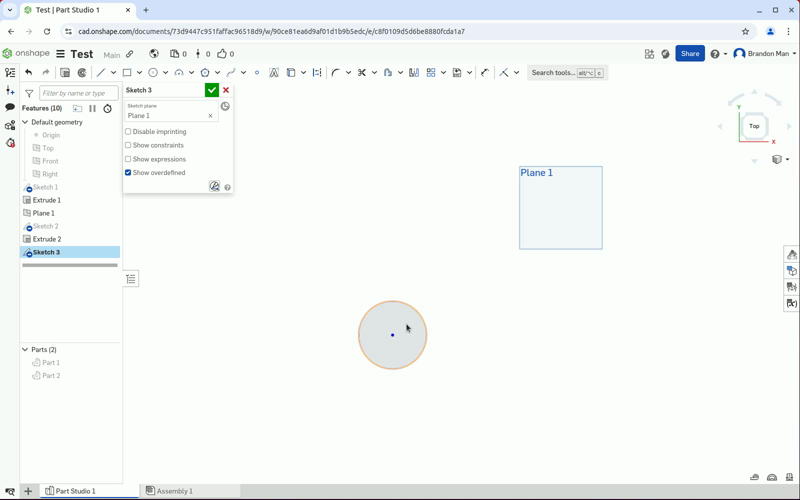
scroll(6)
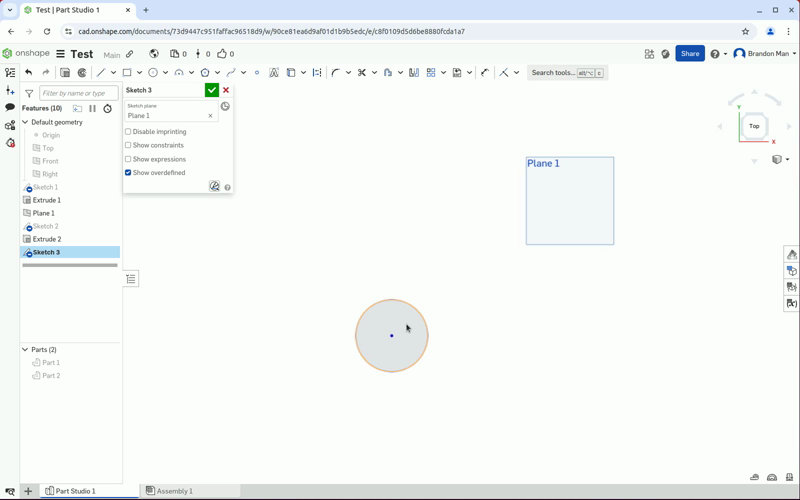
scroll(6)
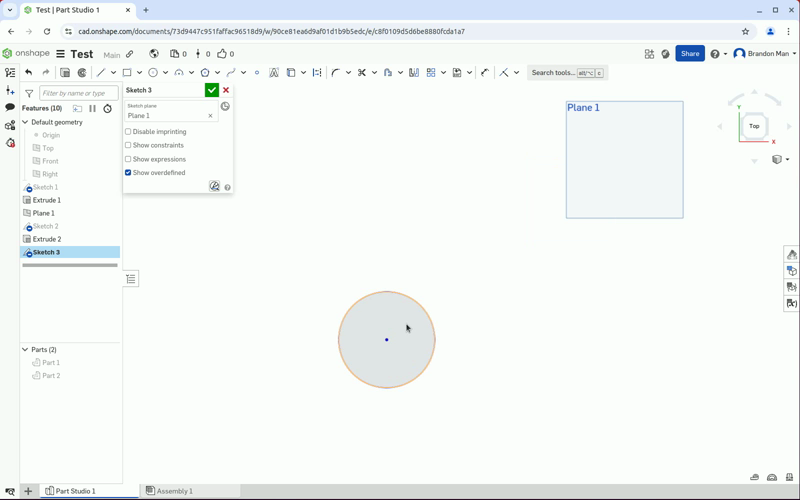
scroll(6)
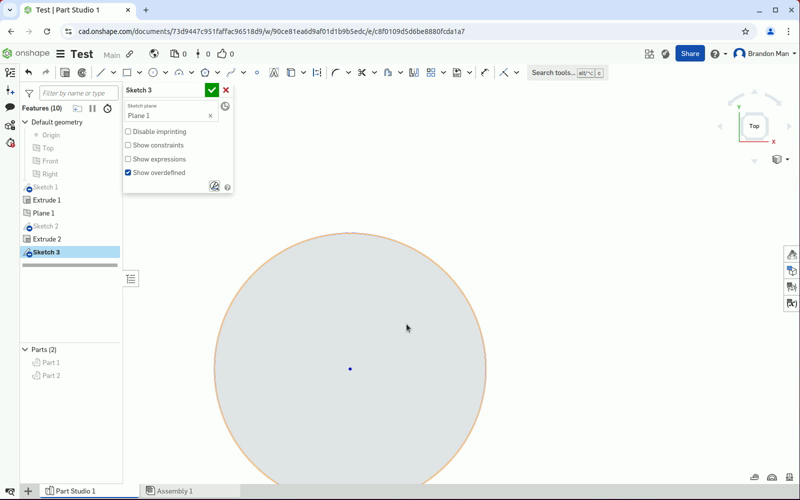
click(406, 323)
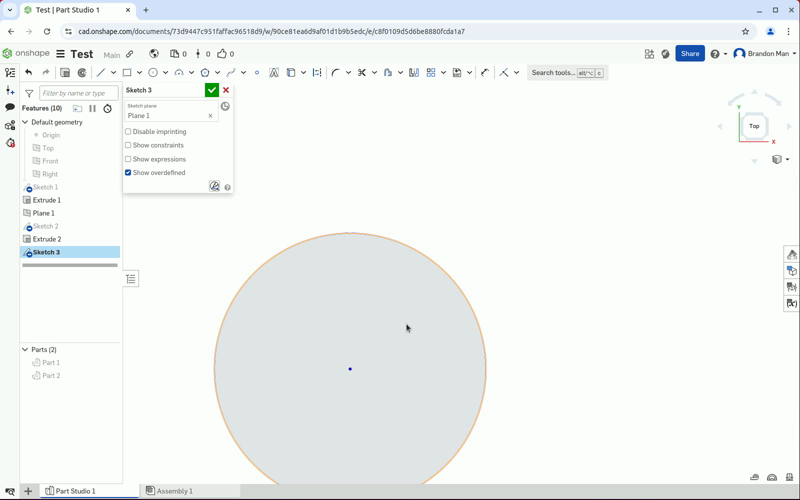
scroll(-6)
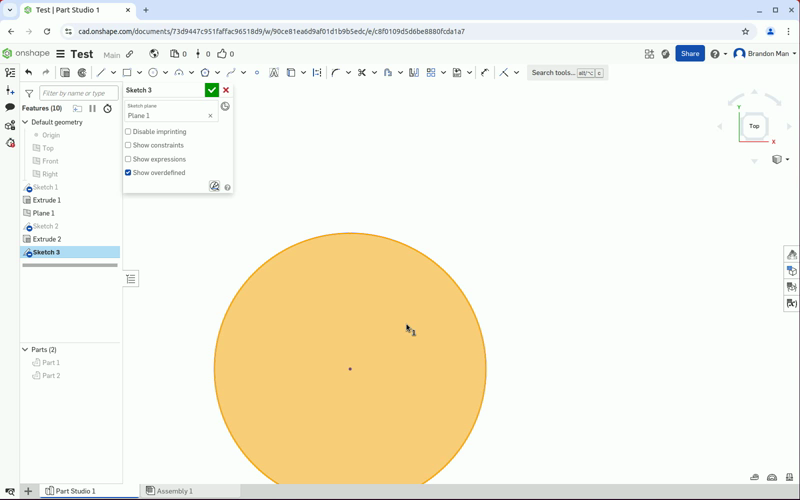
scroll(-6)
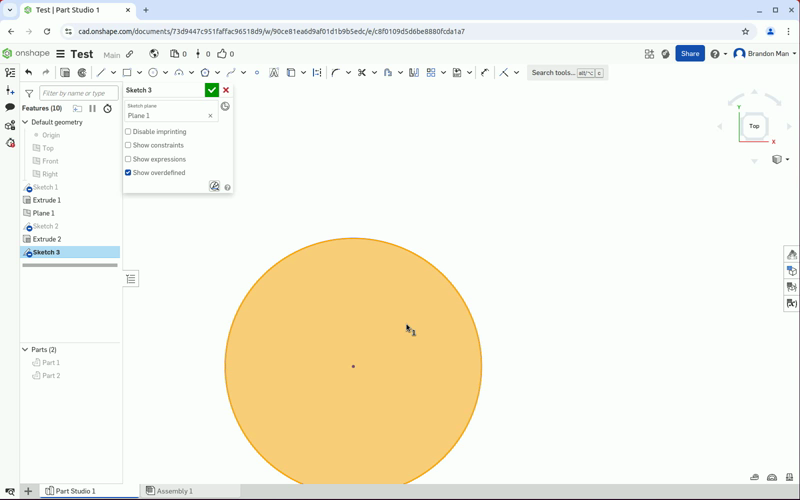
scroll(-6)
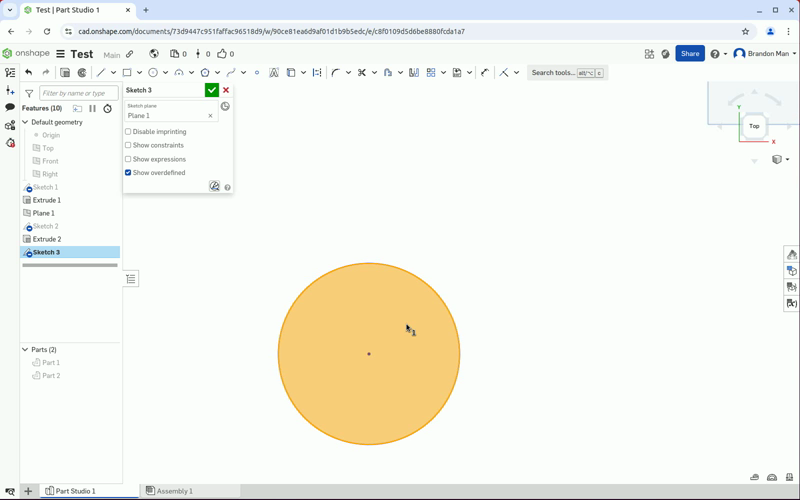
scroll(-6)
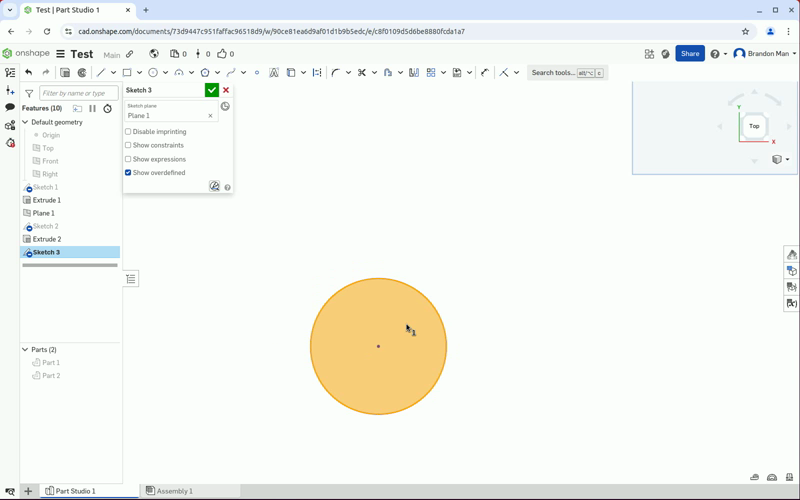
scroll(-6)
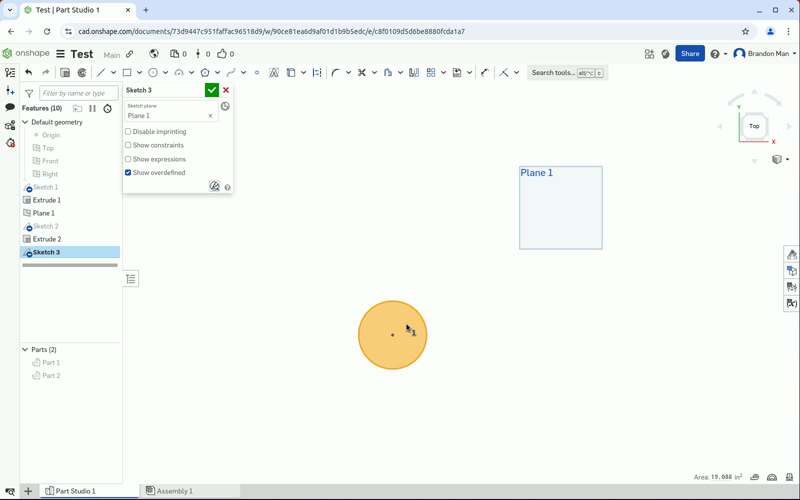
scroll(-6)
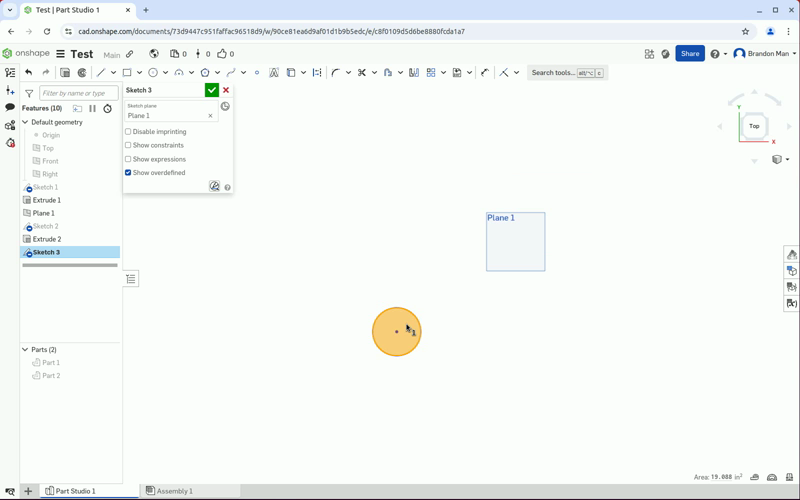
scroll(-6)
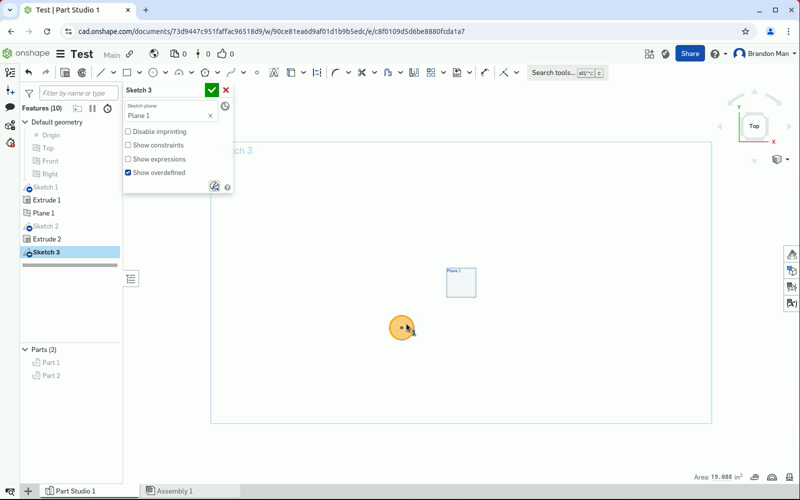
mouse_move(73, 352)
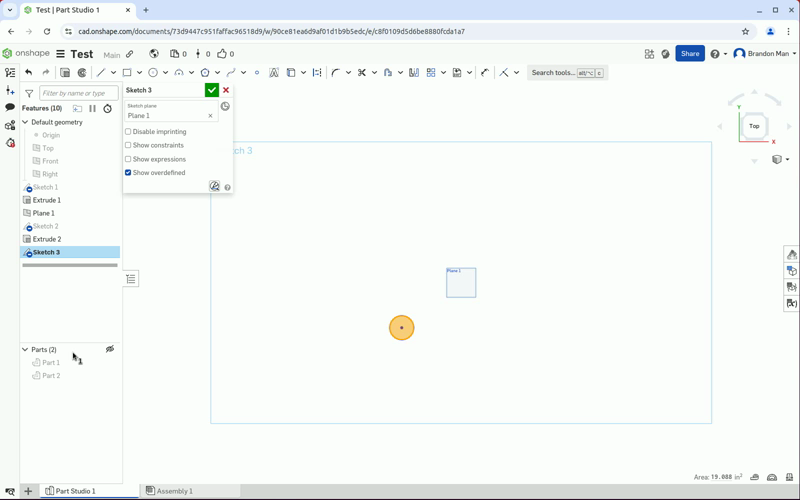
key(shift+y)
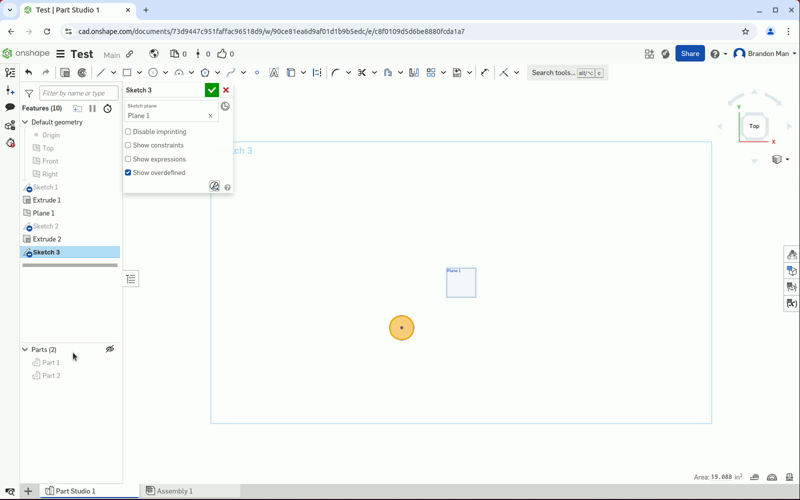
key(shift+e)
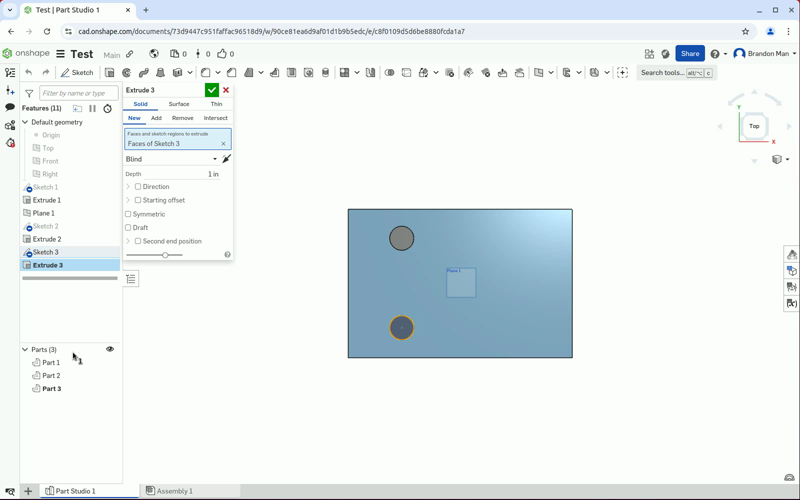
mouse_move(143, 106)
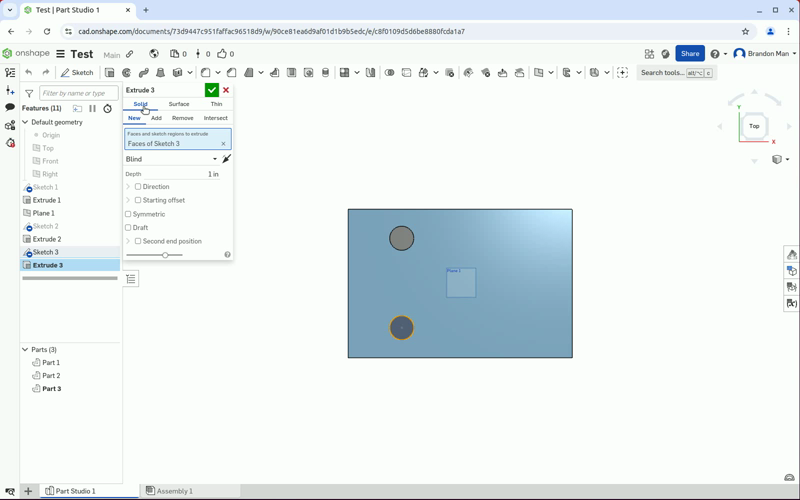
click(143, 106)
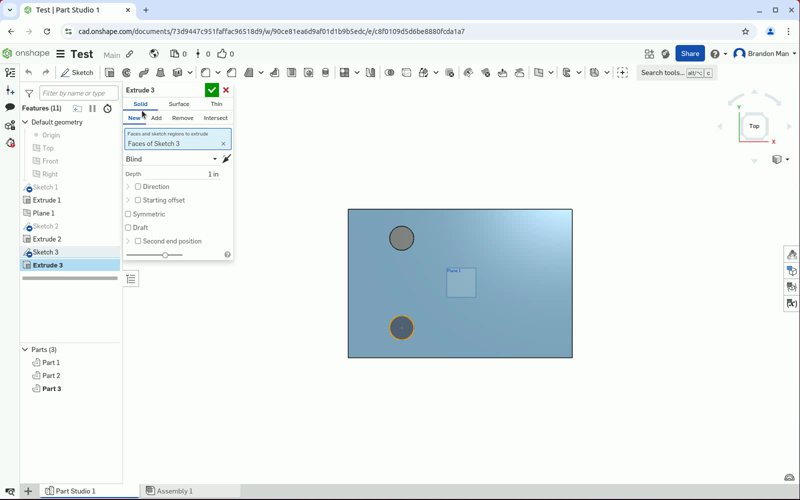
mouse_move(137, 120)
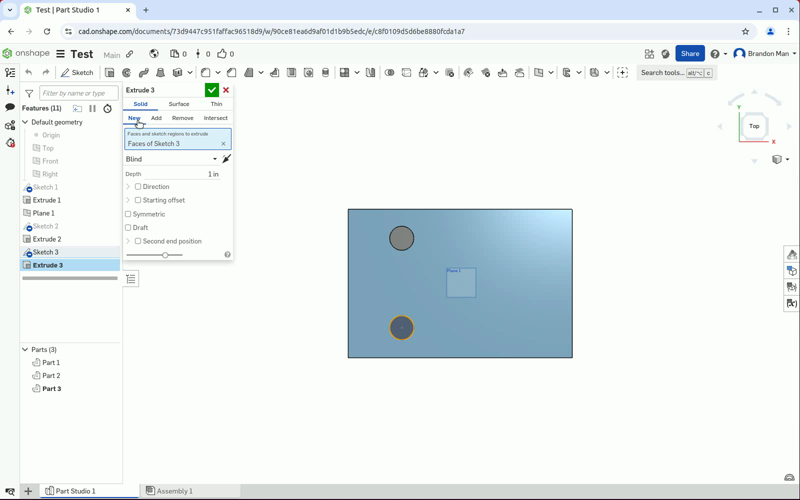
click(137, 120)
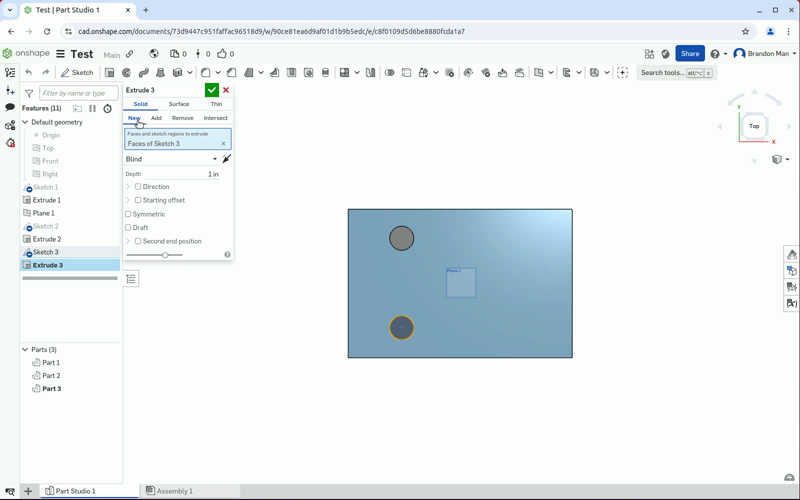
key(tab, 4)
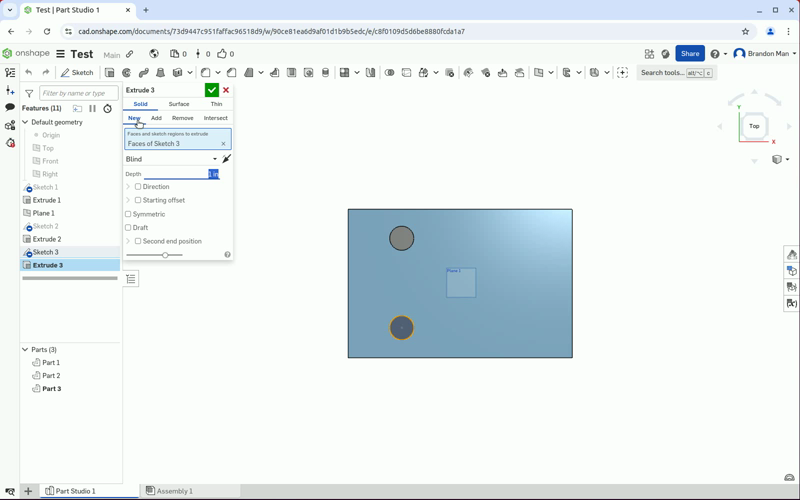
text(15.405)
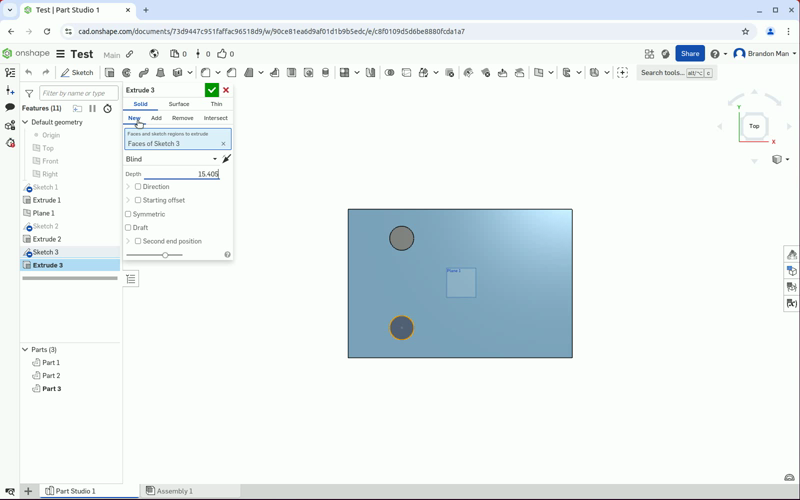
key(enter)
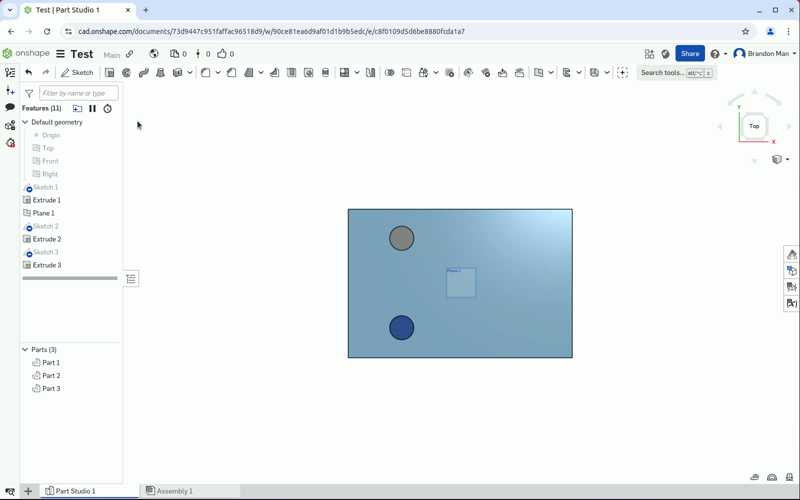
key(shift+h)
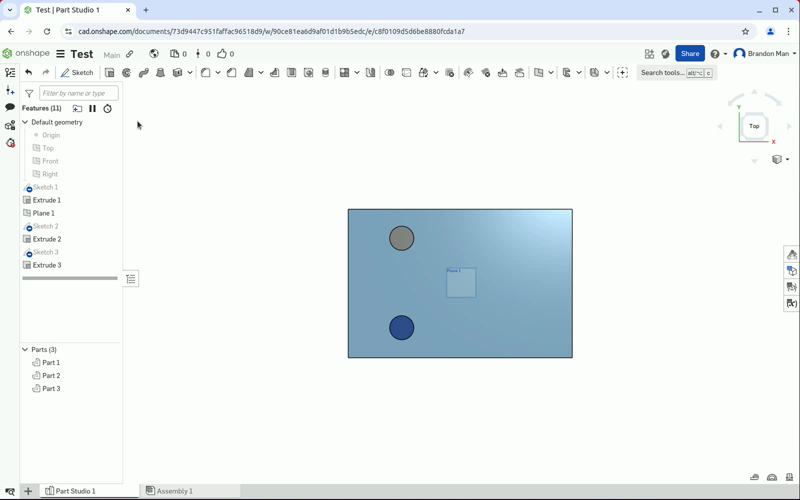
key(shift+h)
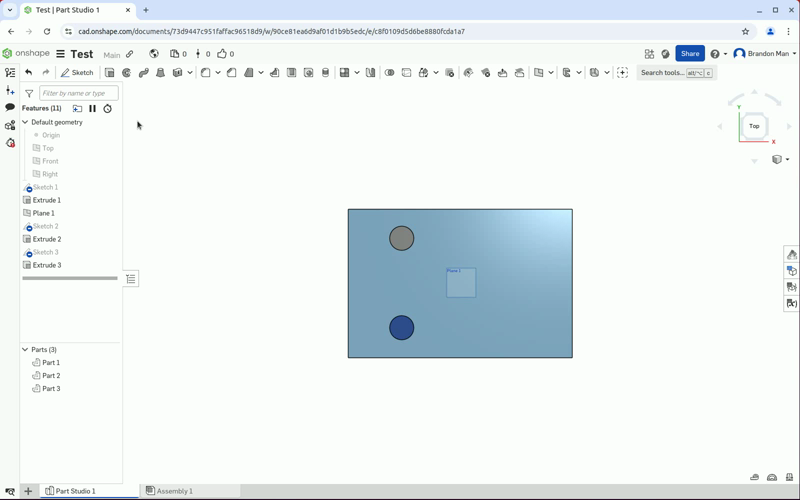
mouse_move(73, 189)
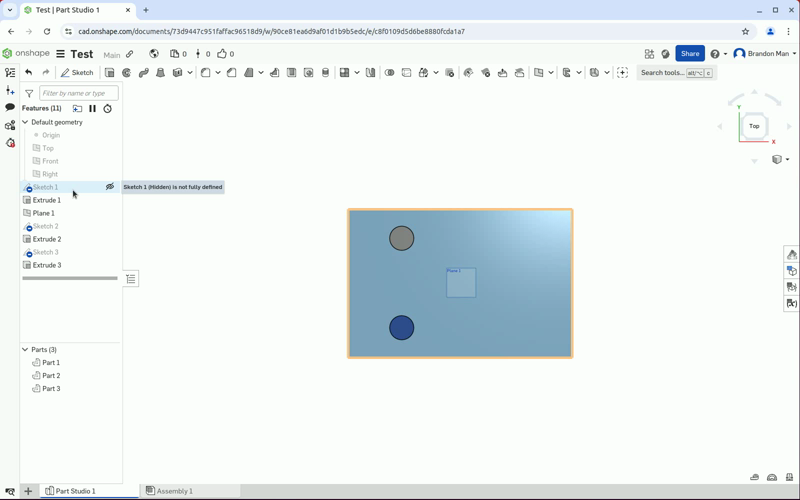
click(73, 189)
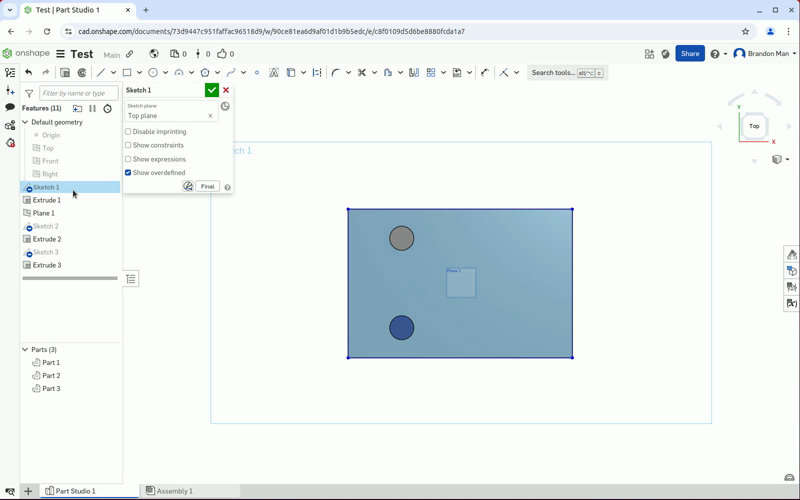
mouse_move(229, 92)
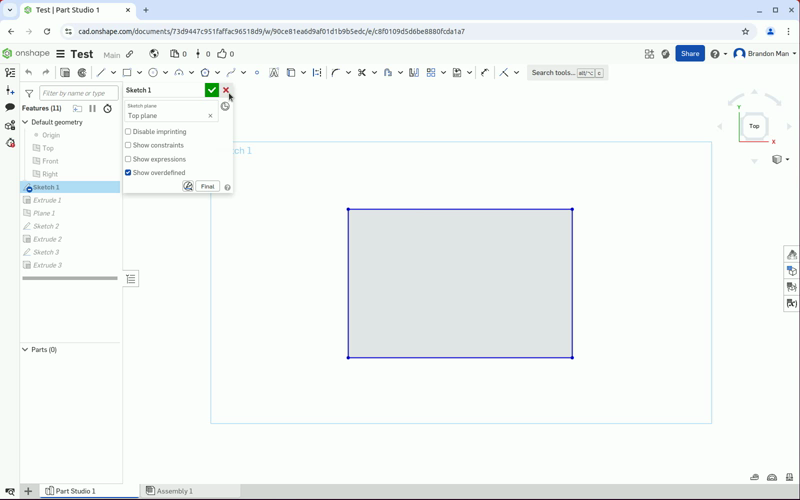
click(229, 92)
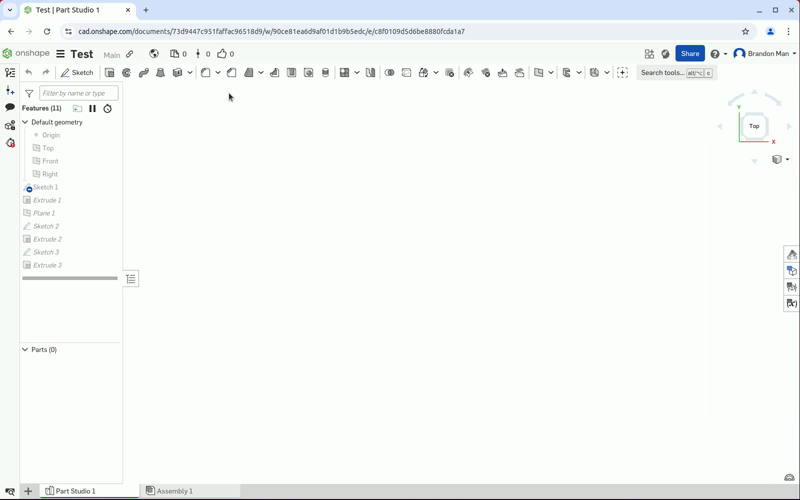
key(shift+s)
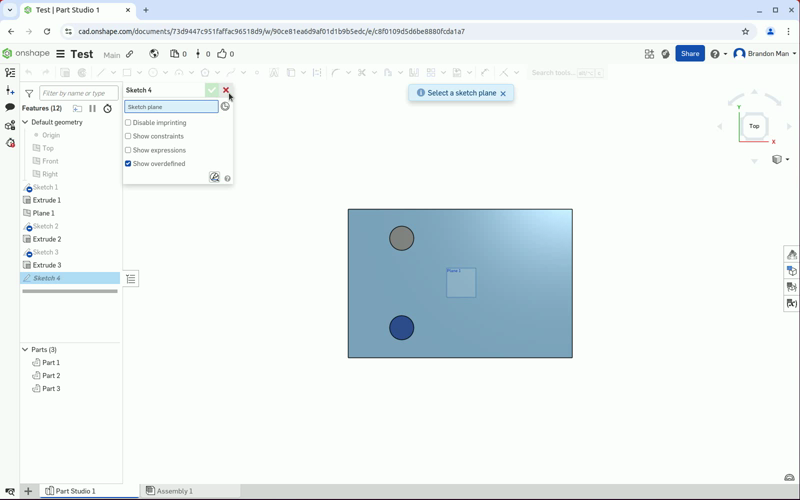
mouse_move(73, 215)
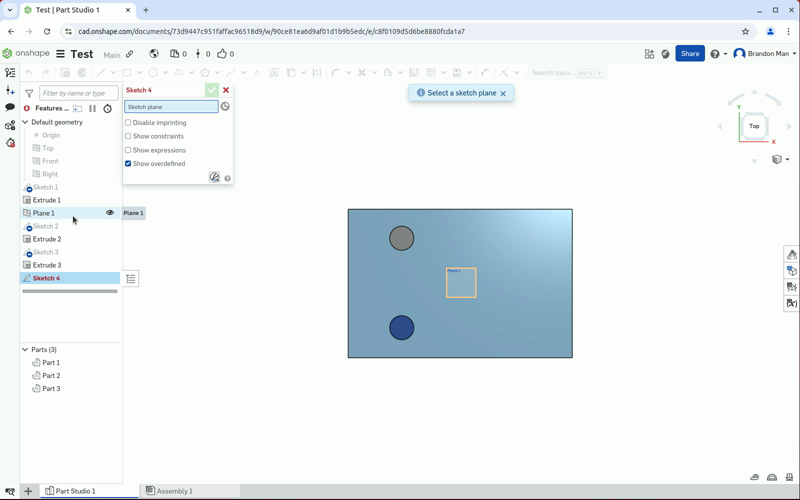
click(73, 215)
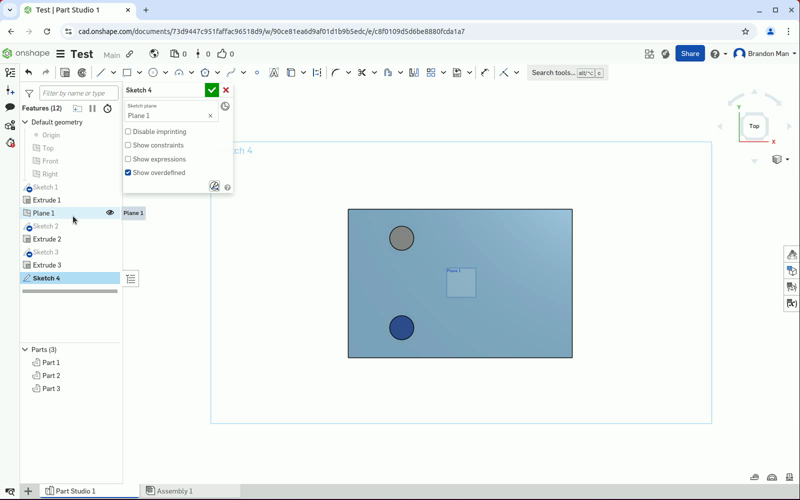
mouse_move(73, 352)
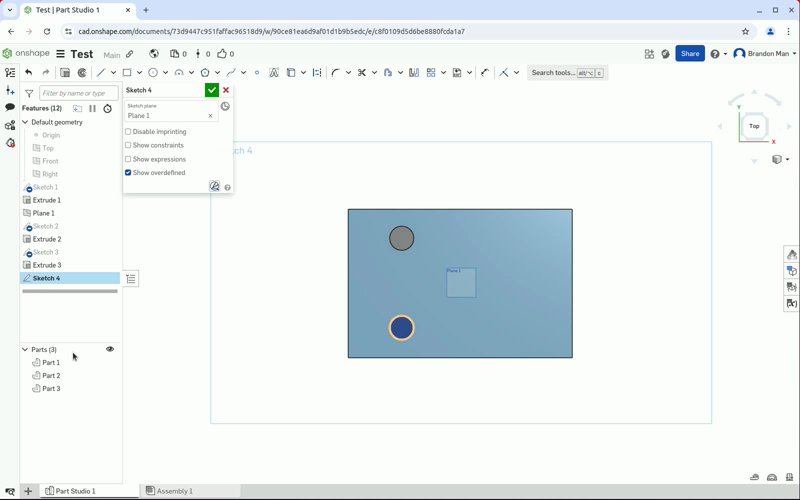
key(y)
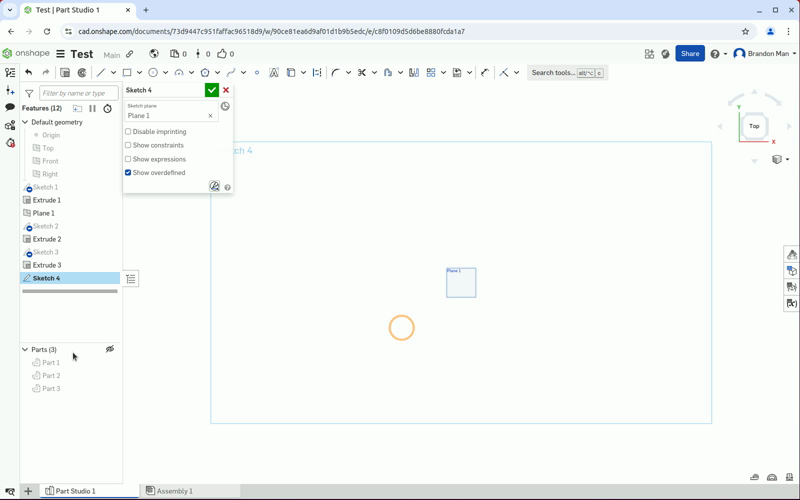
key(l)
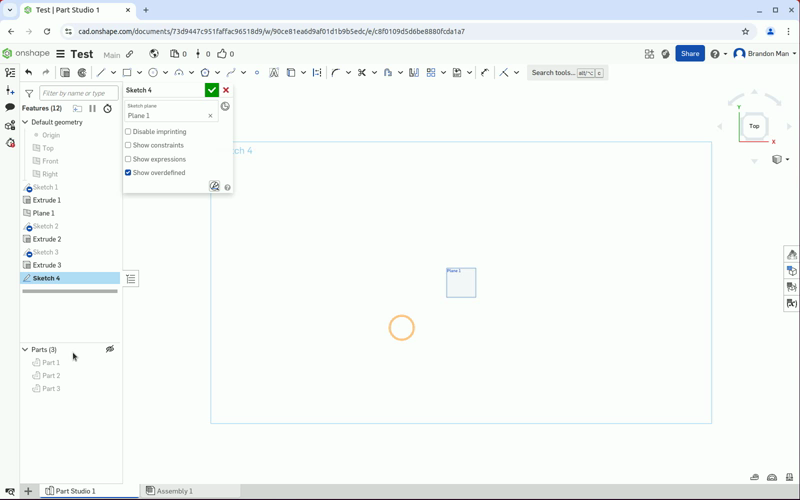
key_down(shift)
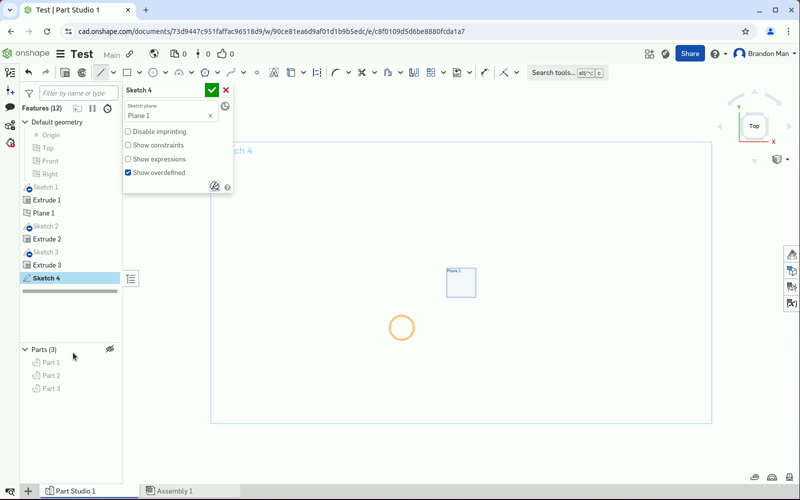
mouse_move(508, 238)
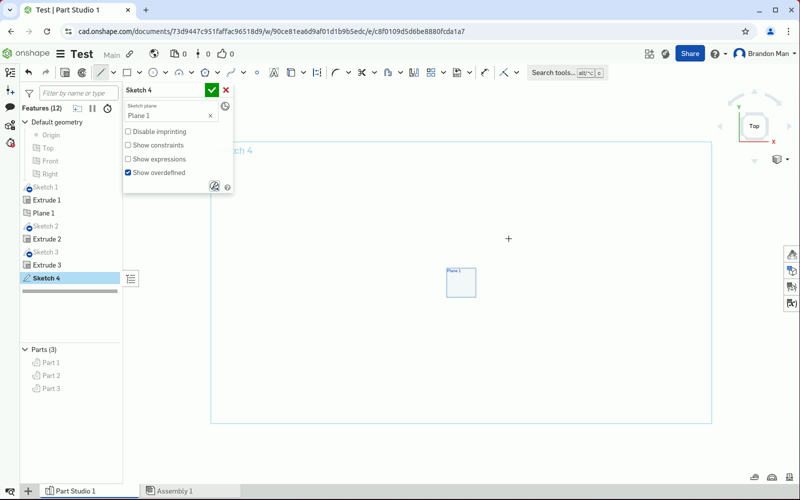
click(508, 238)
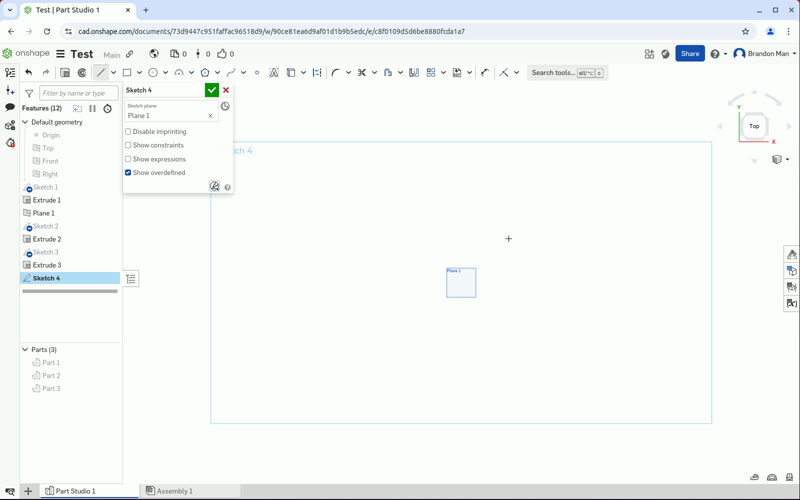
key_up(shift)
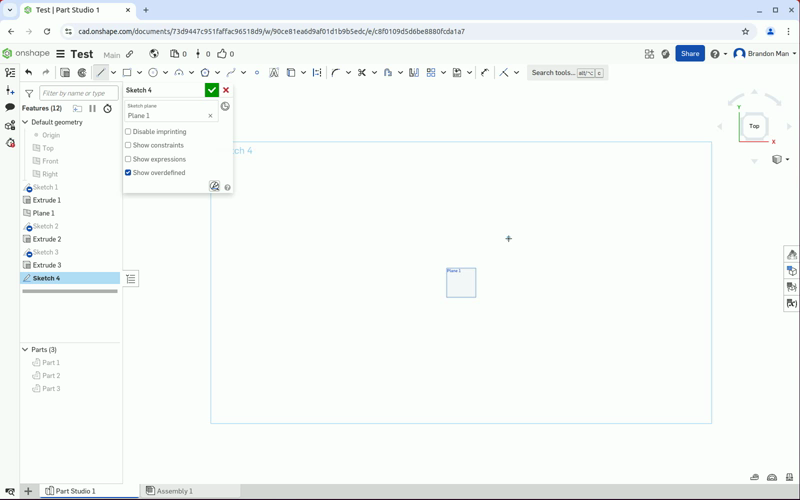
key_down(shift)
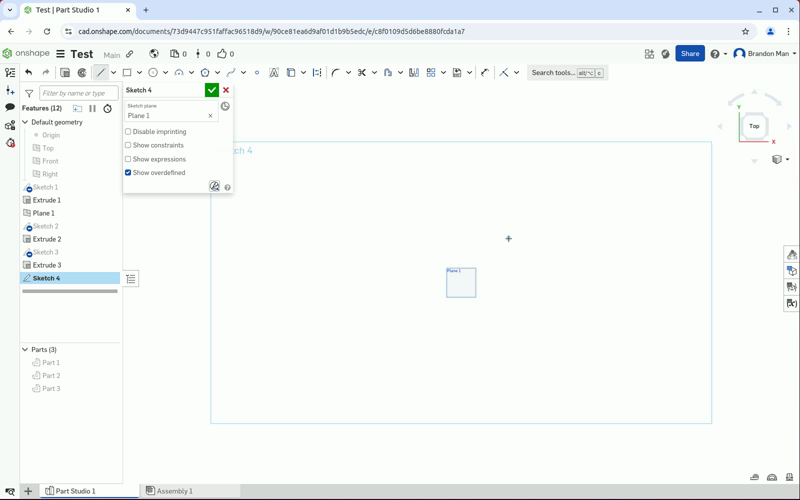
mouse_move(538, 238)
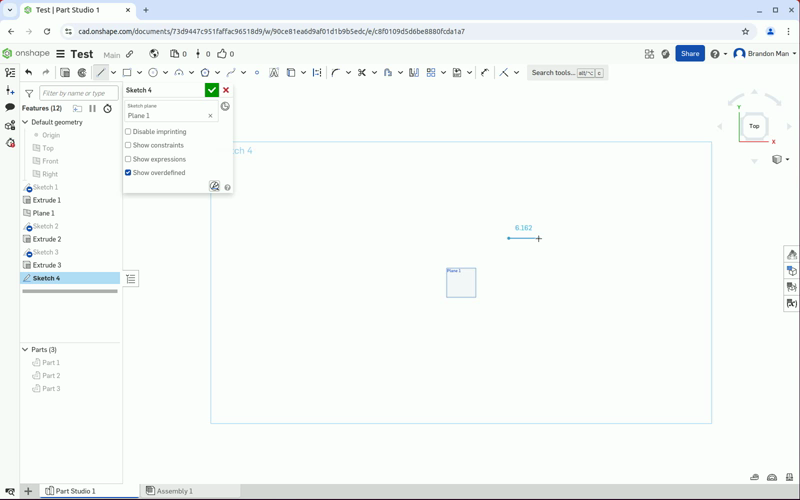
mouse_move(521, 238)
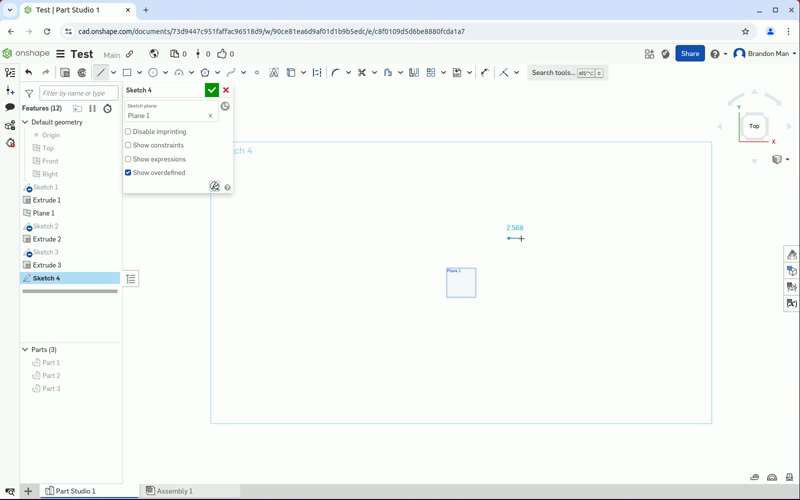
click(521, 238)
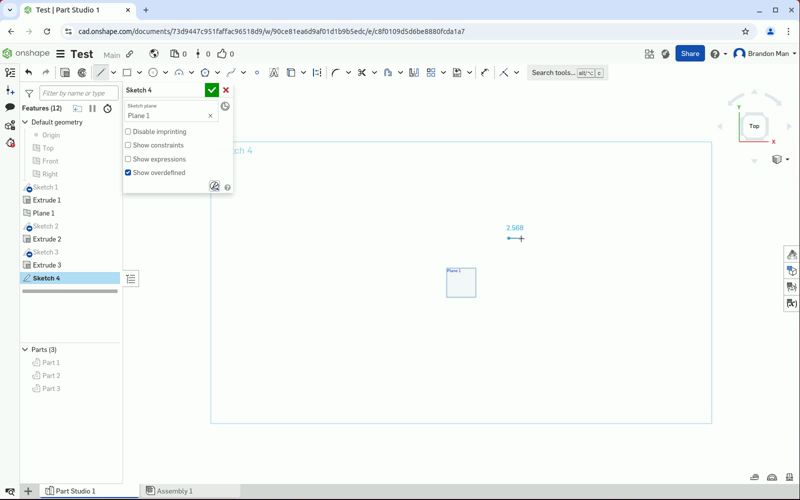
key_up(shift)
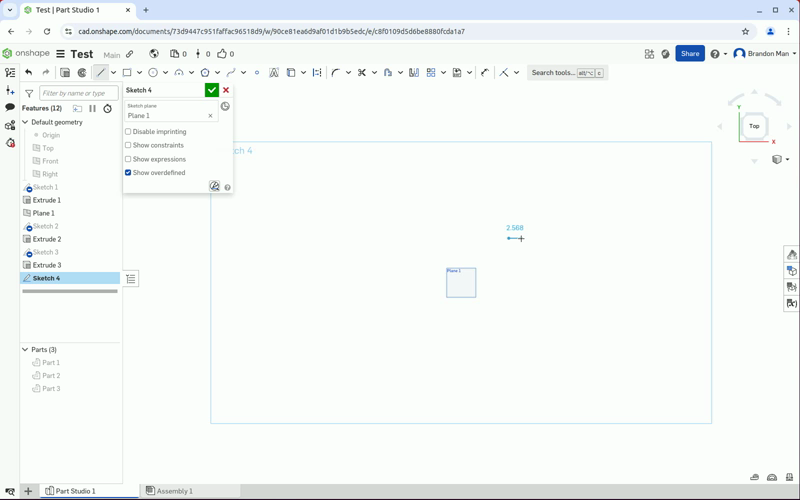
key_down(shift)
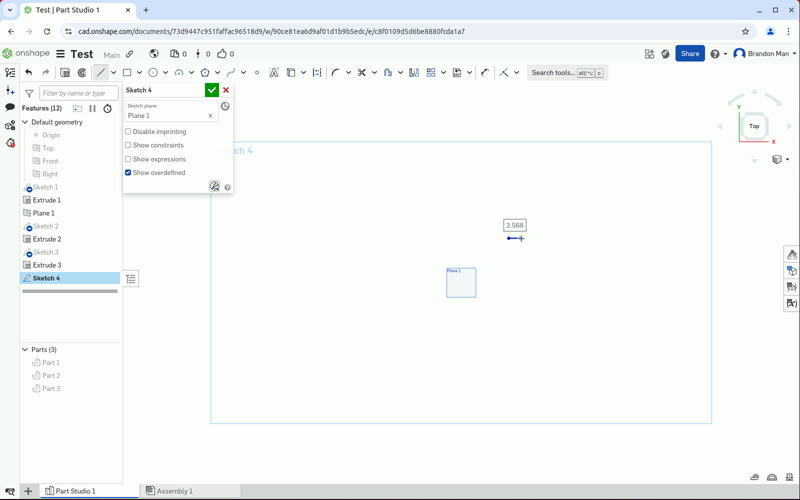
mouse_move(551, 238)
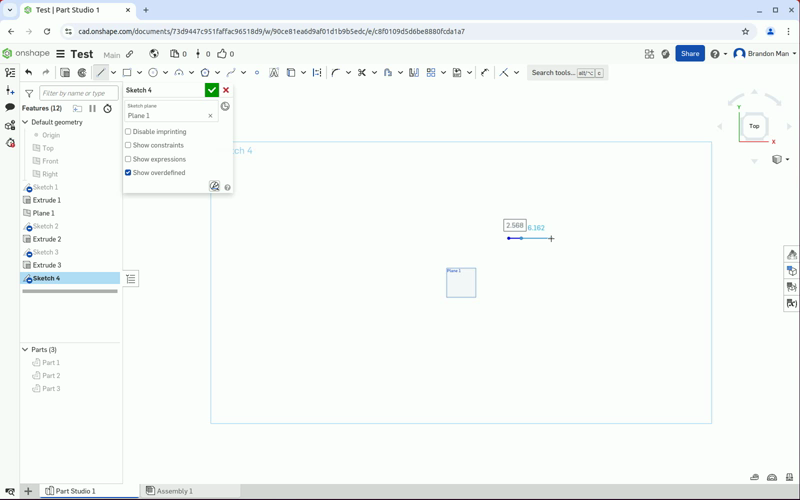
mouse_move(521, 250)
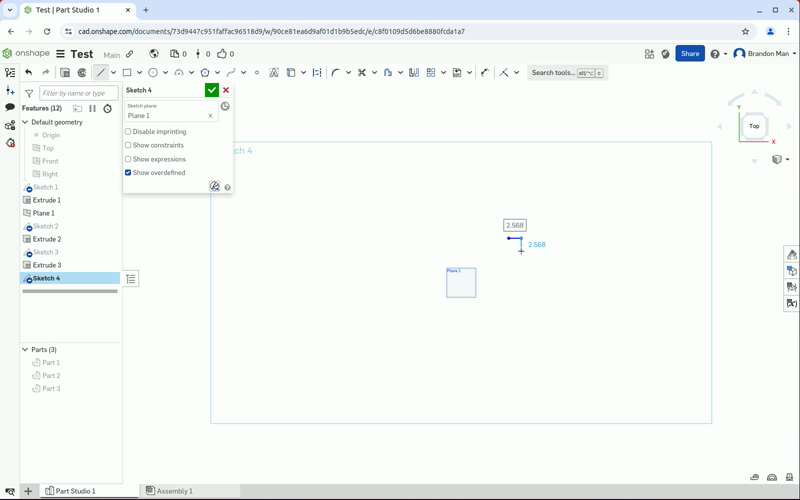
click(521, 250)
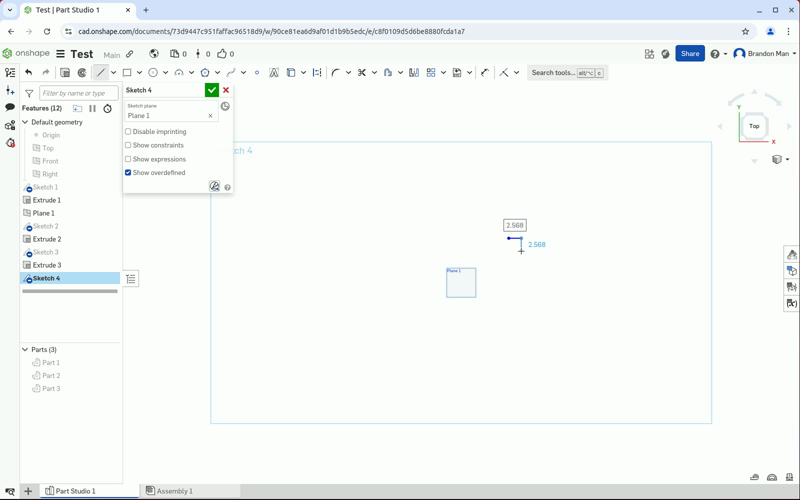
key_up(shift)
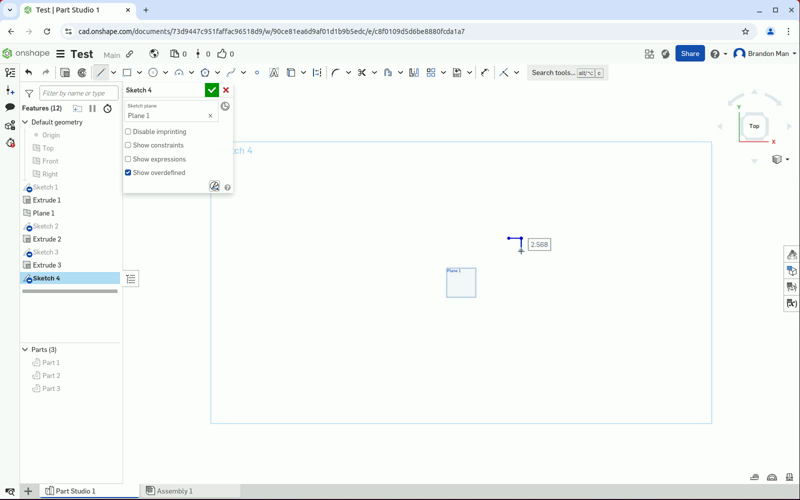
key(esc)
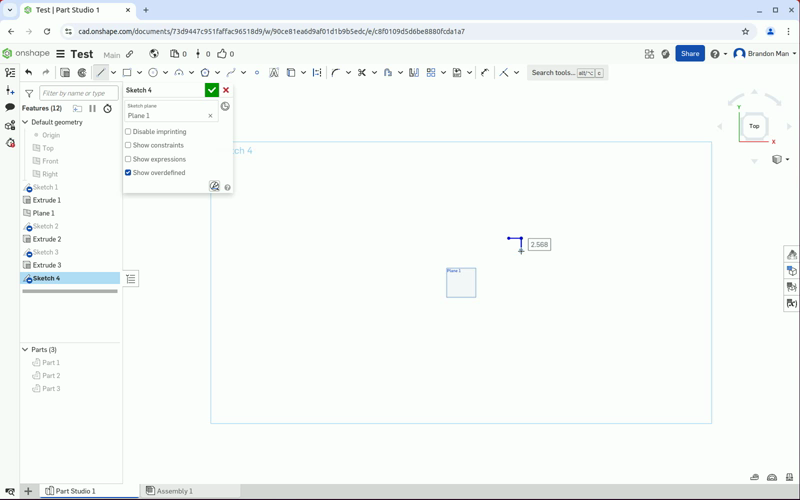
key(a)
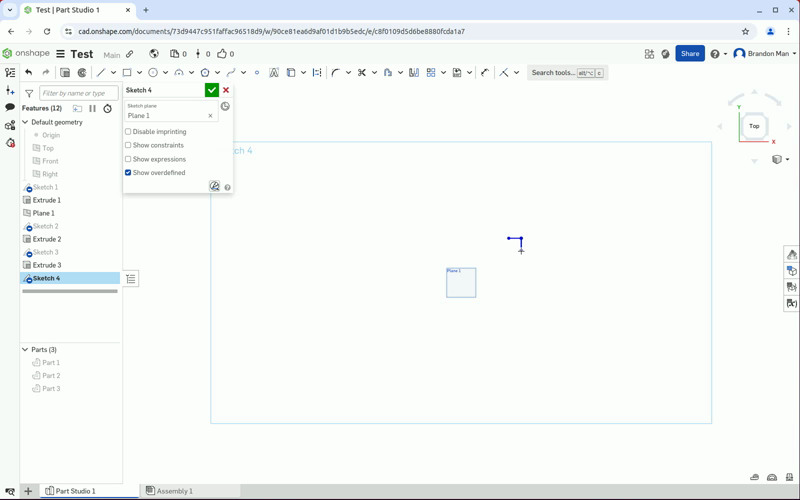
mouse_move(521, 250)
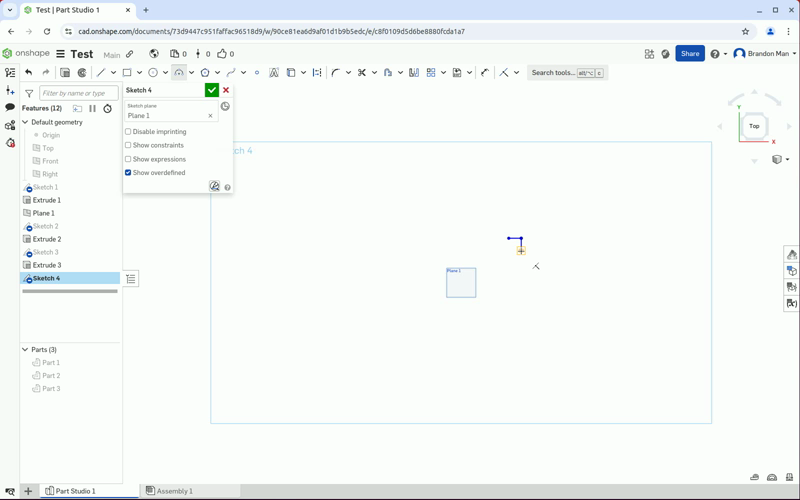
click(521, 250)
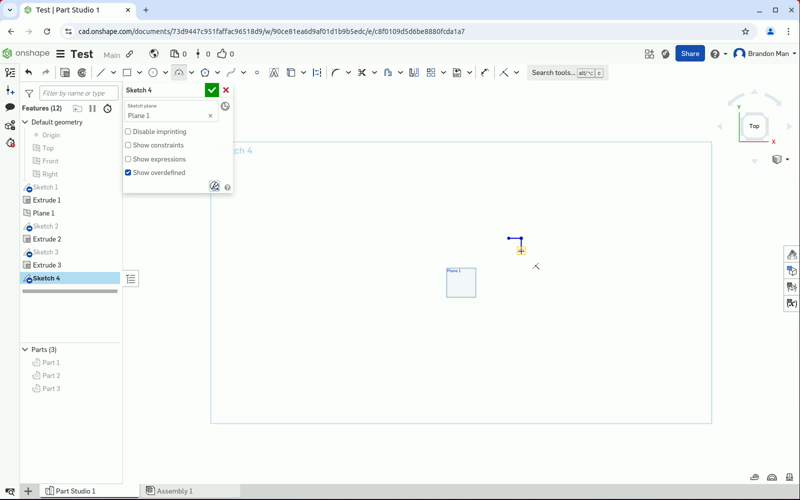
mouse_move(508, 238)
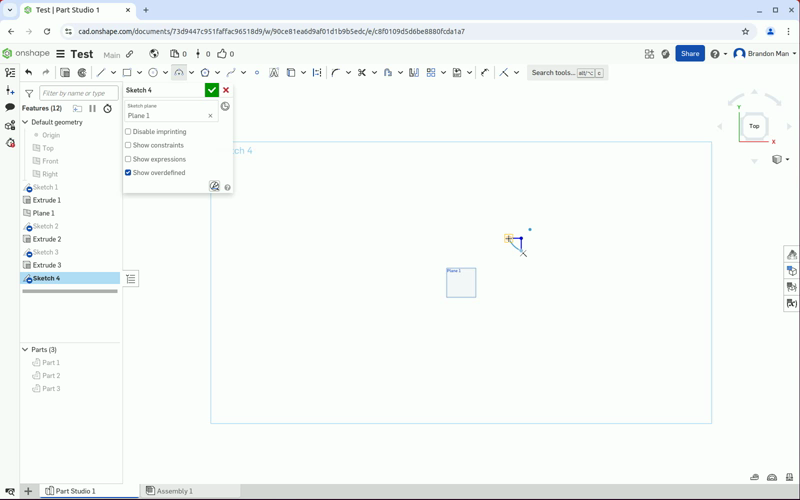
click(508, 238)
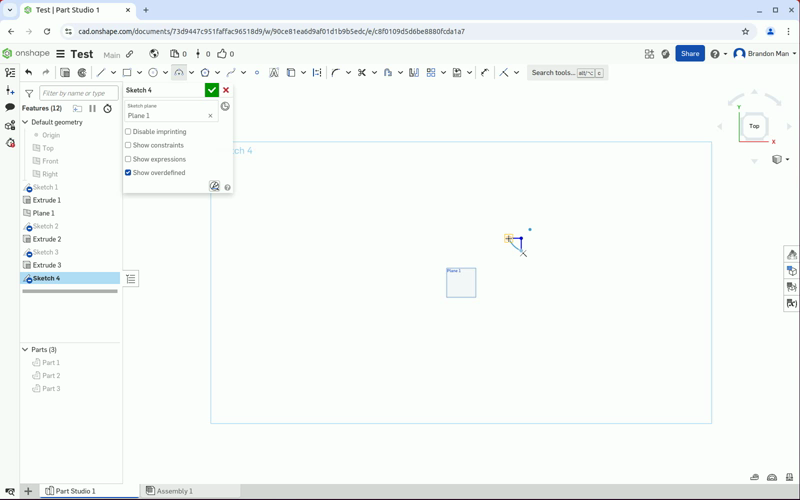
key_down(shift)
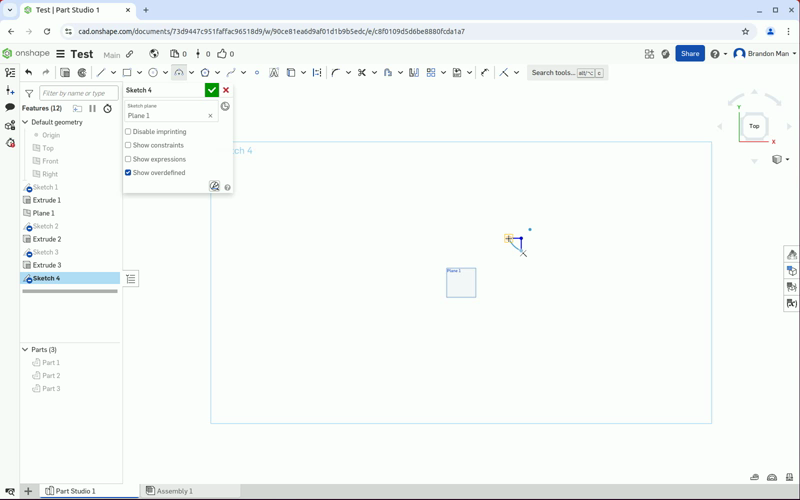
mouse_move(529, 229)
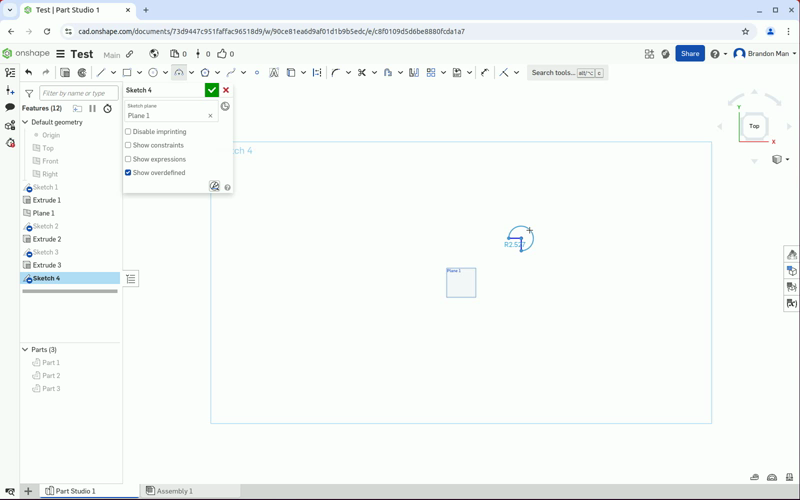
click(529, 229)
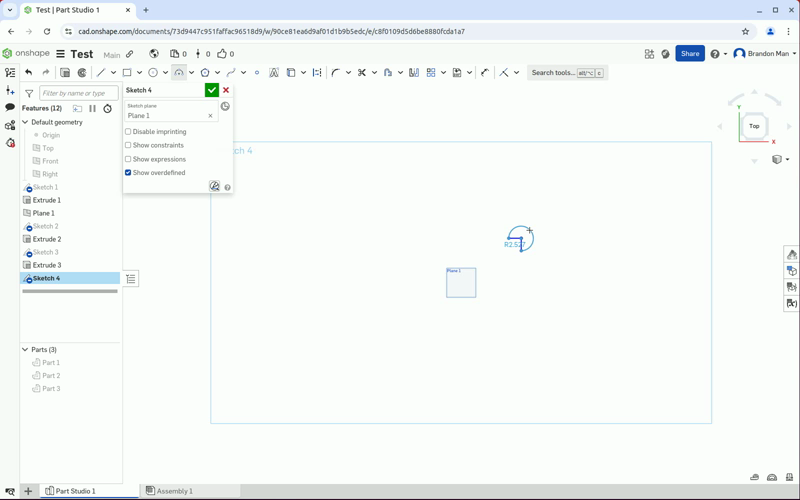
key_up(shift)
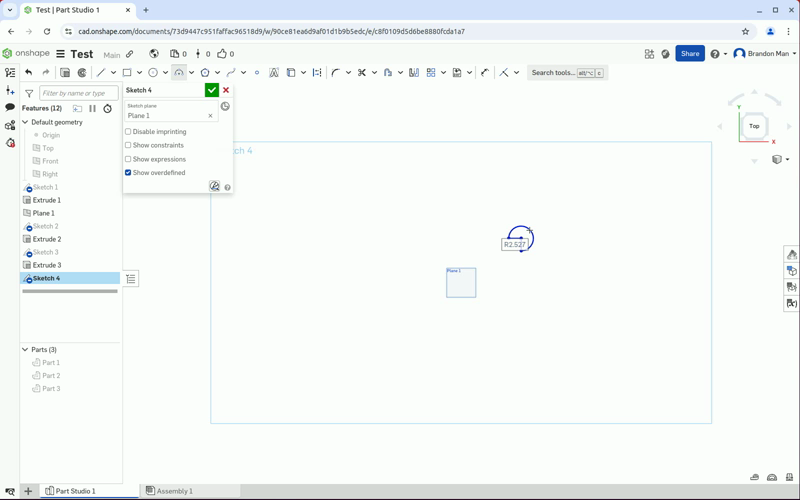
key(esc)
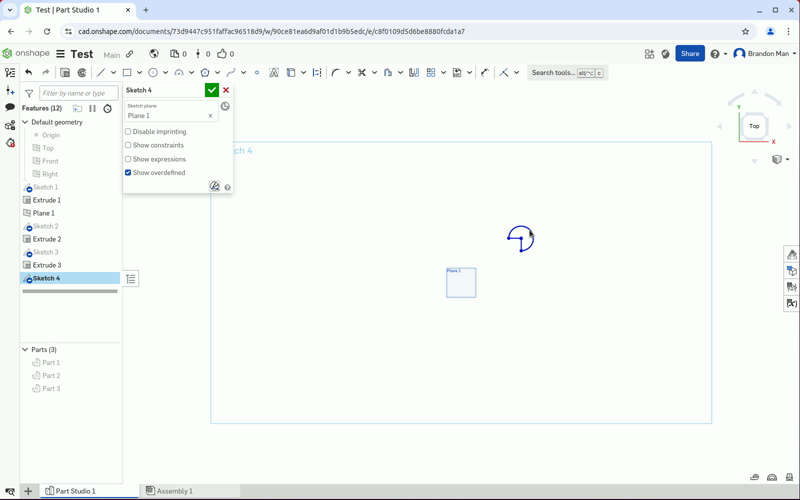
mouse_move(511, 235)
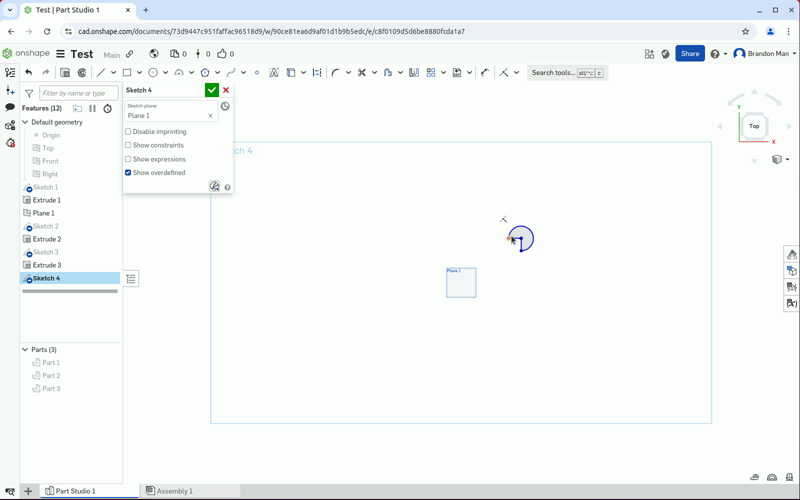
scroll(6)
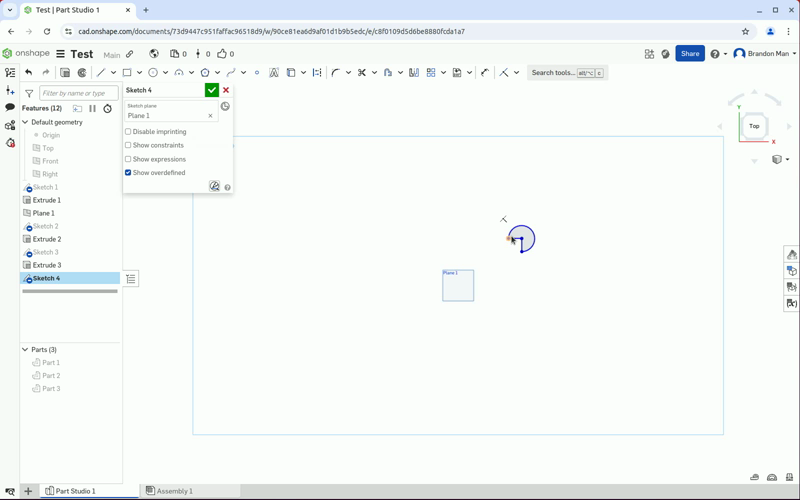
scroll(6)
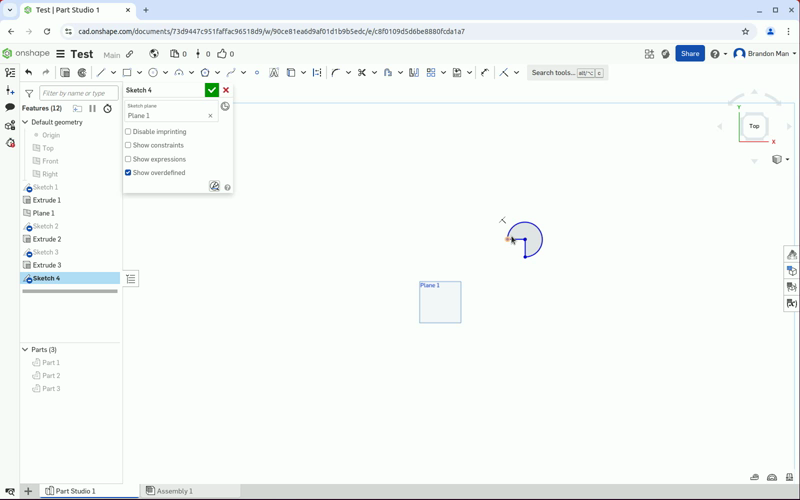
scroll(6)
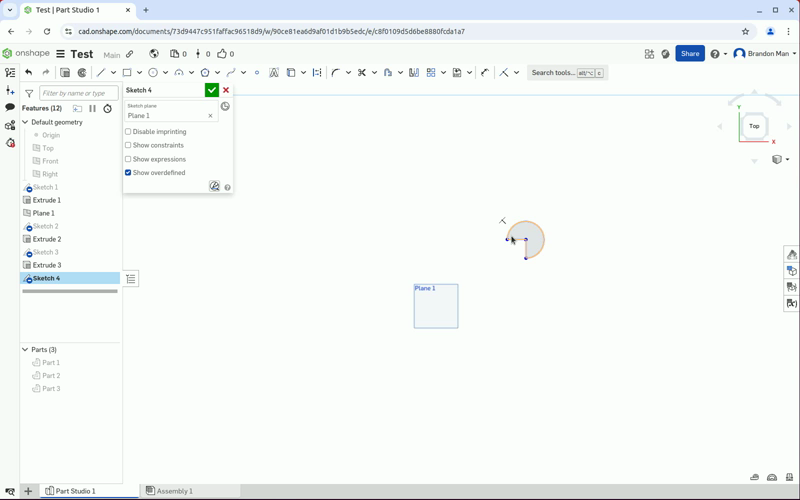
scroll(6)
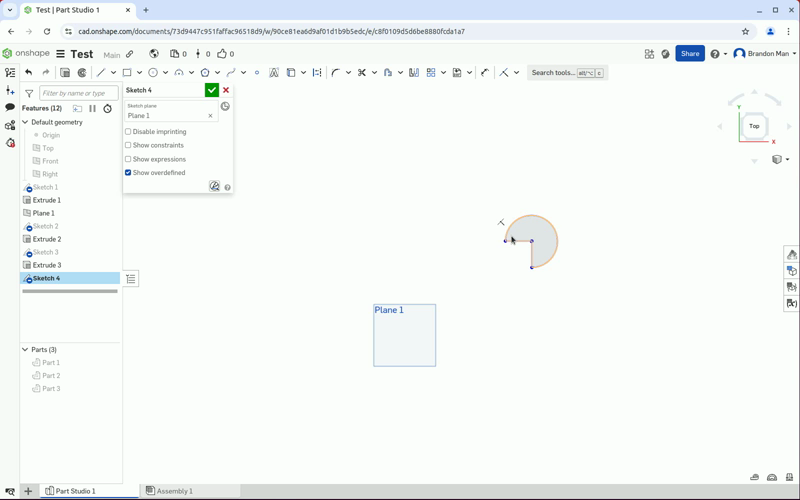
scroll(6)
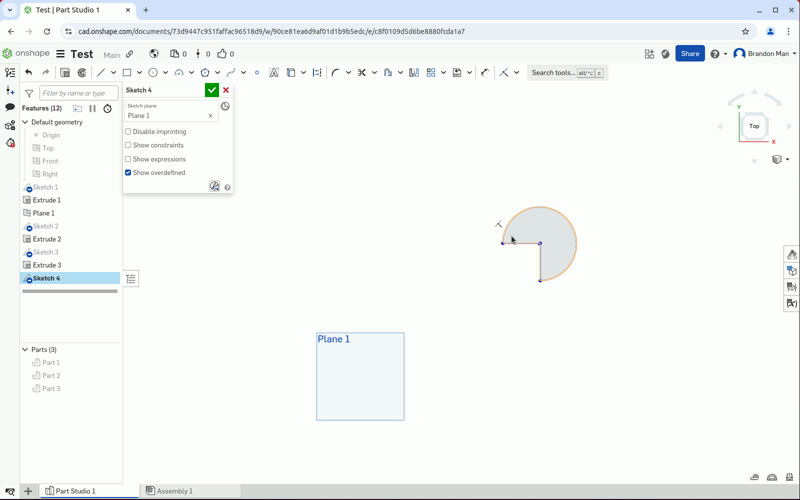
scroll(6)
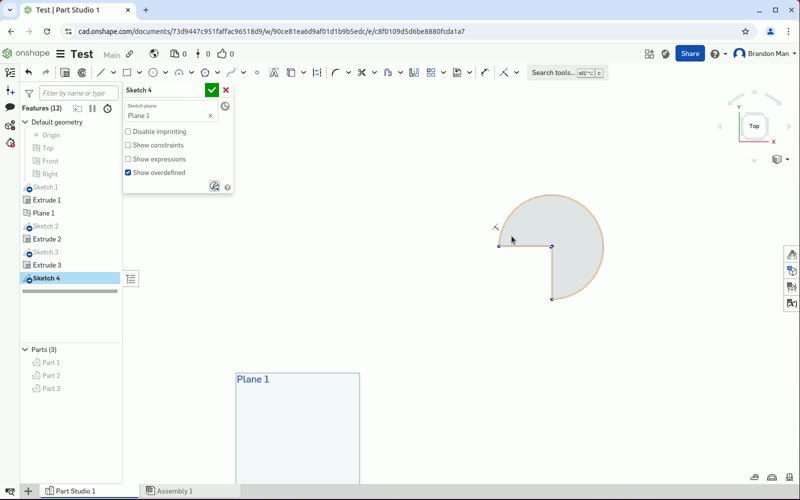
scroll(6)
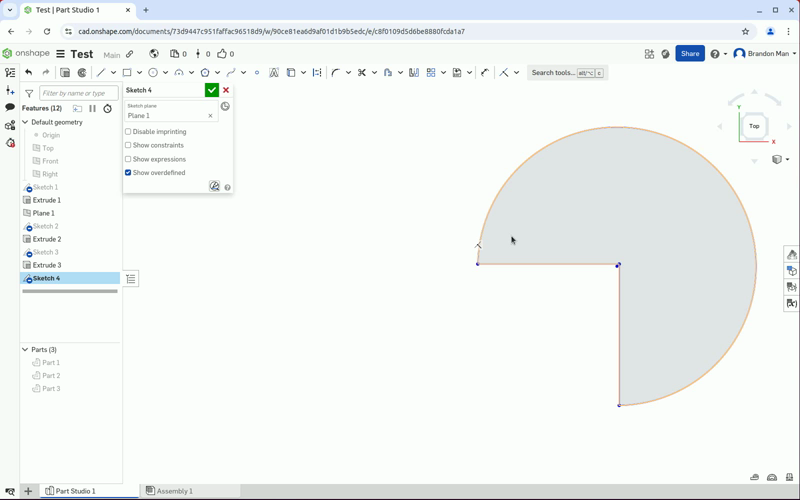
click(511, 235)
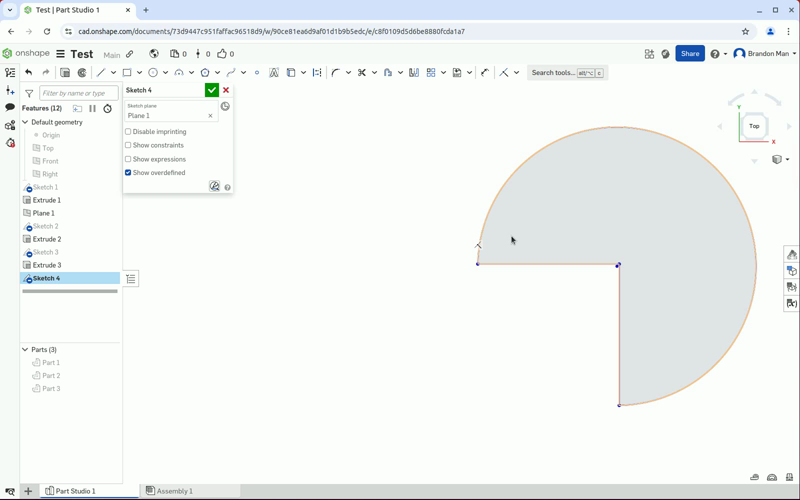
scroll(-6)
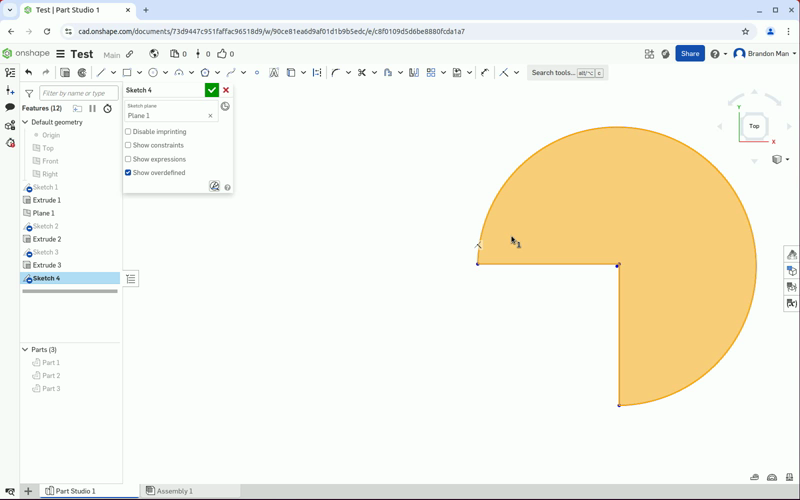
scroll(-6)
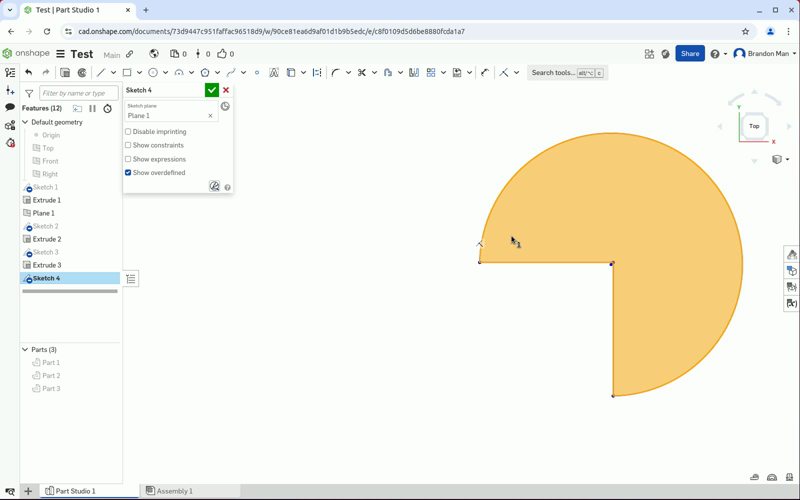
scroll(-6)
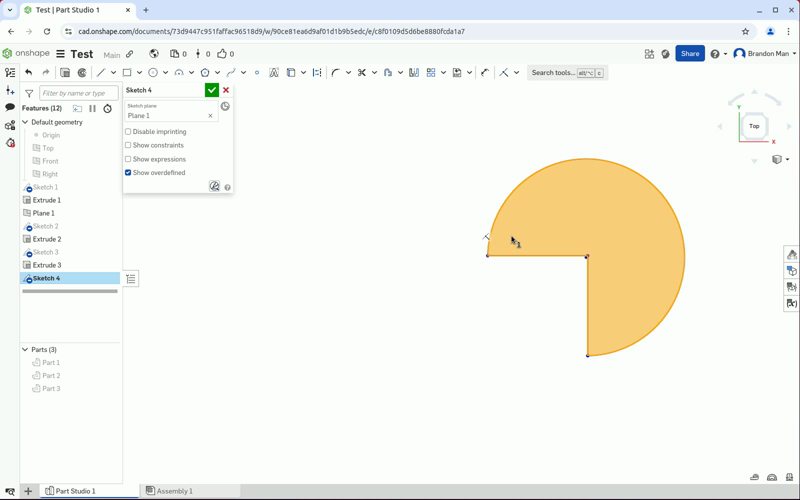
scroll(-6)
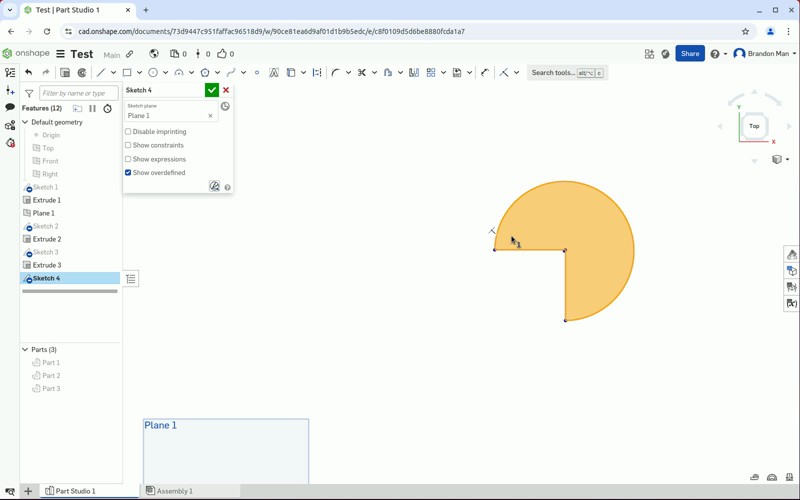
scroll(-6)
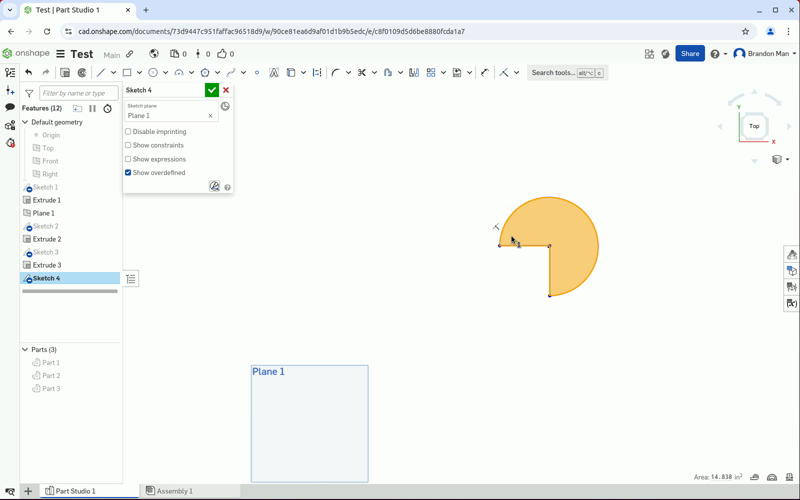
scroll(-6)
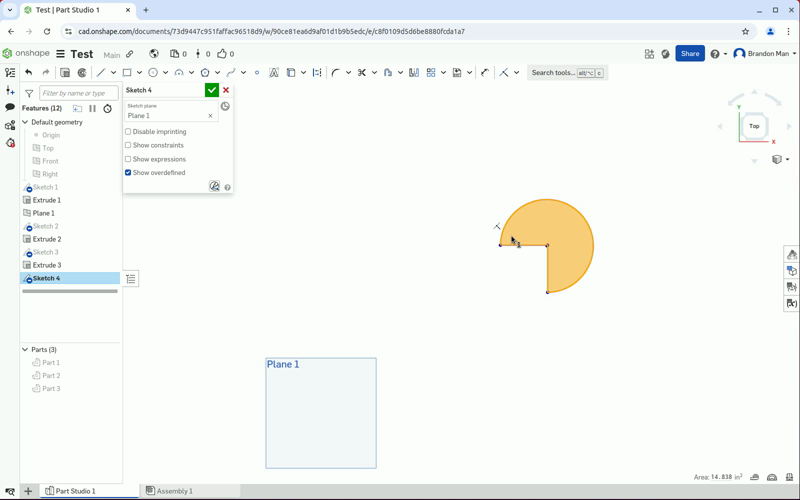
scroll(-6)
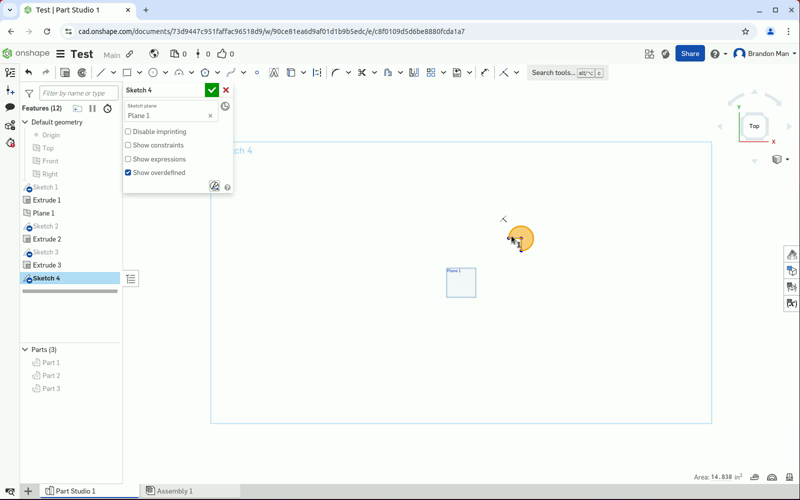
mouse_move(73, 352)
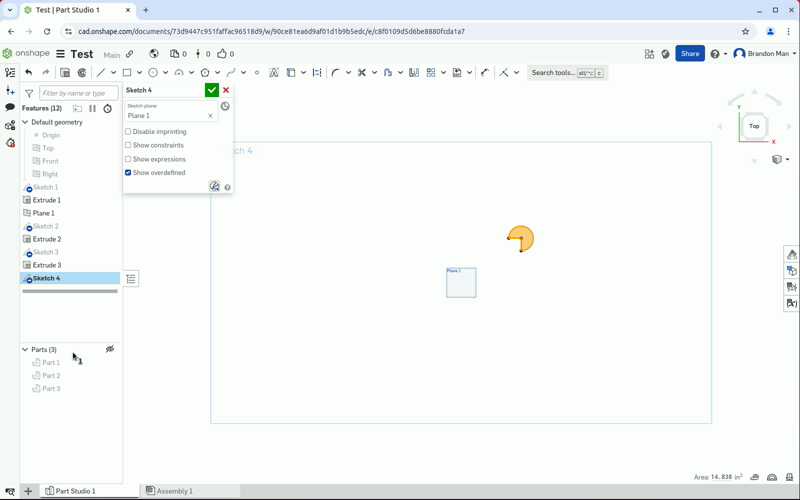
key(shift+y)
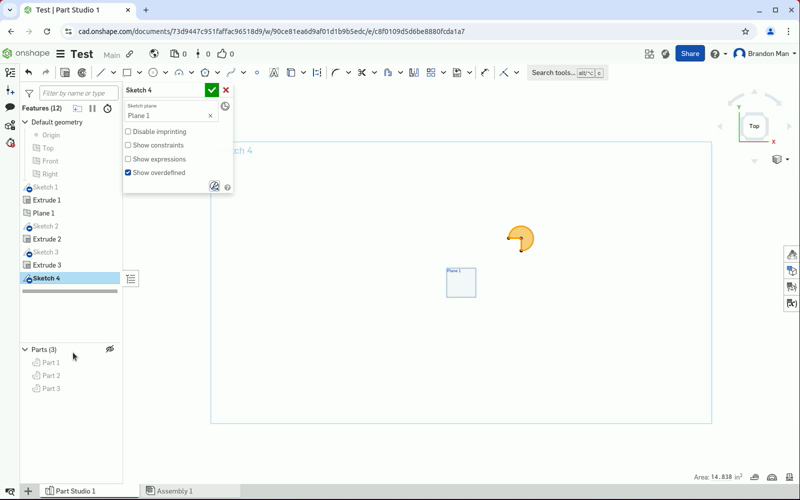
key(shift+e)
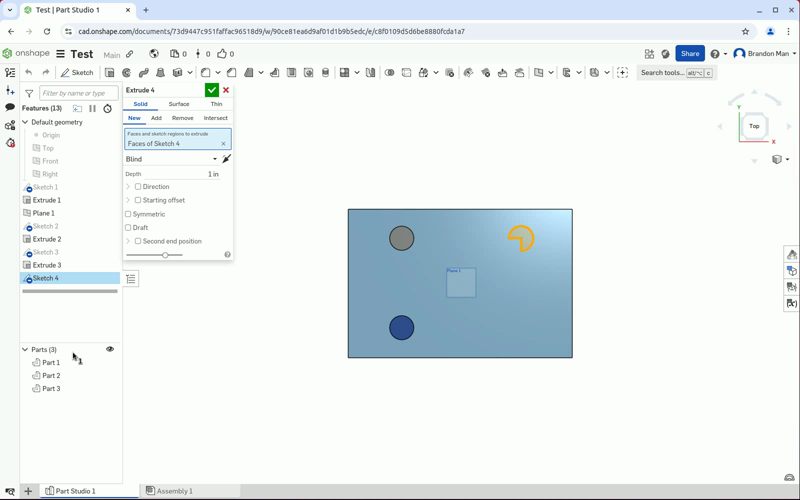
mouse_move(143, 106)
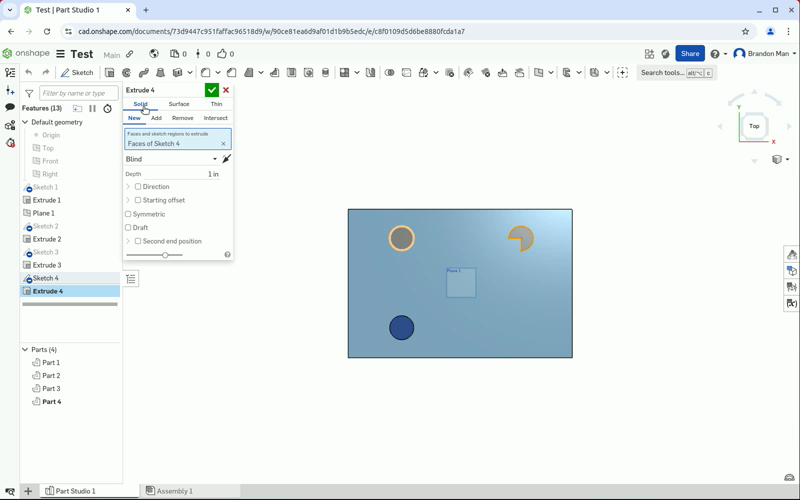
click(143, 106)
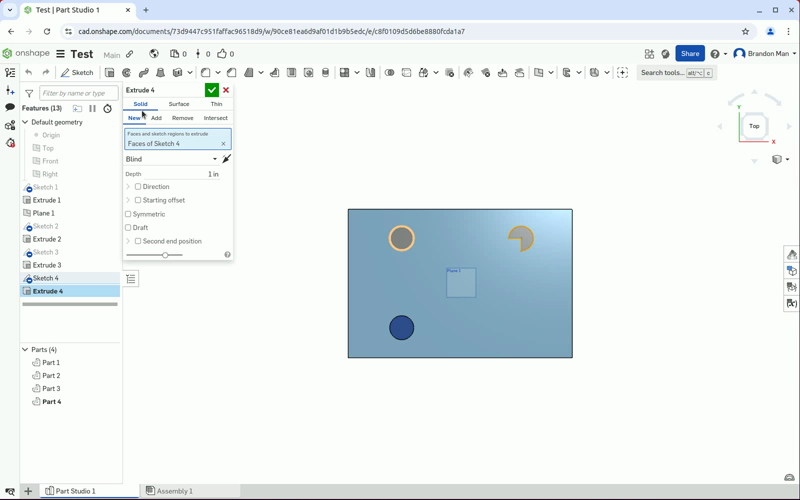
mouse_move(137, 120)
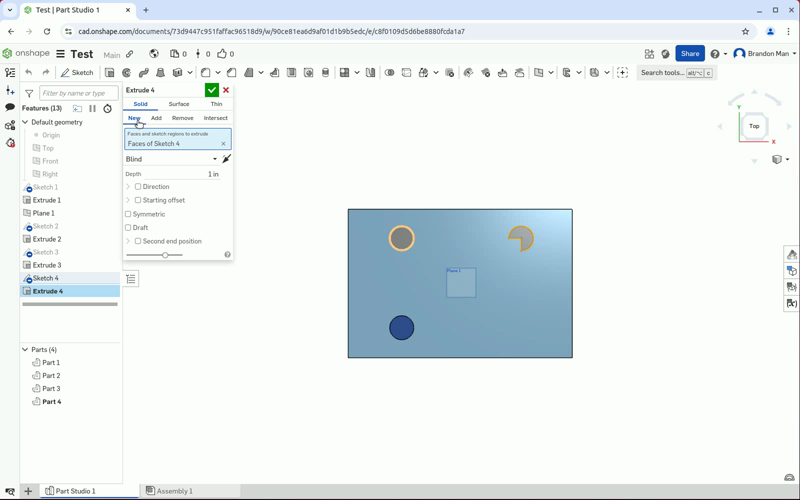
click(137, 120)
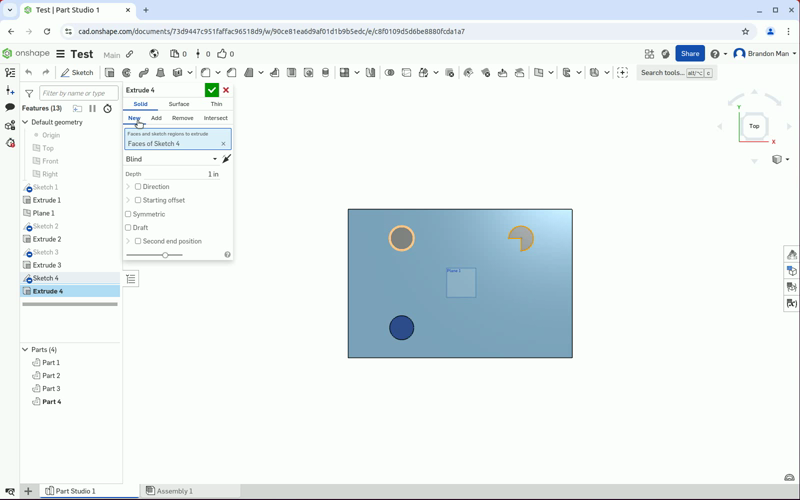
key(tab, 4)
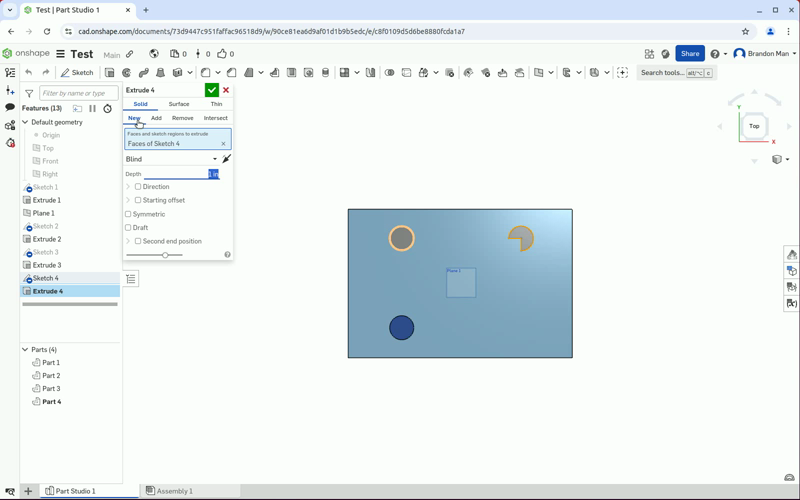
text(15.405)
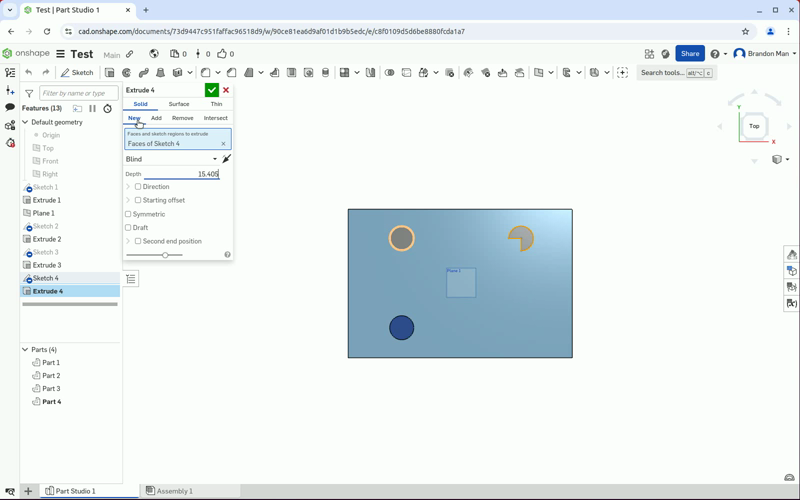
key(enter)
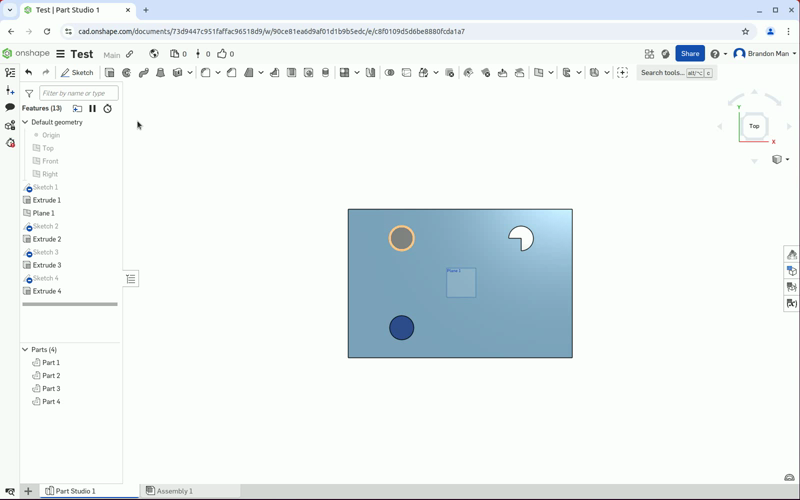
key(shift+h)
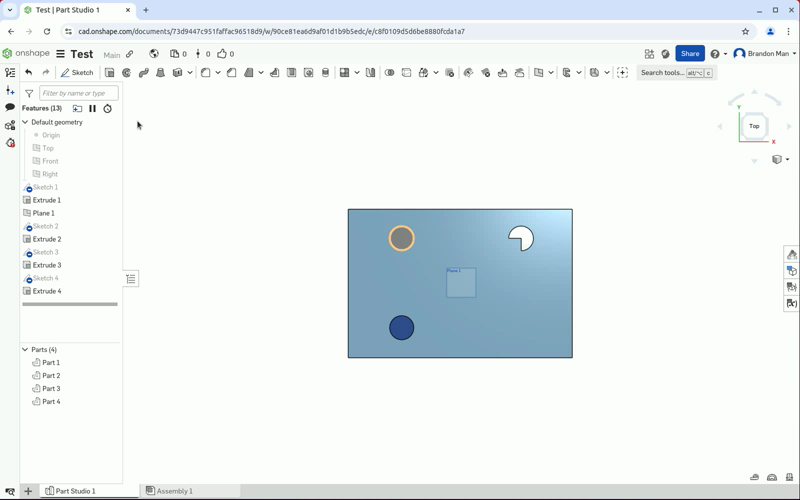
key(shift+h)
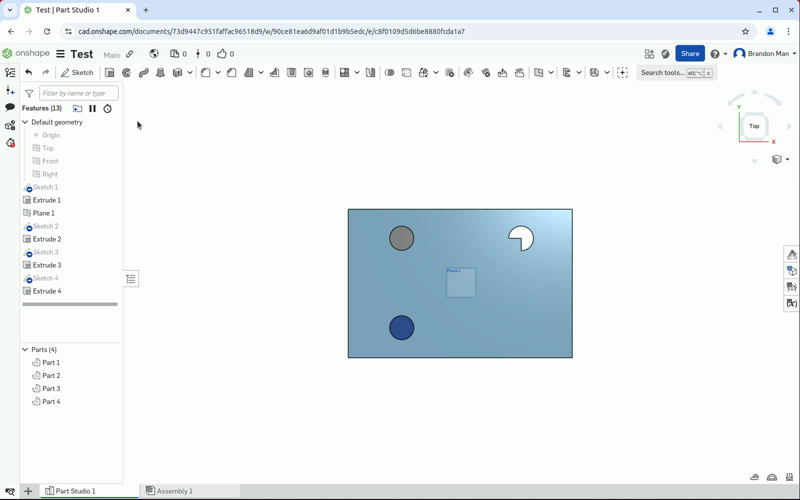
mouse_move(73, 189)
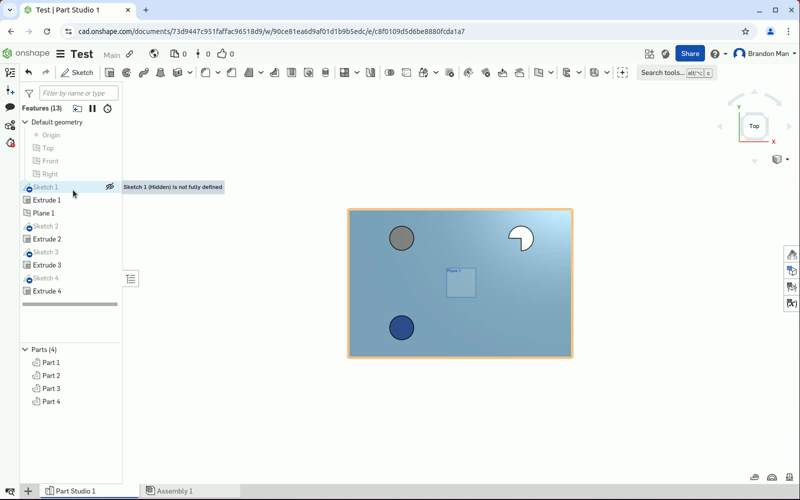
click(73, 189)
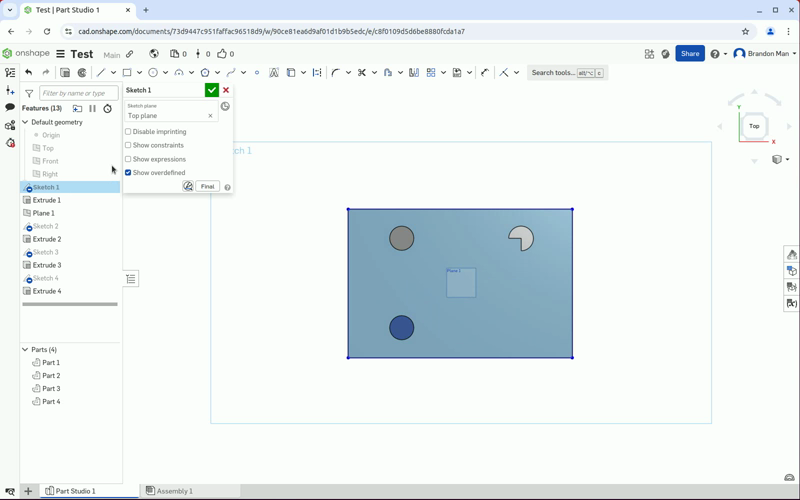
mouse_move(229, 92)
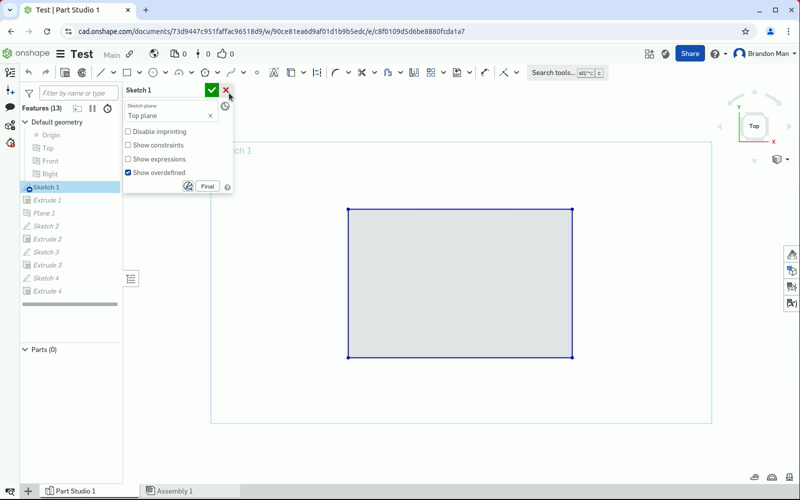
click(229, 92)
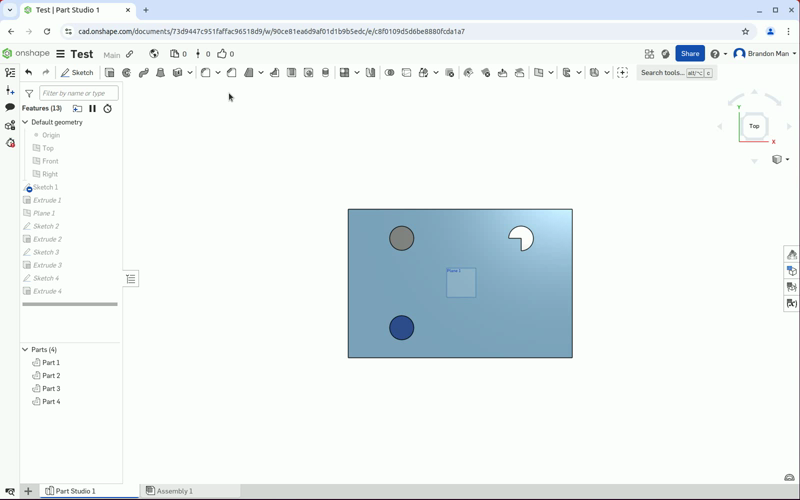
key(shift+s)
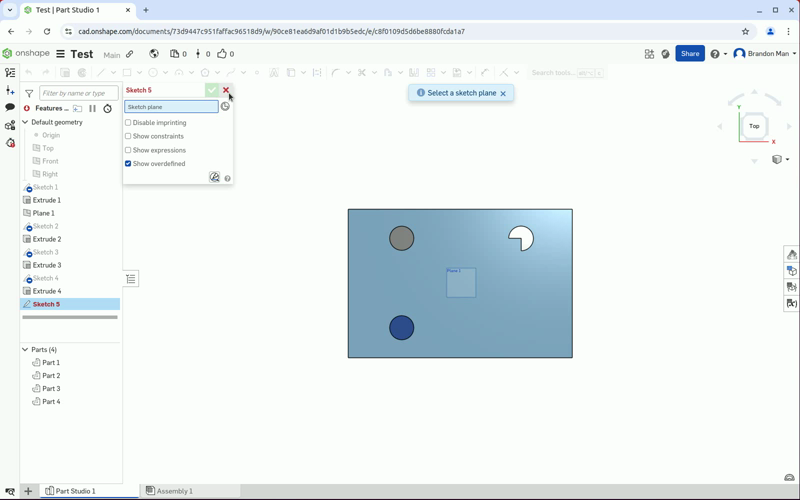
mouse_move(73, 215)
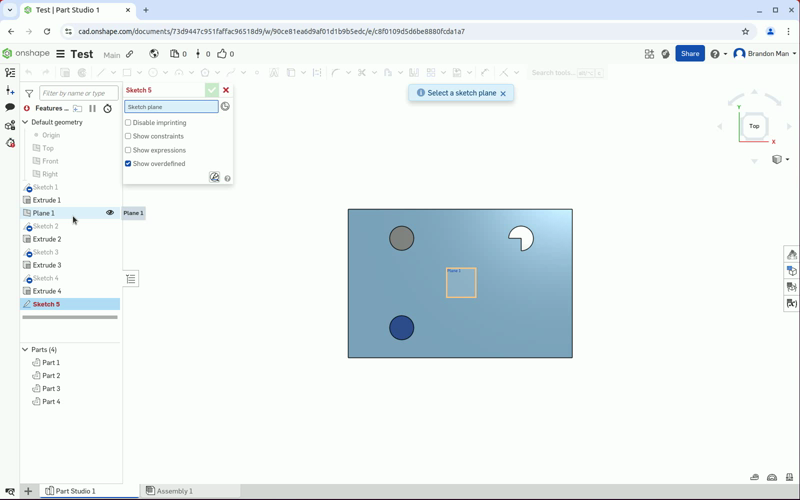
click(73, 215)
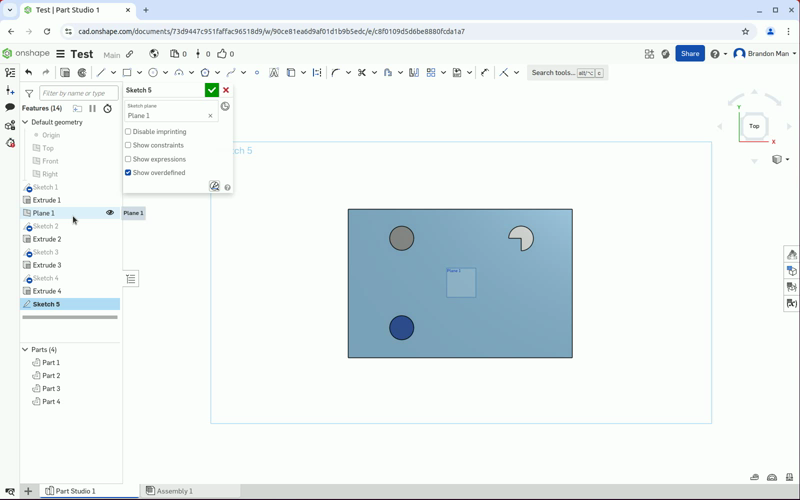
mouse_move(73, 352)
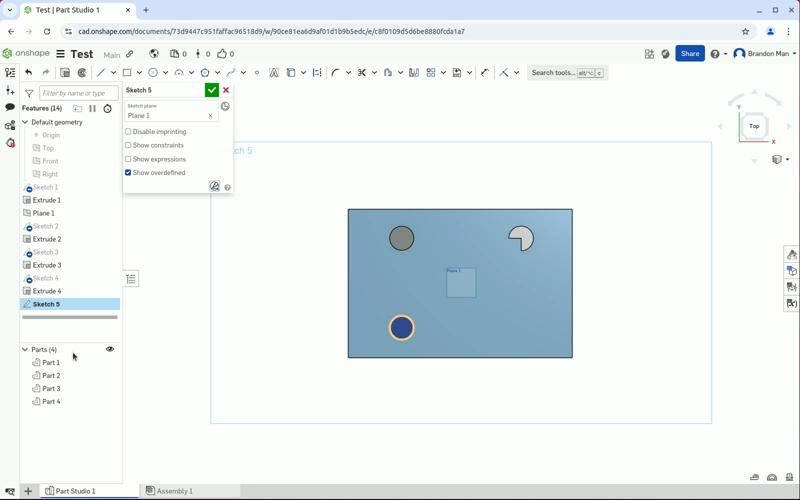
key(y)
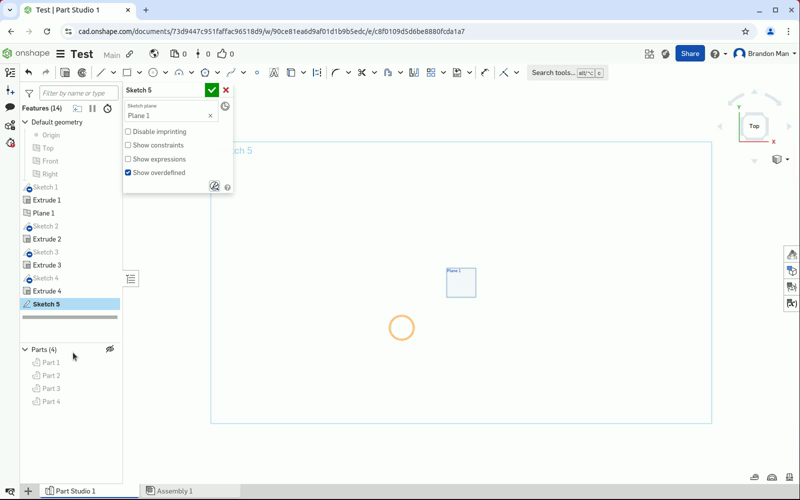
key(a)
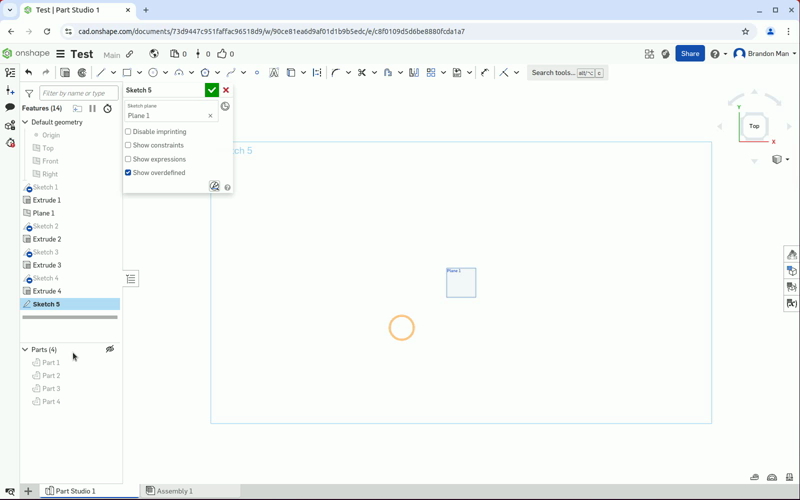
key_down(shift)
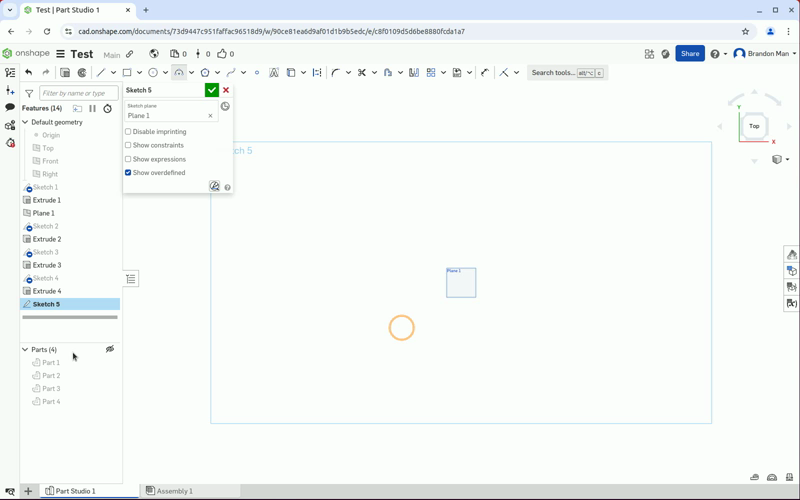
mouse_move(508, 238)
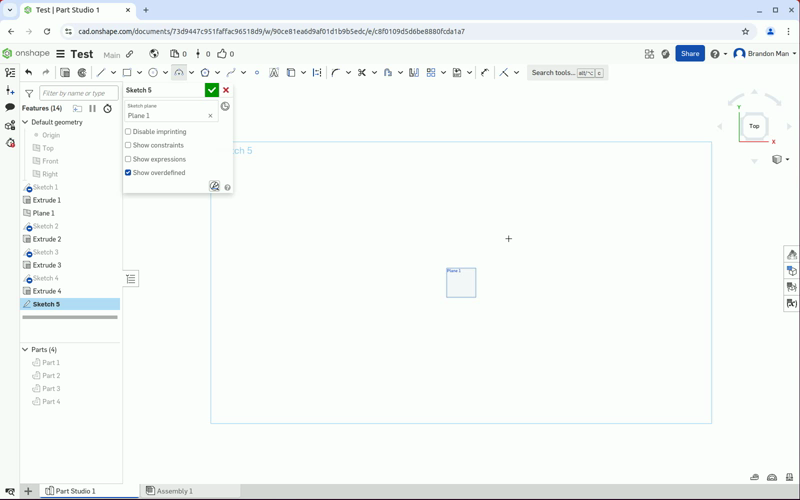
click(508, 238)
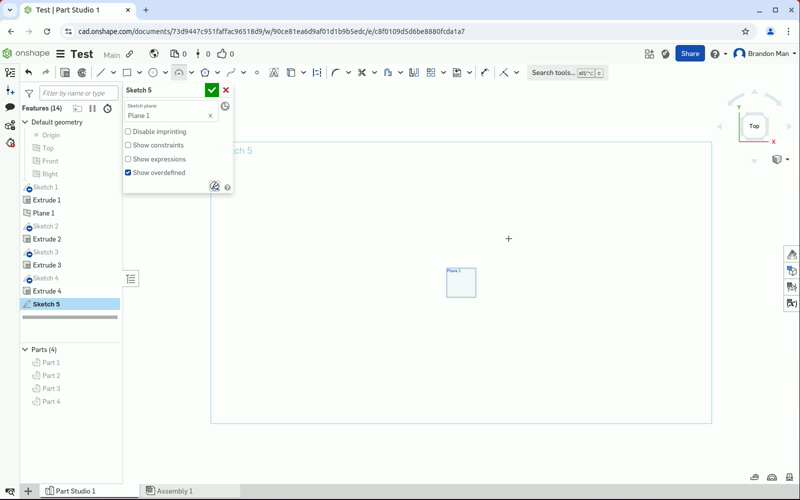
key_up(shift)
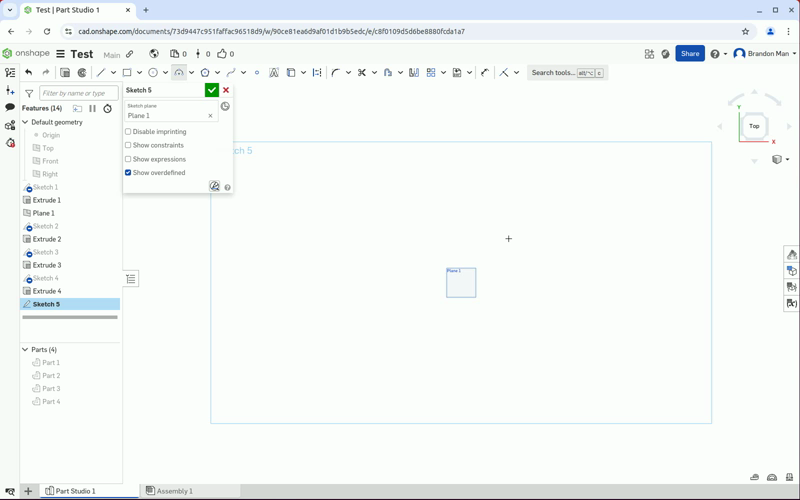
key_down(shift)
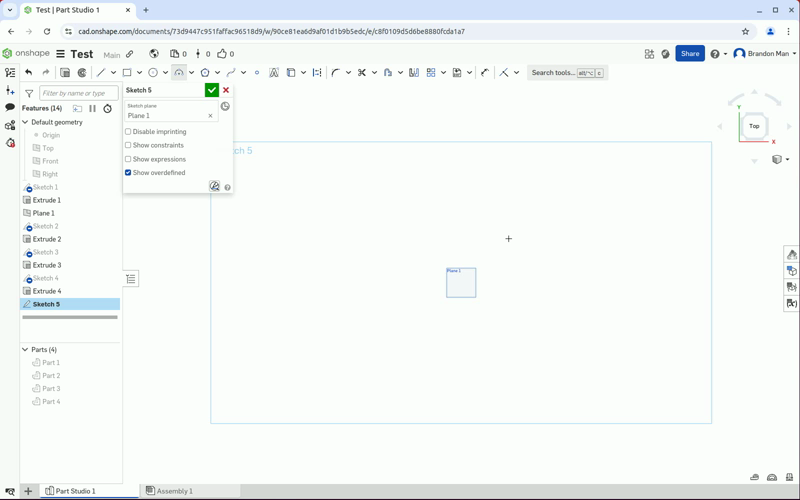
mouse_move(521, 251)
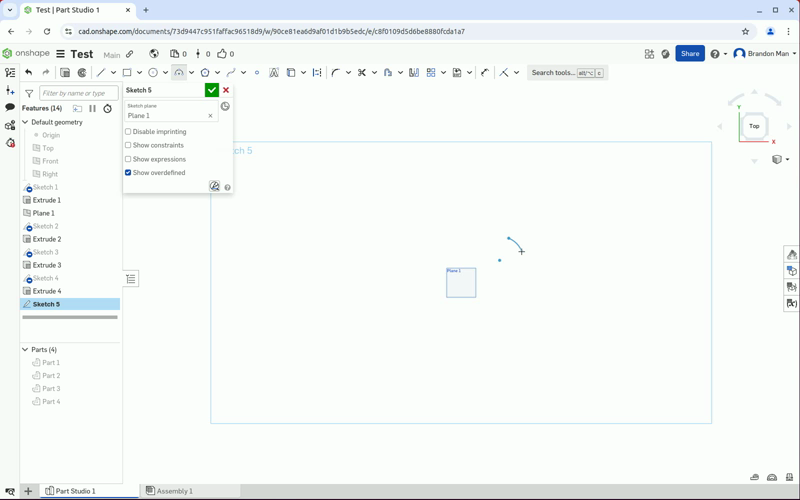
click(521, 251)
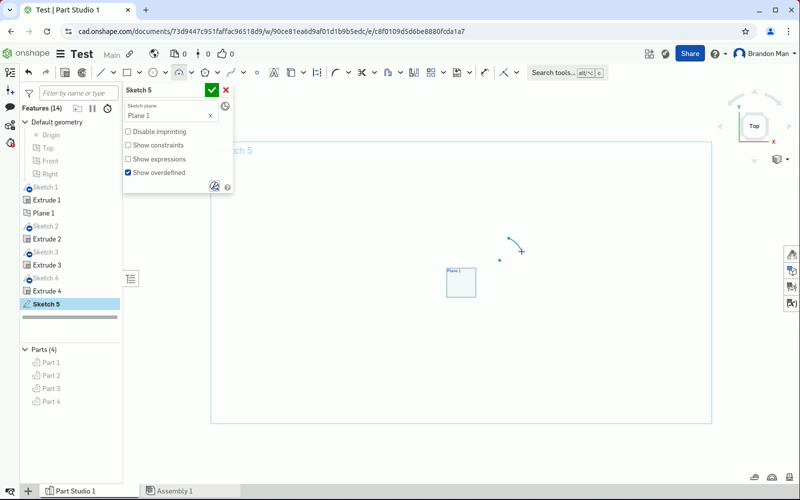
mouse_move(512, 247)
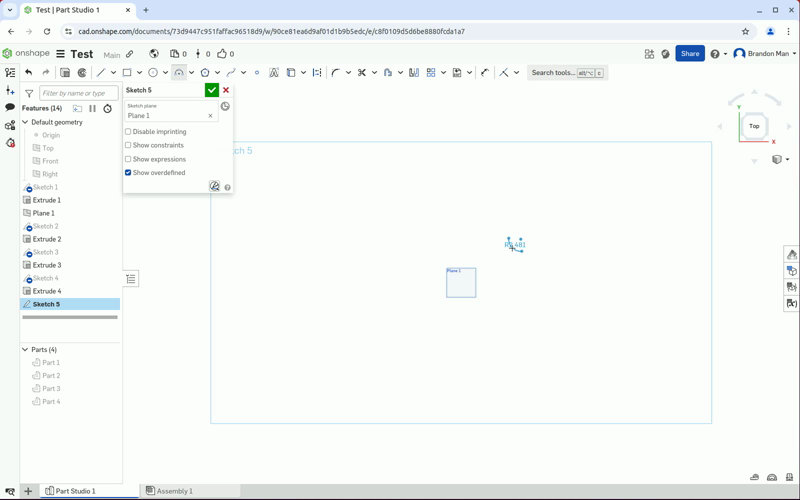
click(512, 247)
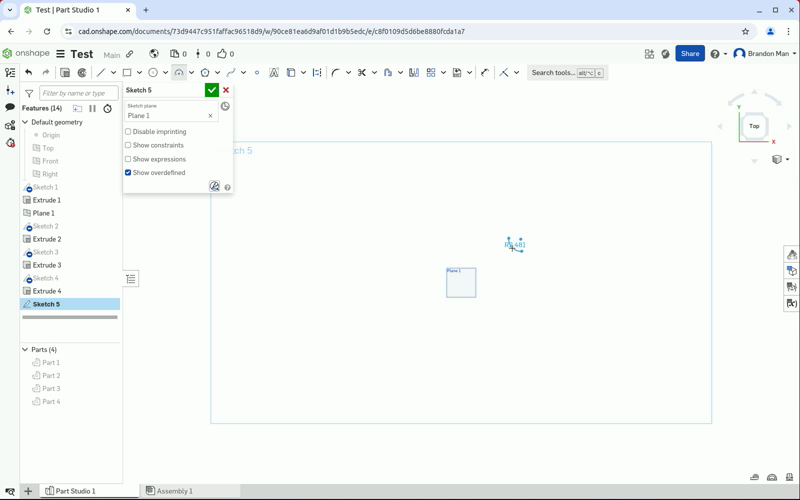
key_up(shift)
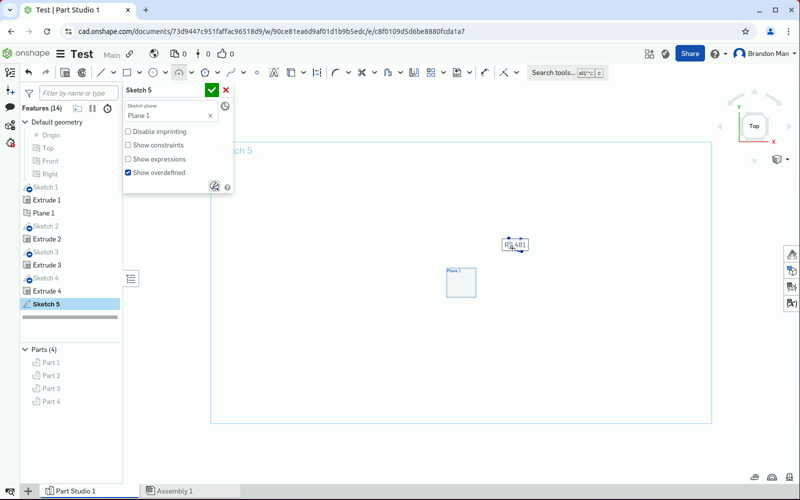
key(esc)
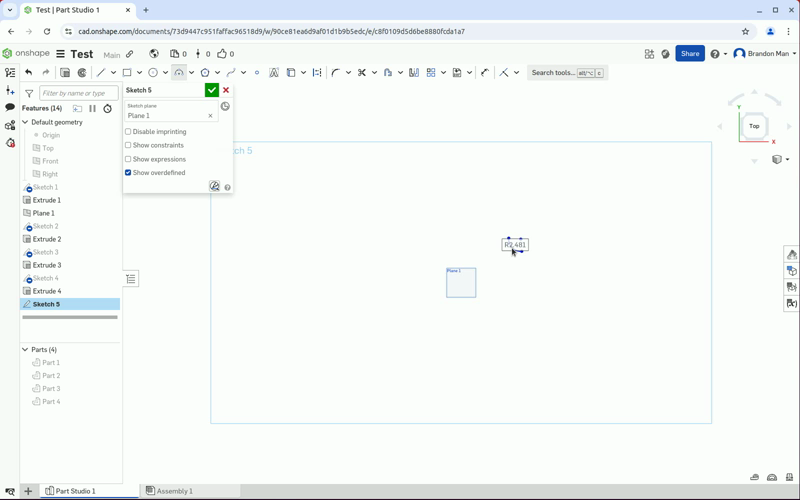
key(l)
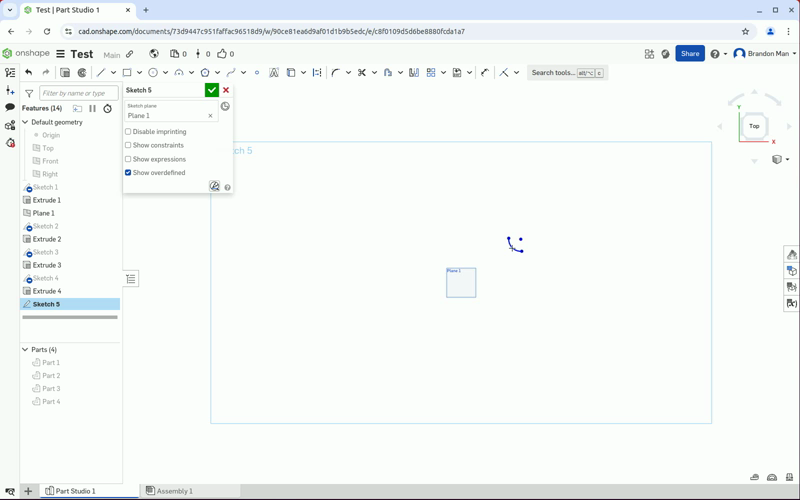
mouse_move(521, 251)
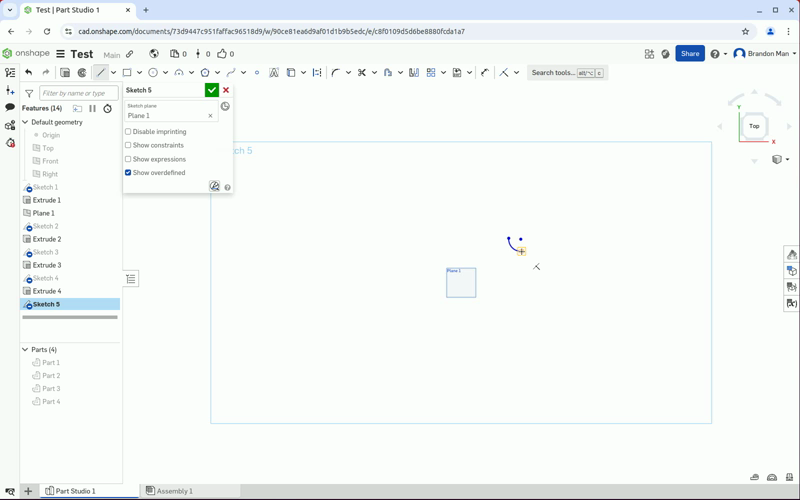
click(521, 251)
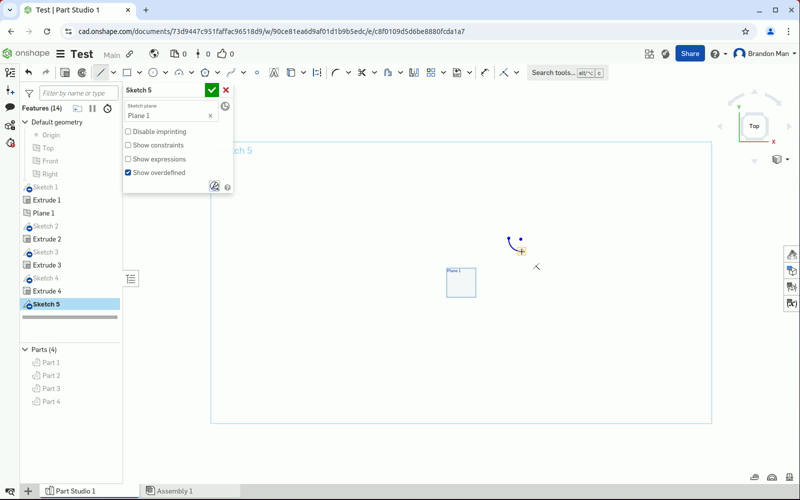
key_down(shift)
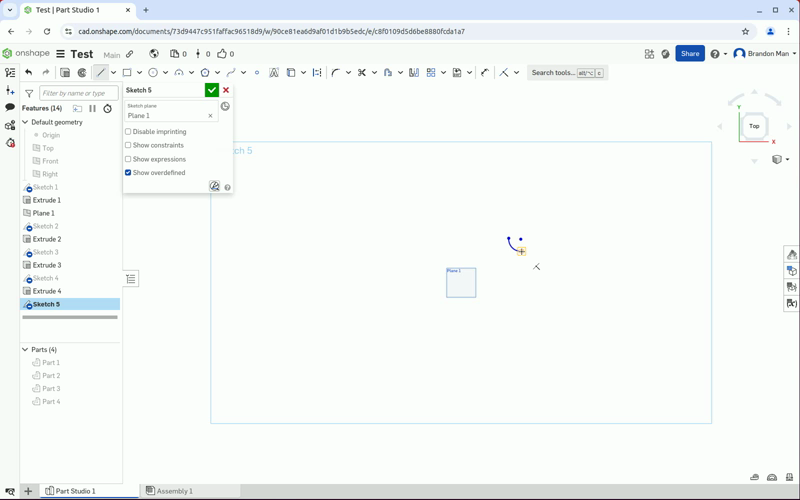
mouse_move(551, 251)
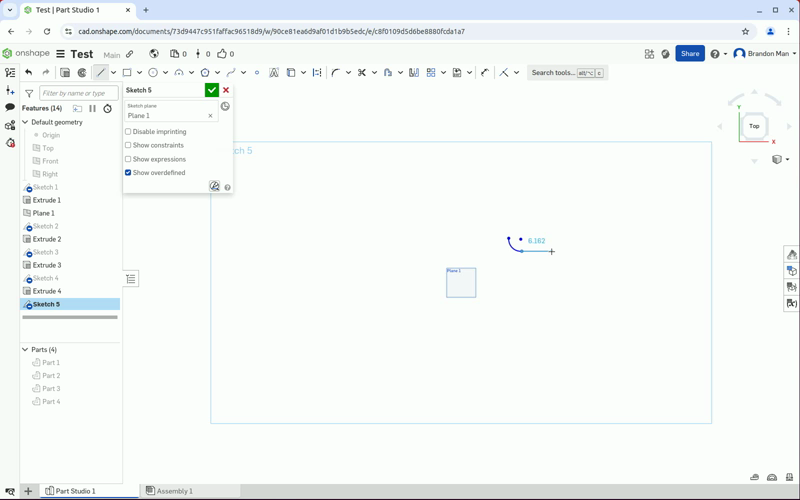
mouse_move(521, 238)
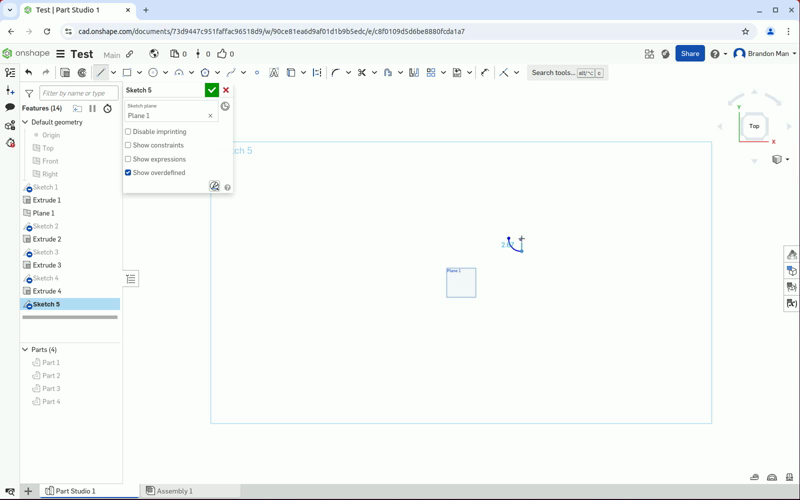
click(521, 238)
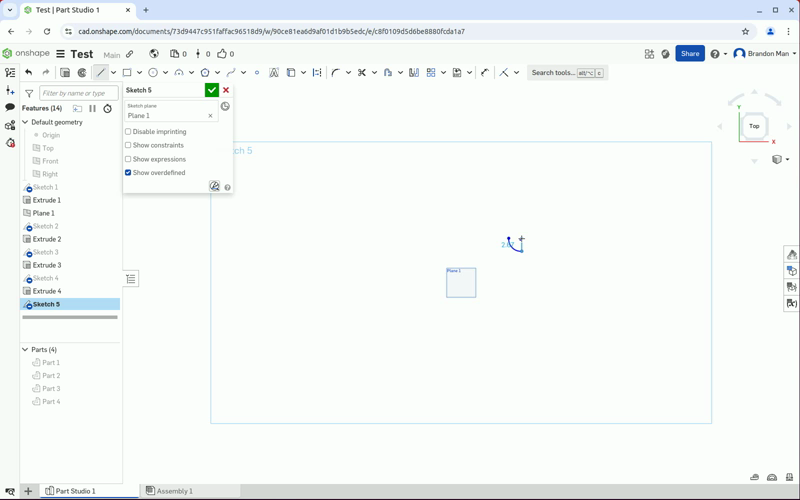
key_up(shift)
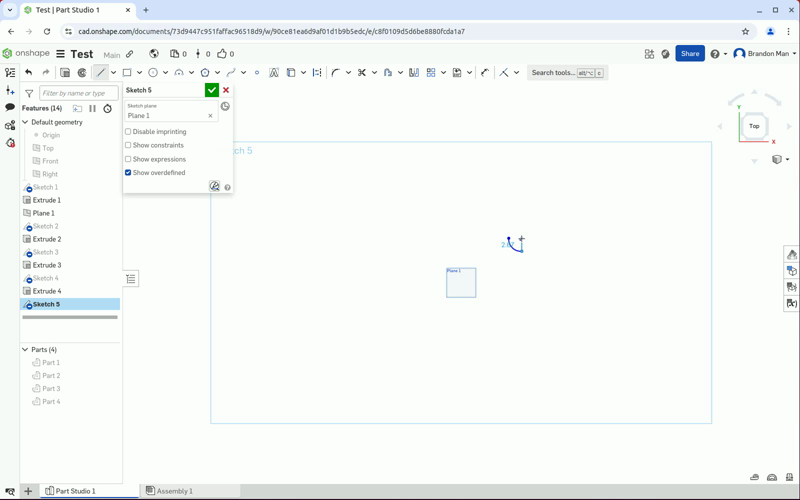
mouse_move(551, 238)
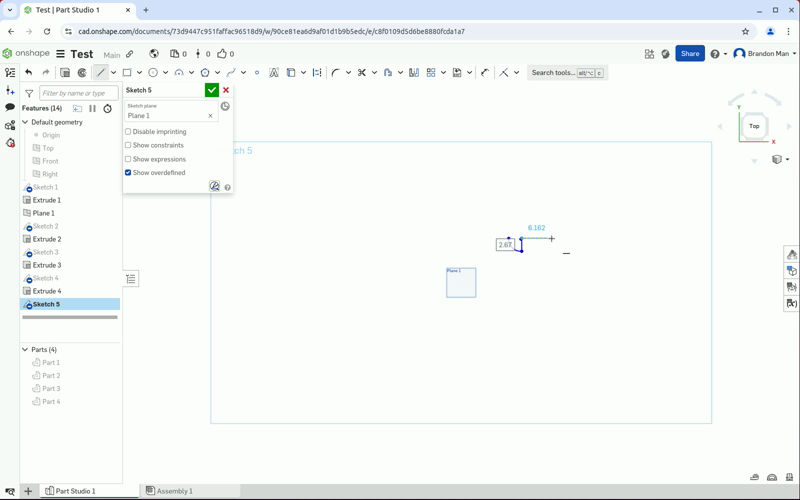
key_down(shift)
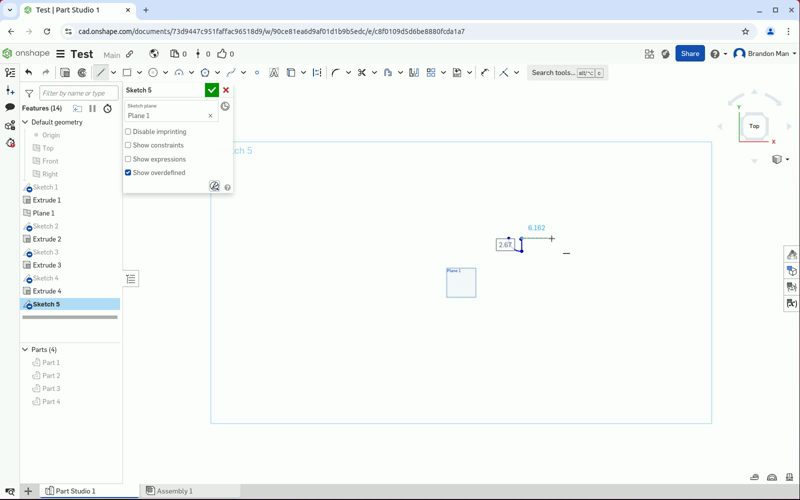
mouse_move(508, 238)
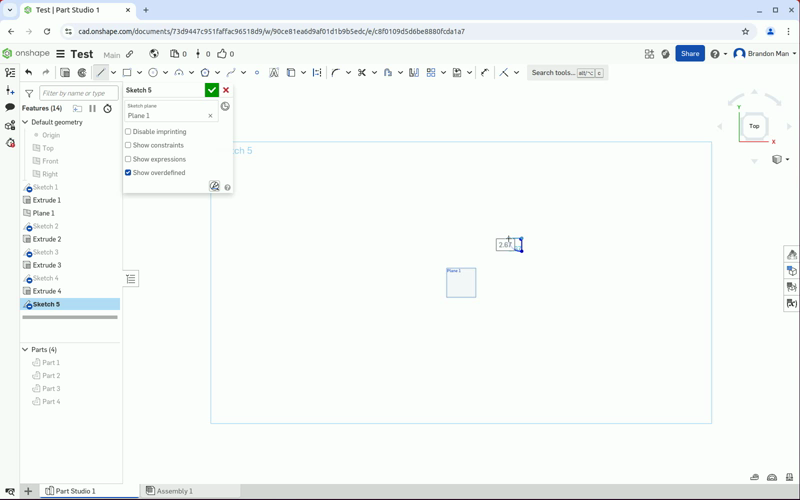
key_up(shift)
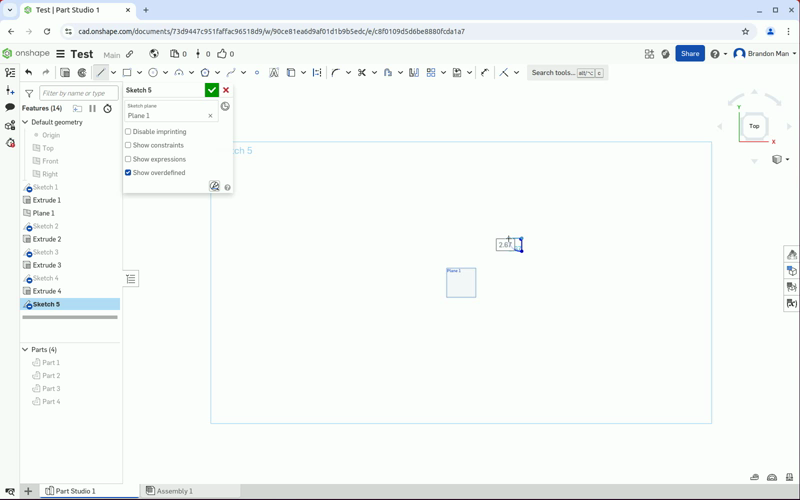
click(508, 238)
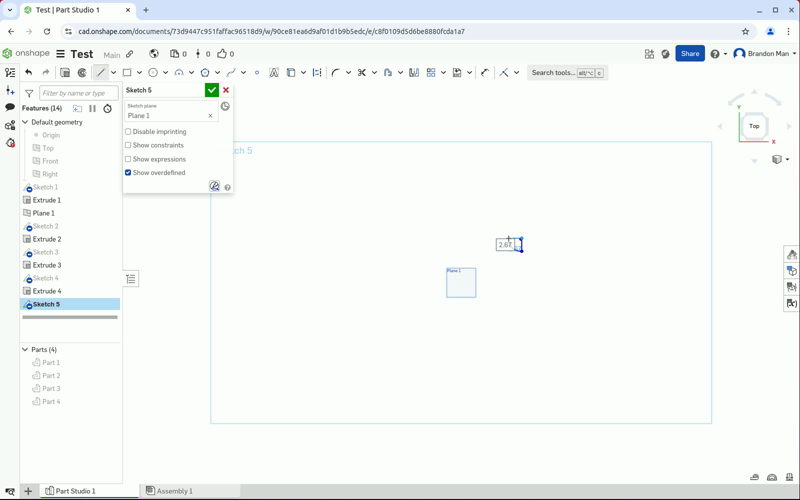
key(esc)
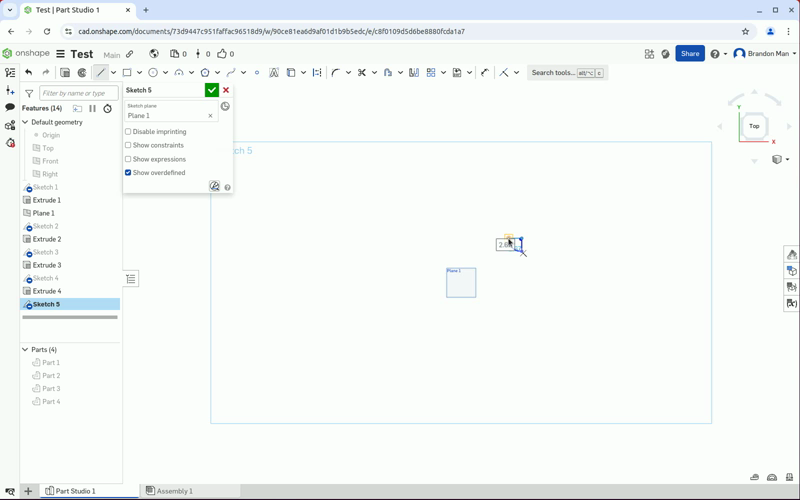
mouse_move(516, 243)
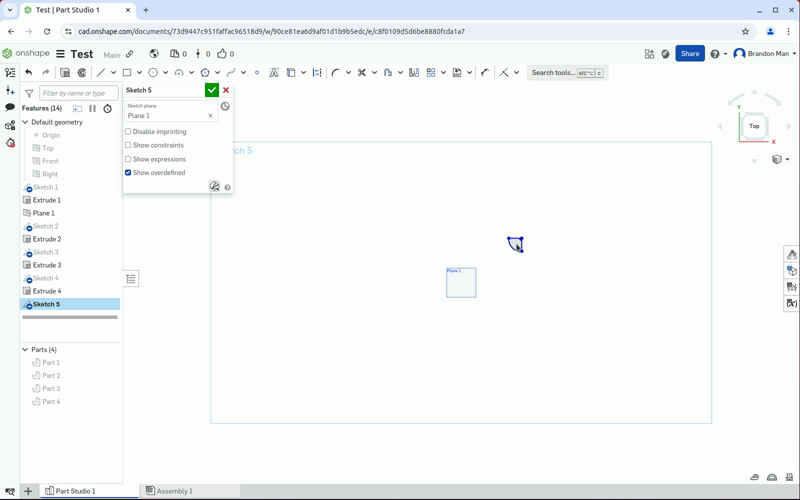
scroll(6)
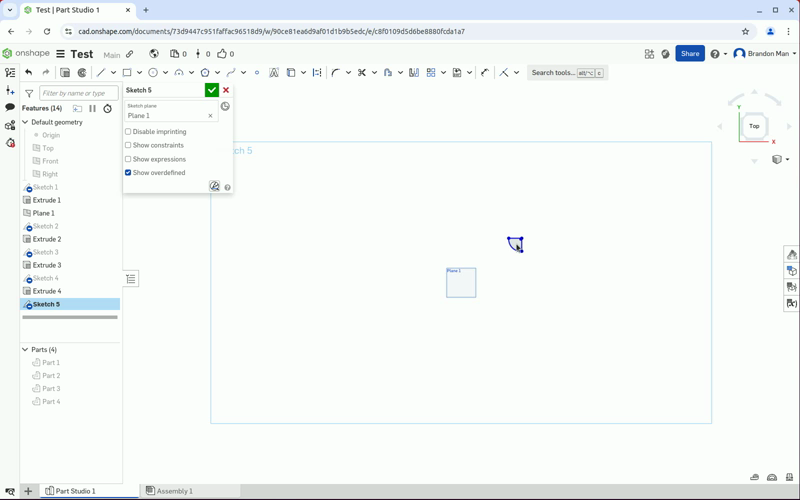
scroll(6)
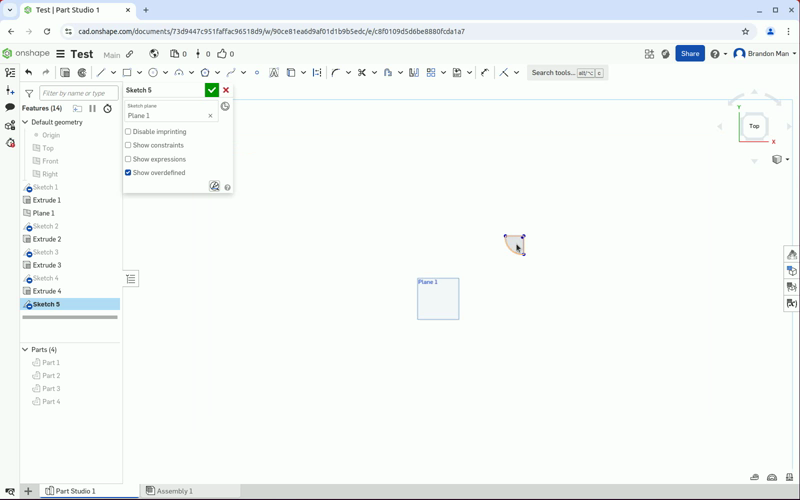
scroll(6)
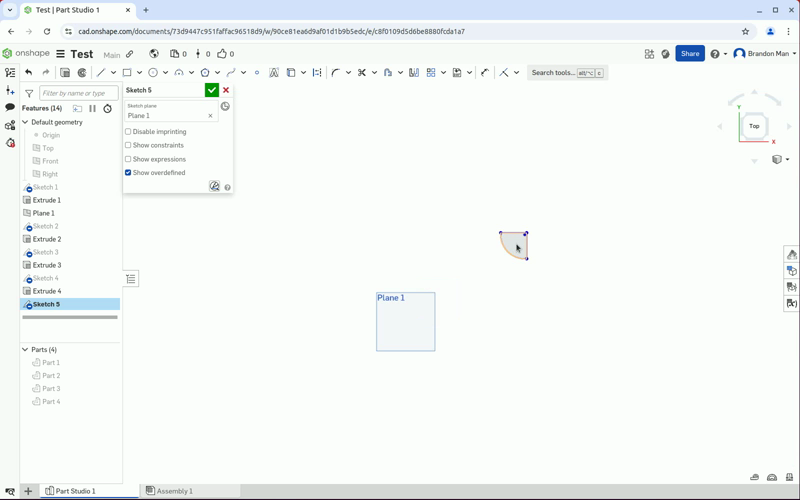
scroll(6)
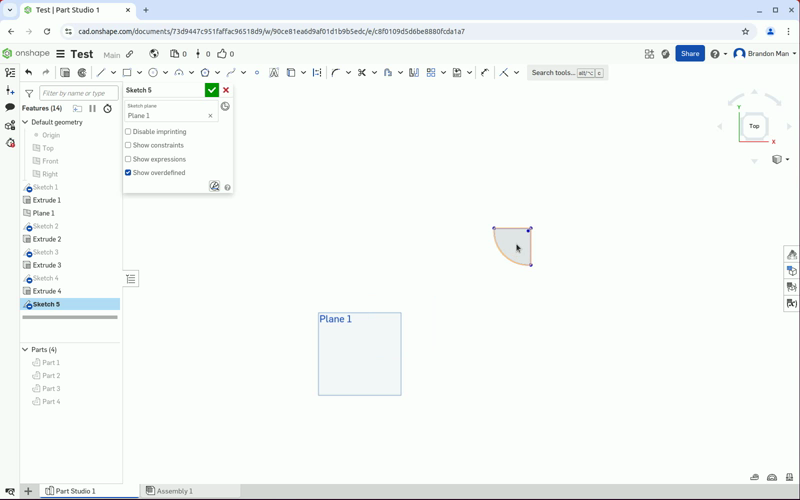
scroll(6)
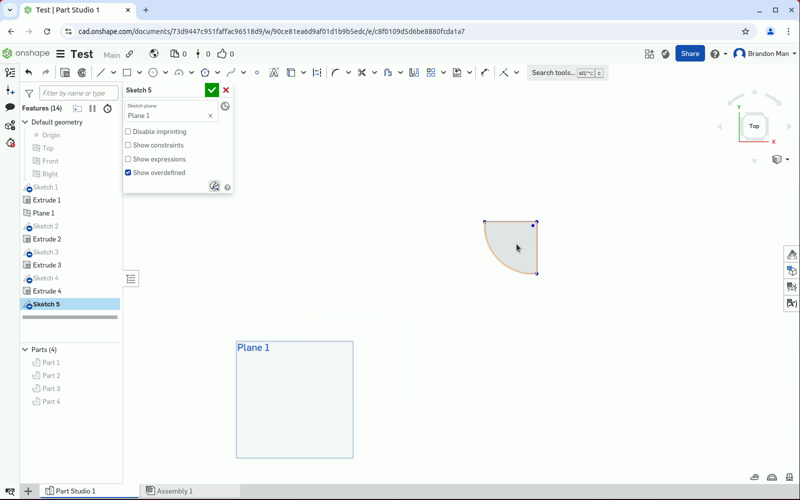
scroll(6)
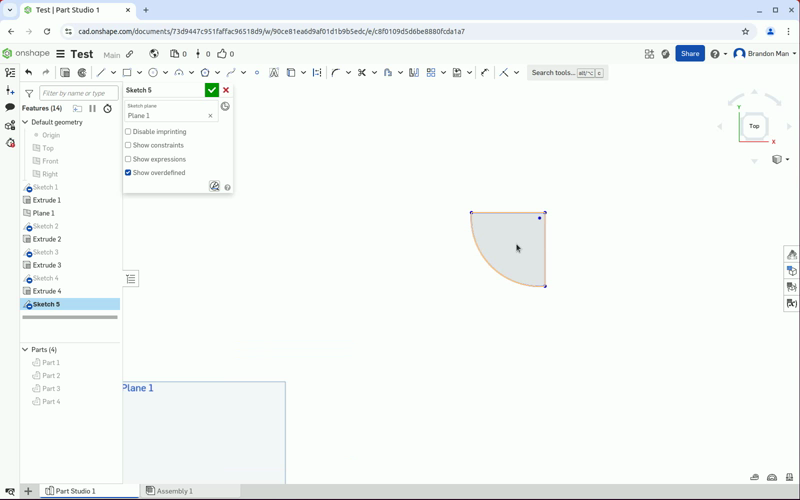
scroll(6)
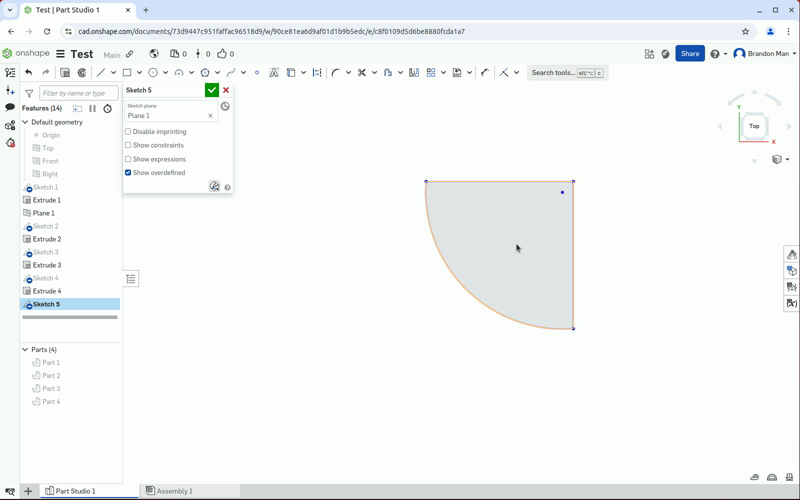
click(516, 243)
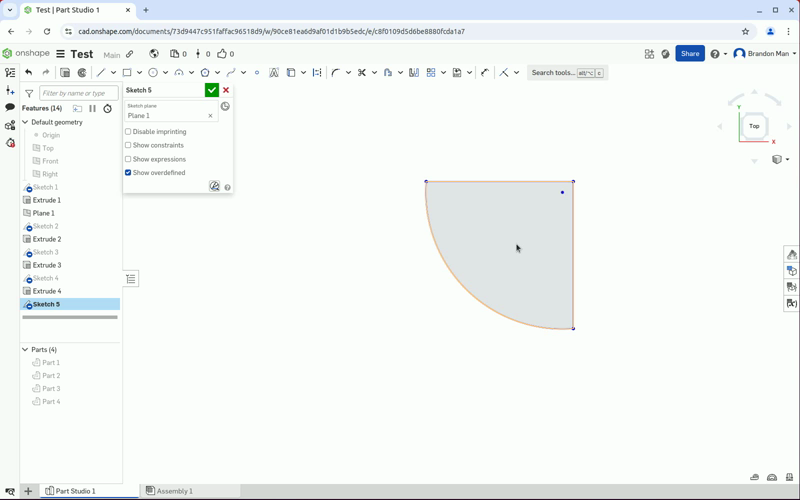
scroll(-6)
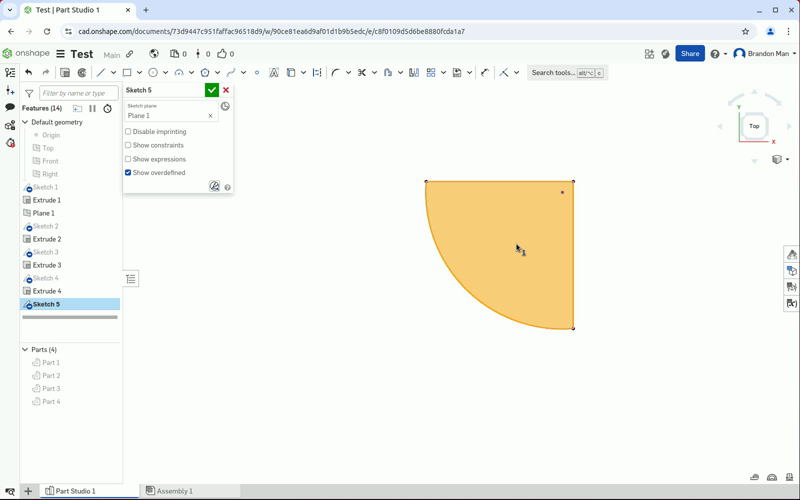
scroll(-6)
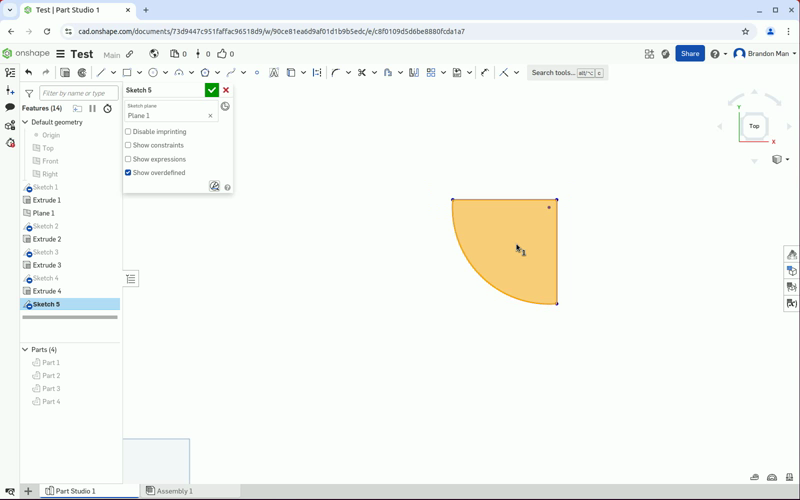
scroll(-6)
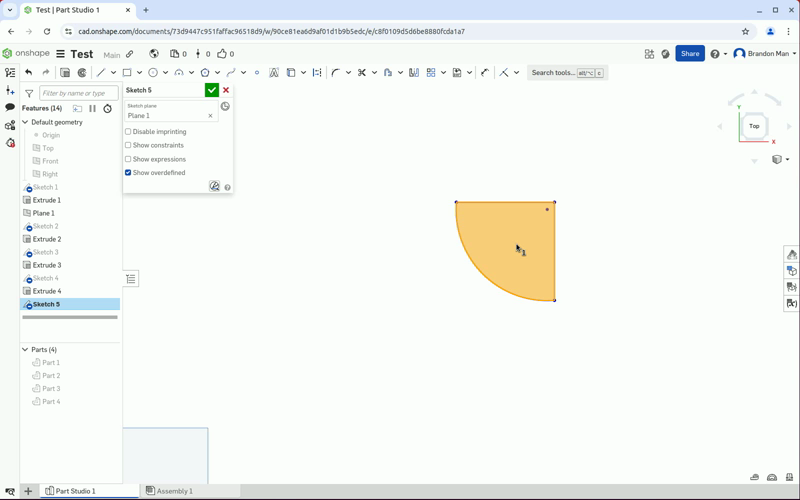
scroll(-6)
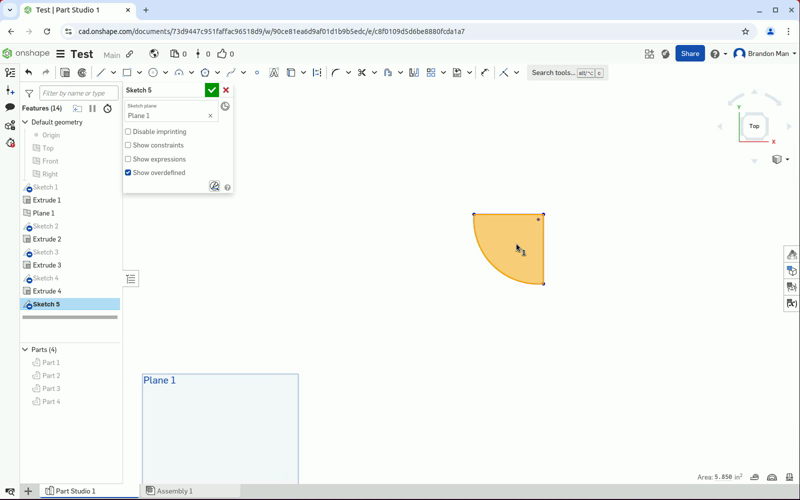
scroll(-6)
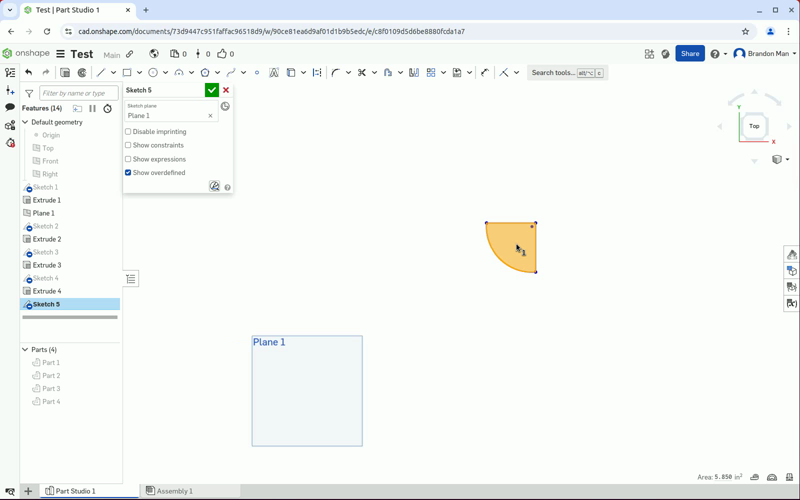
scroll(-6)
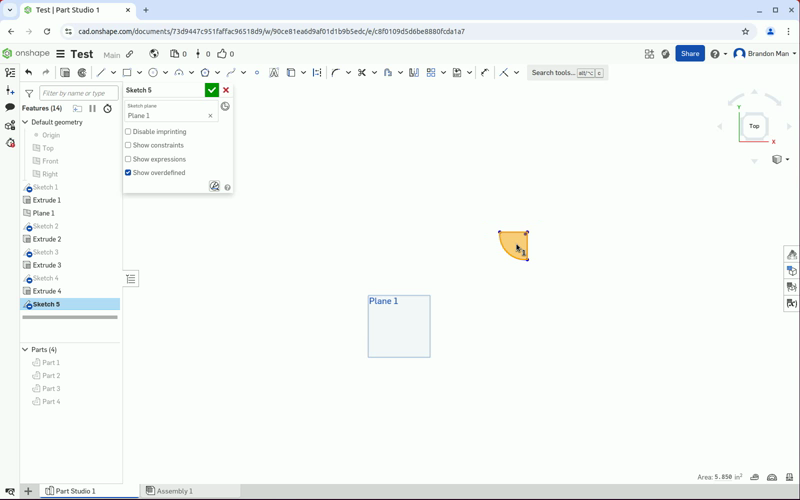
scroll(-6)
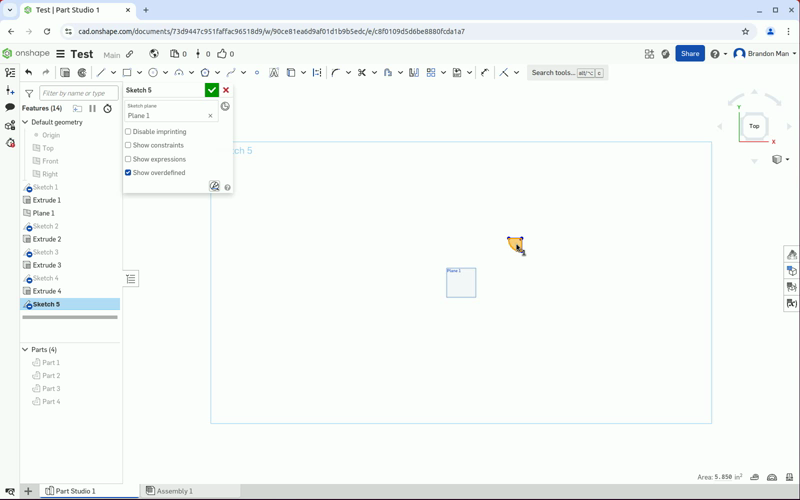
mouse_move(73, 352)
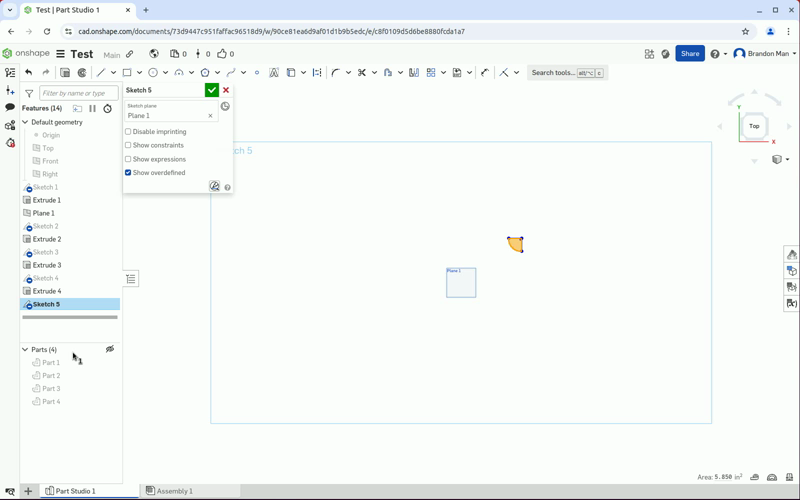
key(shift+y)
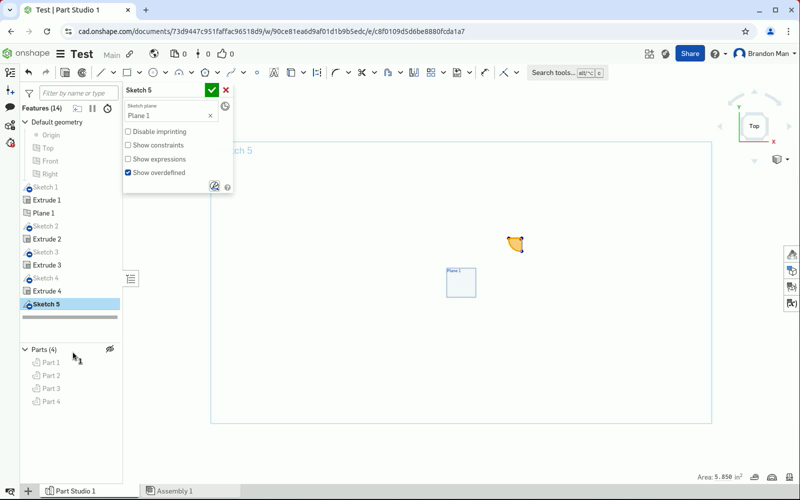
key(shift+e)
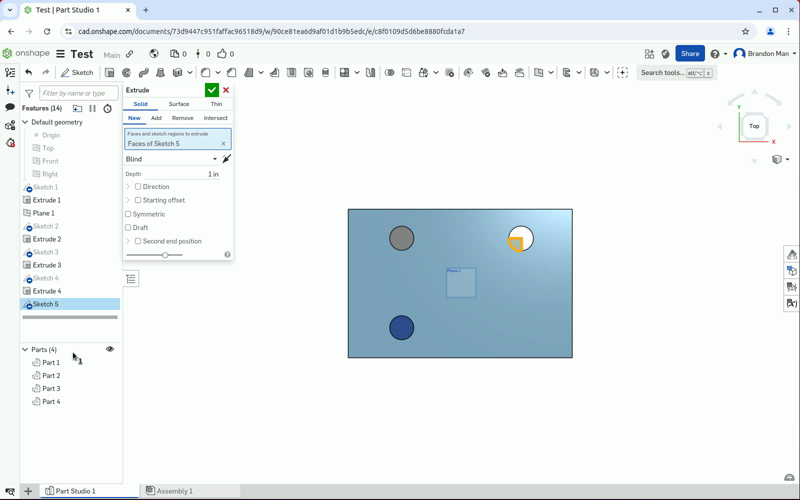
mouse_move(143, 106)
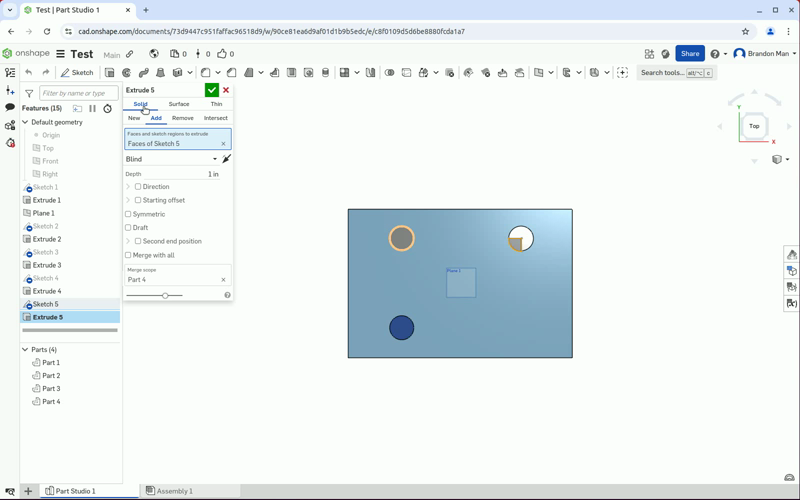
click(143, 106)
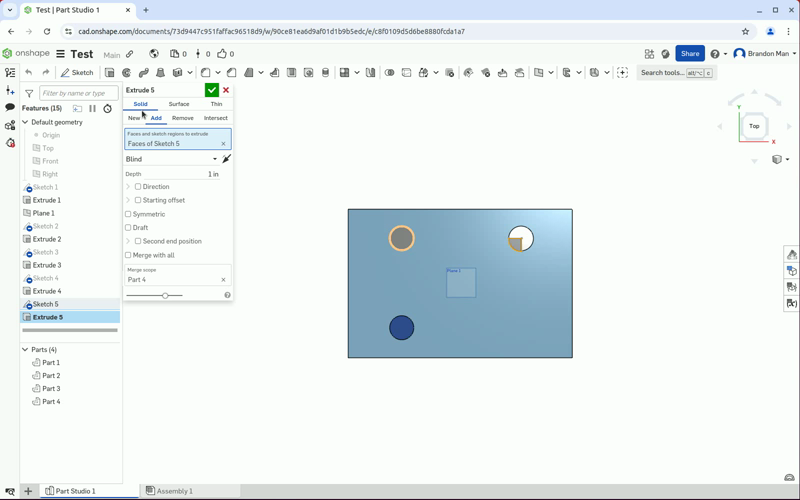
mouse_move(137, 120)
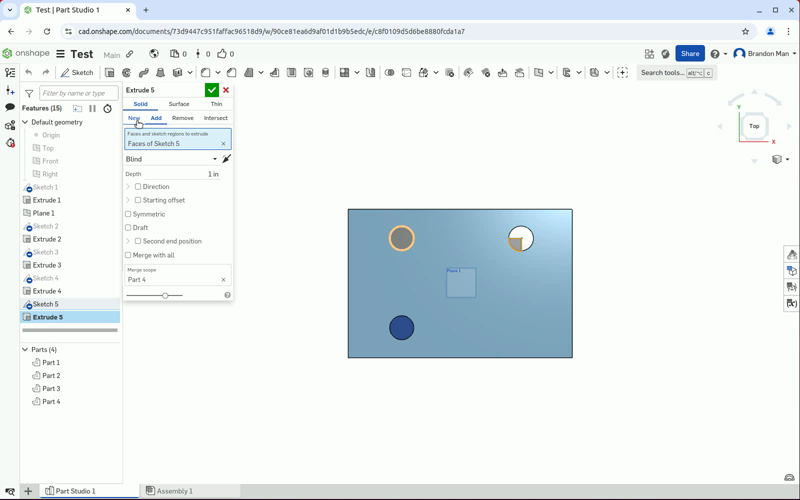
click(137, 120)
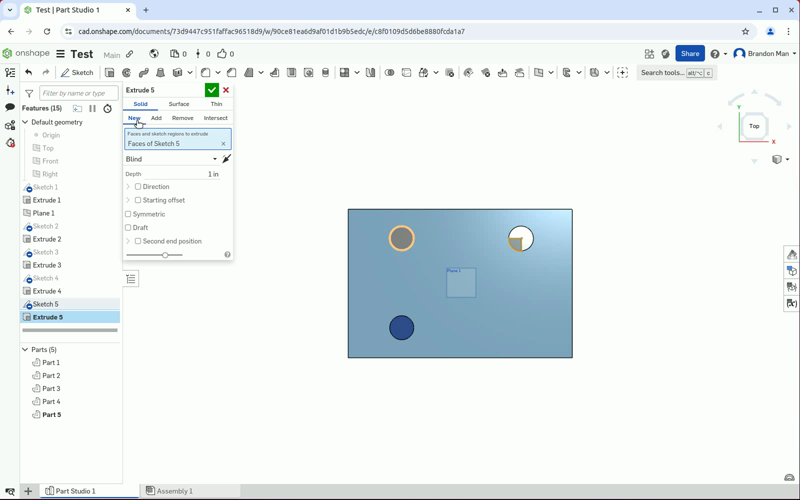
key(tab, 4)
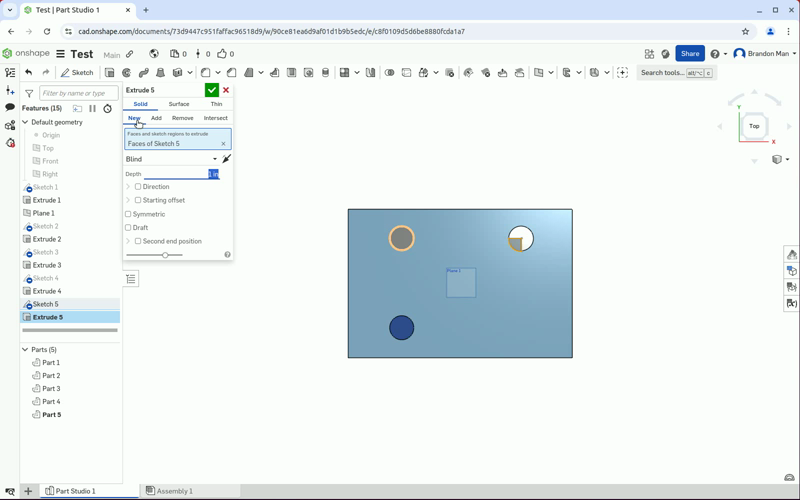
text(15.405)
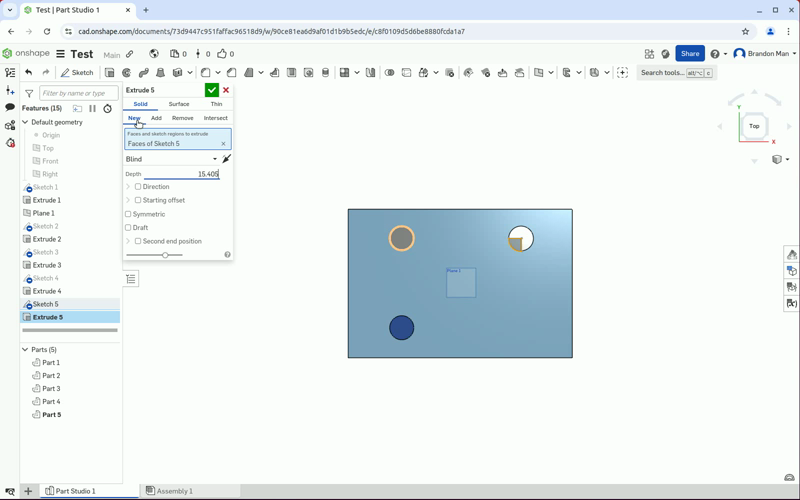
key(enter)
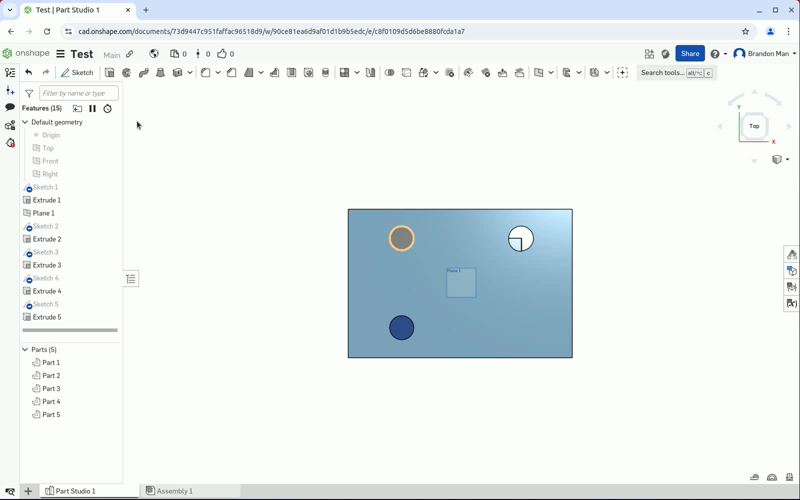
key(shift+h)
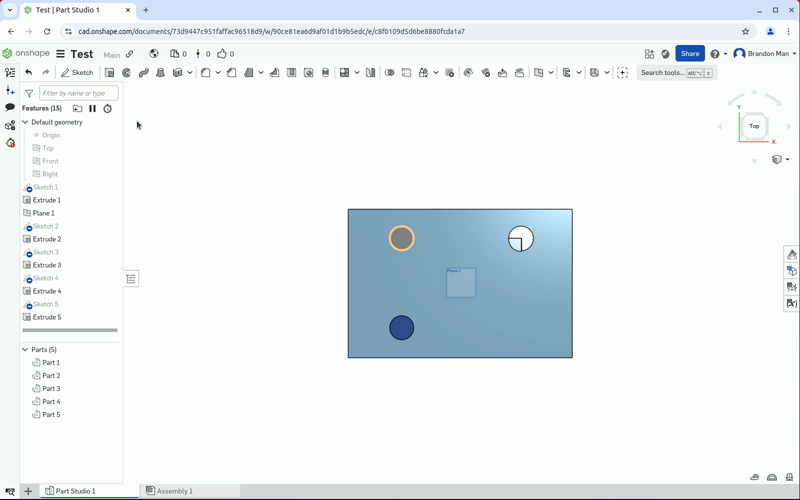
key(shift+h)
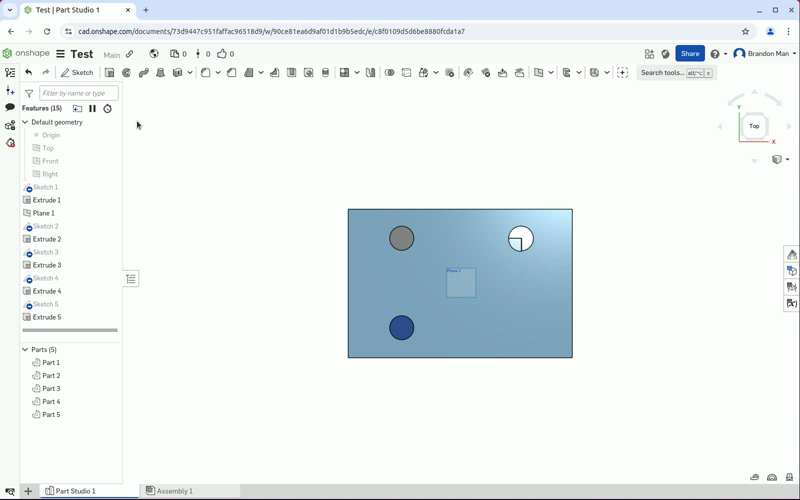
mouse_move(73, 189)
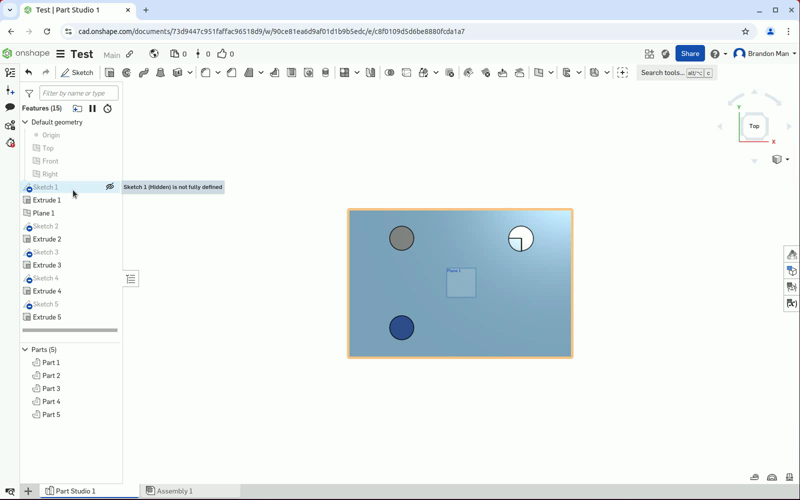
click(73, 189)
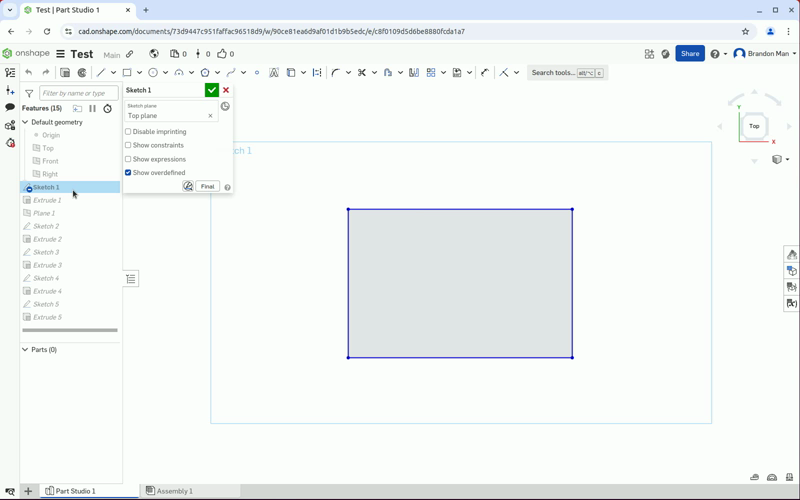
mouse_move(229, 92)
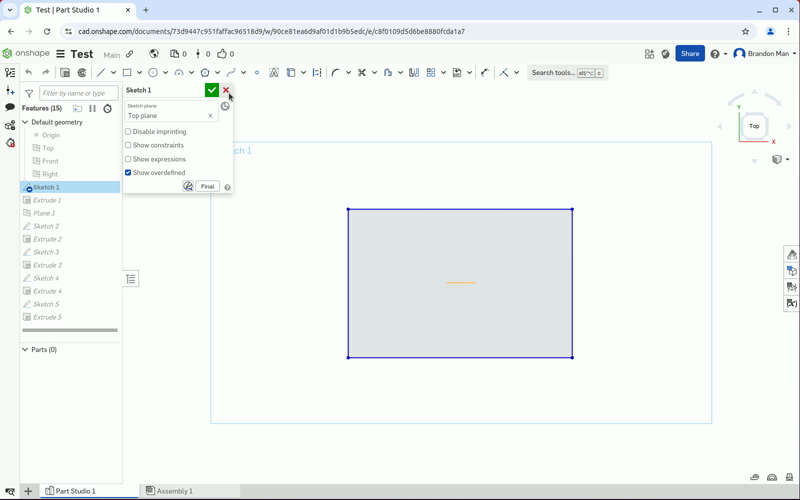
click(229, 92)
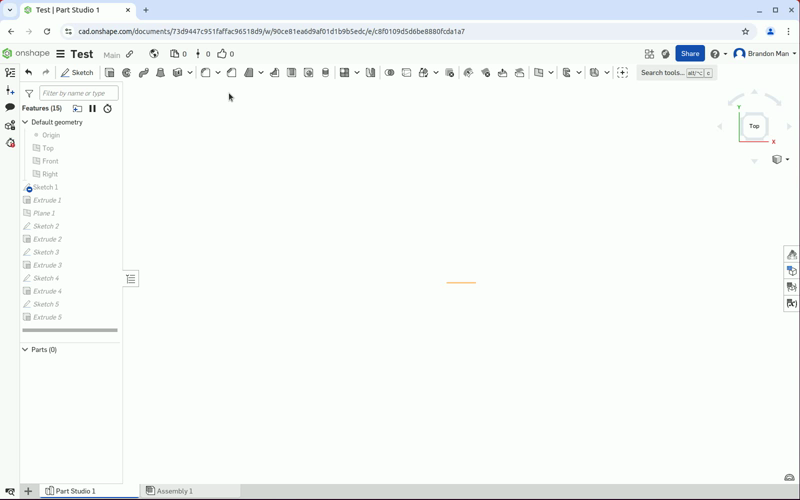
key(shift+s)
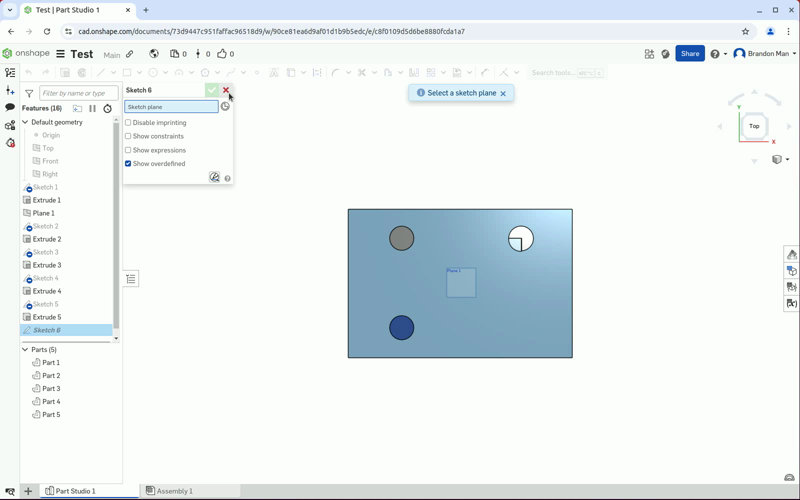
mouse_move(69, 215)
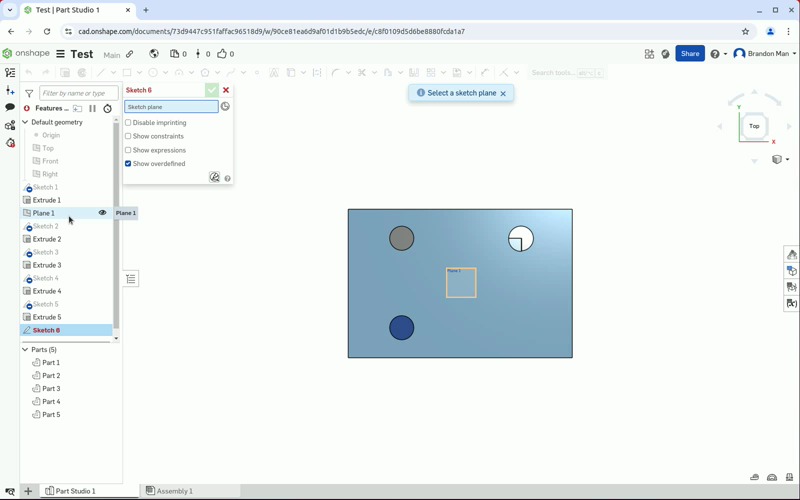
click(69, 215)
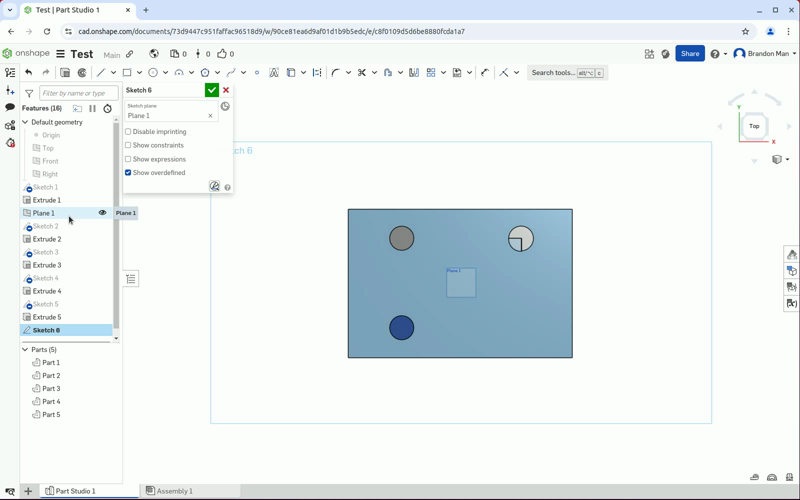
mouse_move(73, 352)
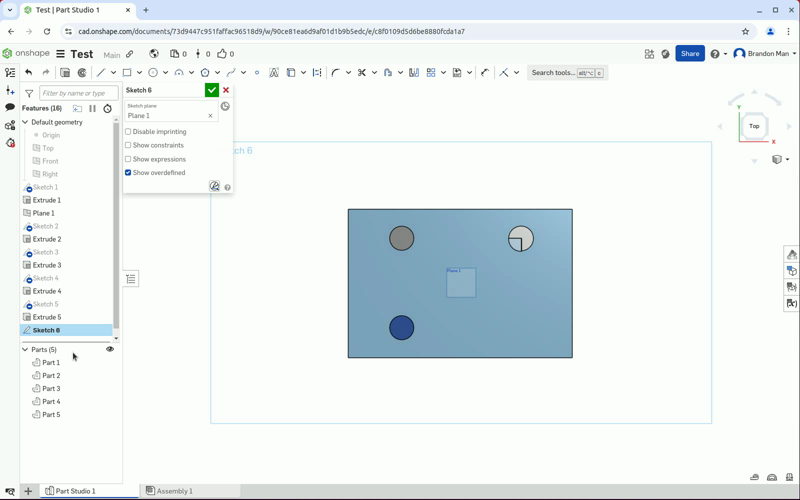
key(y)
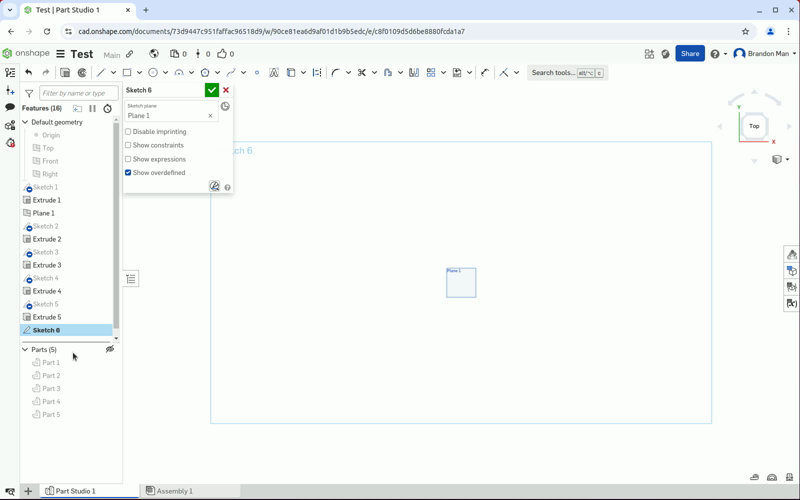
key(a)
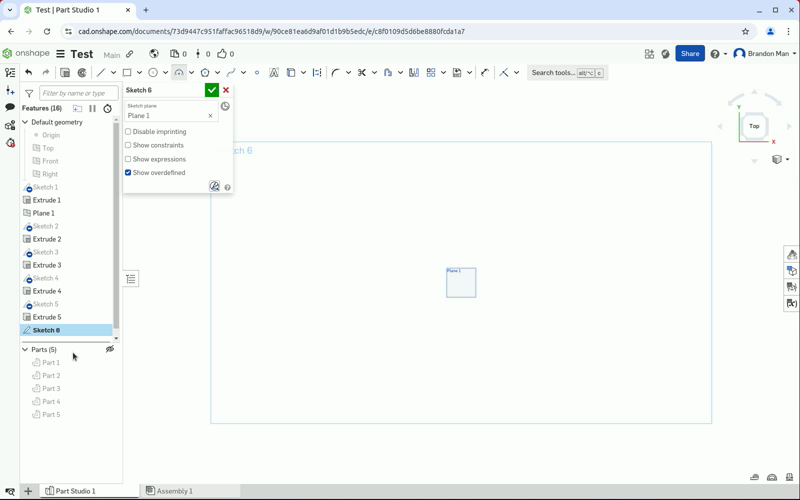
key_down(shift)
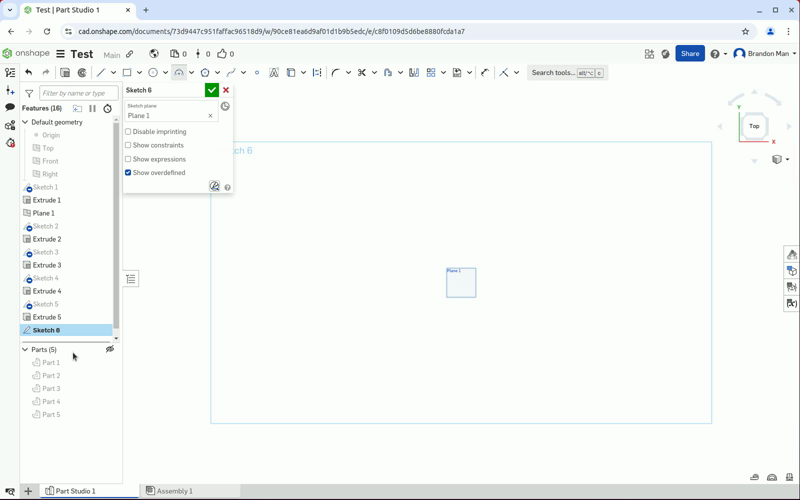
mouse_move(508, 327)
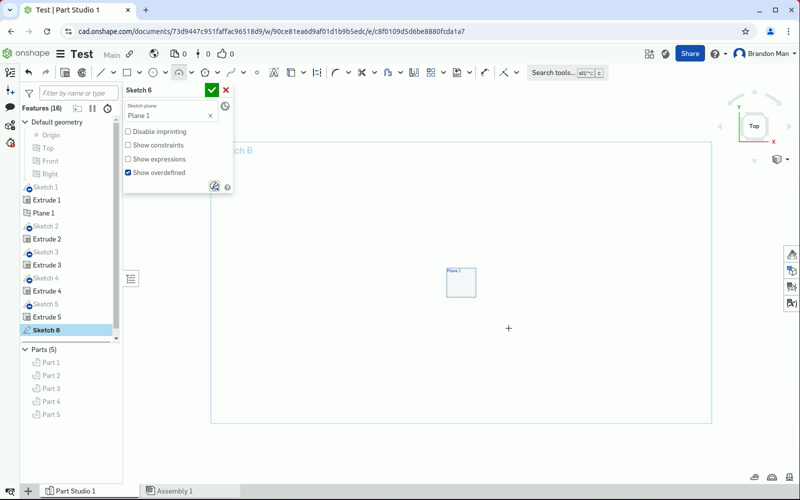
click(508, 327)
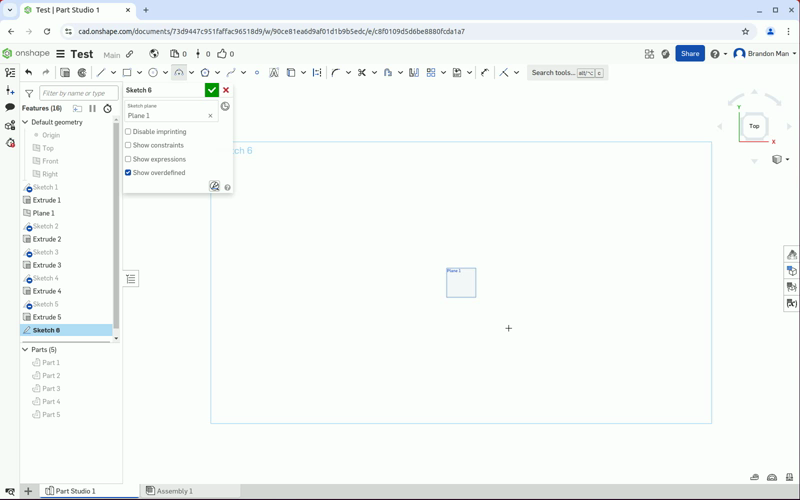
key_up(shift)
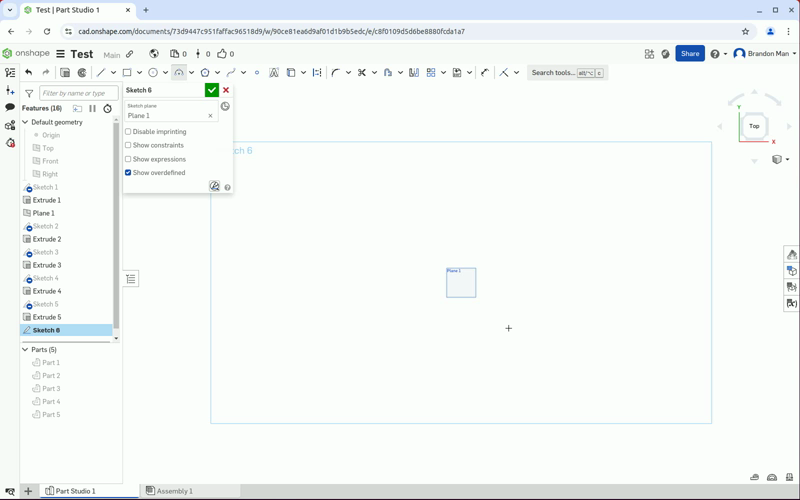
key_down(shift)
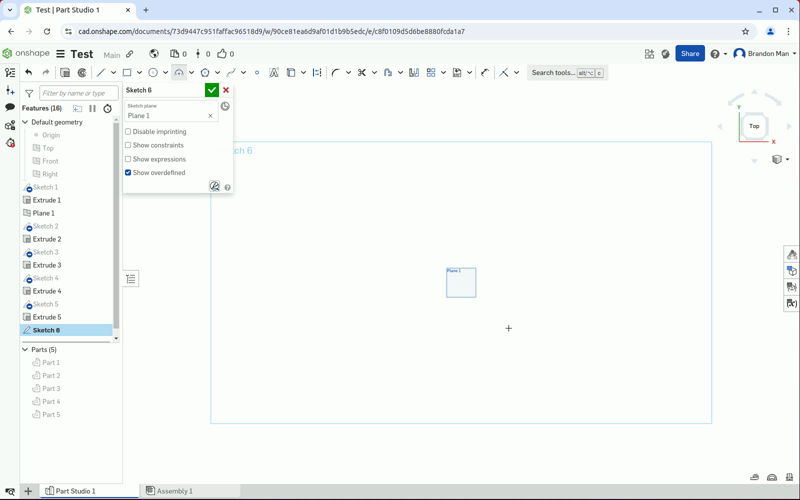
mouse_move(521, 315)
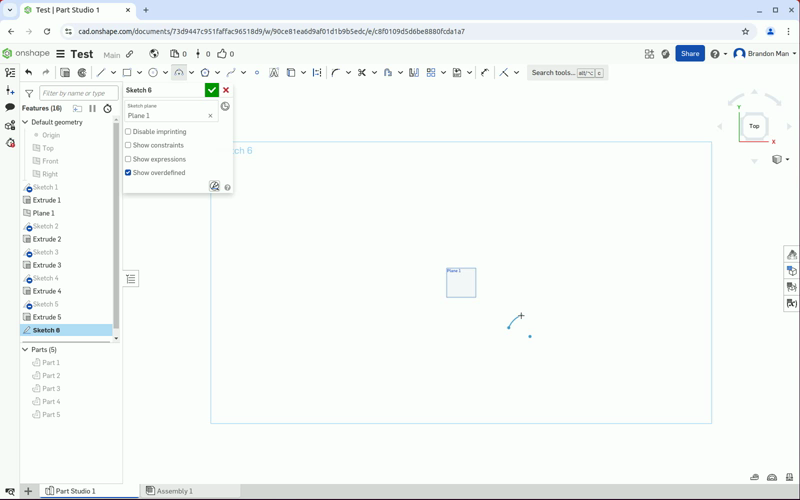
click(521, 315)
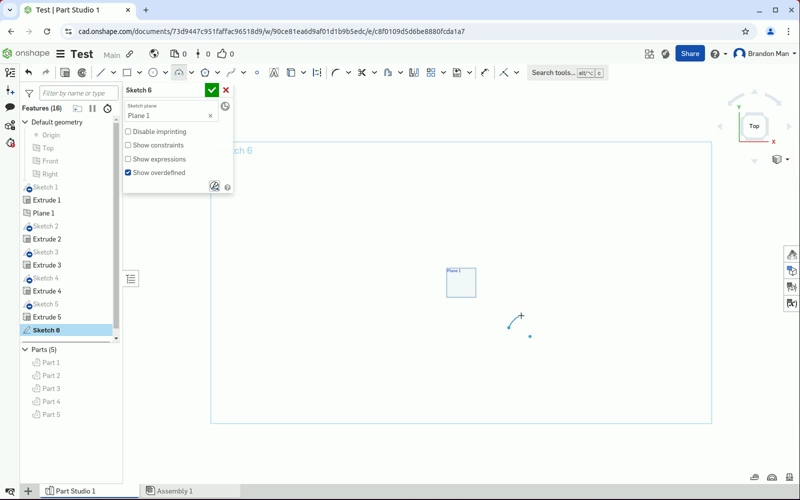
mouse_move(529, 336)
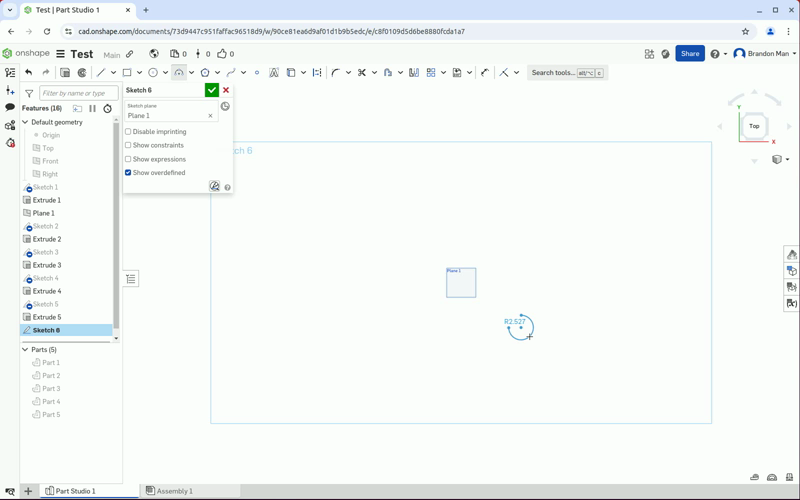
click(529, 336)
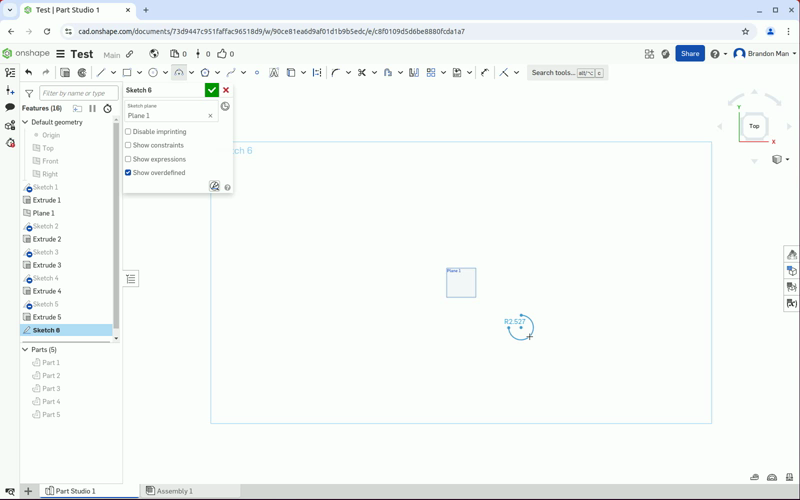
key_up(shift)
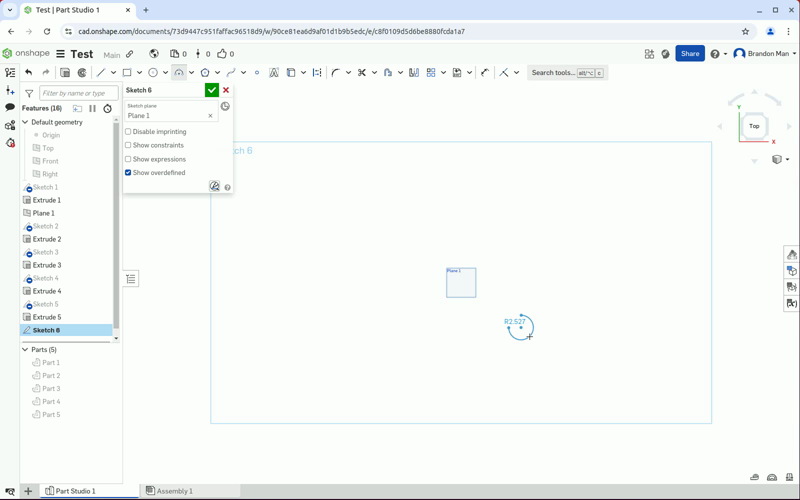
key(esc)
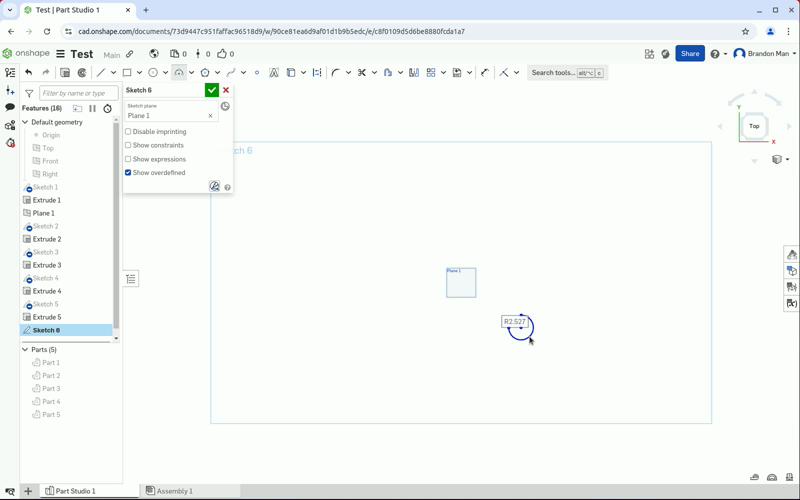
key(l)
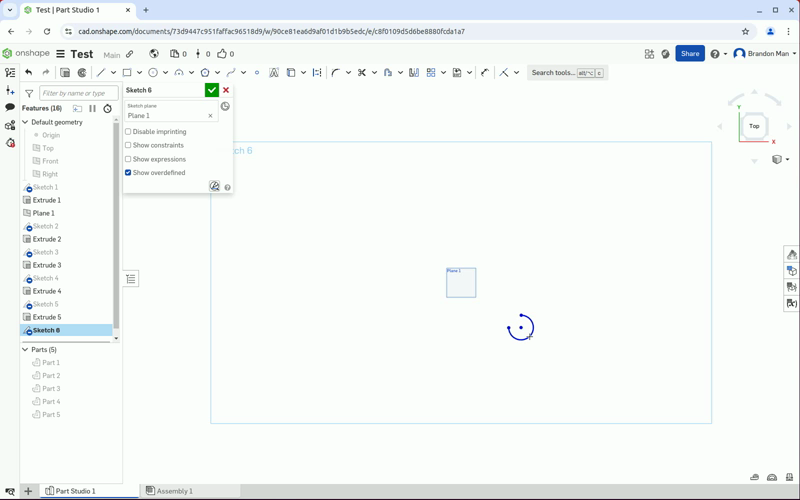
mouse_move(521, 315)
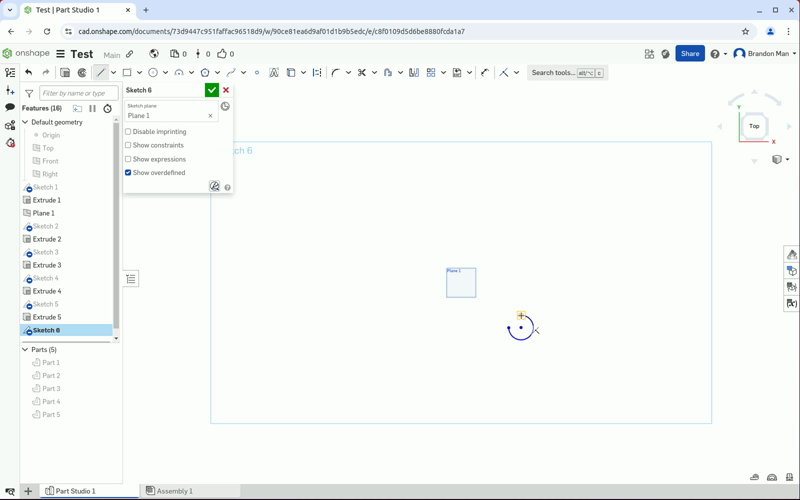
click(521, 315)
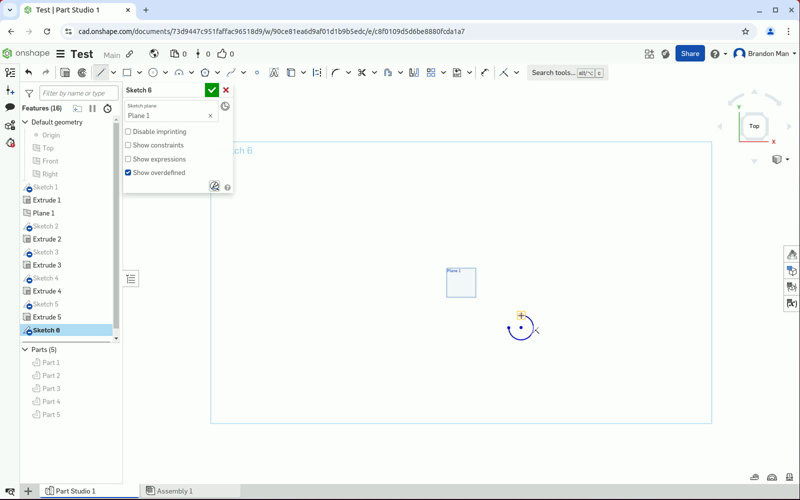
key_down(shift)
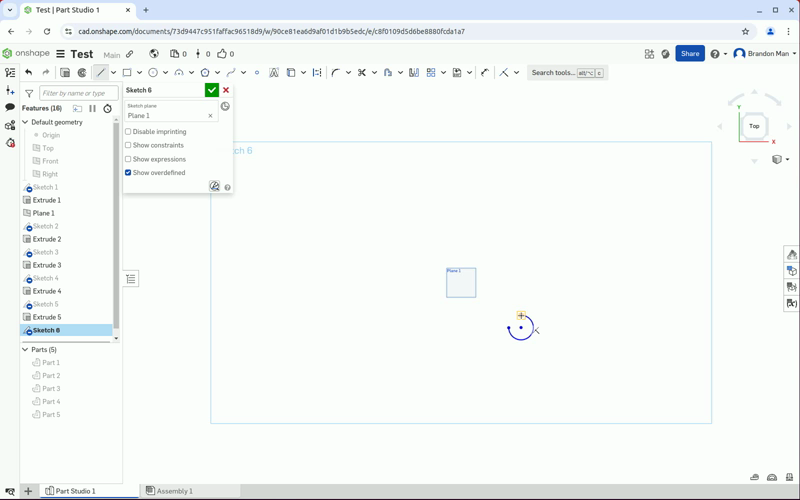
mouse_move(551, 315)
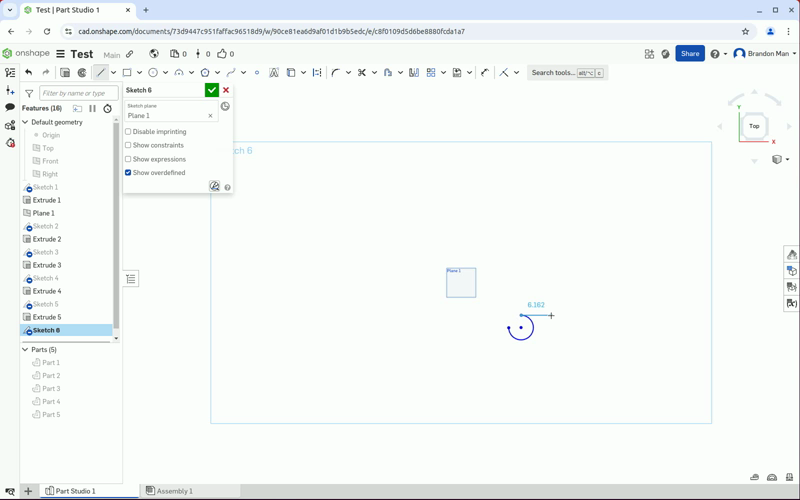
mouse_move(521, 327)
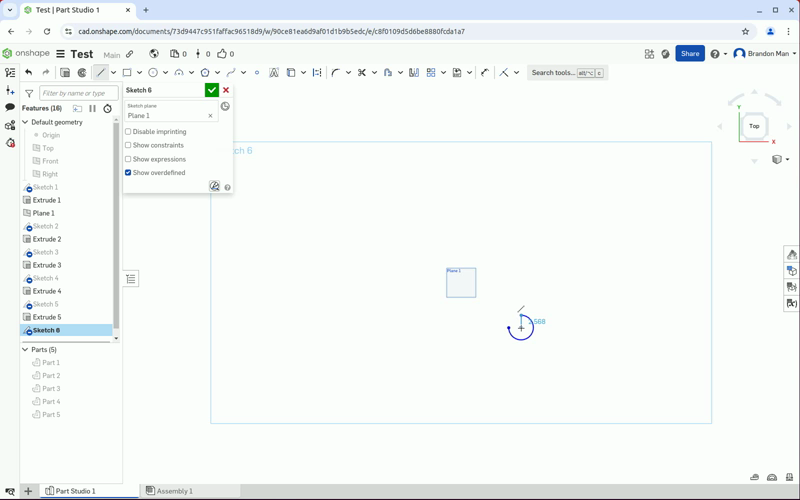
click(521, 327)
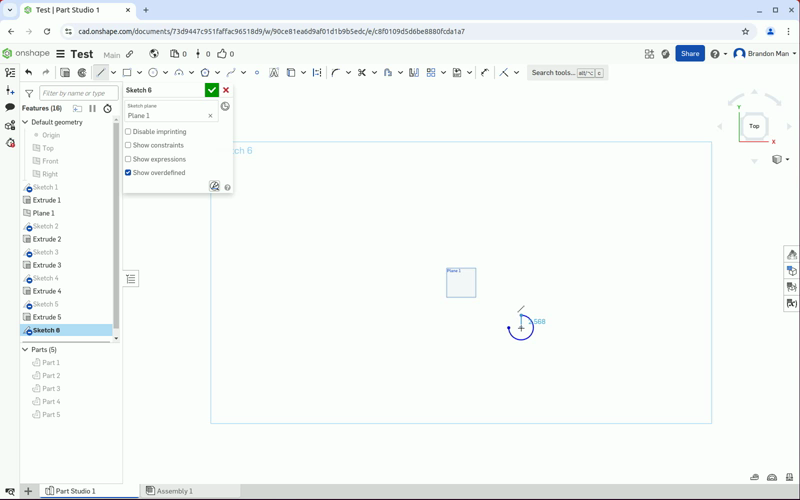
key_up(shift)
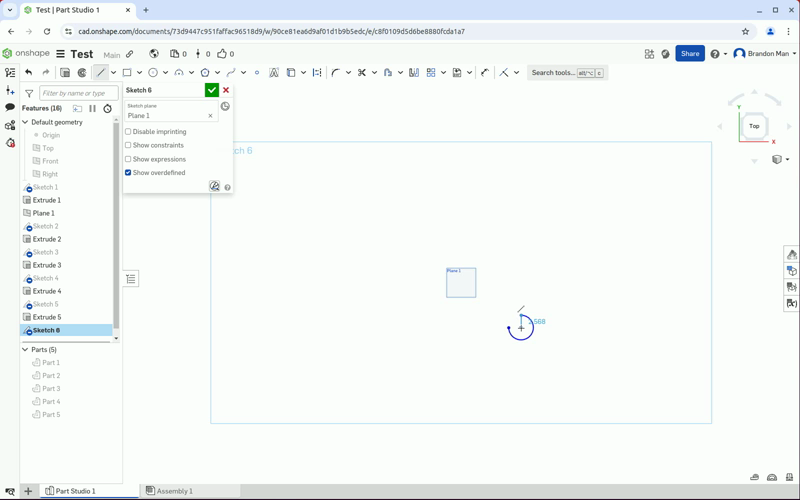
mouse_move(551, 327)
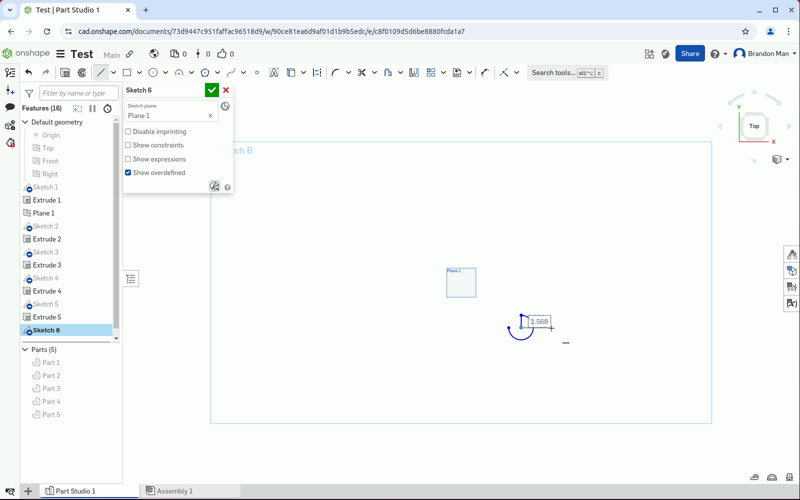
key_down(shift)
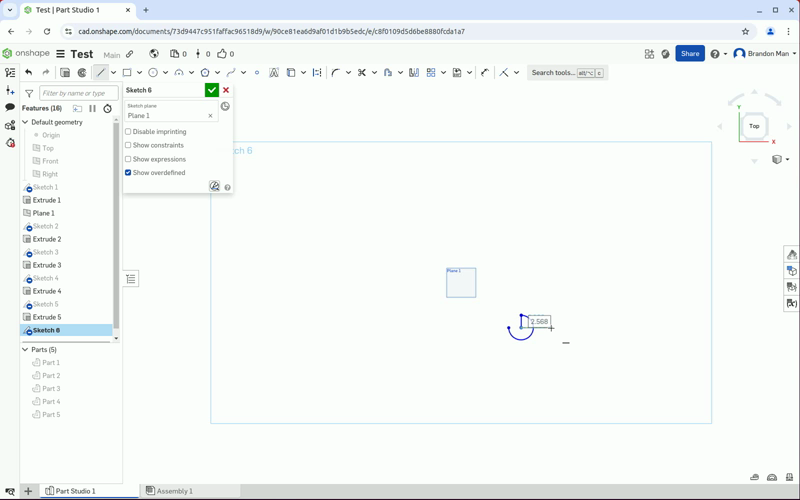
mouse_move(508, 327)
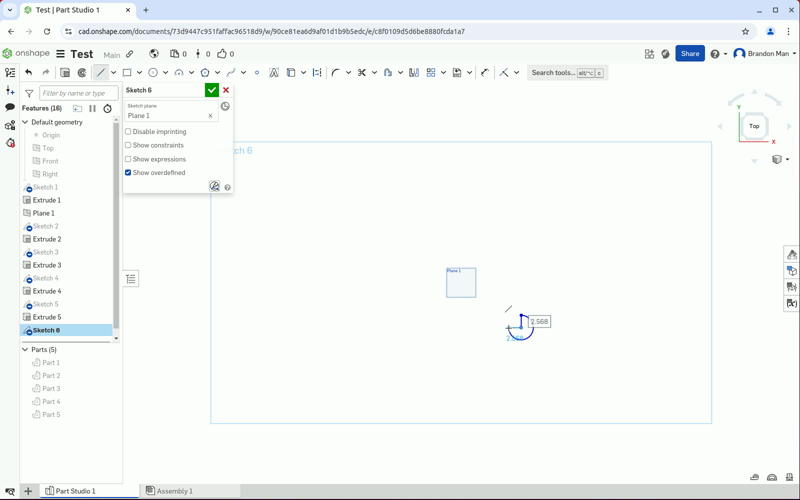
key_up(shift)
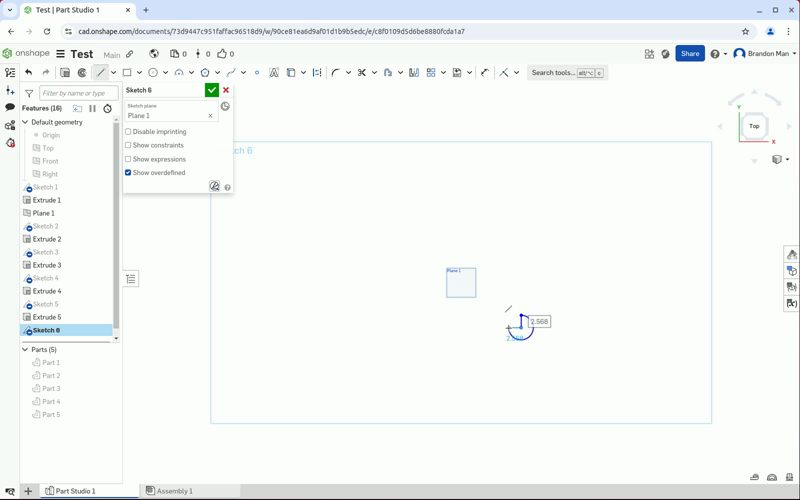
click(508, 327)
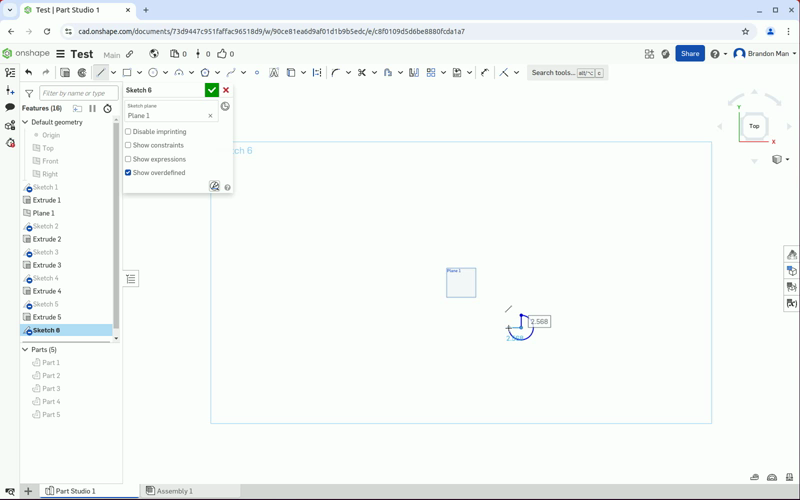
key(esc)
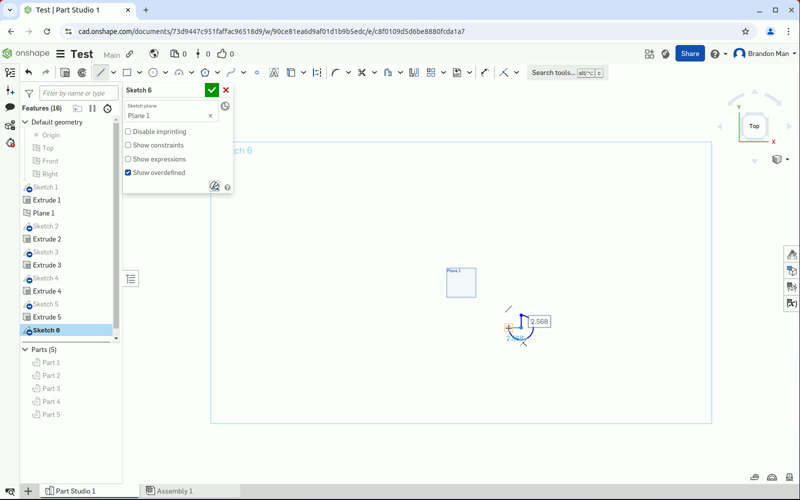
mouse_move(527, 320)
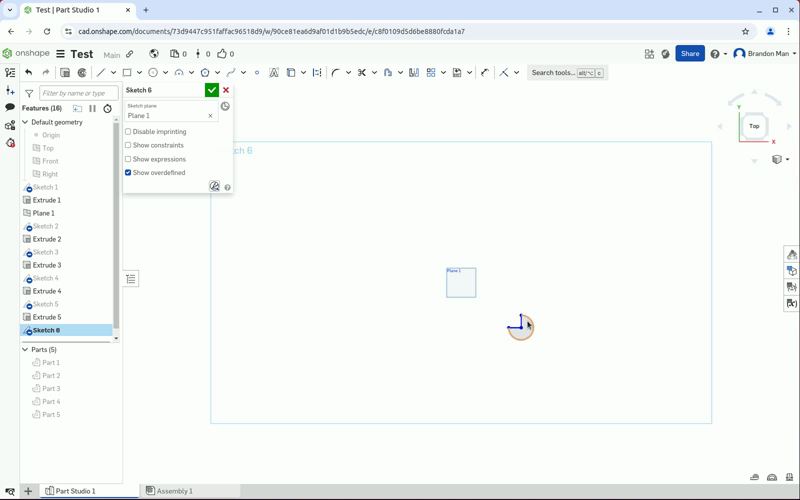
scroll(6)
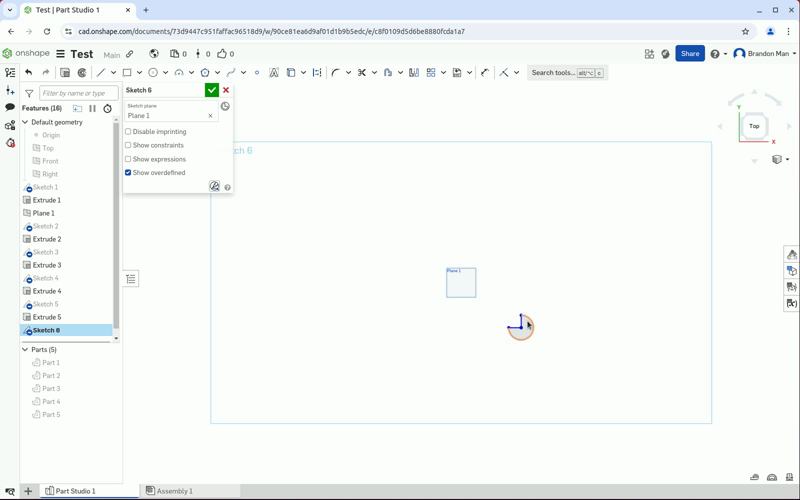
scroll(6)
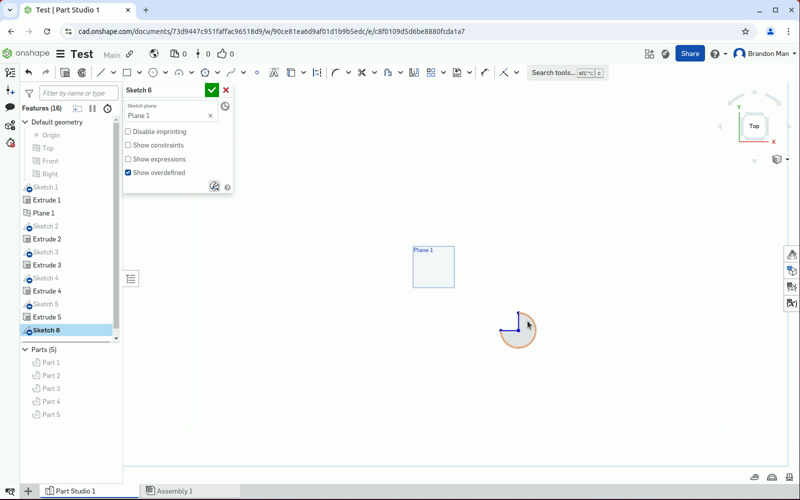
scroll(6)
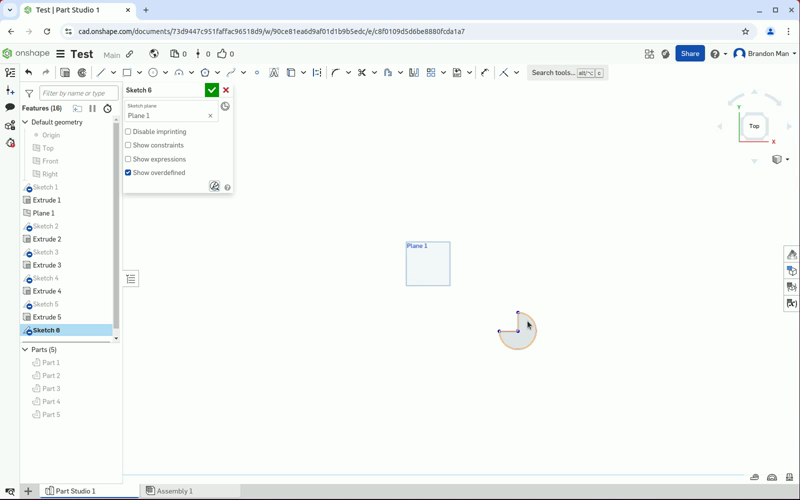
scroll(6)
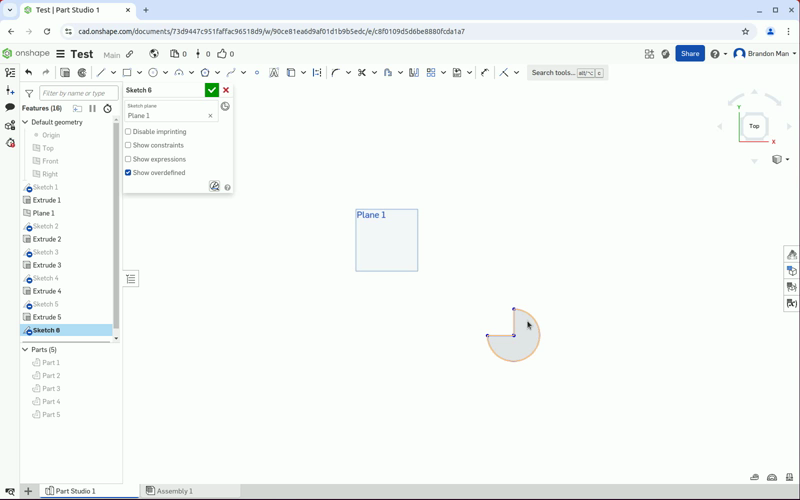
scroll(6)
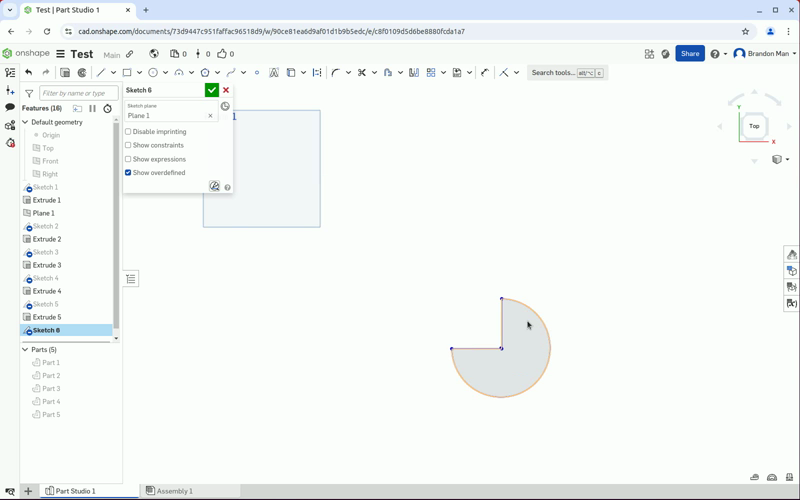
scroll(6)
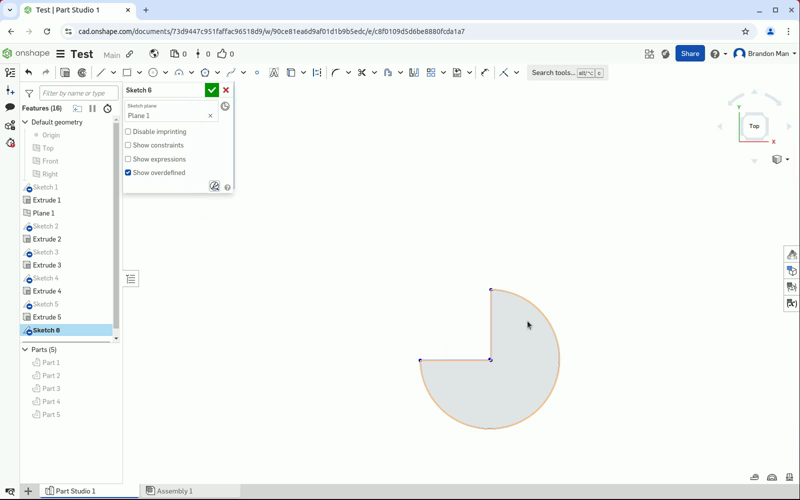
scroll(6)
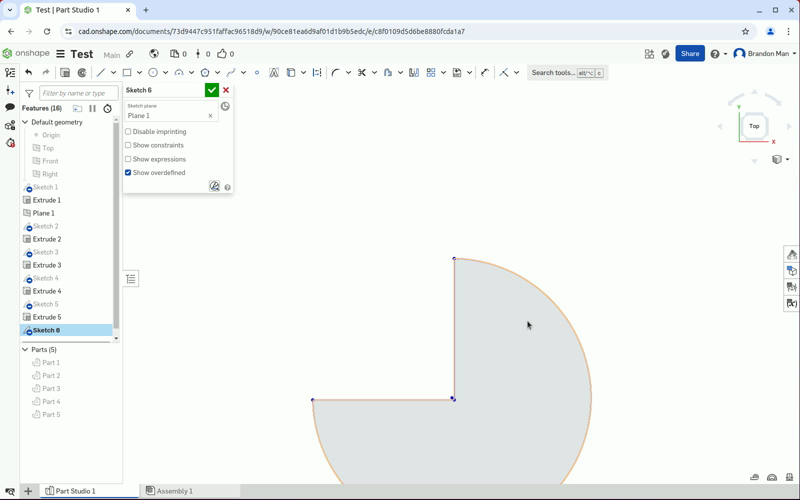
click(527, 320)
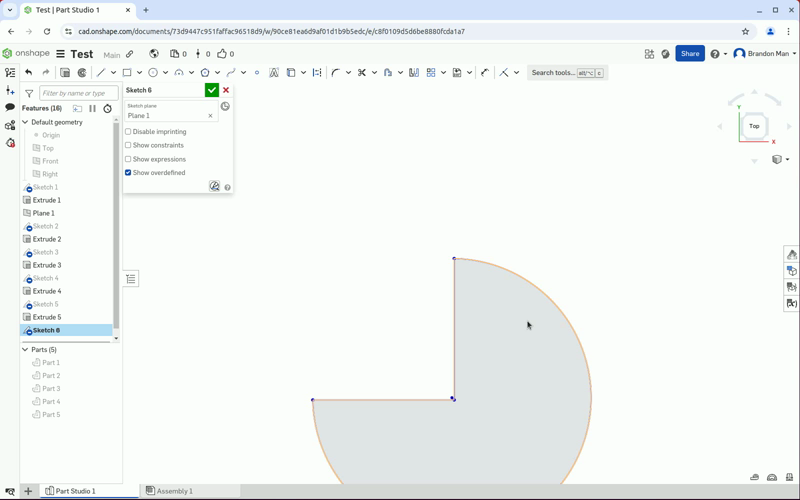
scroll(-6)
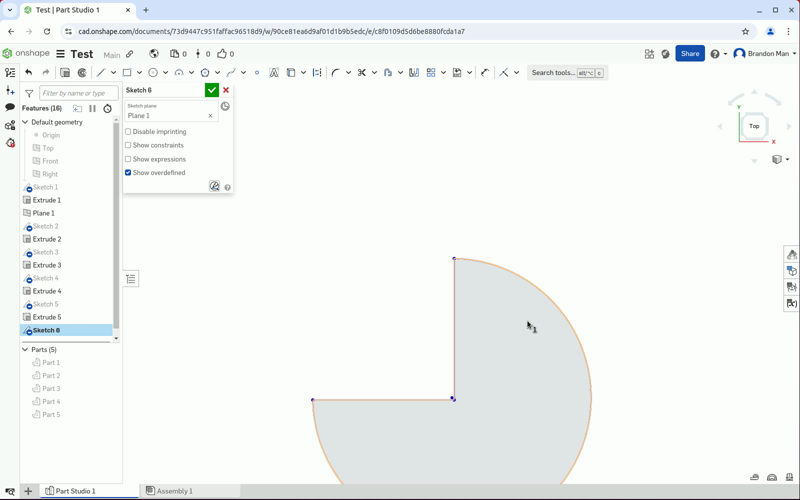
scroll(-6)
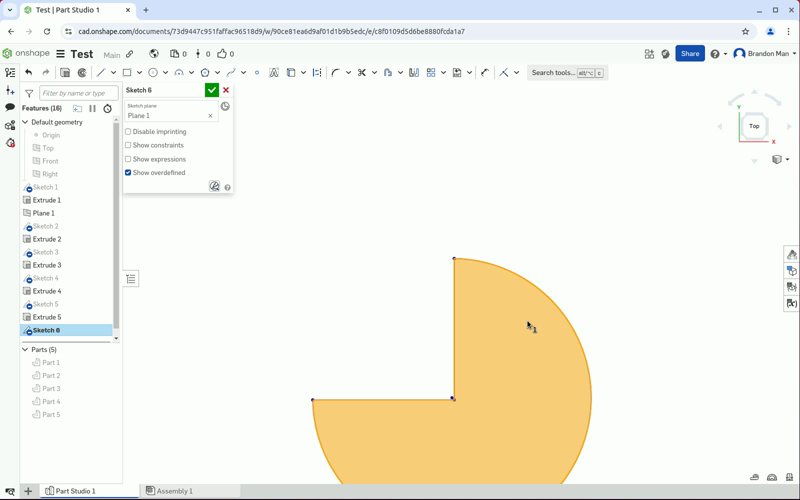
scroll(-6)
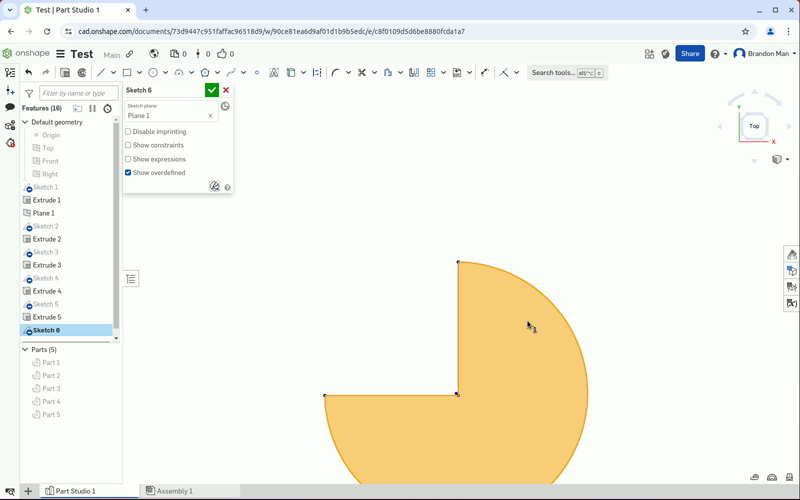
scroll(-6)
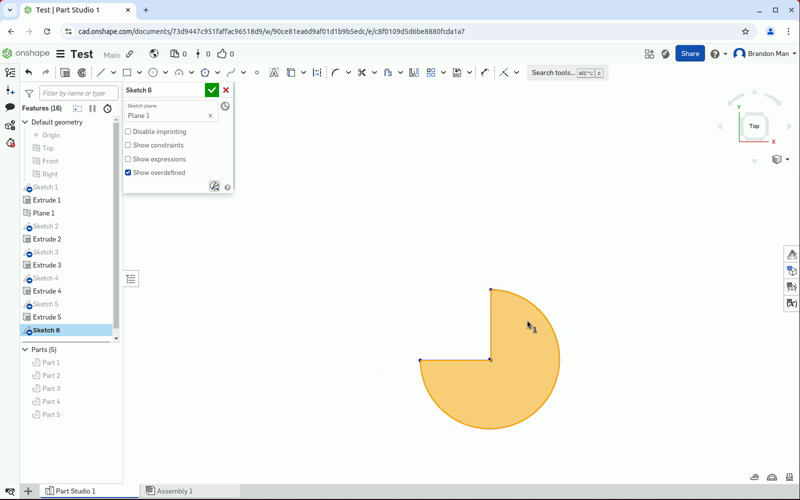
scroll(-6)
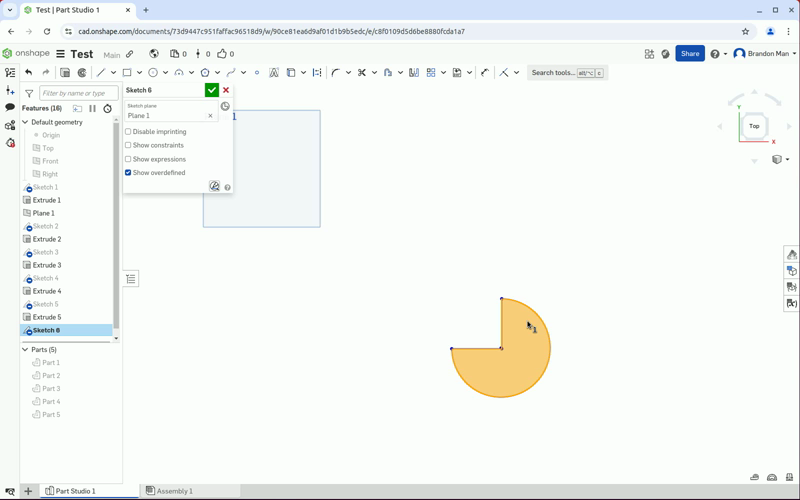
scroll(-6)
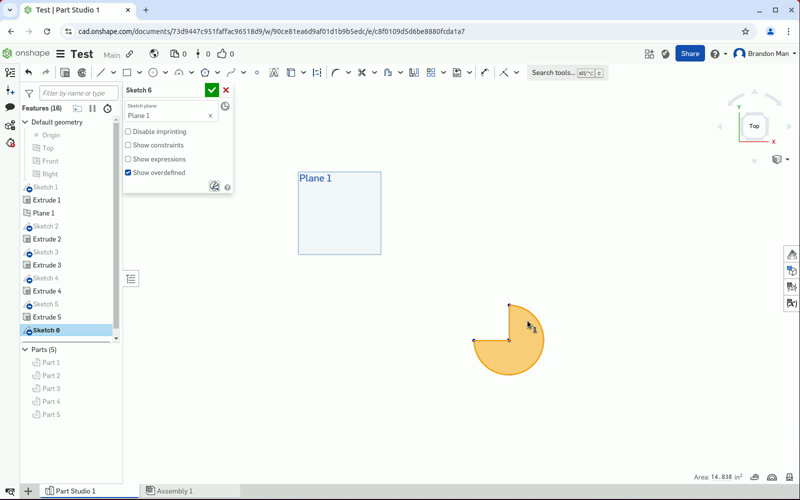
scroll(-6)
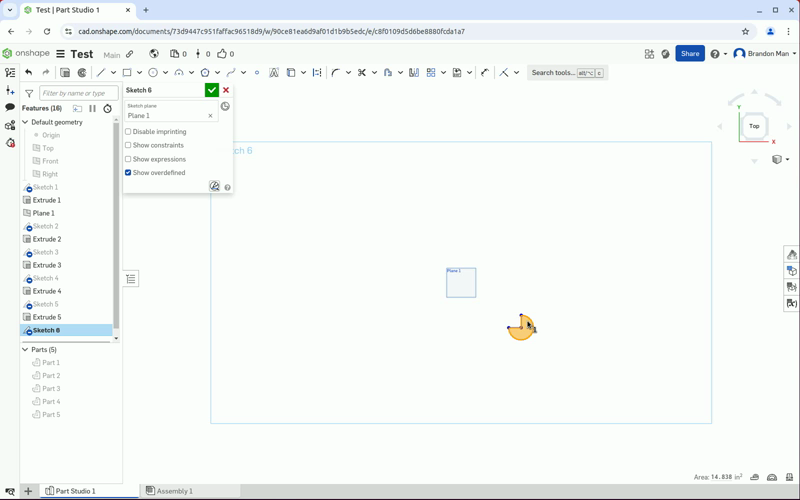
mouse_move(73, 352)
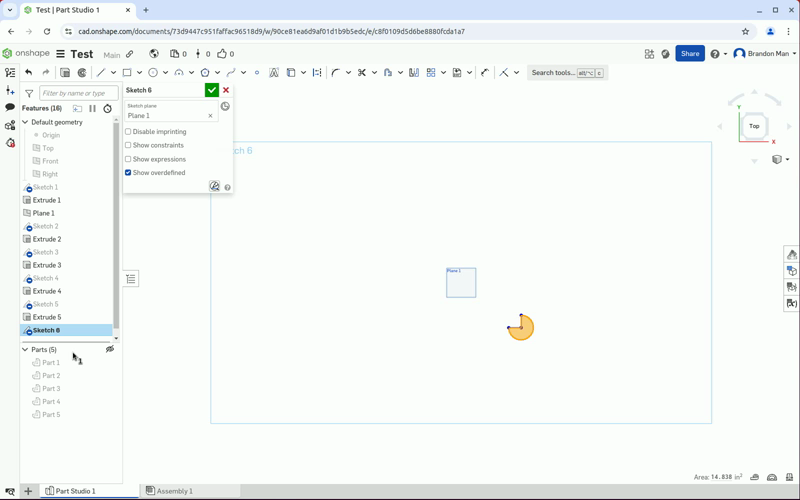
key(shift+y)
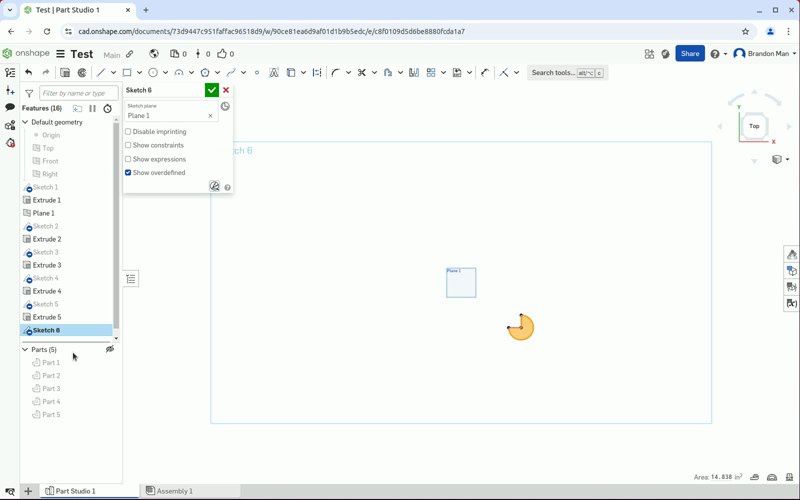
key(shift+e)
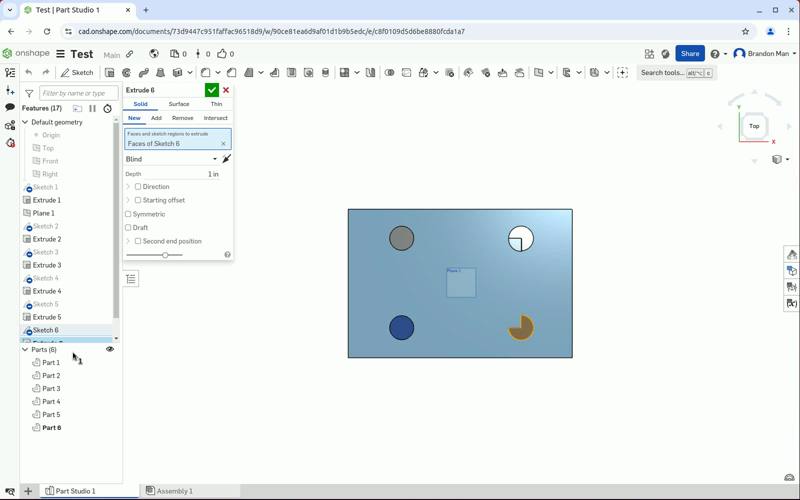
mouse_move(143, 106)
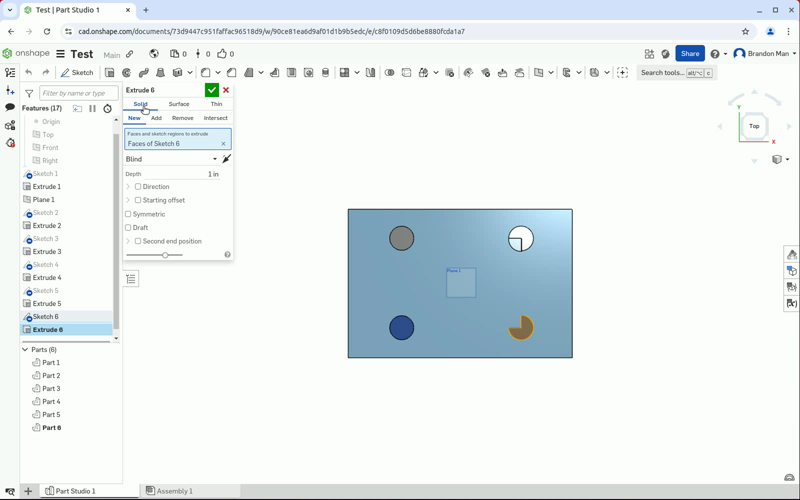
click(143, 106)
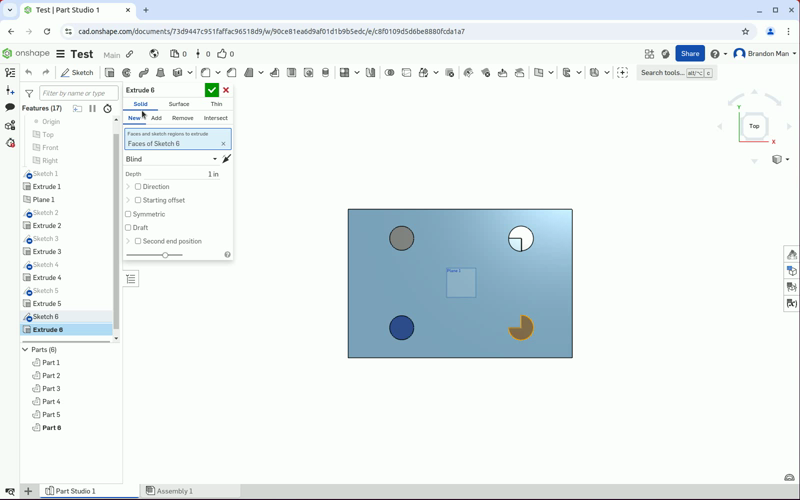
mouse_move(137, 120)
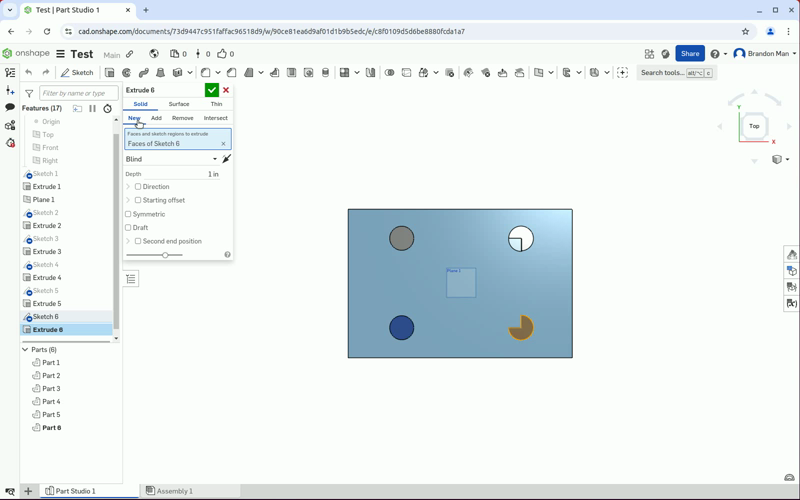
click(137, 120)
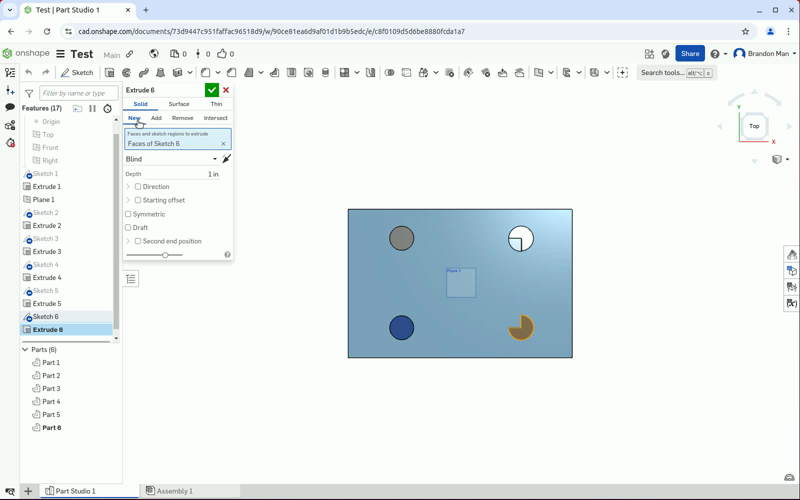
key(tab, 4)
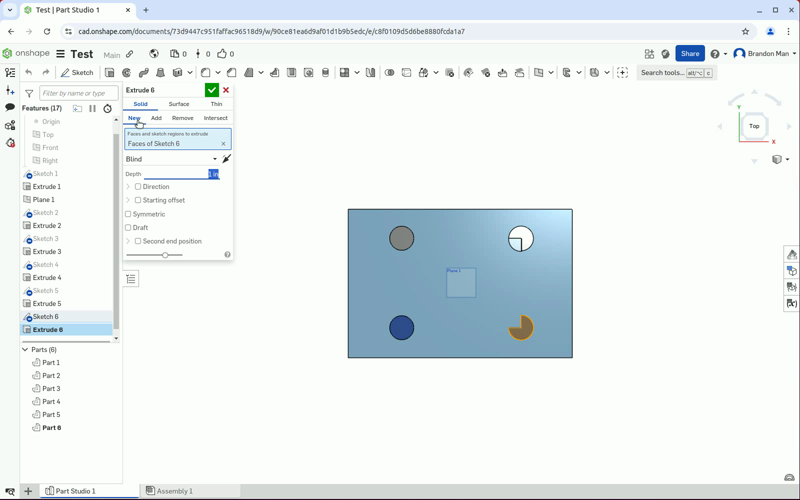
text(15.405)
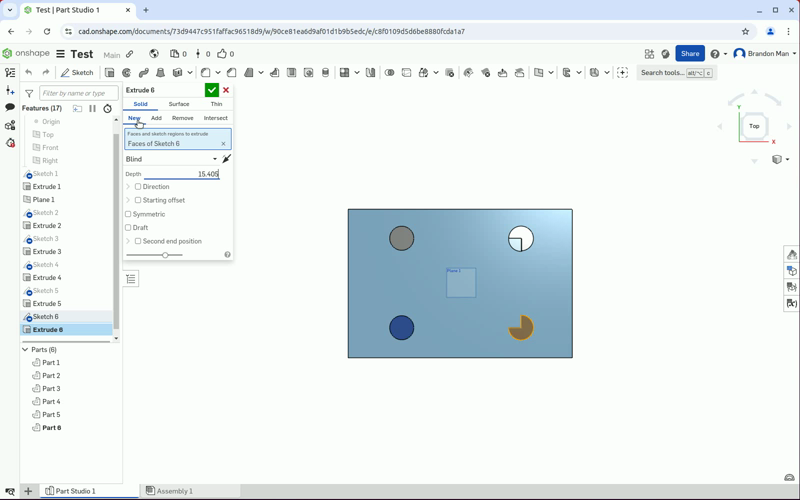
key(enter)
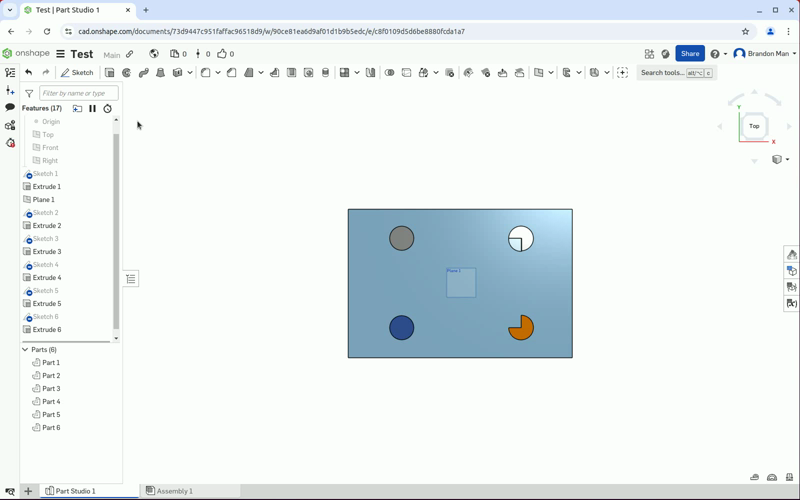
key(shift+h)
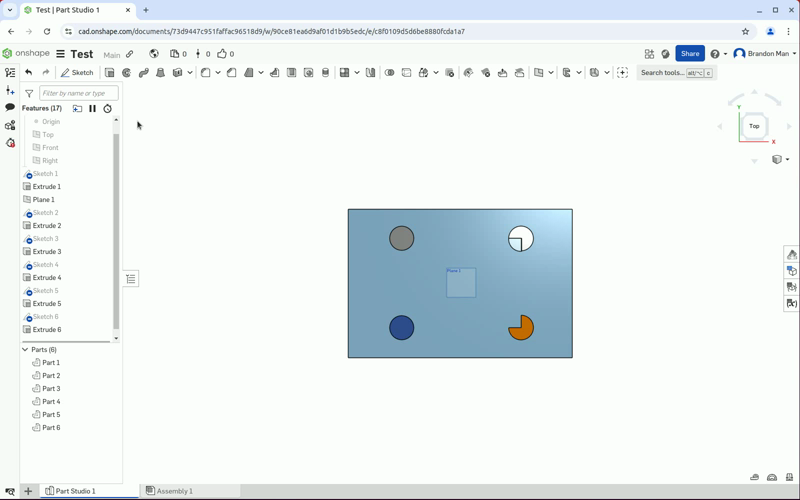
key(shift+h)
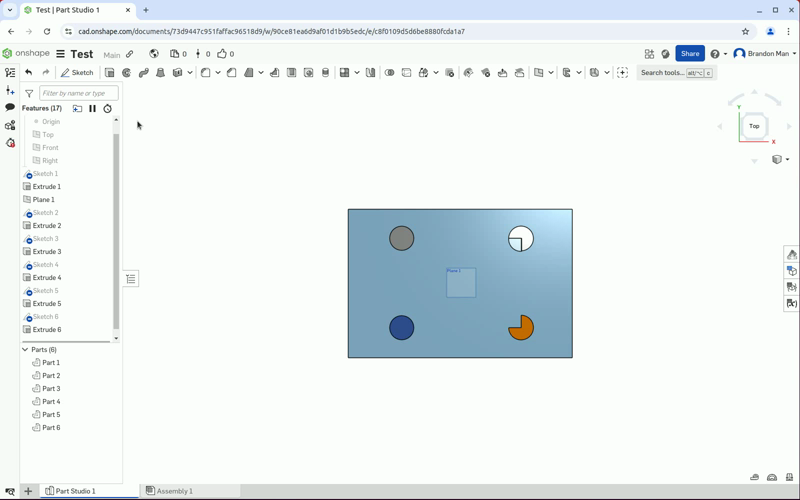
mouse_move(69, 176)
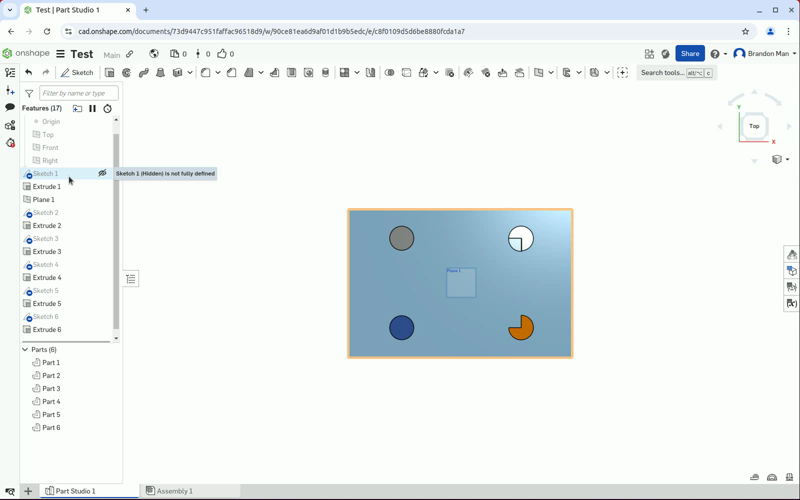
click(69, 176)
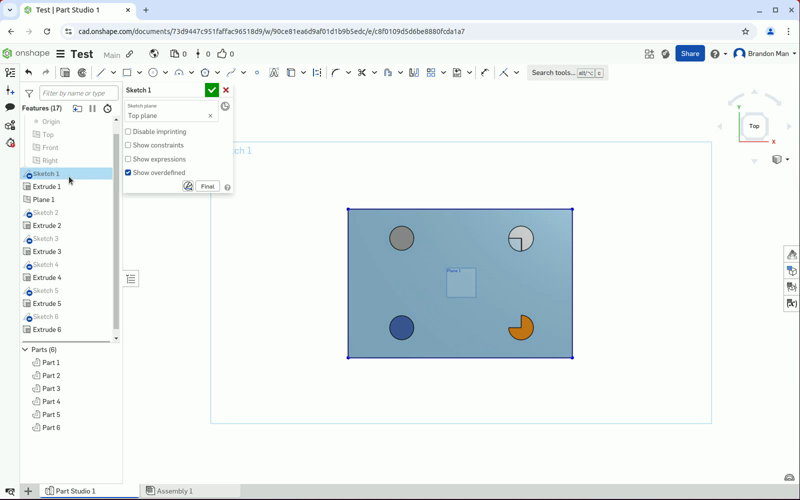
mouse_move(229, 92)
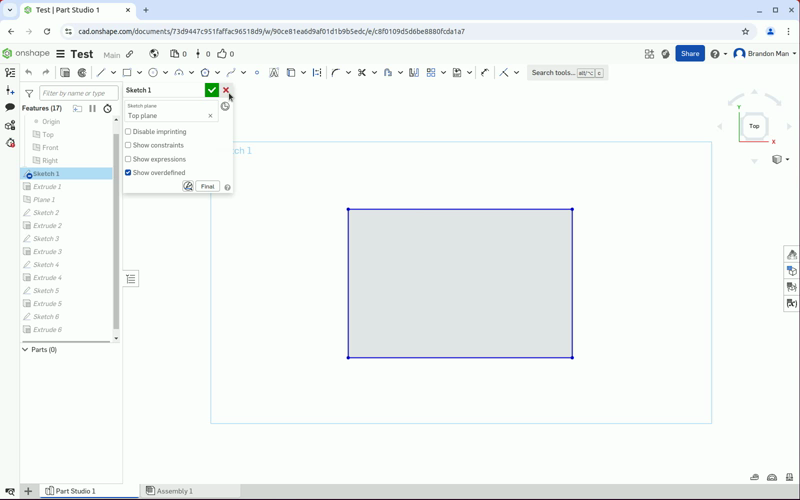
click(229, 92)
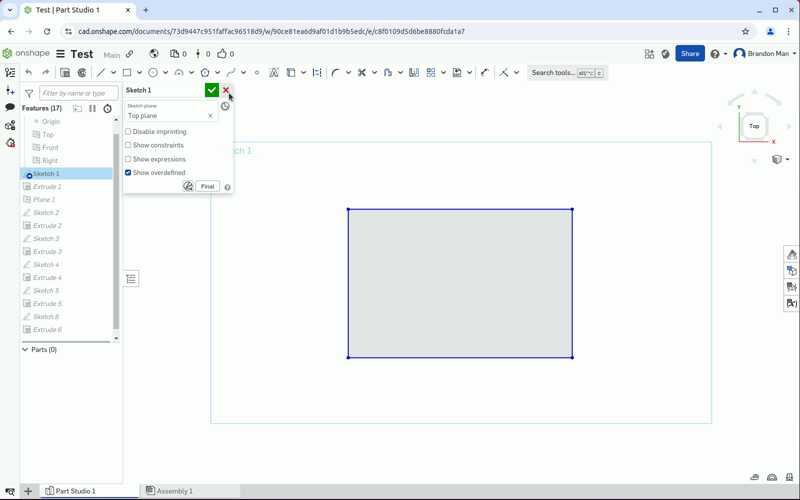
key(shift+s)
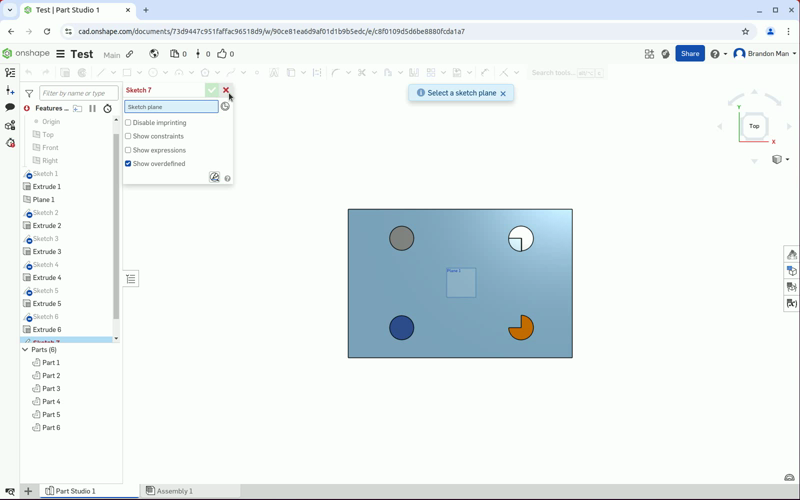
mouse_move(69, 189)
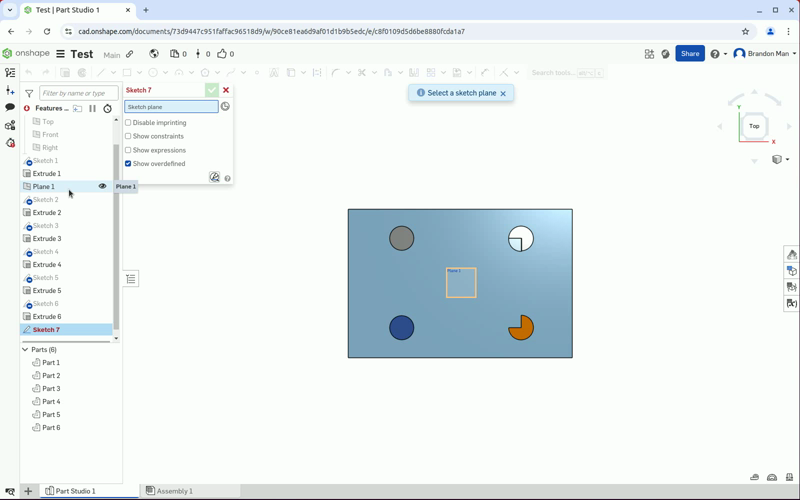
click(69, 189)
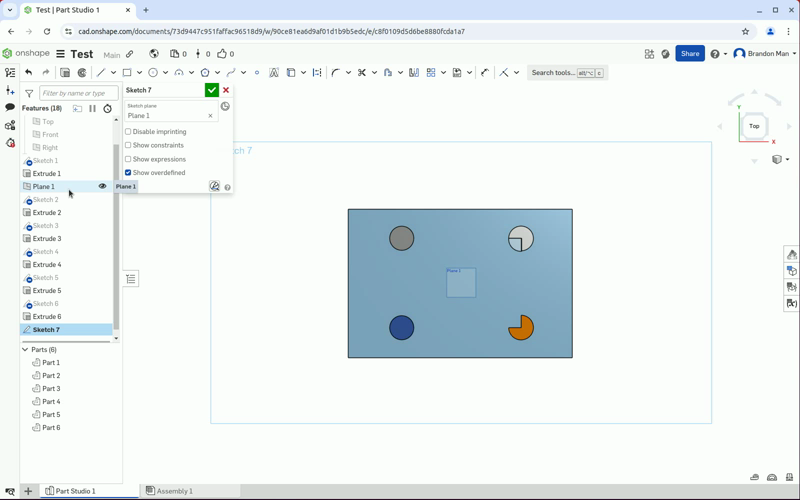
mouse_move(73, 352)
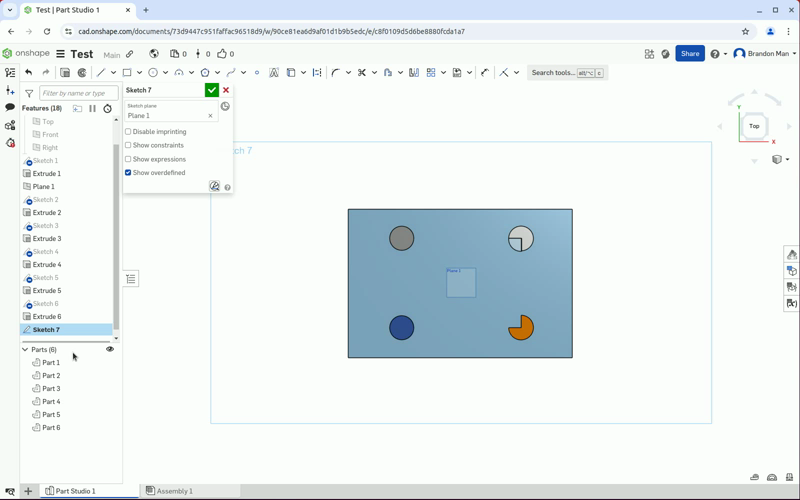
key(y)
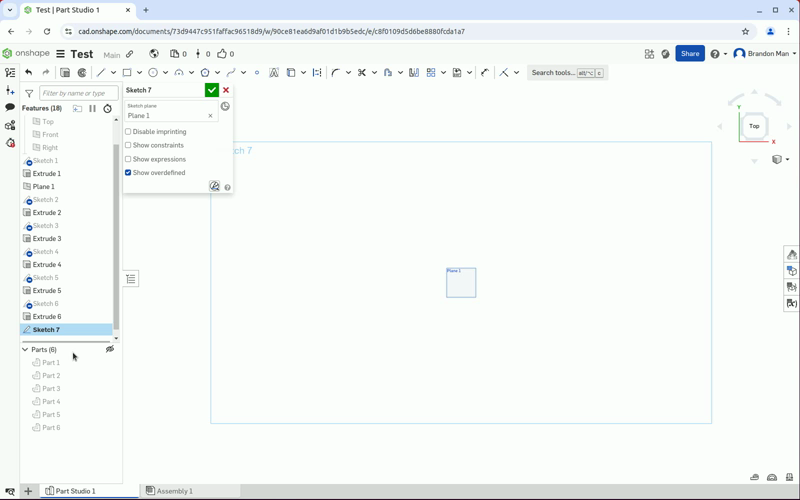
key(l)
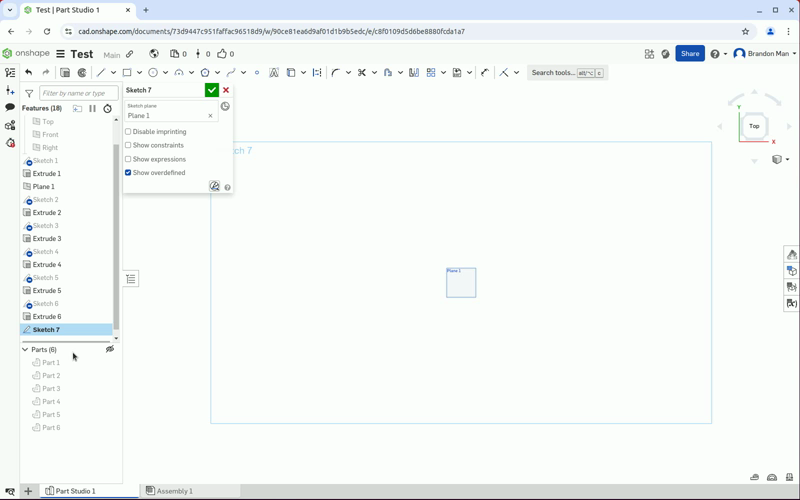
key_down(shift)
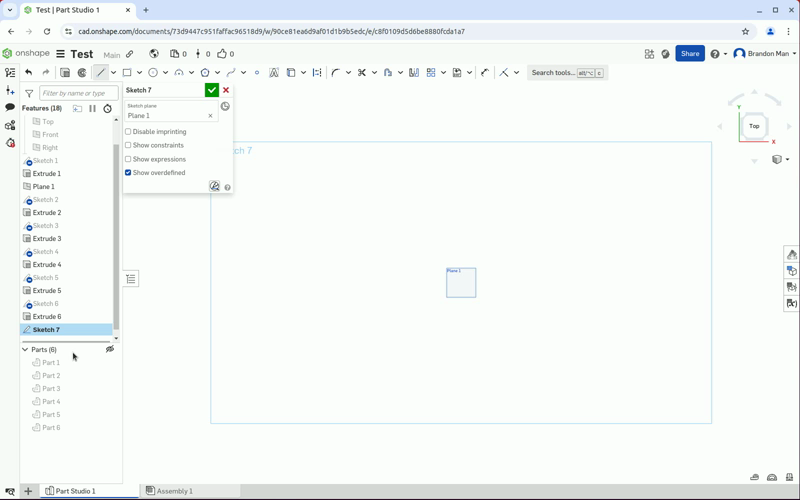
mouse_move(508, 327)
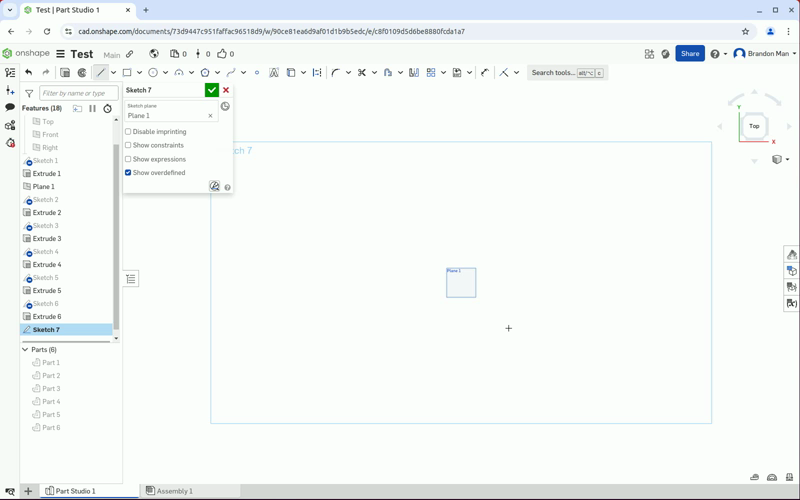
click(508, 327)
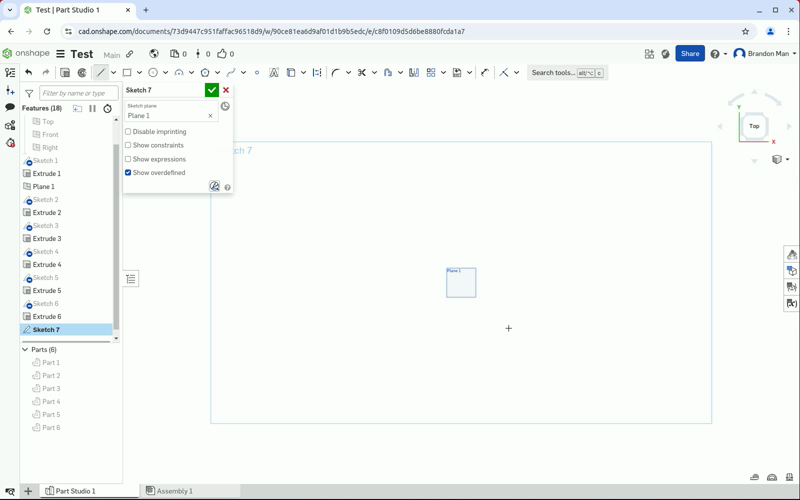
key_up(shift)
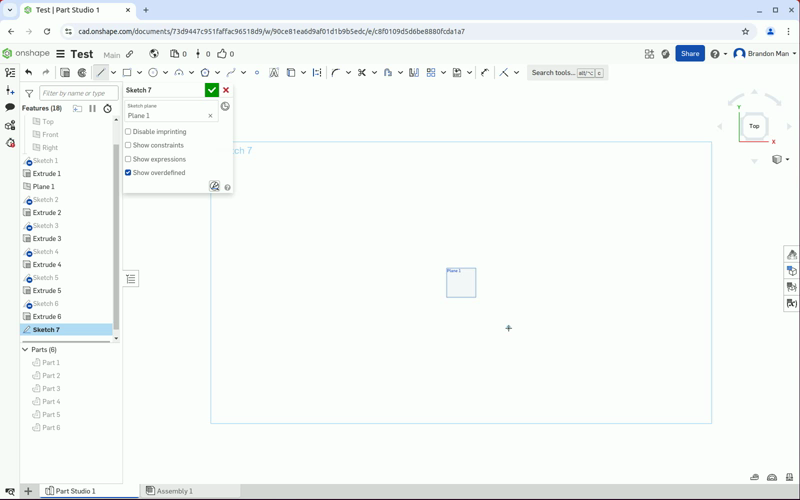
key_down(shift)
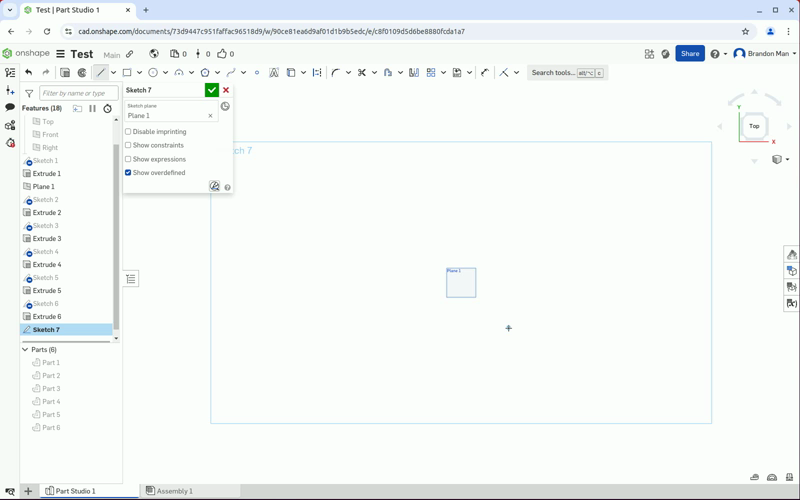
mouse_move(538, 327)
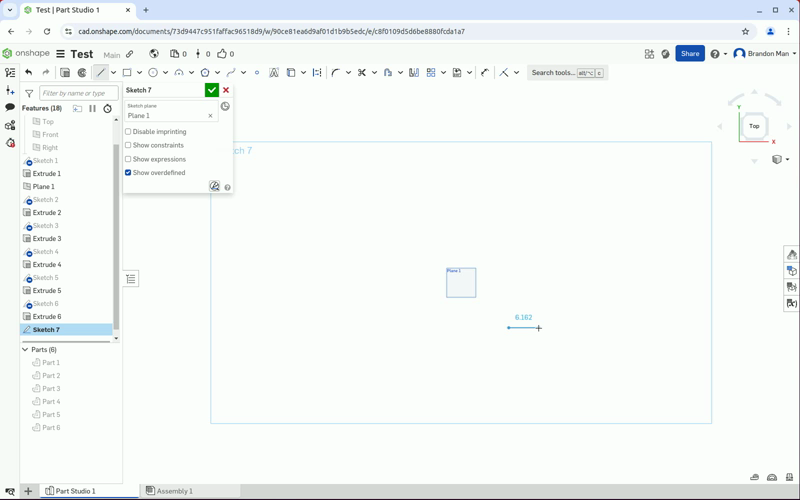
mouse_move(521, 327)
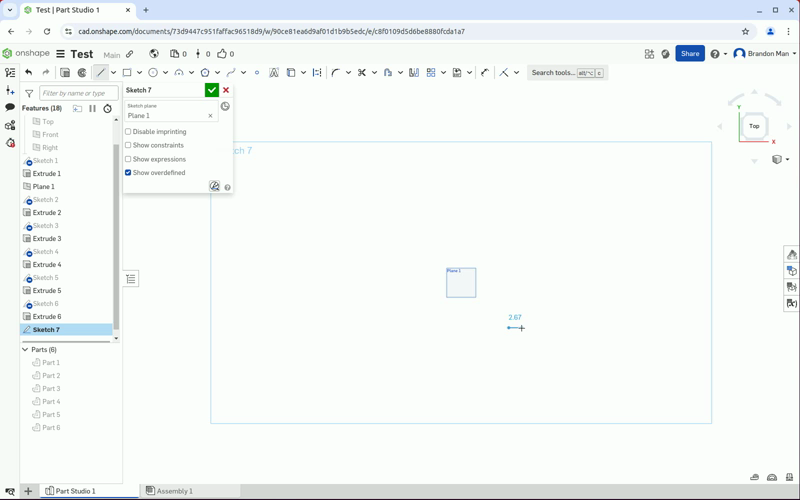
click(521, 327)
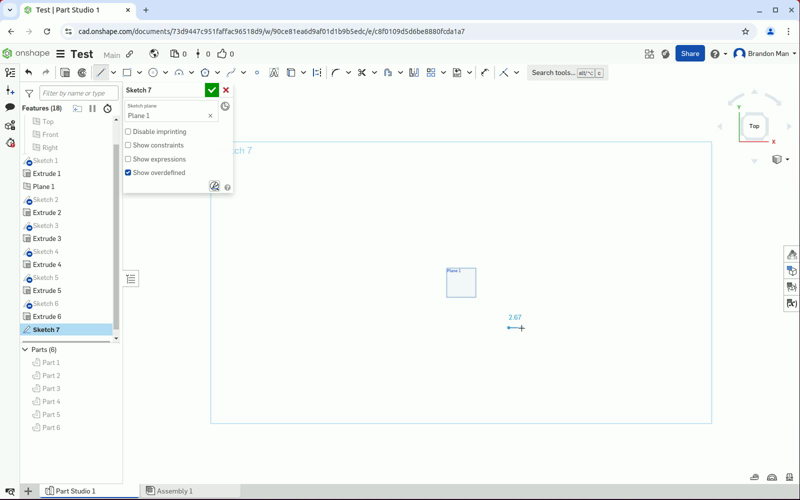
key_up(shift)
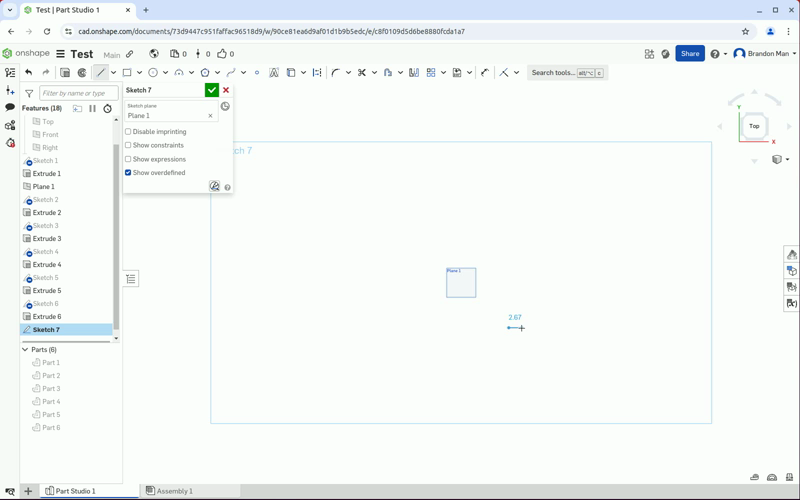
key_down(shift)
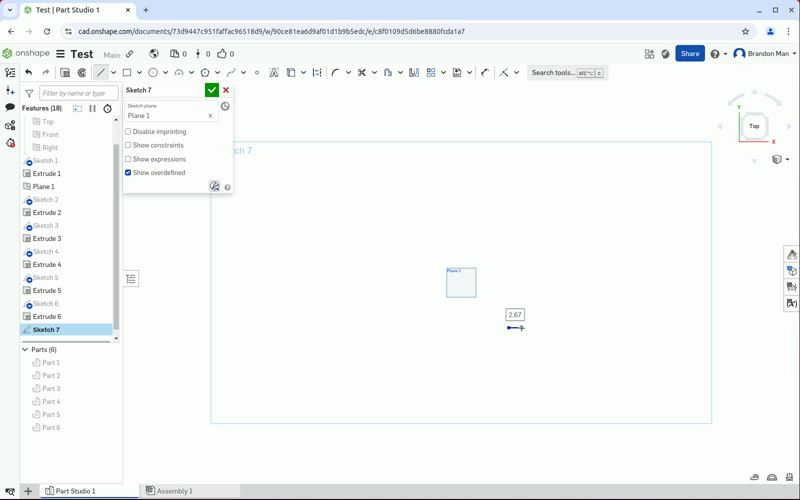
mouse_move(551, 327)
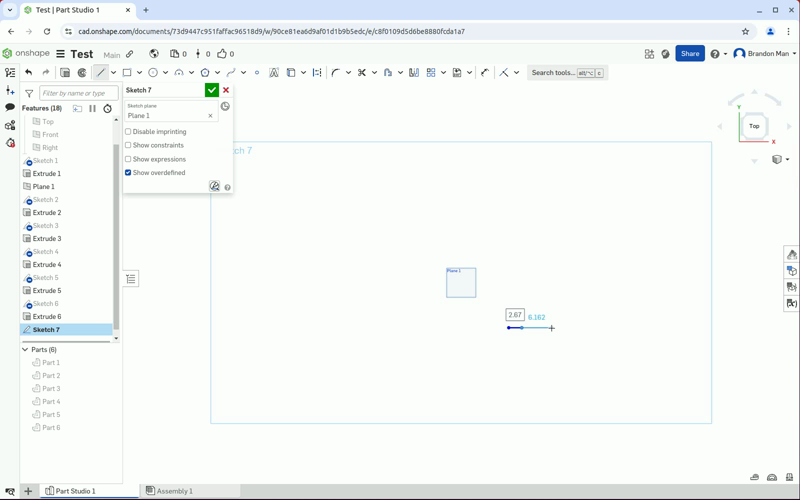
mouse_move(521, 314)
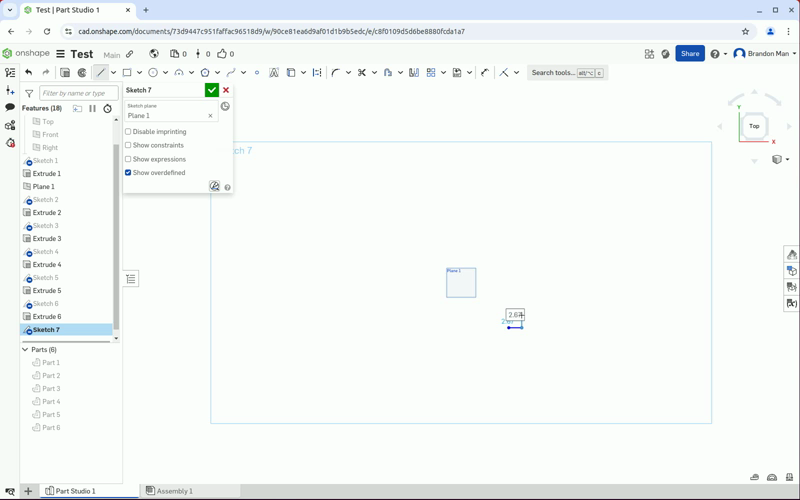
click(521, 314)
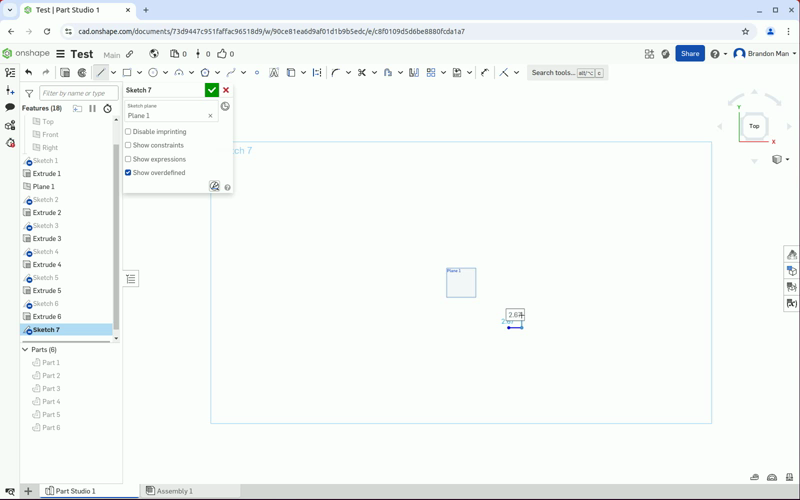
key_up(shift)
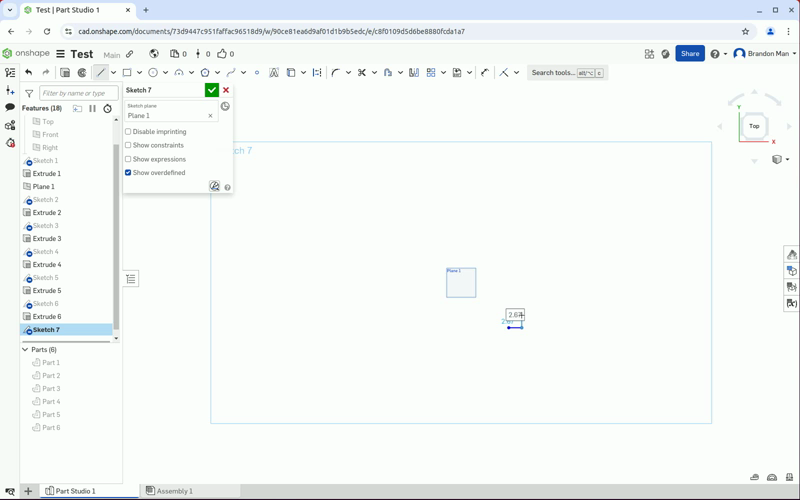
key(esc)
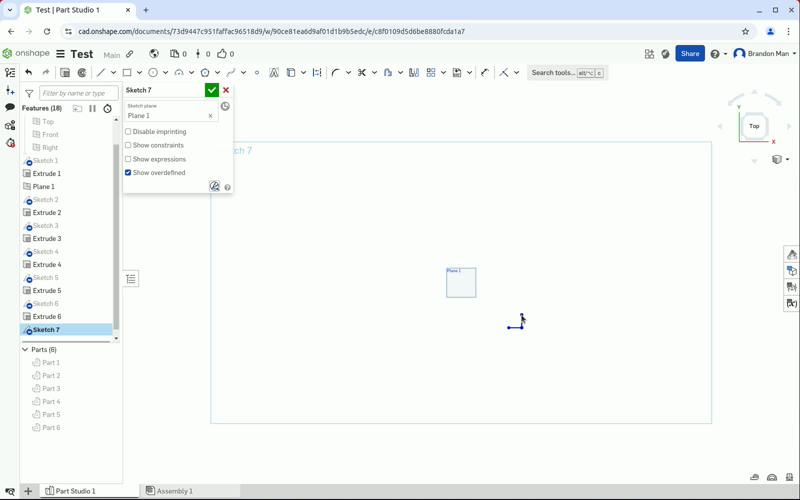
key(a)
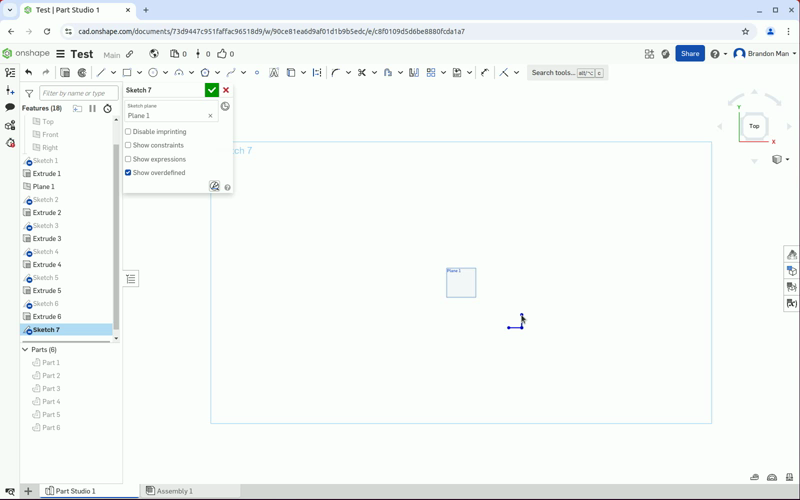
mouse_move(521, 314)
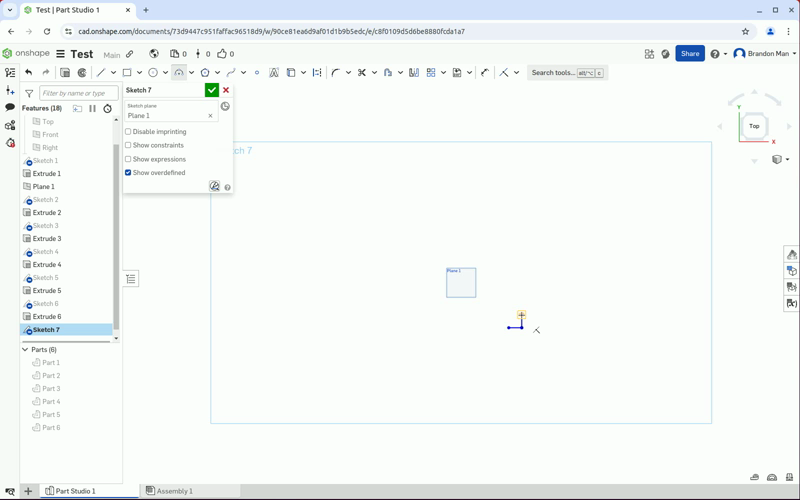
click(521, 314)
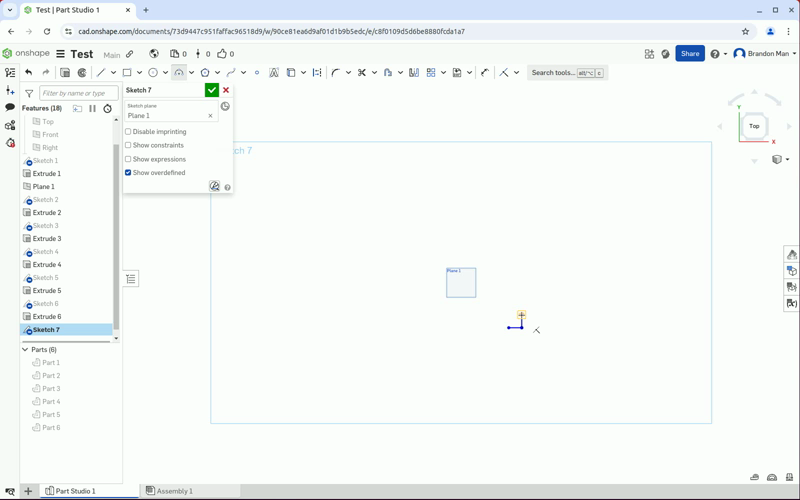
mouse_move(508, 327)
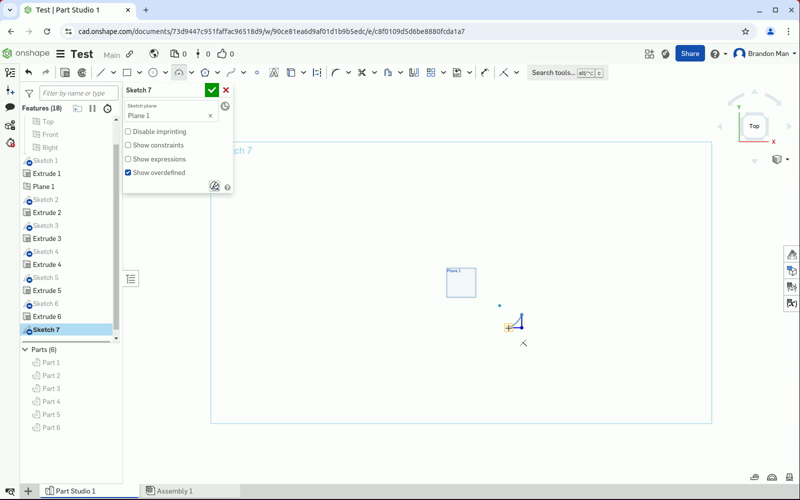
click(508, 327)
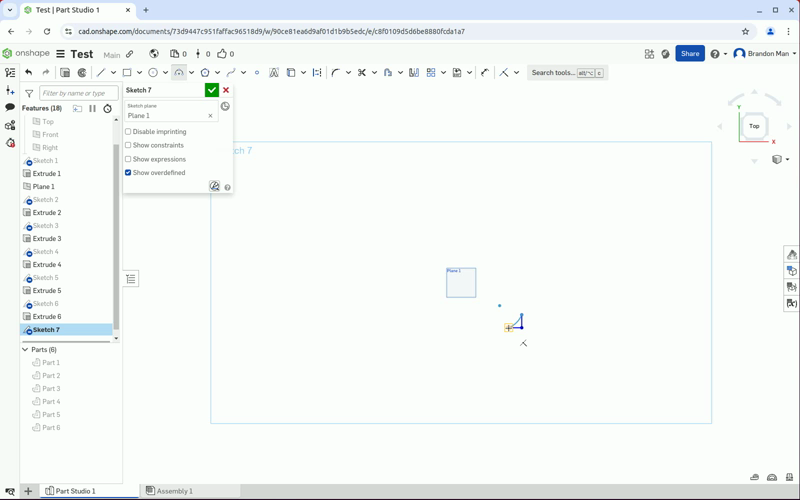
key_down(shift)
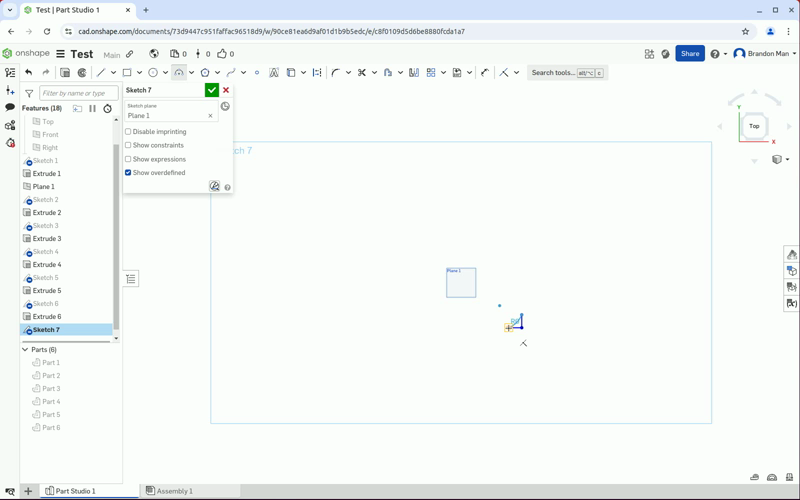
mouse_move(512, 318)
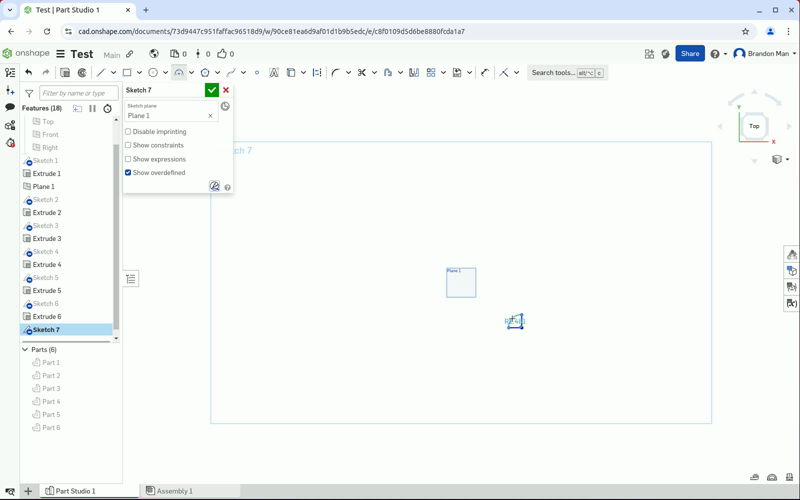
click(512, 318)
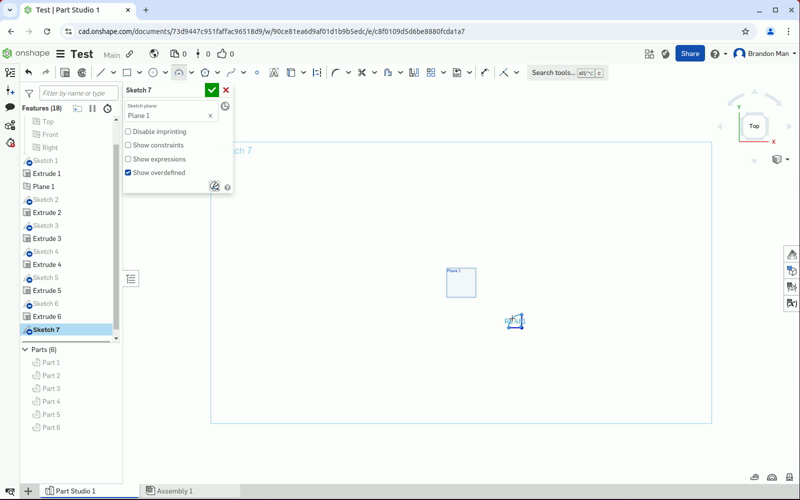
key_up(shift)
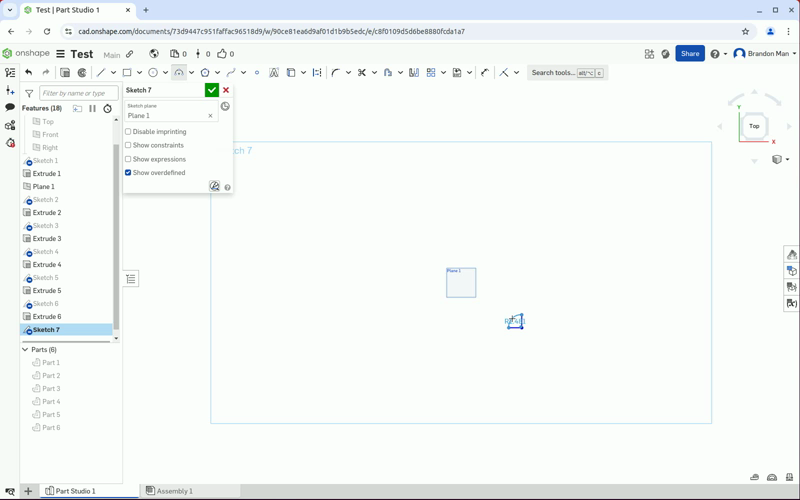
key(esc)
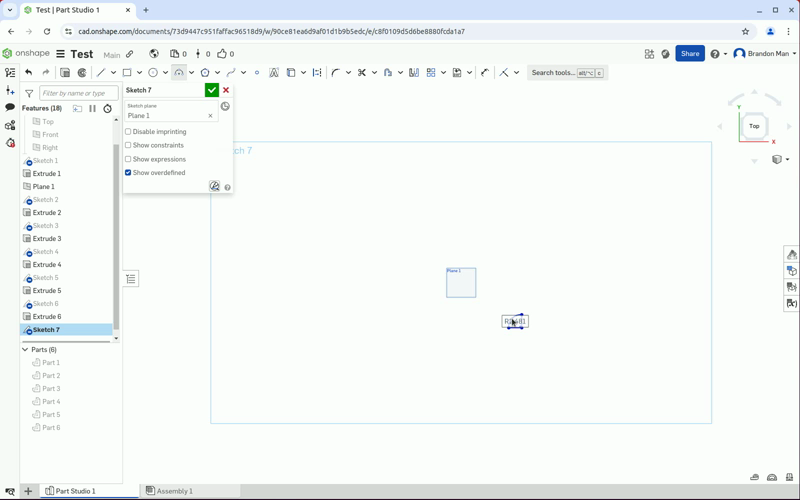
mouse_move(516, 321)
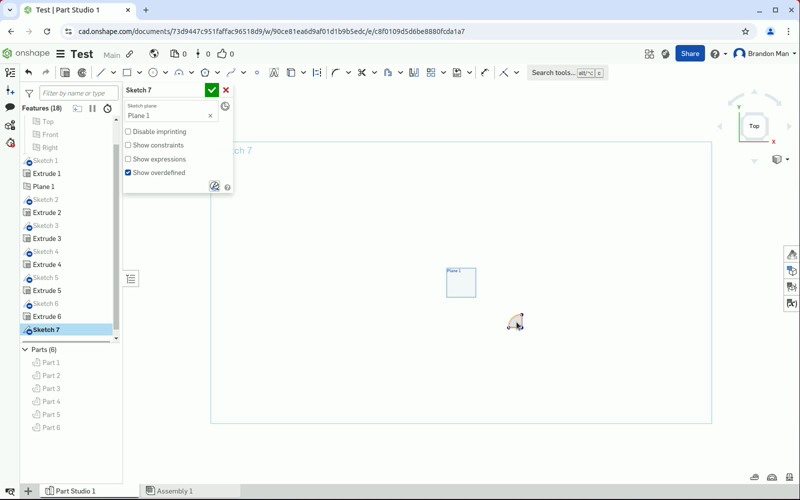
scroll(6)
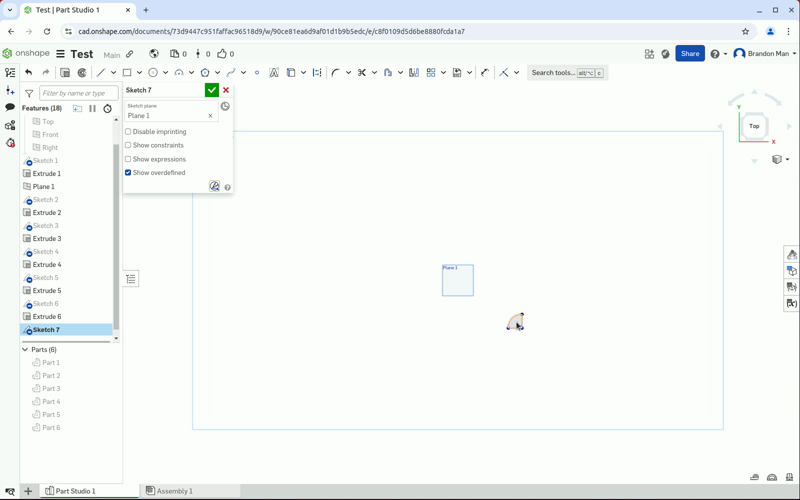
scroll(6)
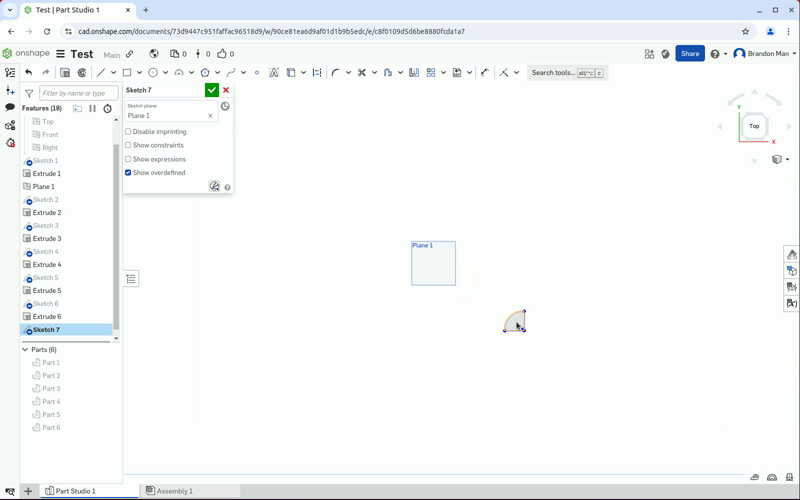
scroll(6)
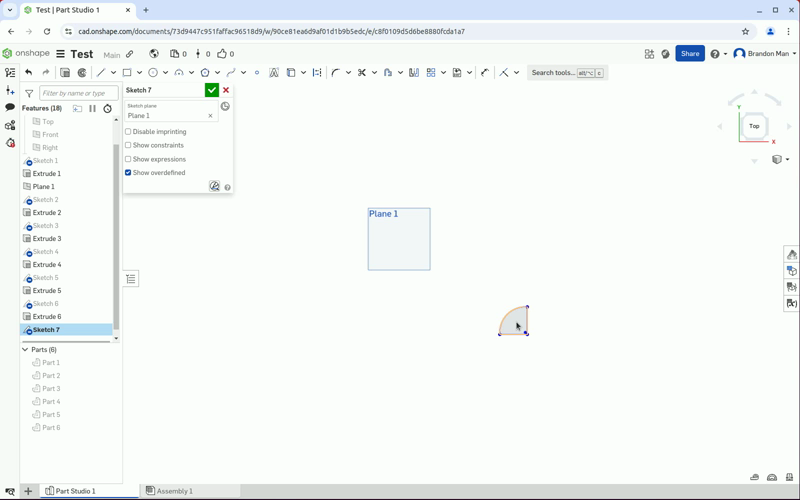
scroll(6)
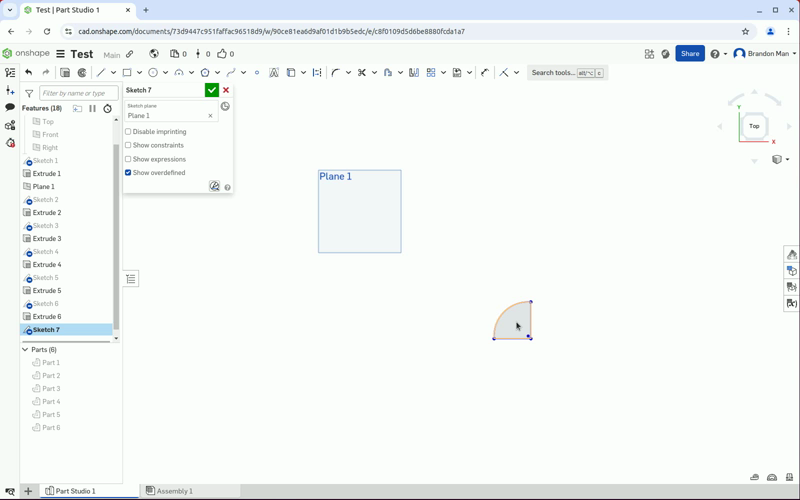
scroll(6)
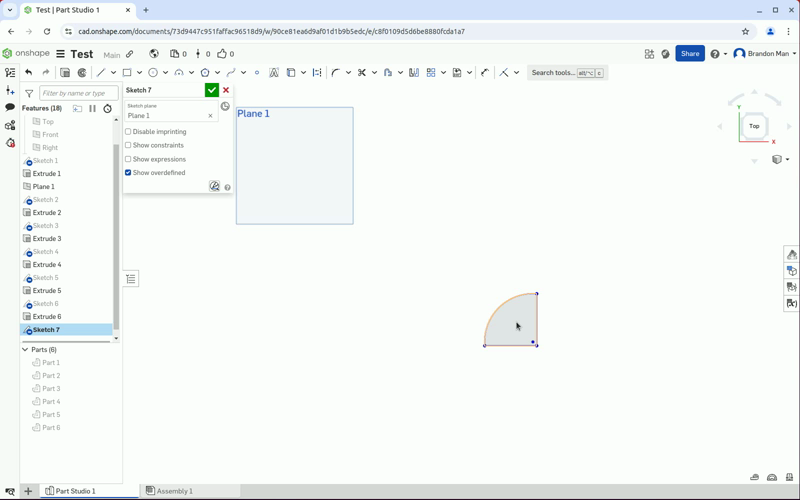
scroll(6)
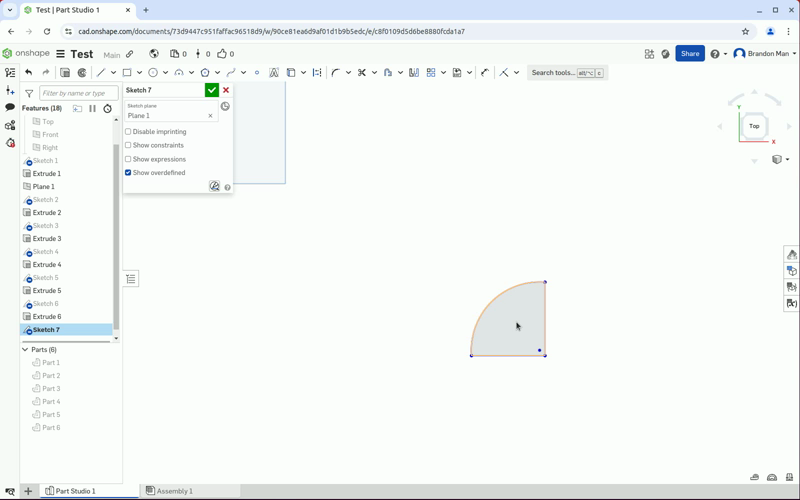
scroll(6)
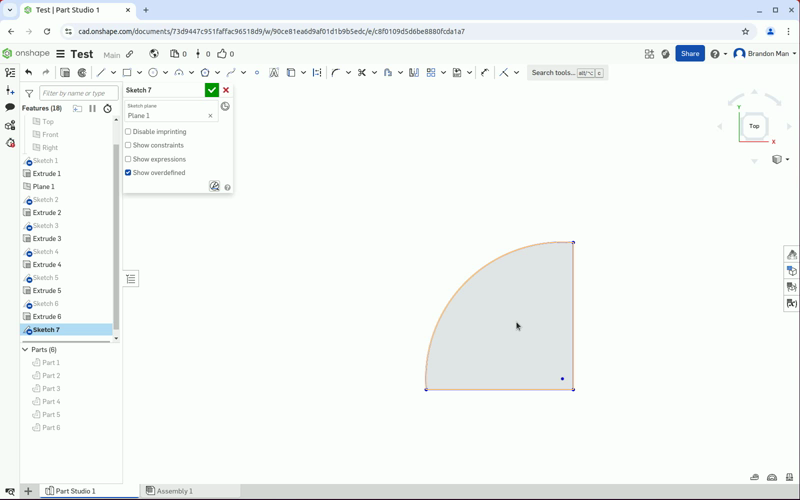
click(516, 321)
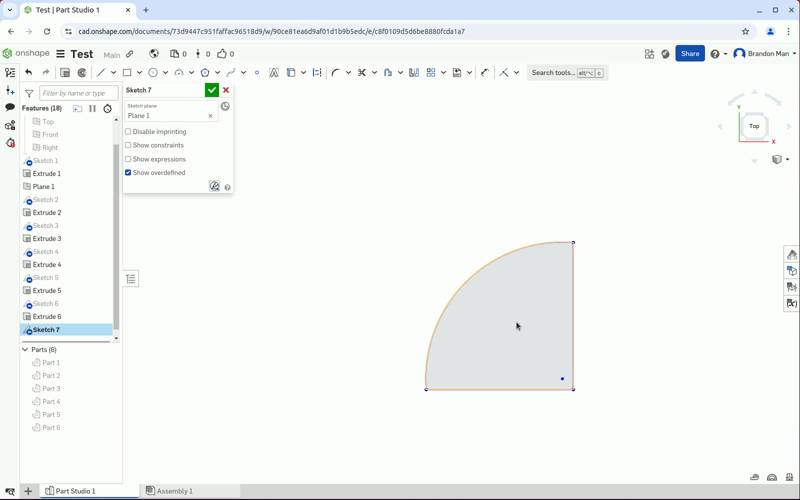
scroll(-6)
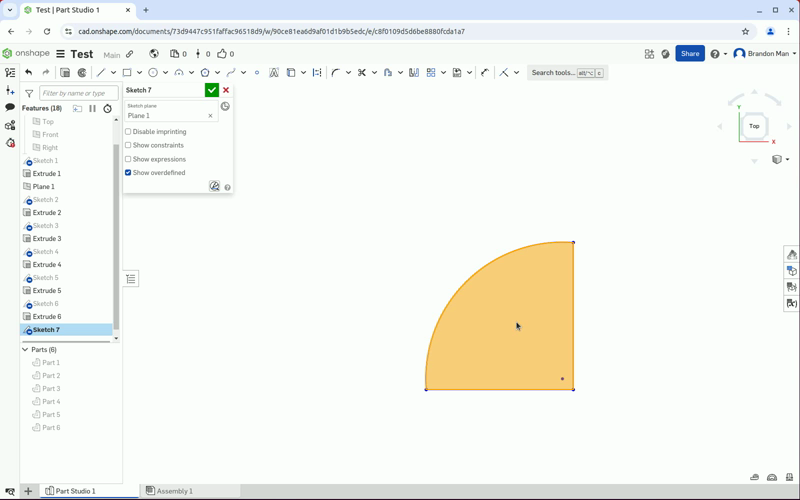
scroll(-6)
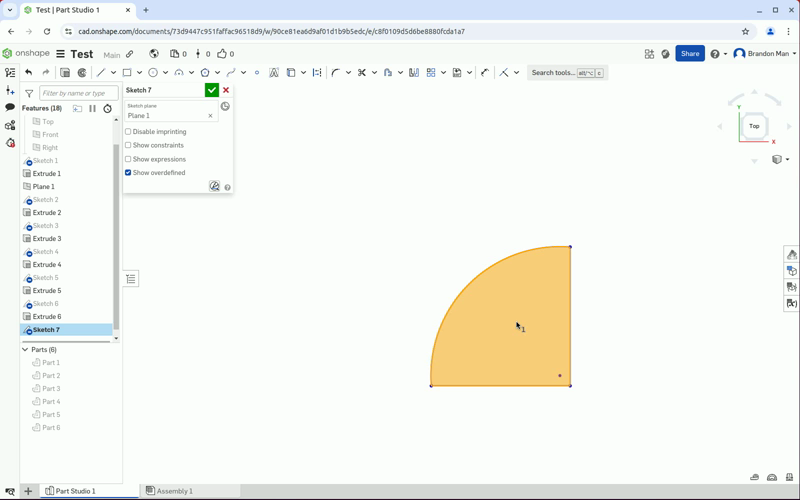
scroll(-6)
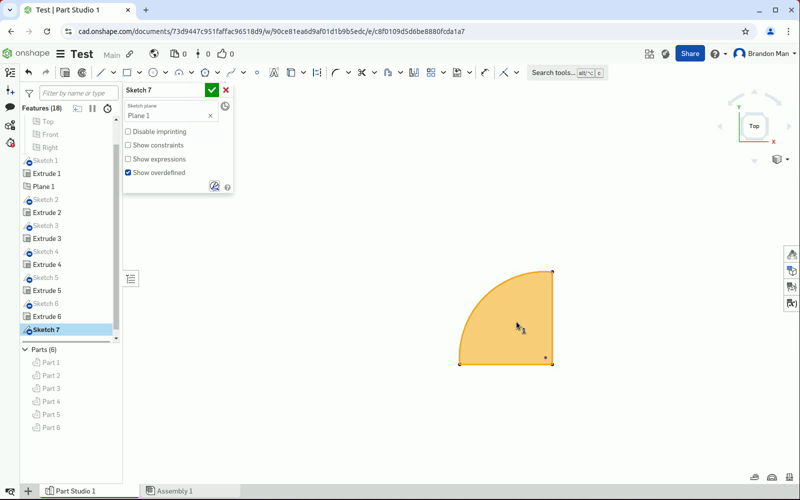
scroll(-6)
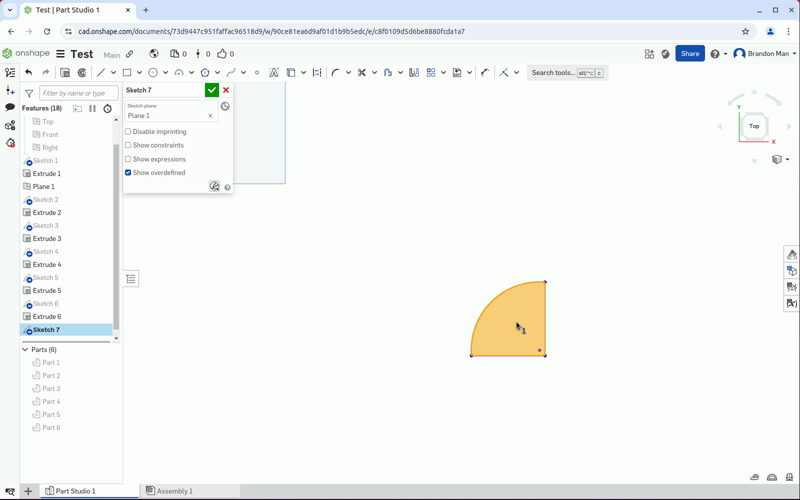
scroll(-6)
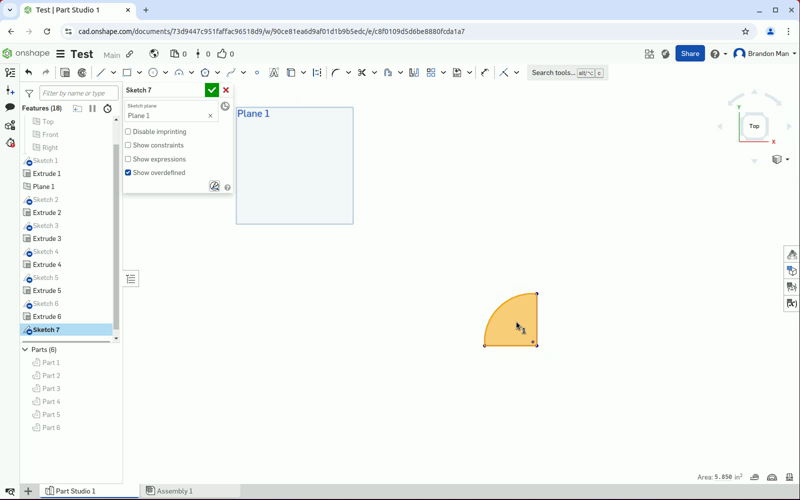
scroll(-6)
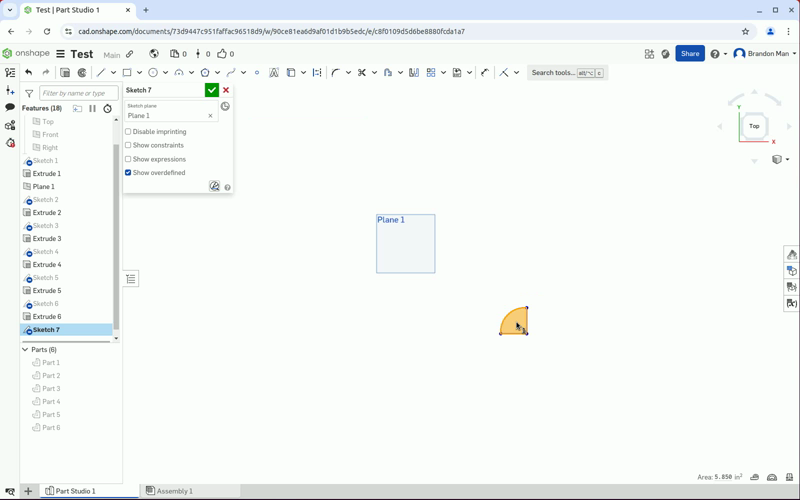
scroll(-6)
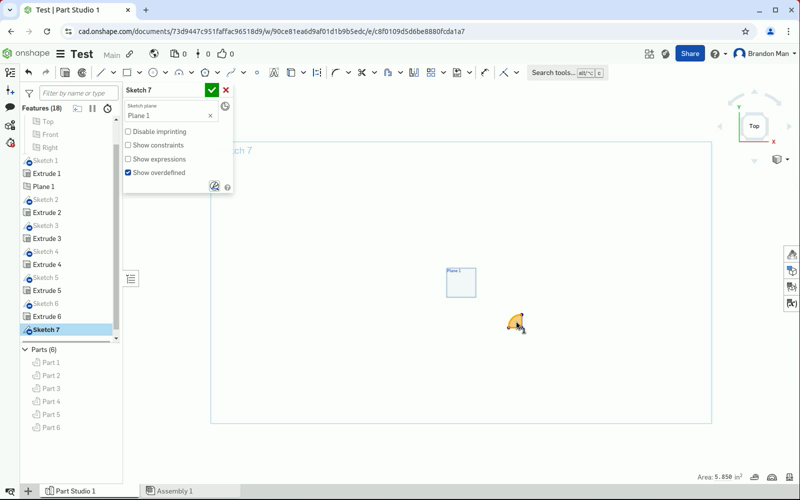
mouse_move(73, 352)
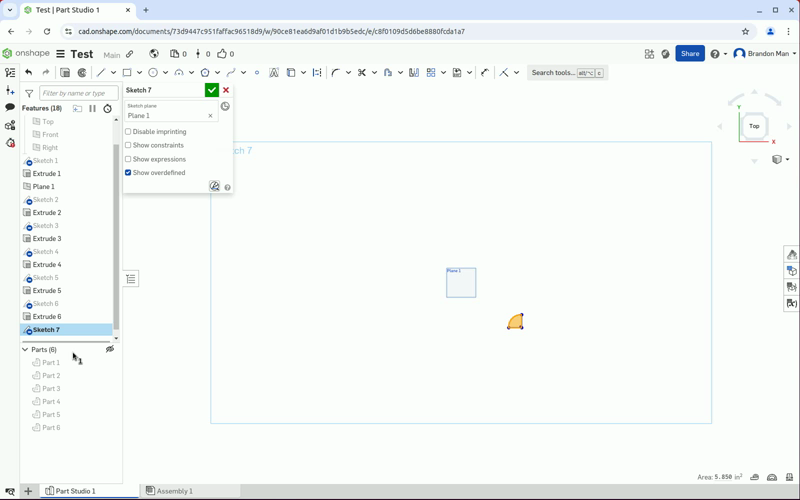
key(shift+y)
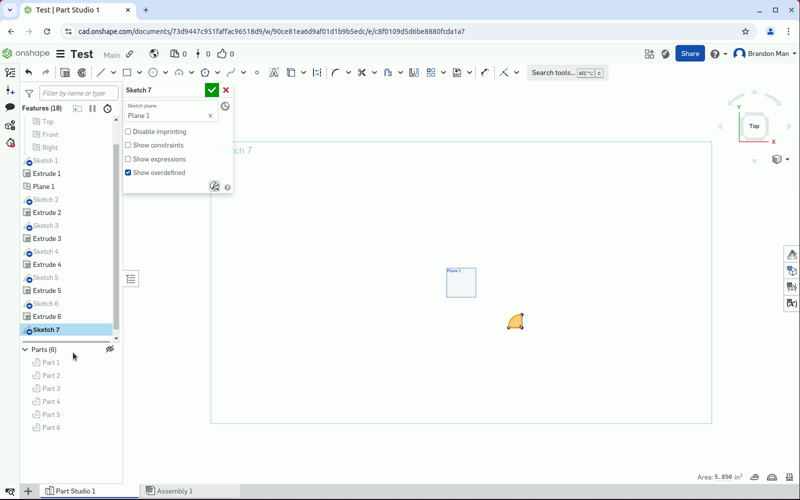
key(shift+e)
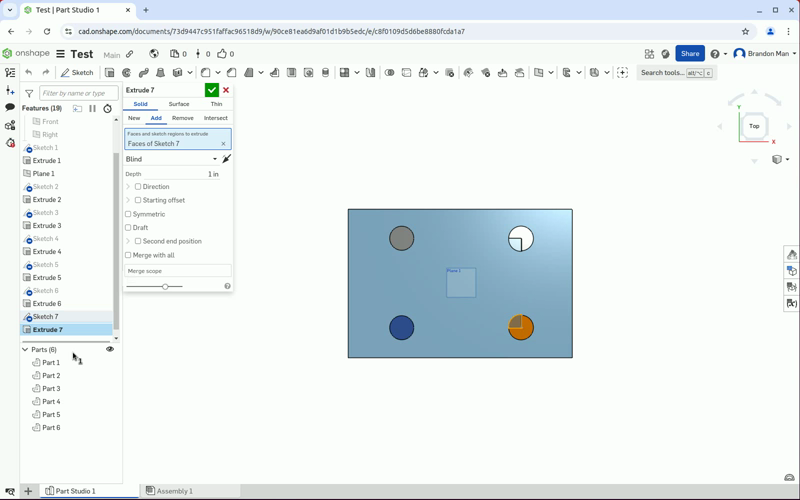
mouse_move(143, 106)
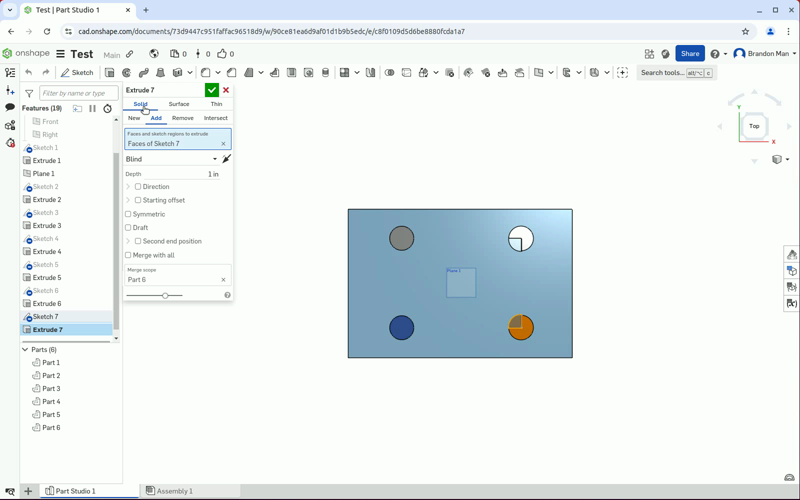
click(143, 106)
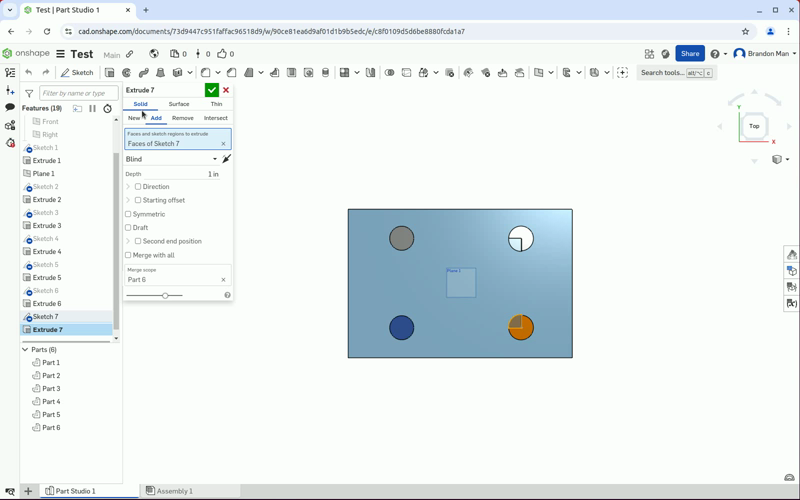
mouse_move(137, 120)
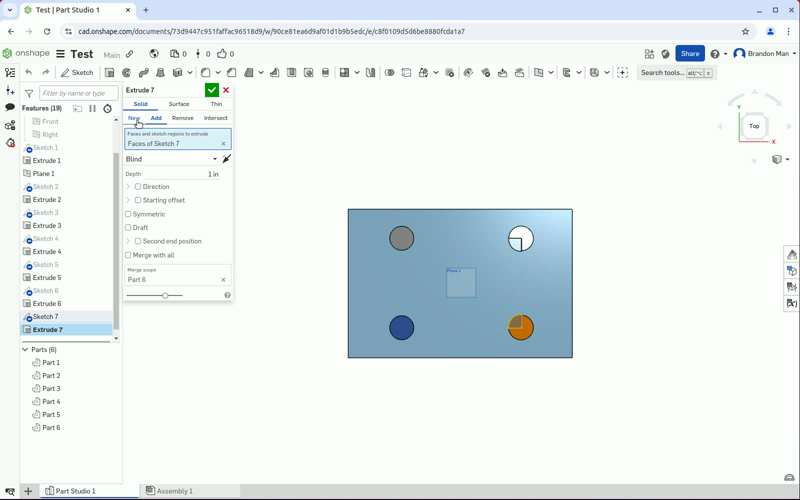
click(137, 120)
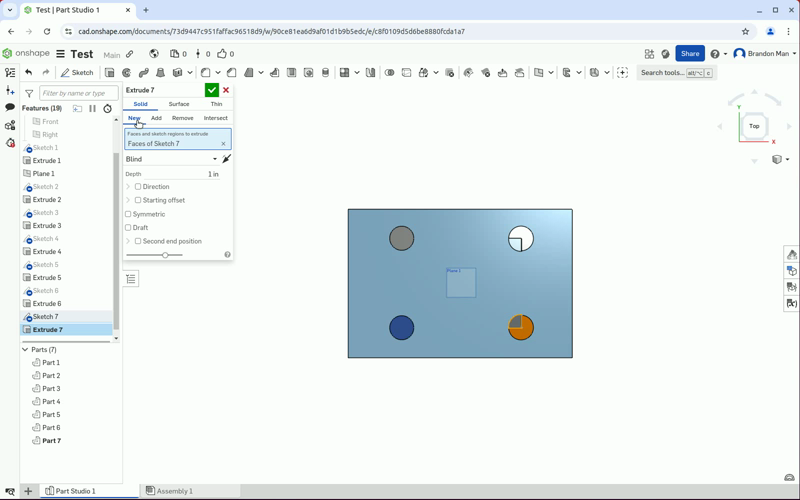
key(tab, 4)
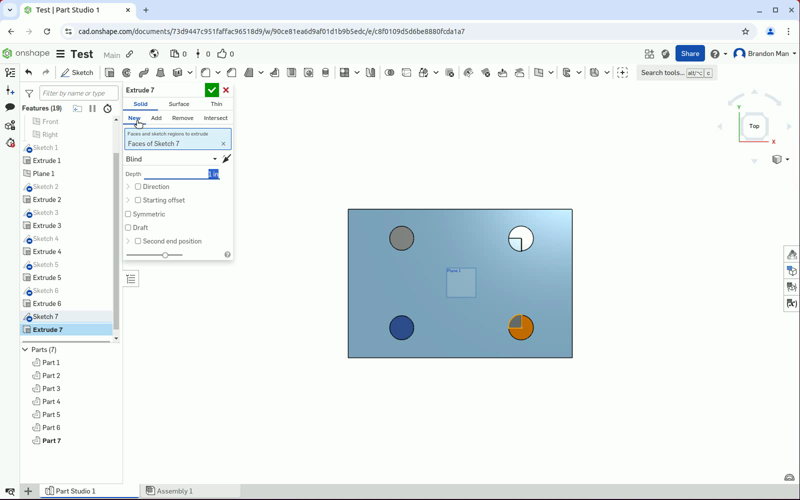
text(15.405)
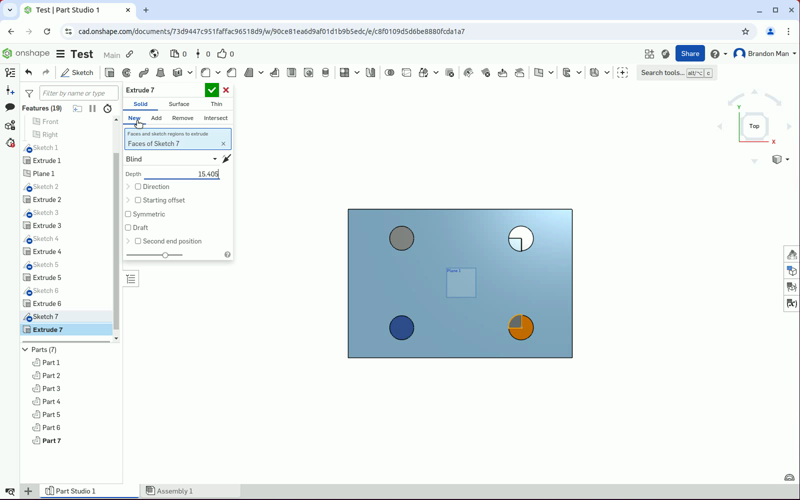
key(enter)
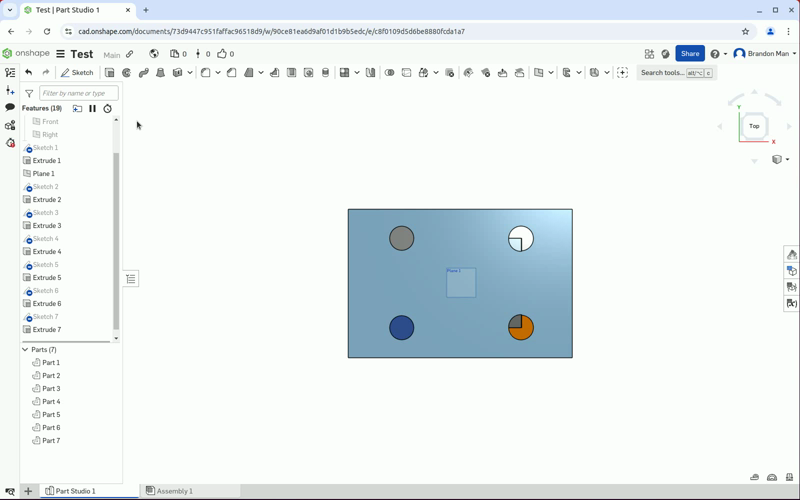
key(shift+h)
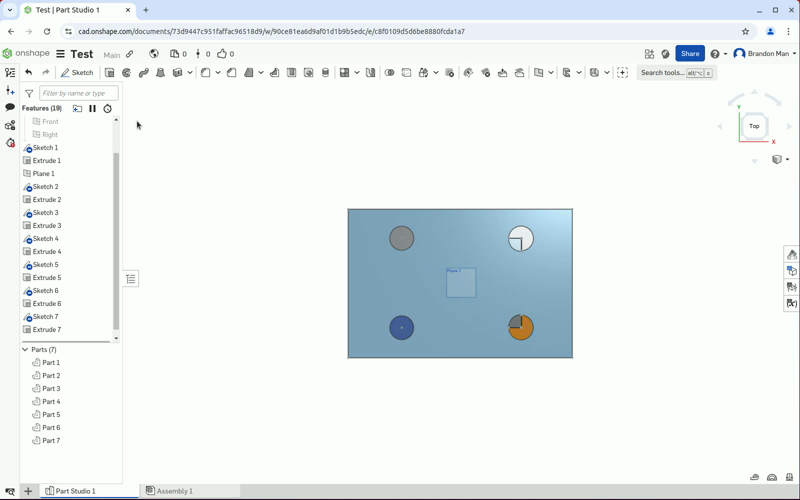
key(shift+h)
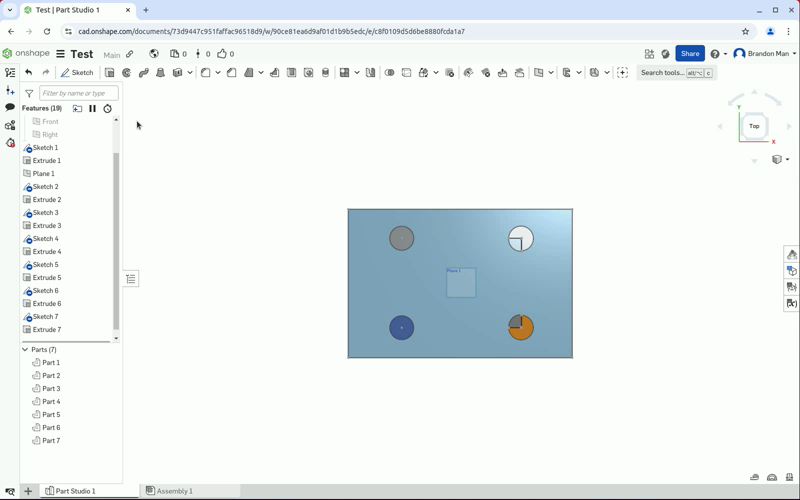
key(shift+7)
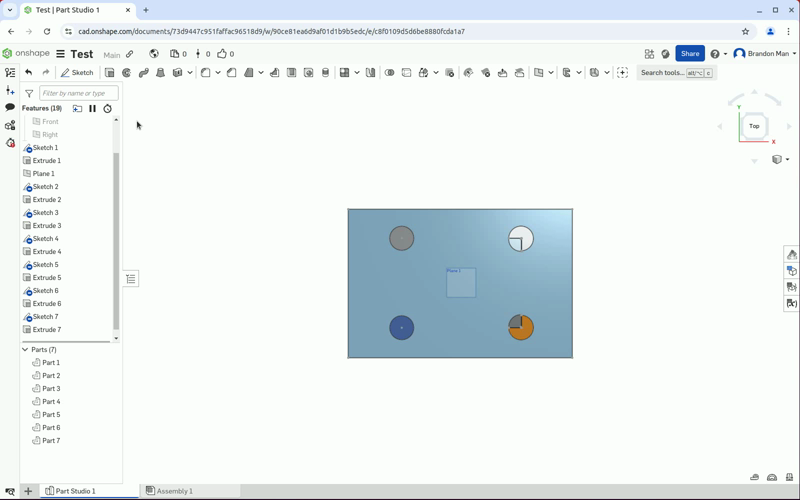
key(up, 3)
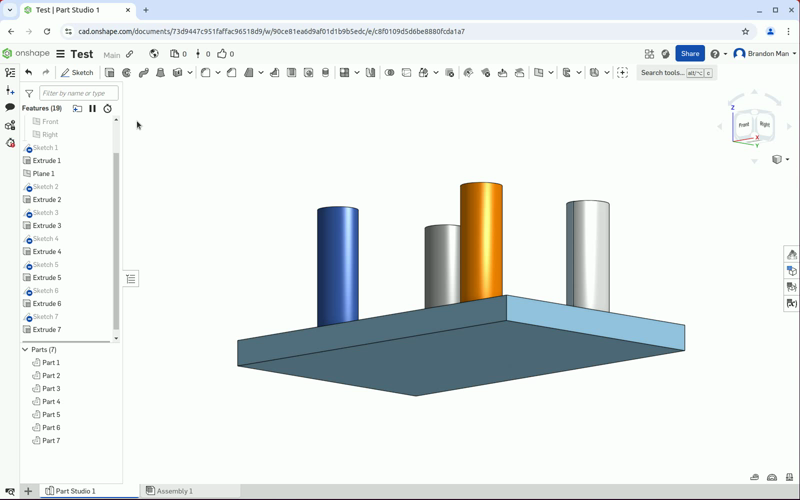
key(left, 3)
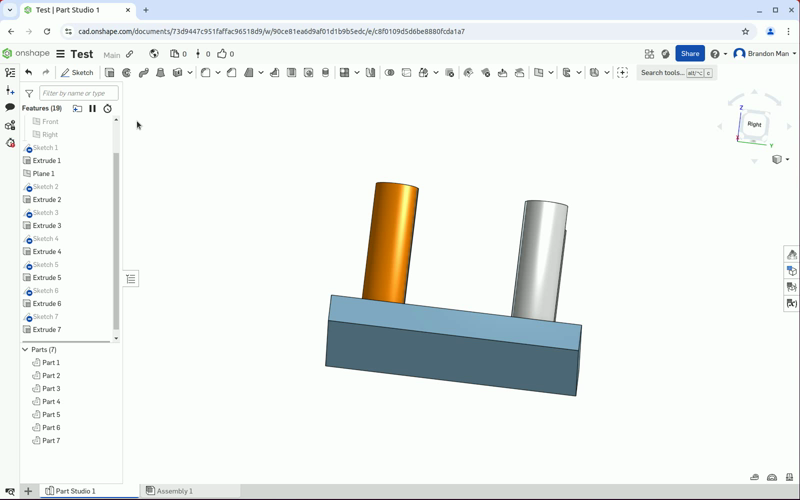
key(right, 3)
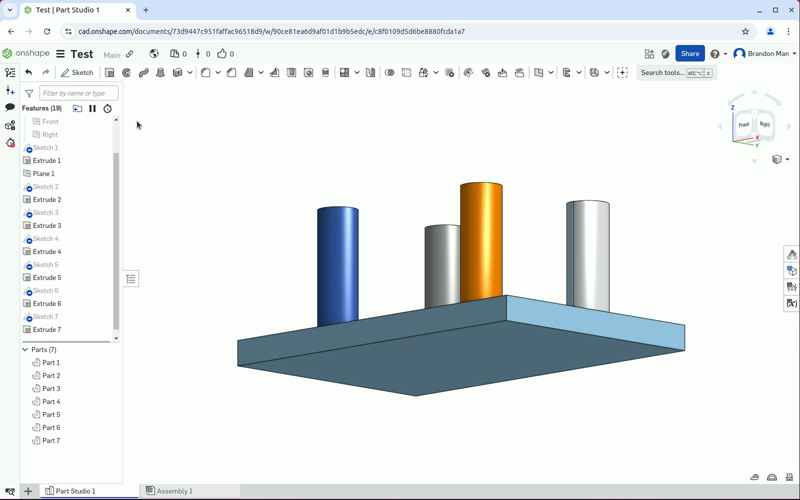
key(down, 3)
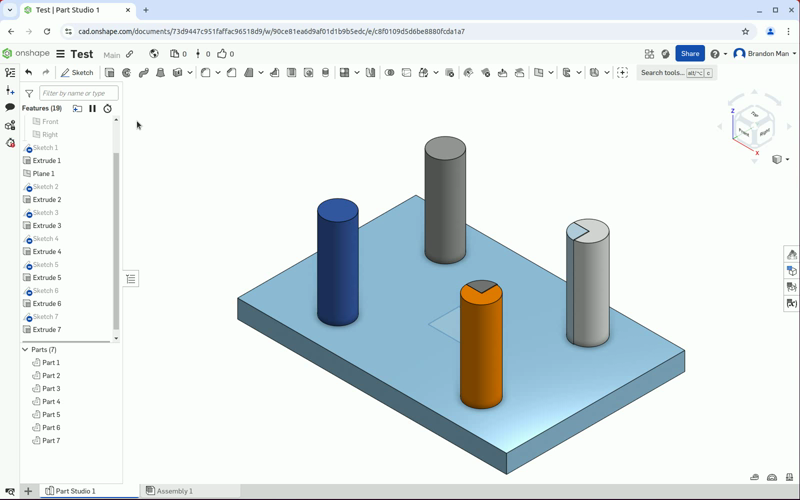
mouse_move(69, 150)
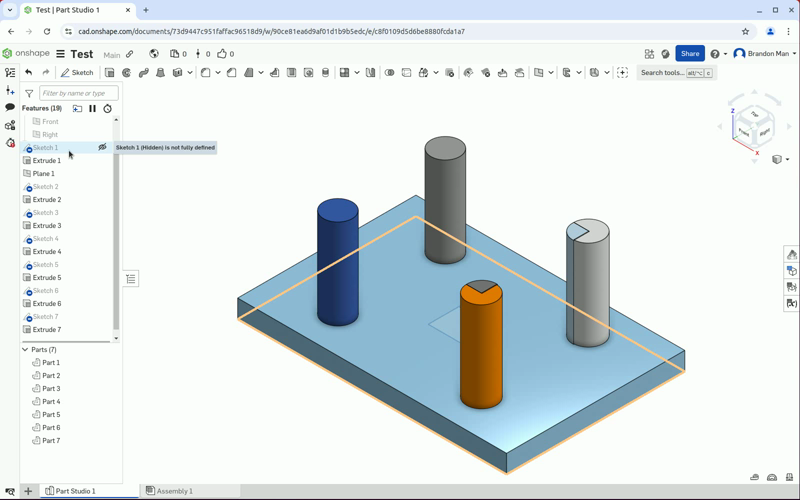
click(69, 150)